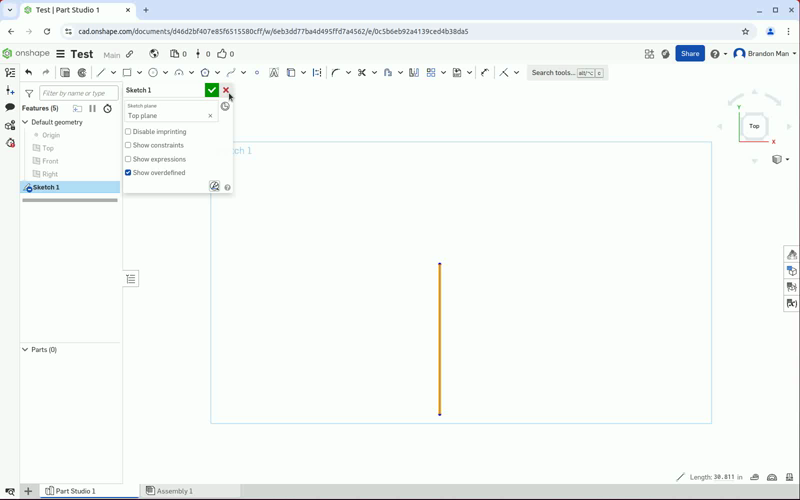
key(shift+h)
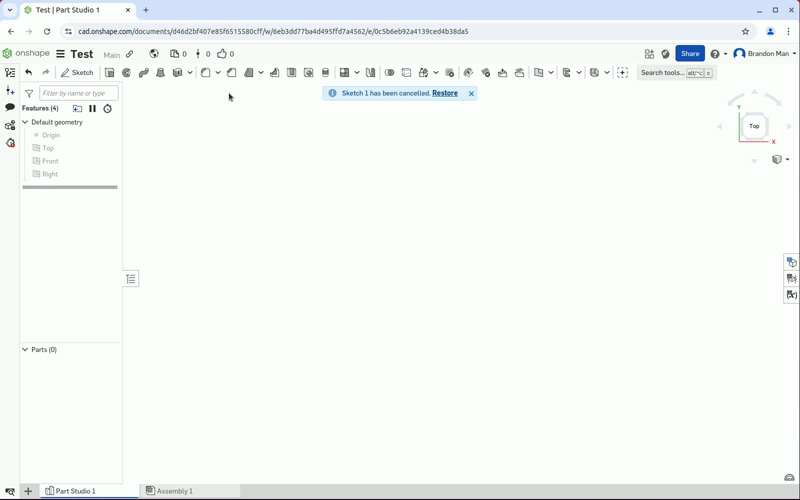
mouse_move(73, 352)
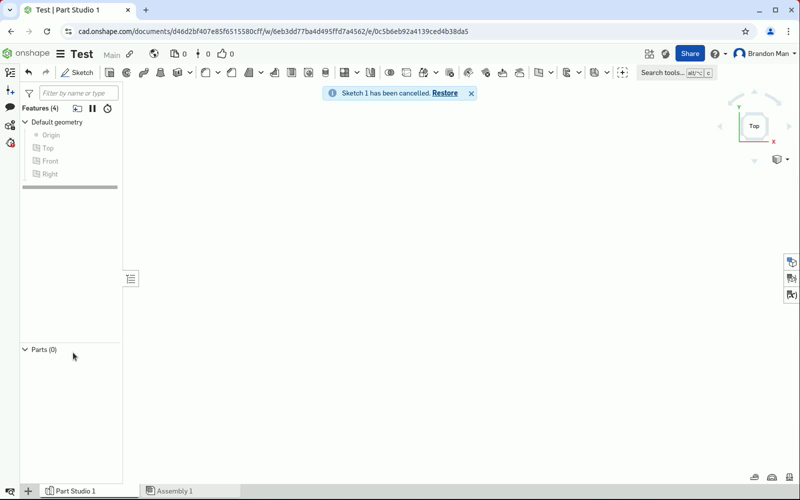
key(y)
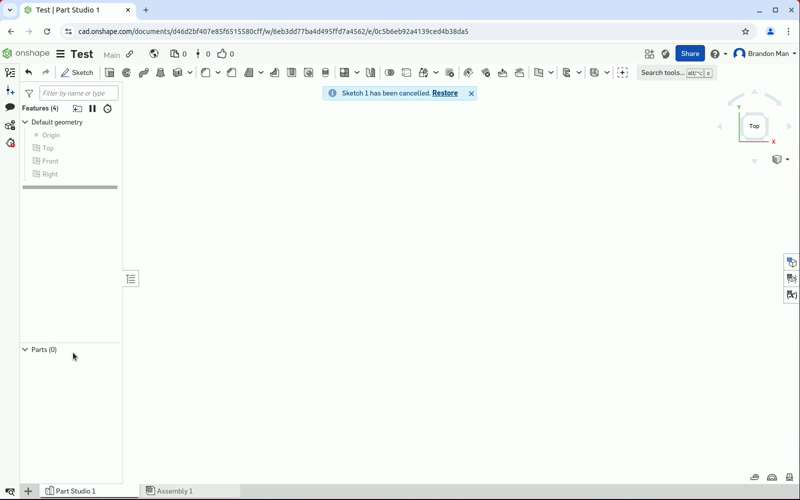
key(shift+p)
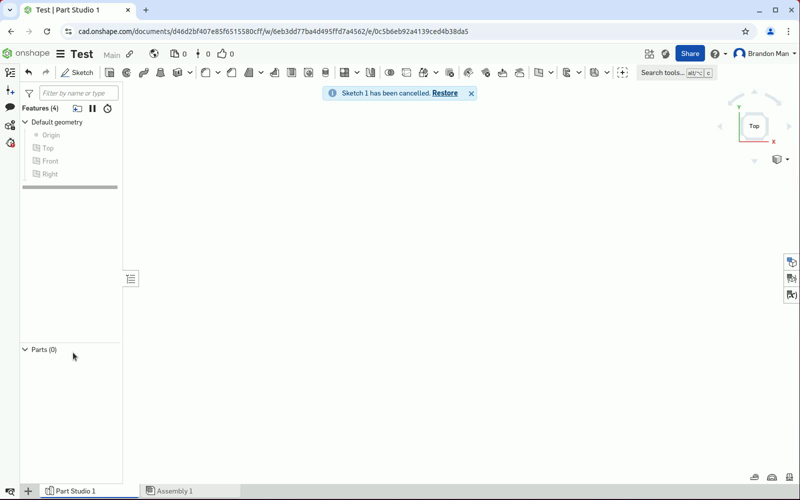
key(space)
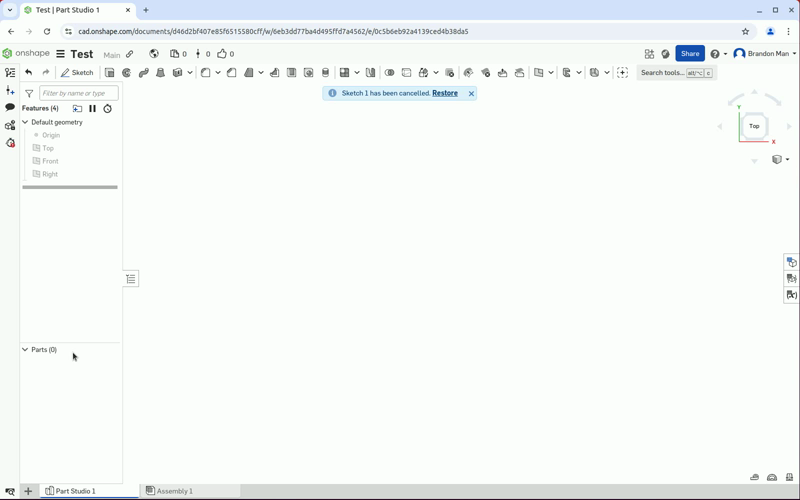
key_down(shift)
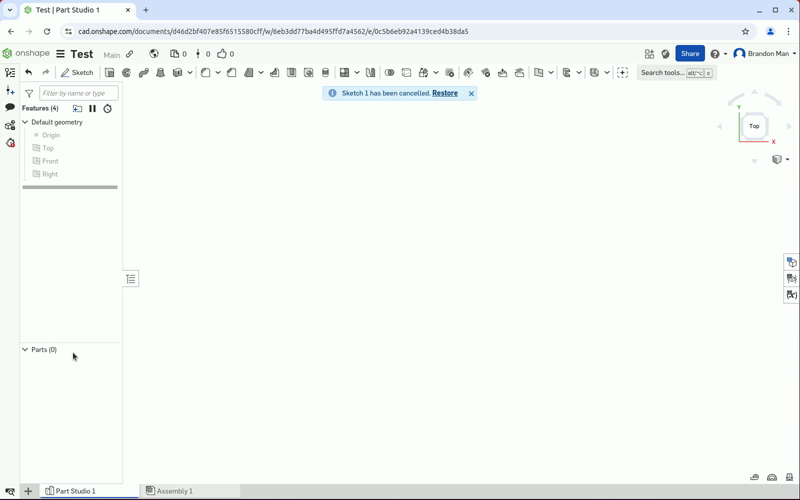
key(up)
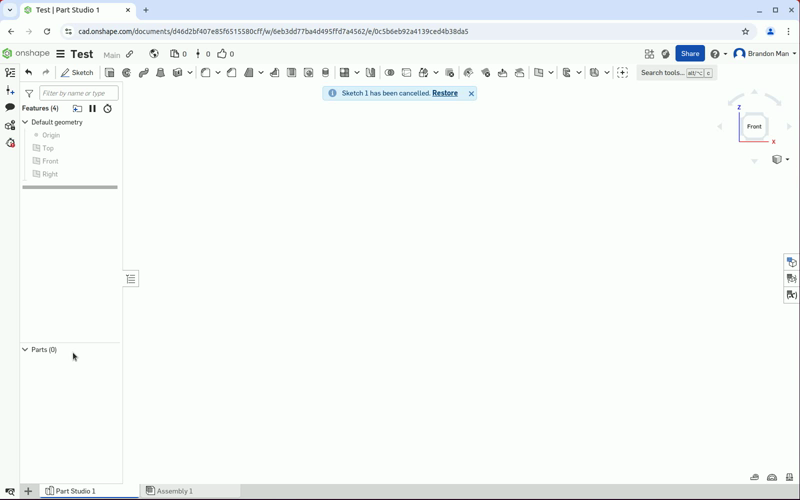
key_up(shift)
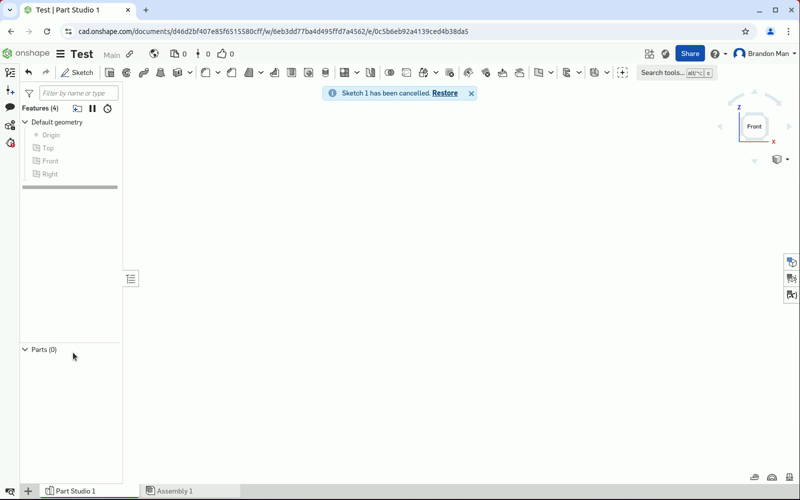
mouse_move(73, 352)
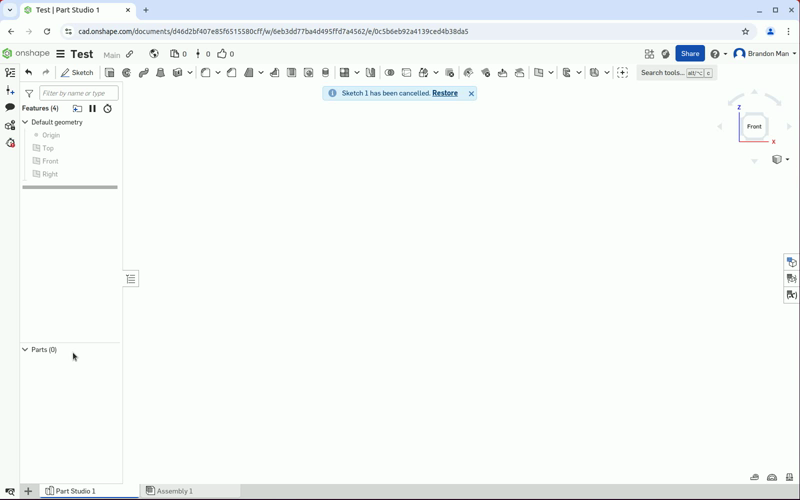
key(shift+y)
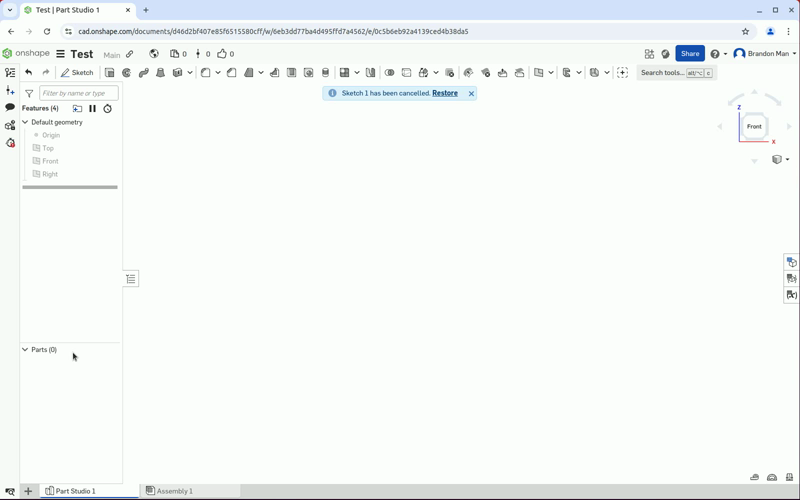
key(shift+s)
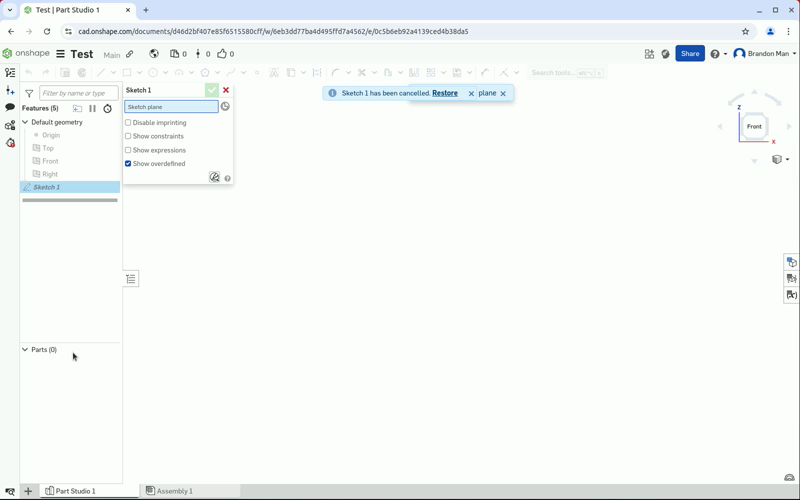
mouse_move(73, 163)
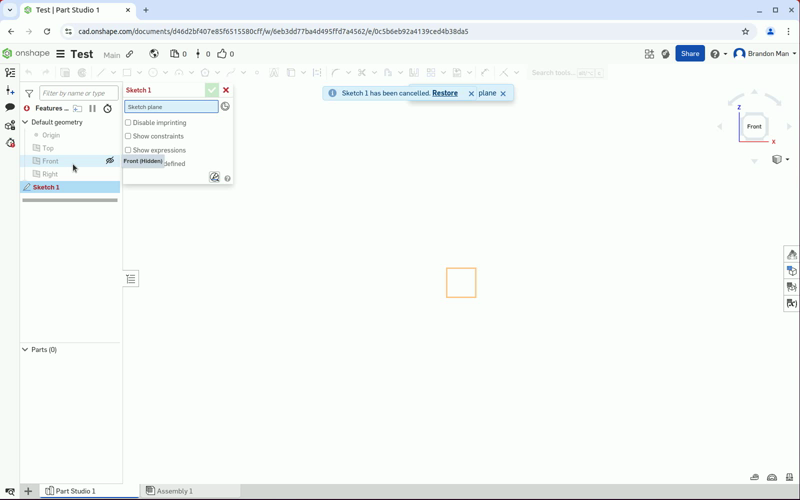
click(73, 163)
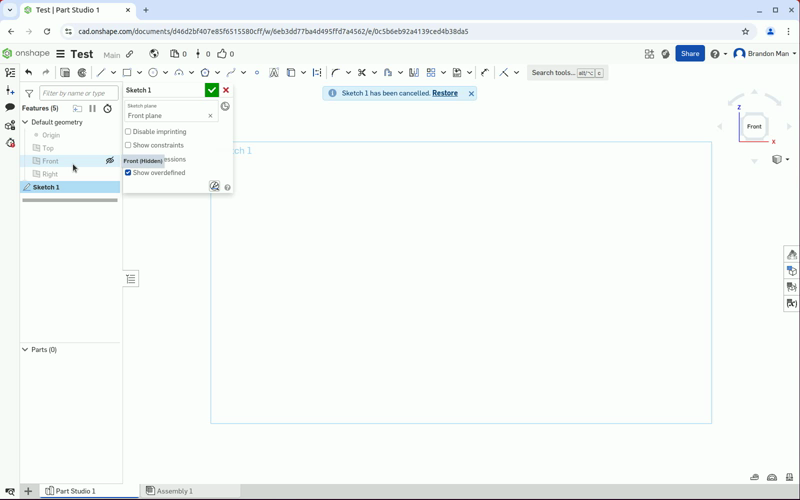
mouse_move(73, 352)
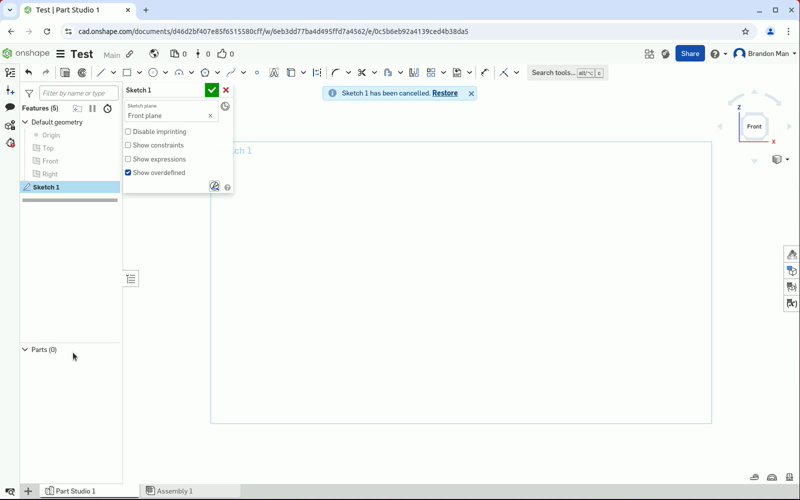
key(y)
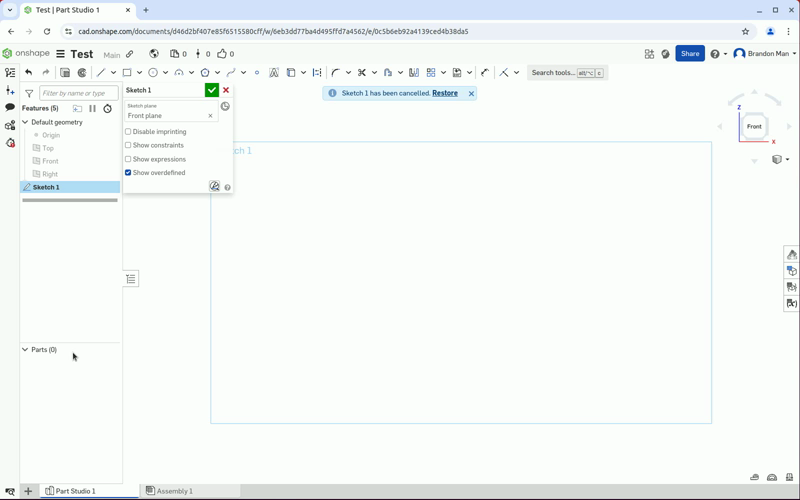
key(l)
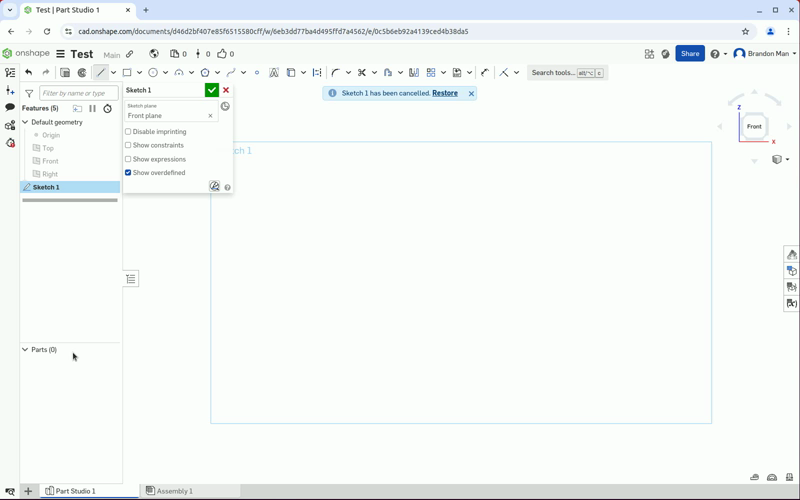
key_down(shift)
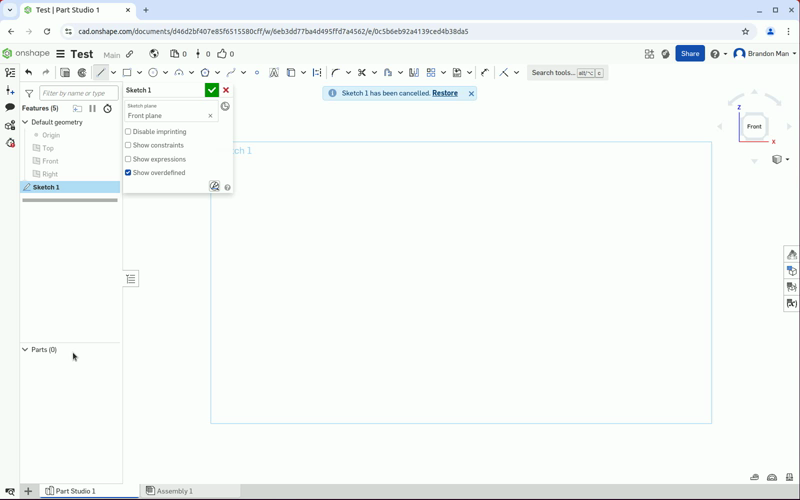
mouse_move(403, 342)
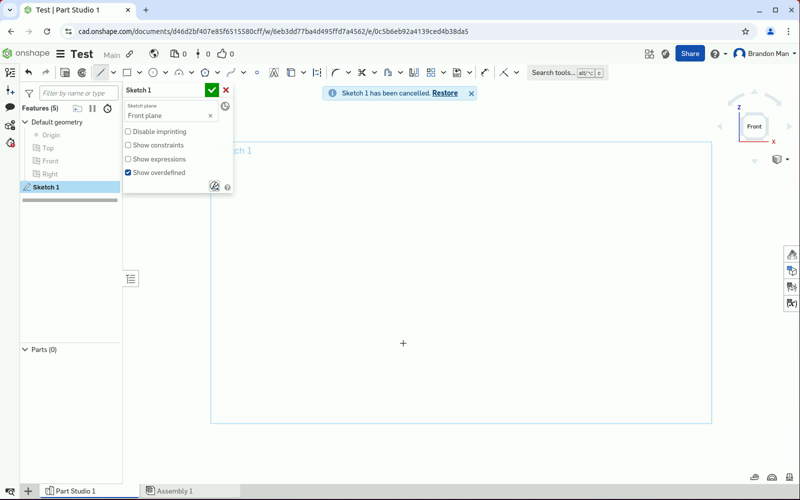
click(403, 342)
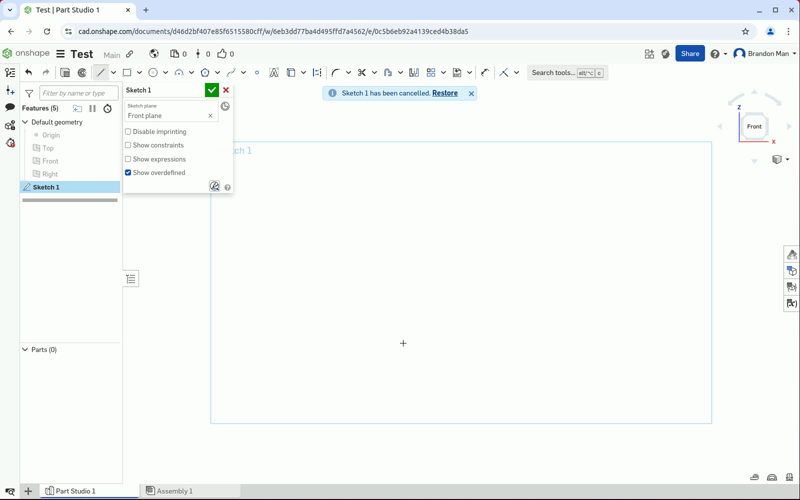
key_up(shift)
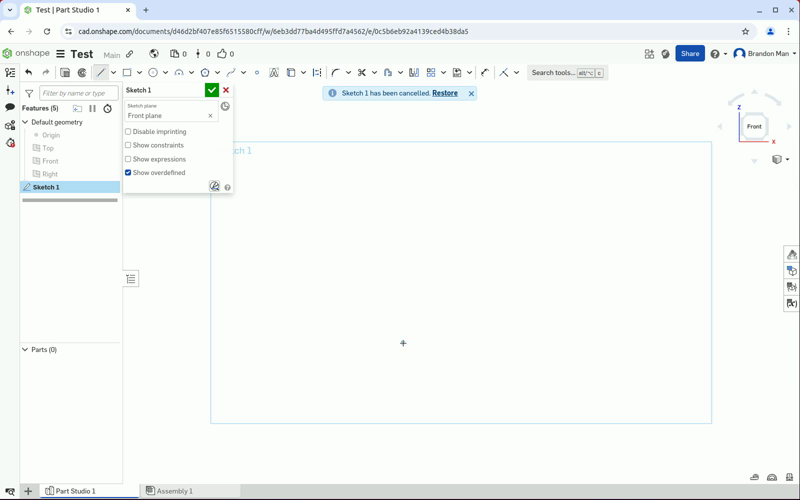
key_down(shift)
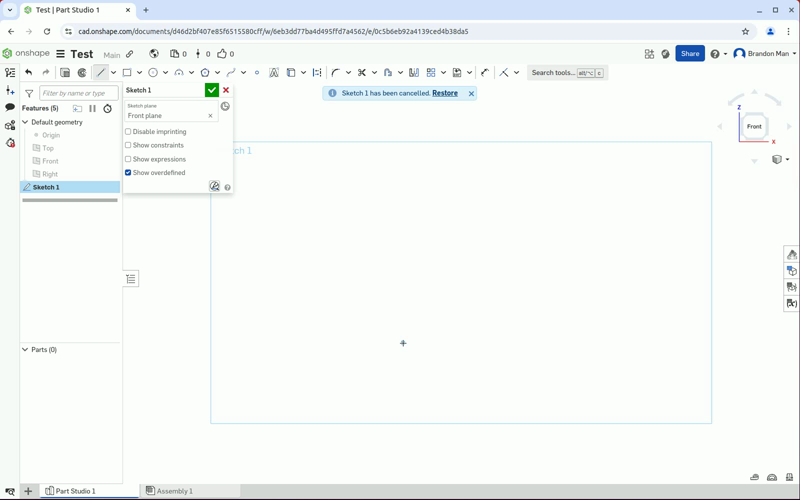
mouse_move(433, 342)
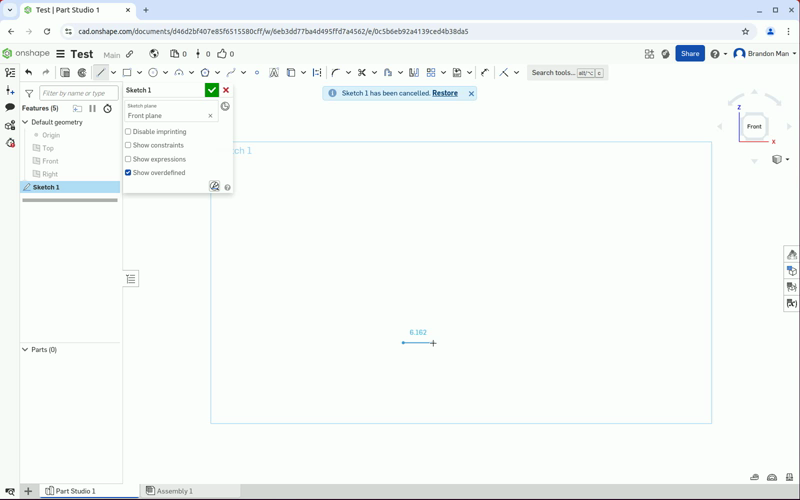
mouse_move(407, 339)
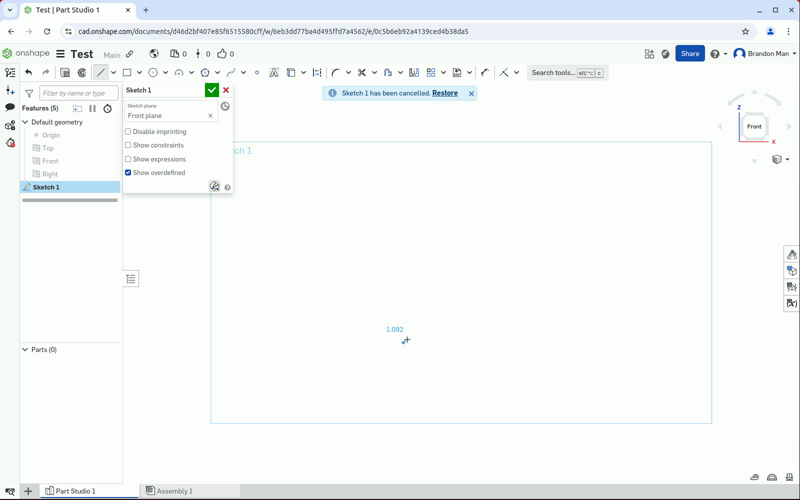
scroll(6)
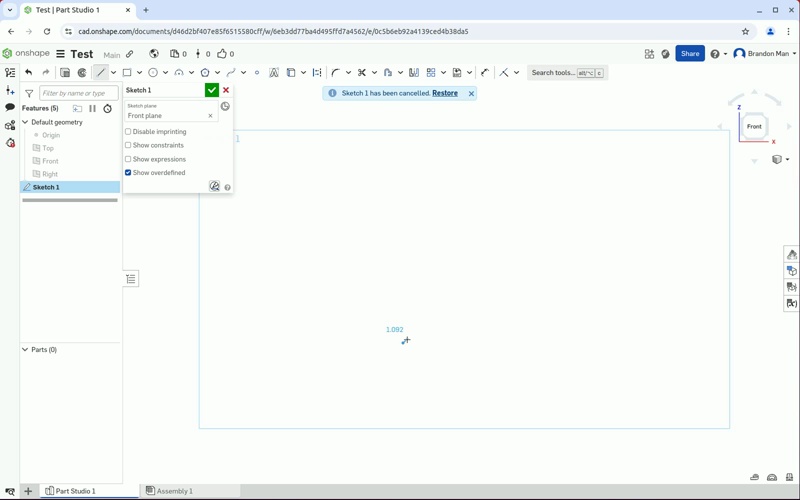
scroll(6)
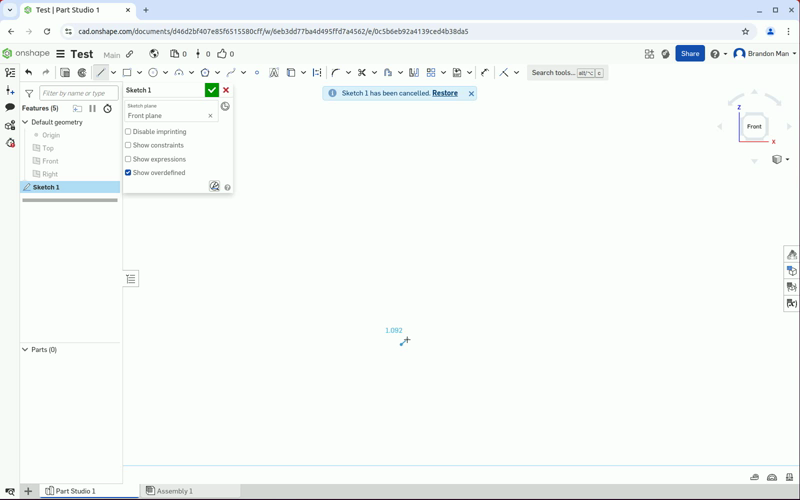
scroll(6)
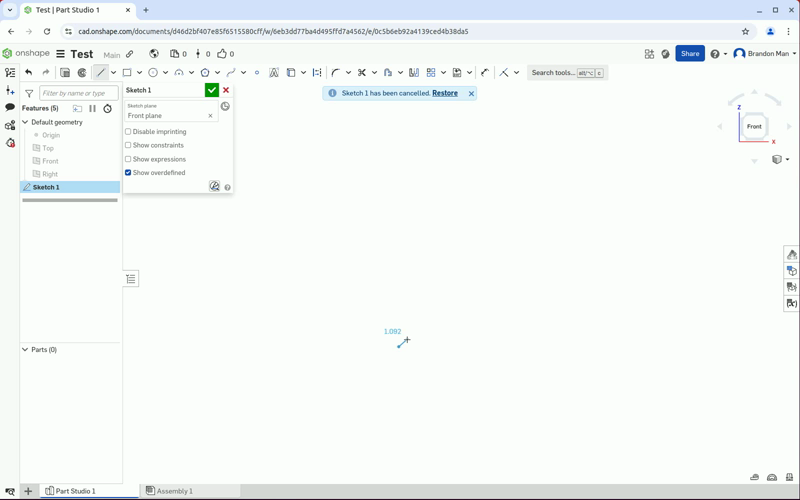
scroll(6)
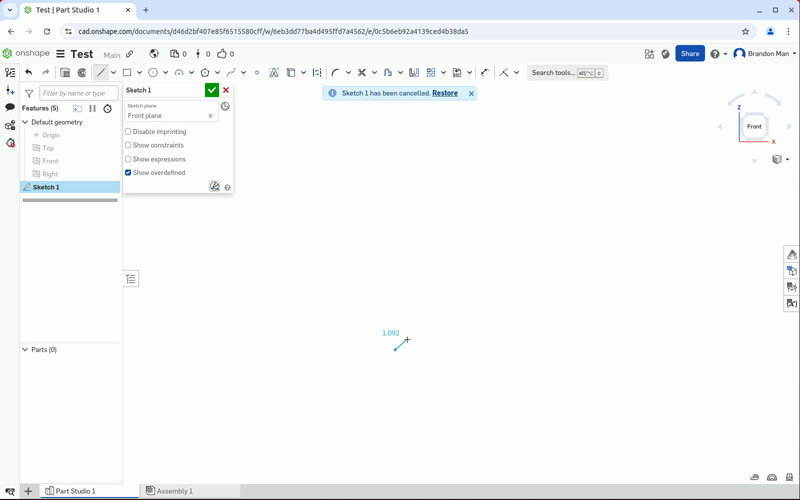
scroll(6)
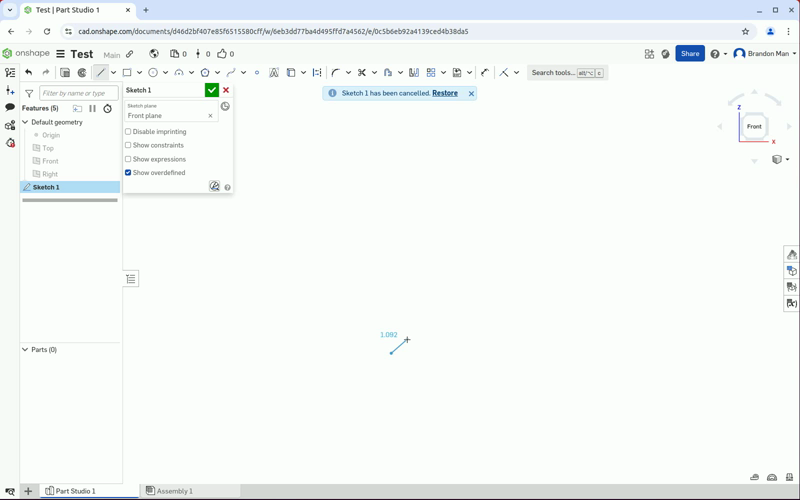
scroll(6)
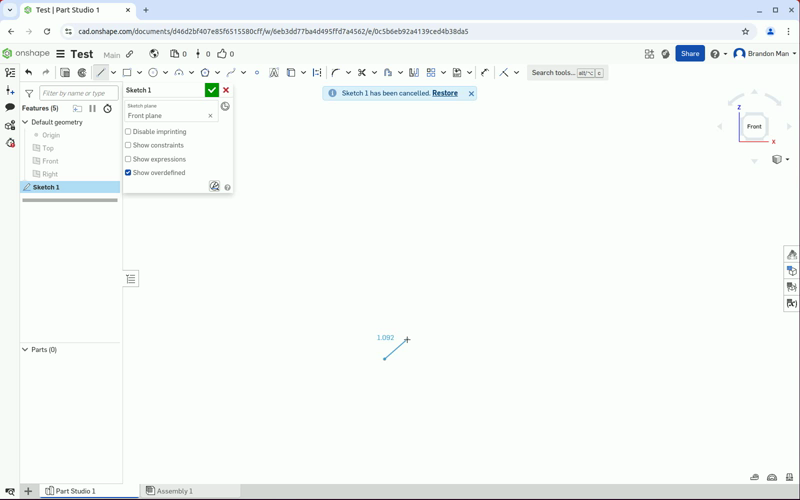
scroll(6)
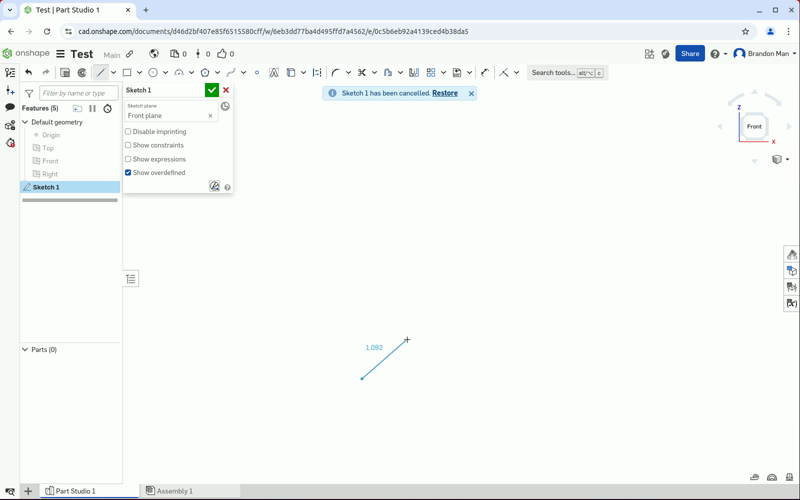
click(407, 339)
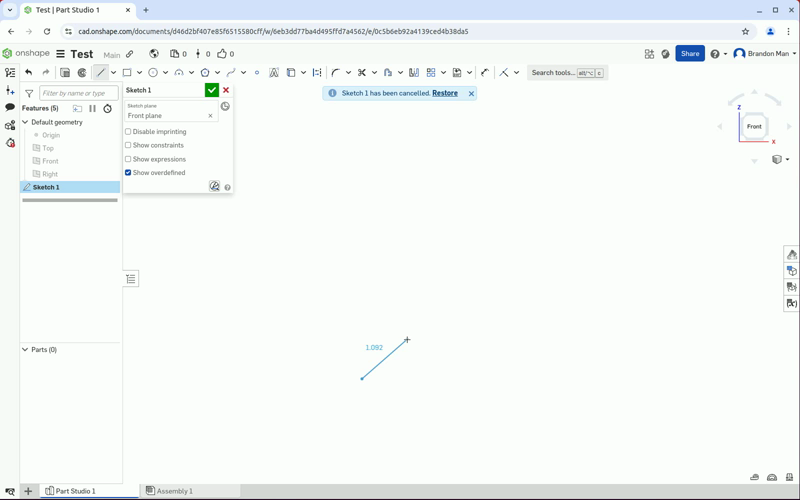
scroll(-6)
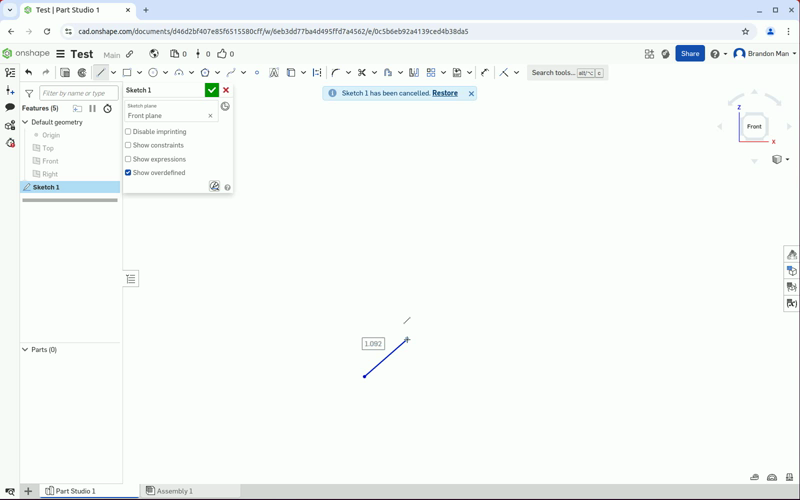
scroll(-6)
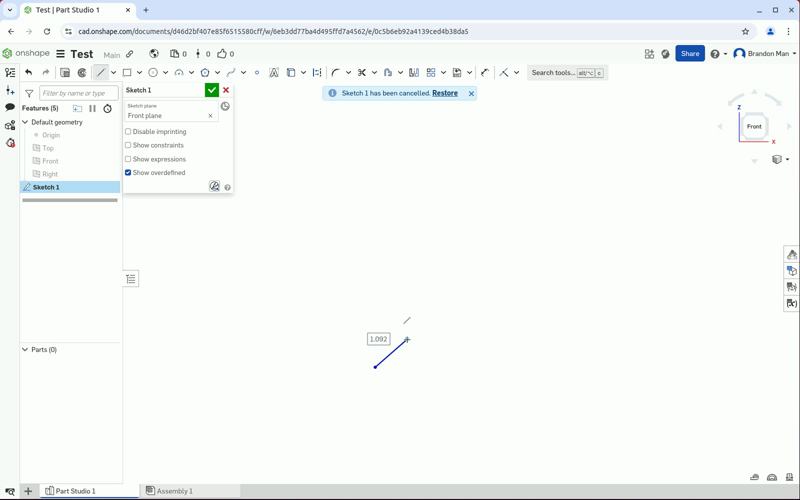
scroll(-6)
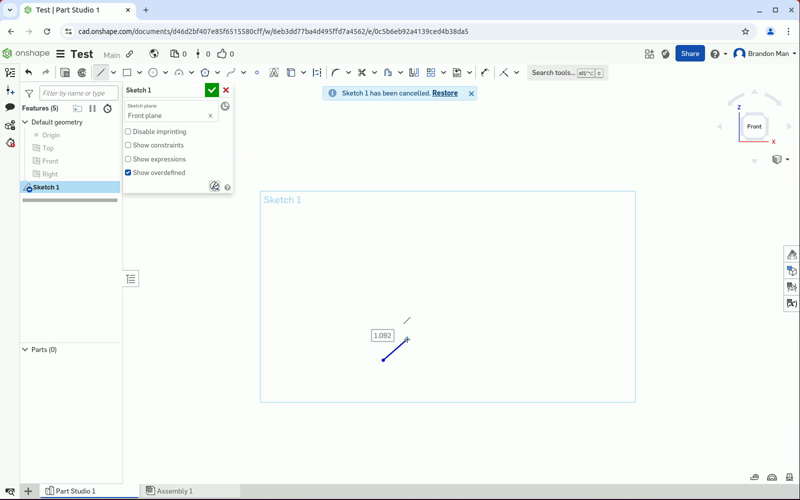
scroll(-6)
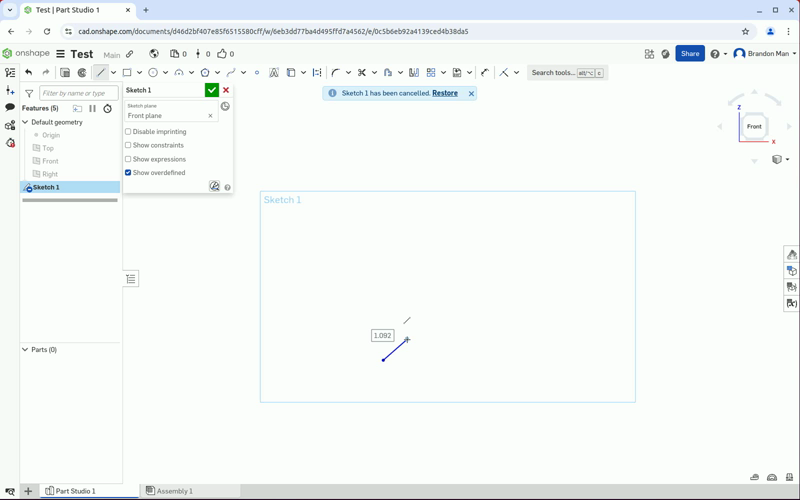
scroll(-6)
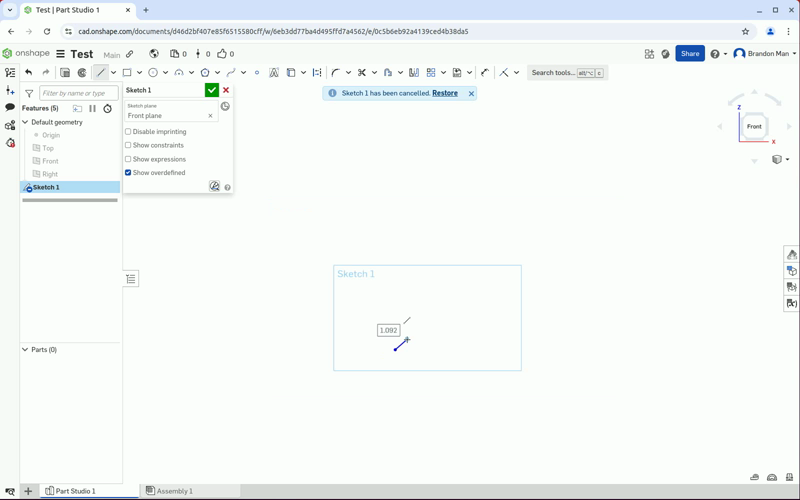
scroll(-6)
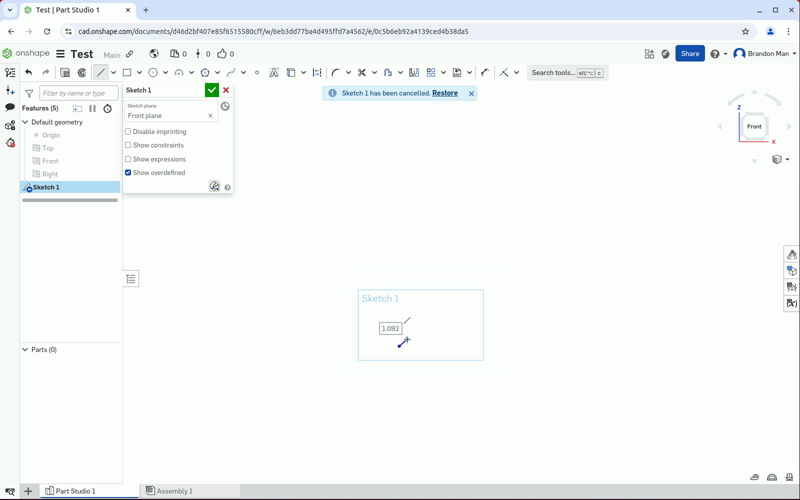
scroll(-6)
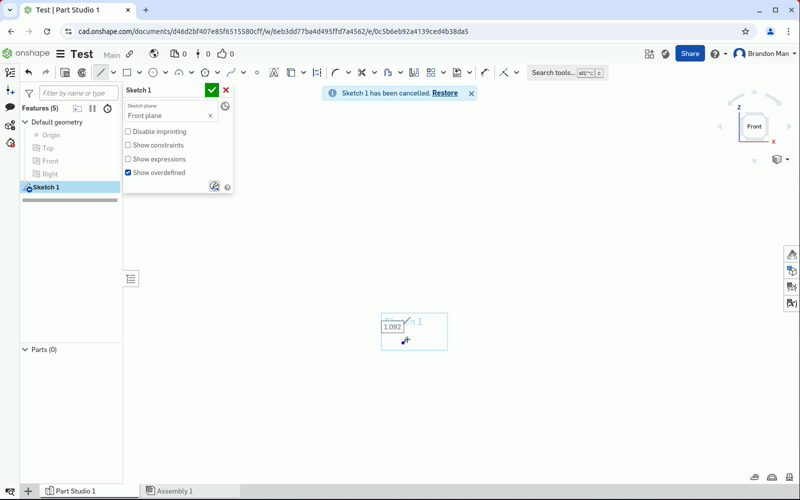
key_up(shift)
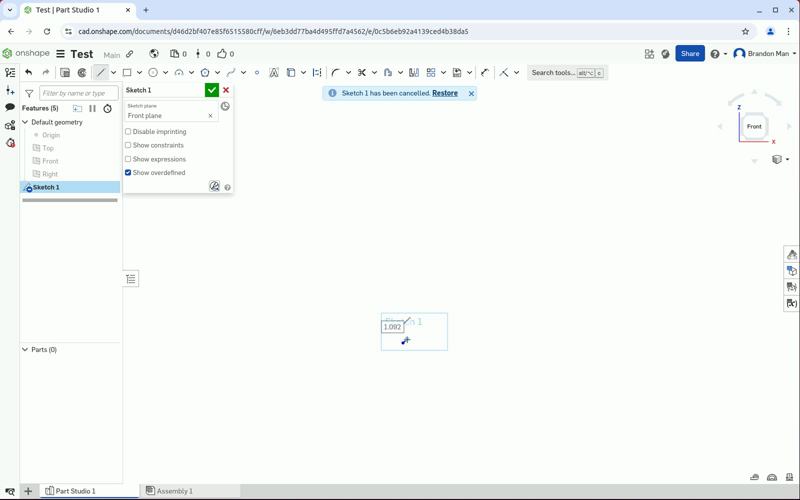
key_down(shift)
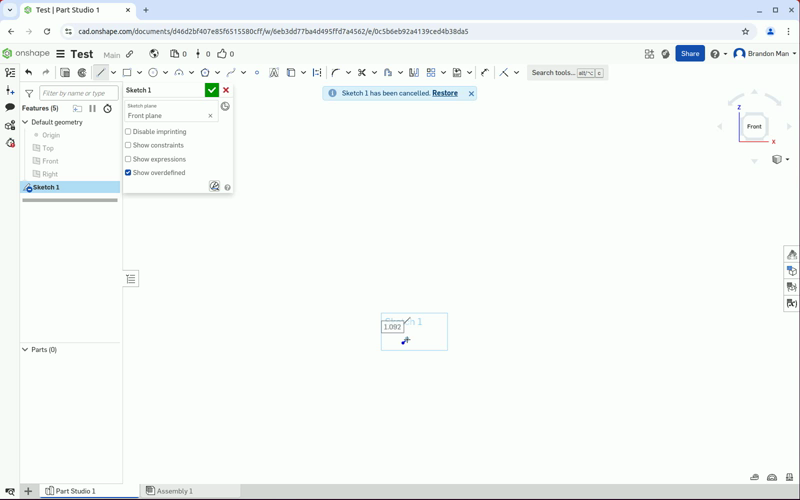
mouse_move(407, 174)
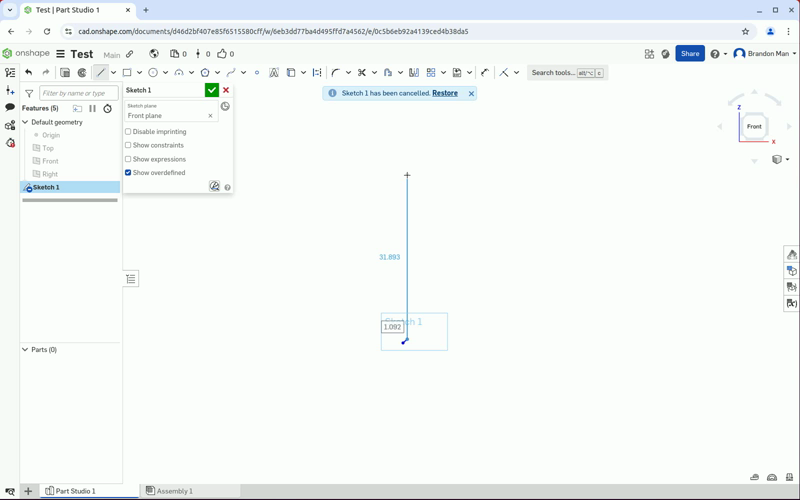
click(407, 174)
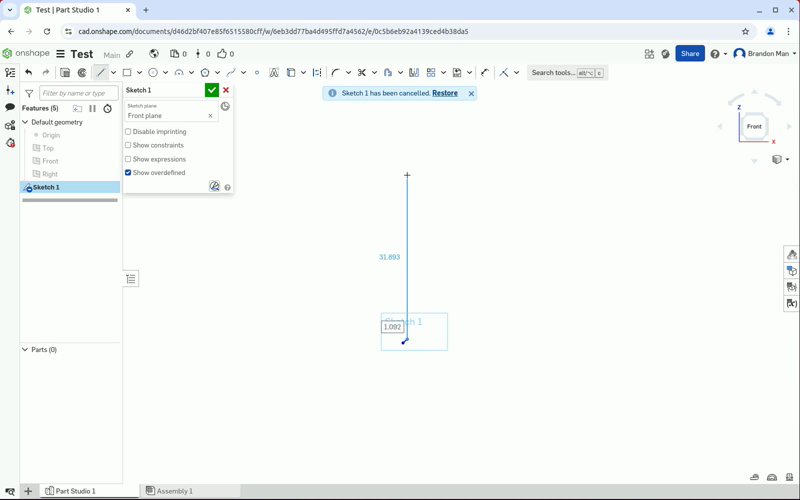
key_up(shift)
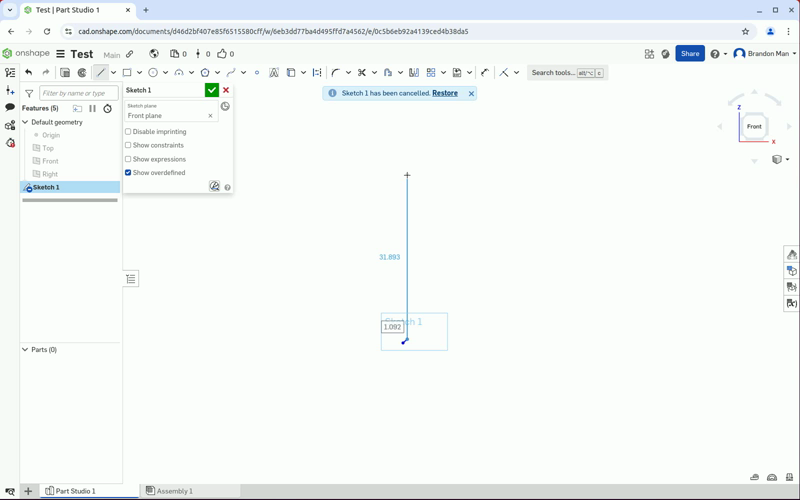
key_down(shift)
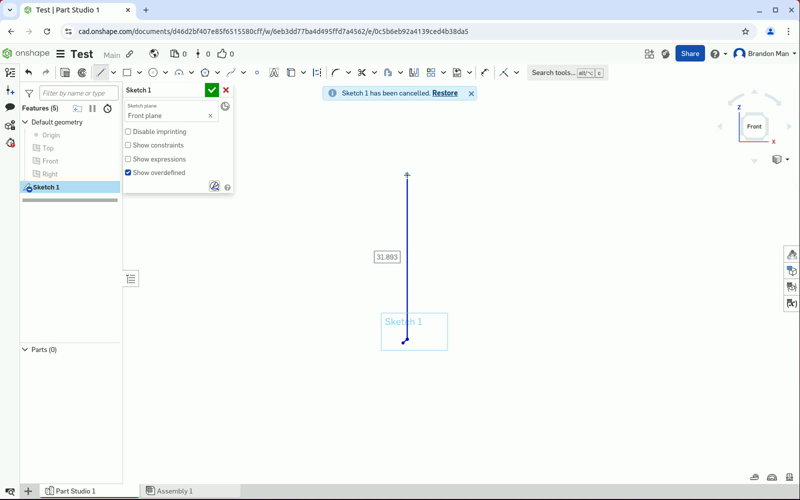
mouse_move(437, 174)
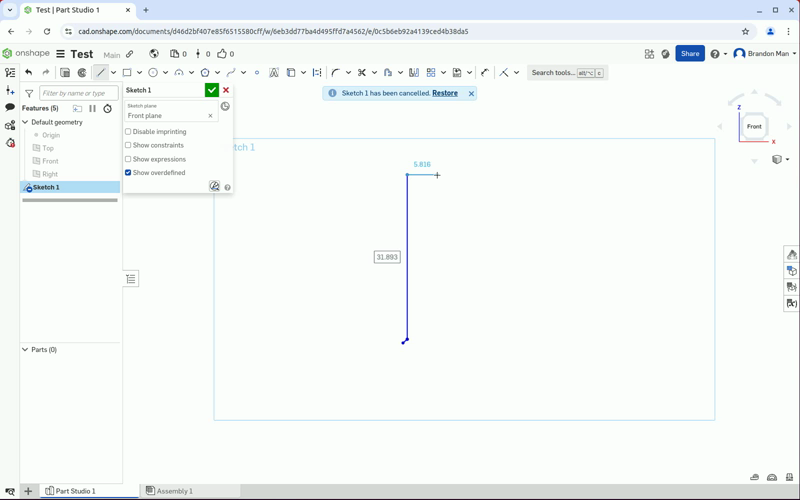
mouse_move(403, 170)
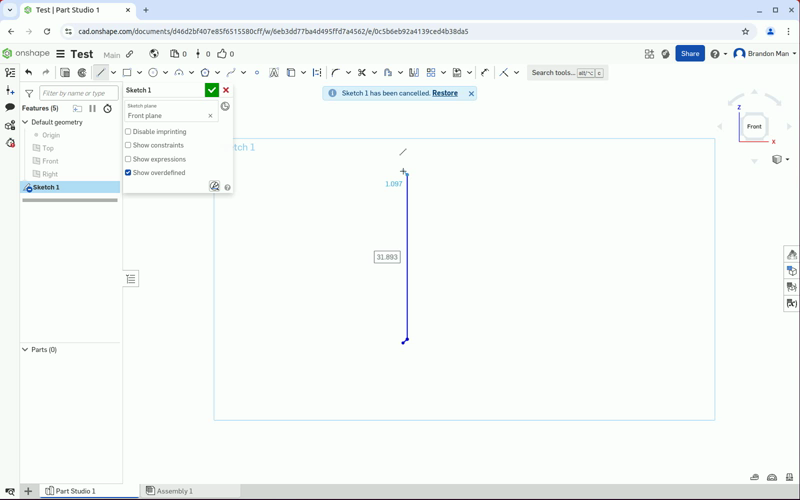
scroll(6)
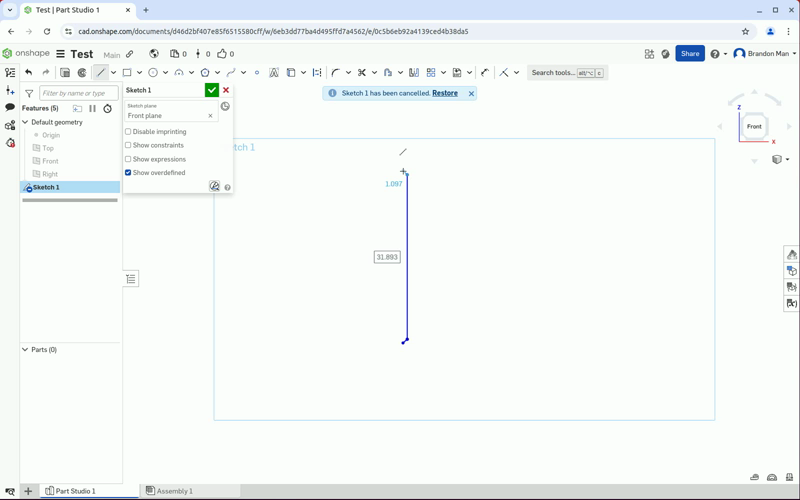
scroll(6)
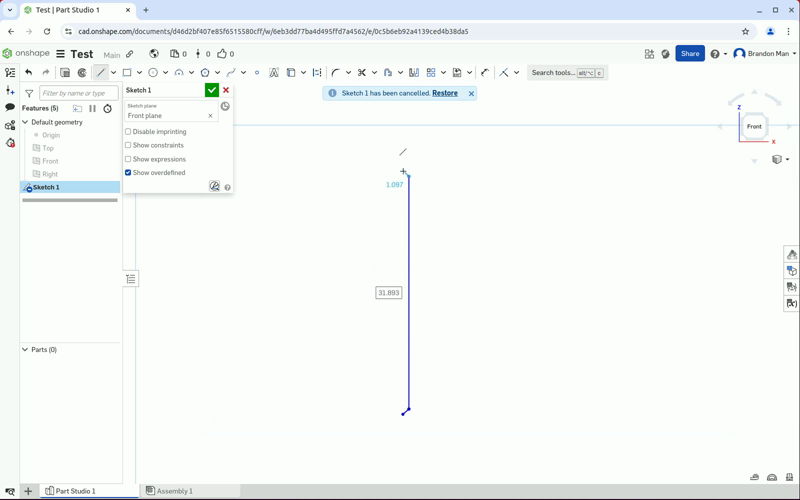
scroll(6)
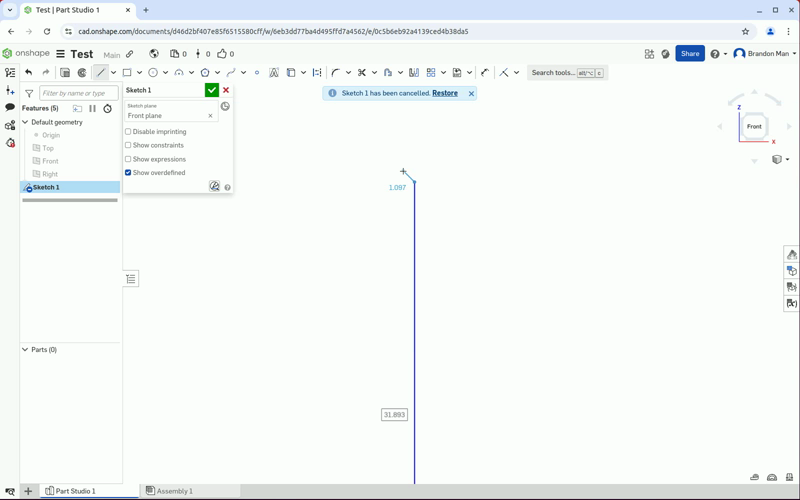
scroll(6)
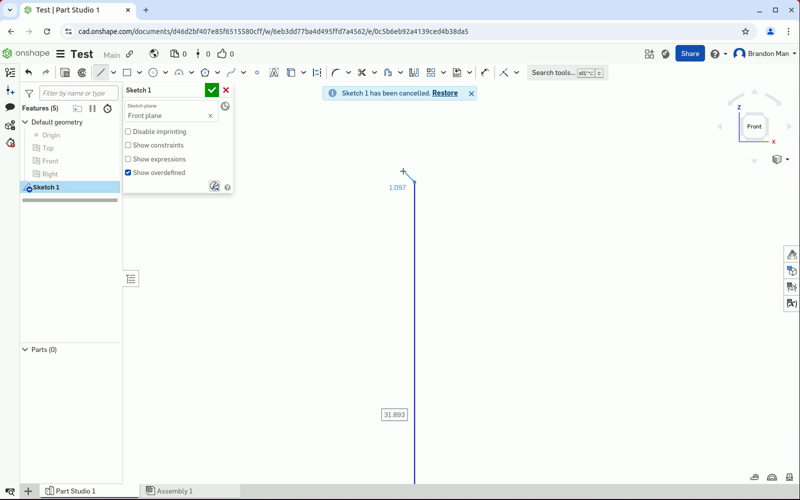
scroll(6)
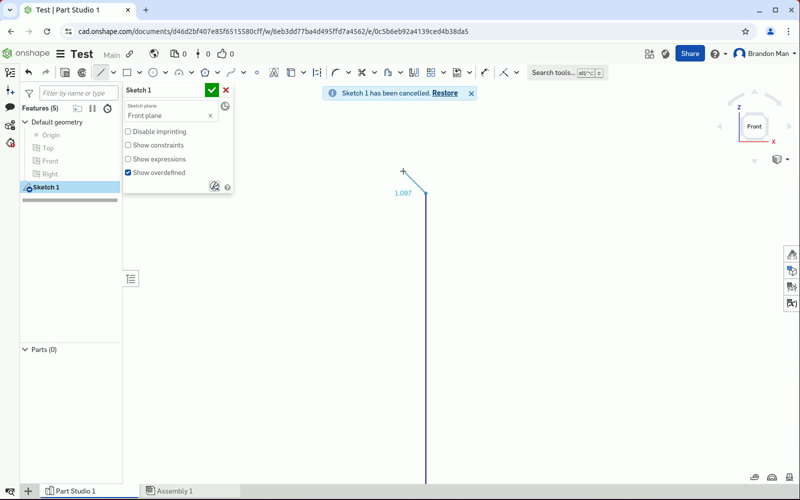
scroll(6)
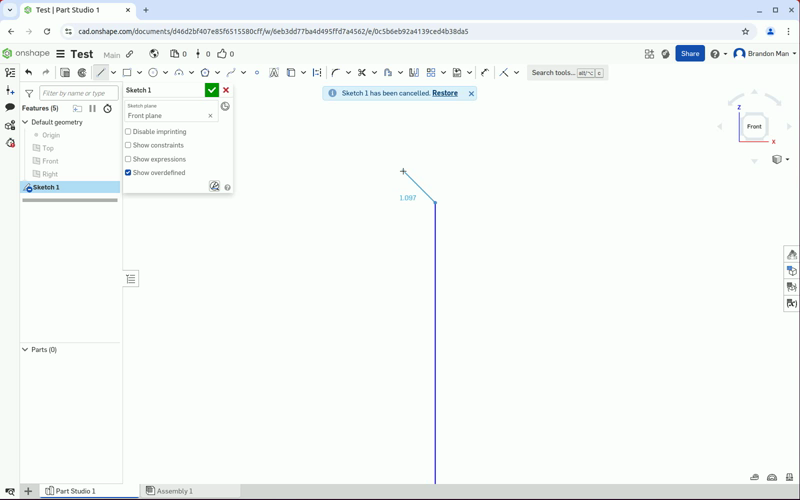
scroll(6)
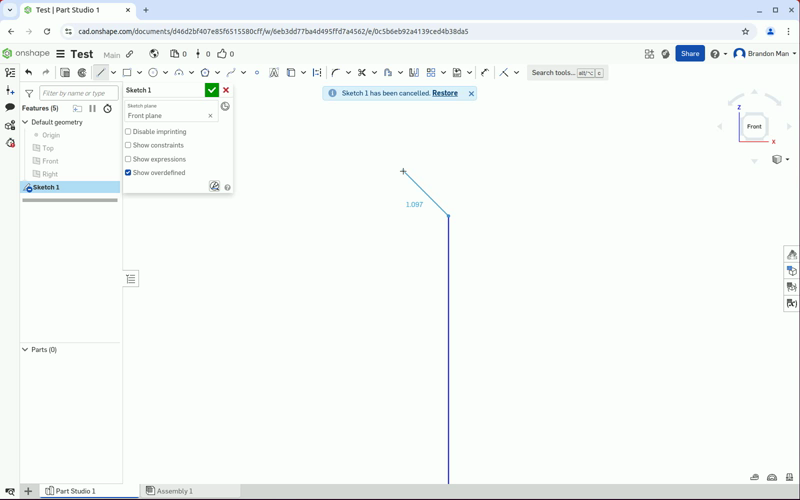
click(403, 170)
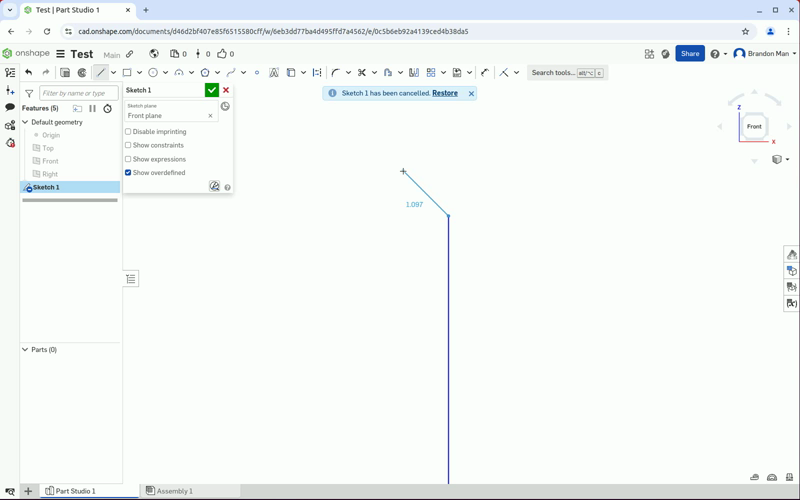
scroll(-6)
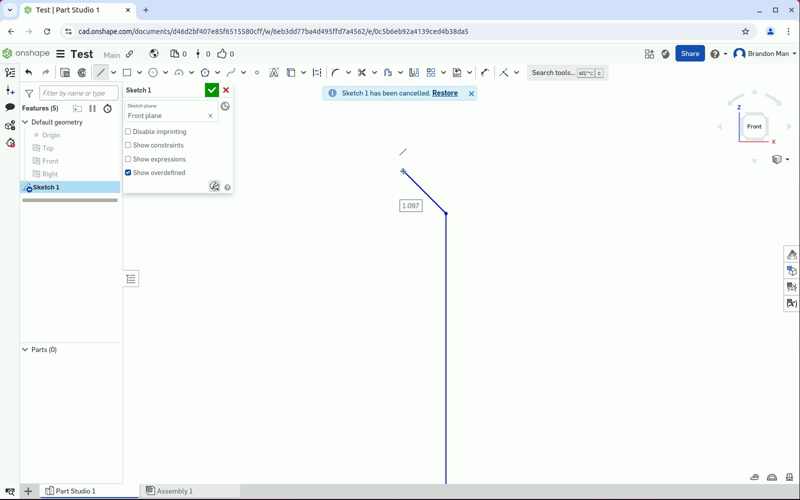
scroll(-6)
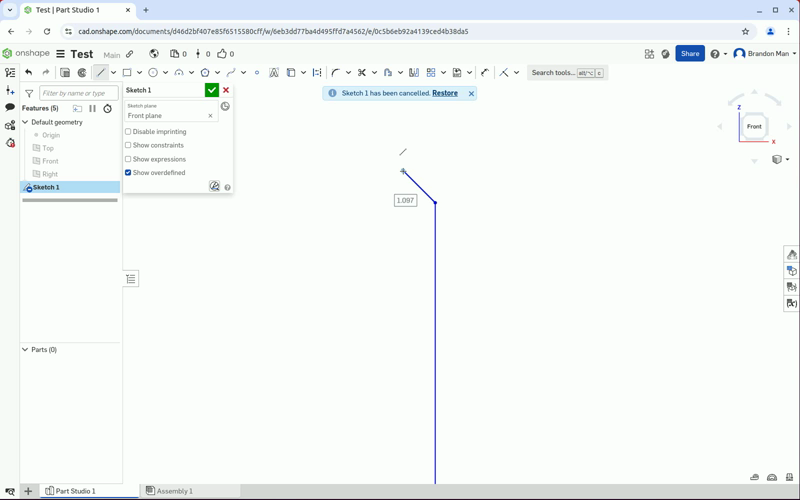
scroll(-6)
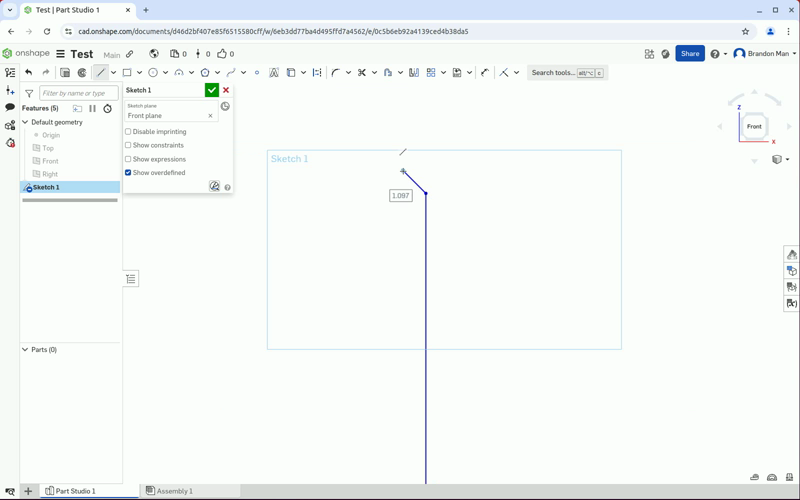
scroll(-6)
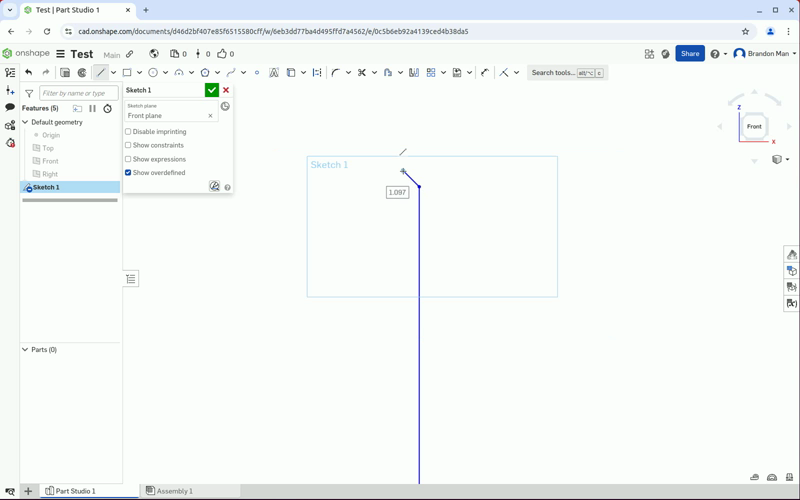
scroll(-6)
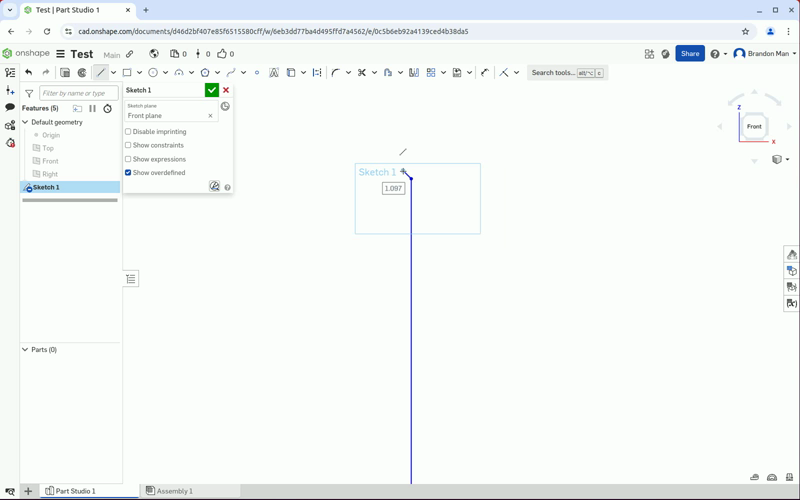
scroll(-6)
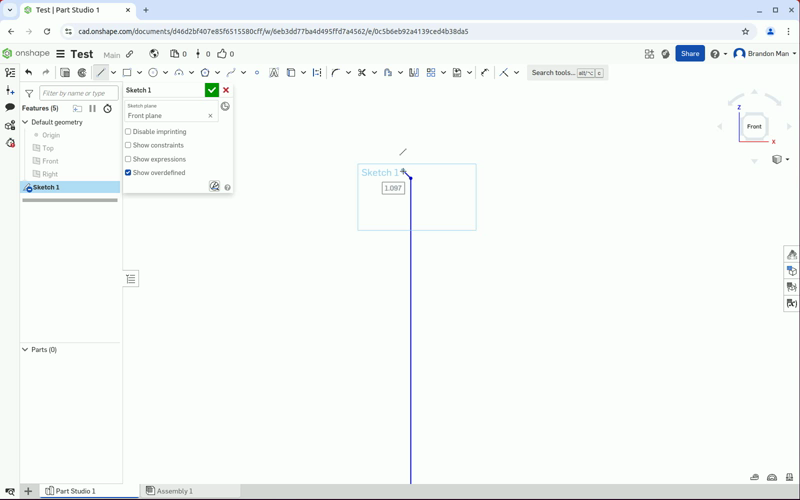
scroll(-6)
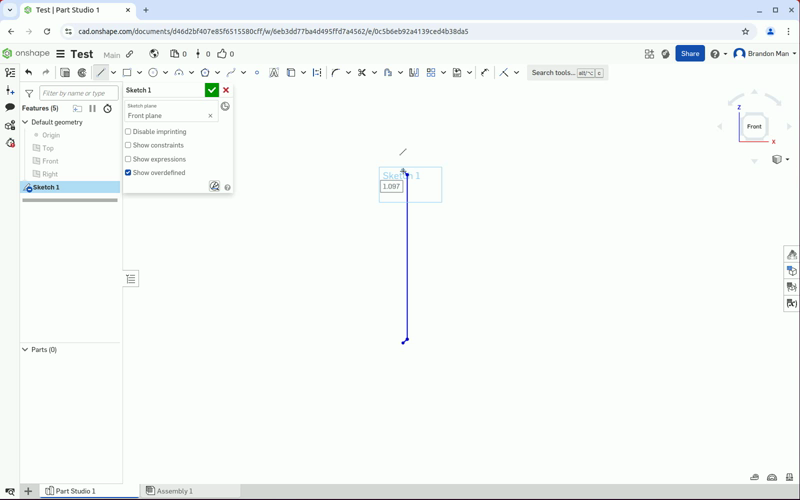
key_up(shift)
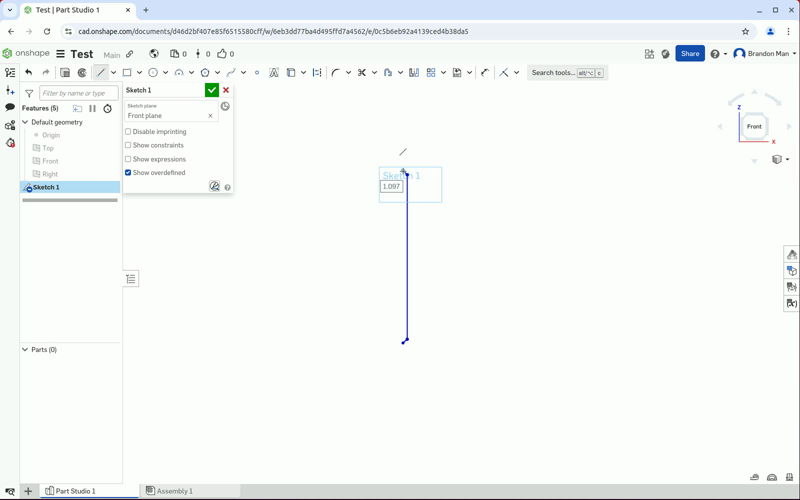
key_down(shift)
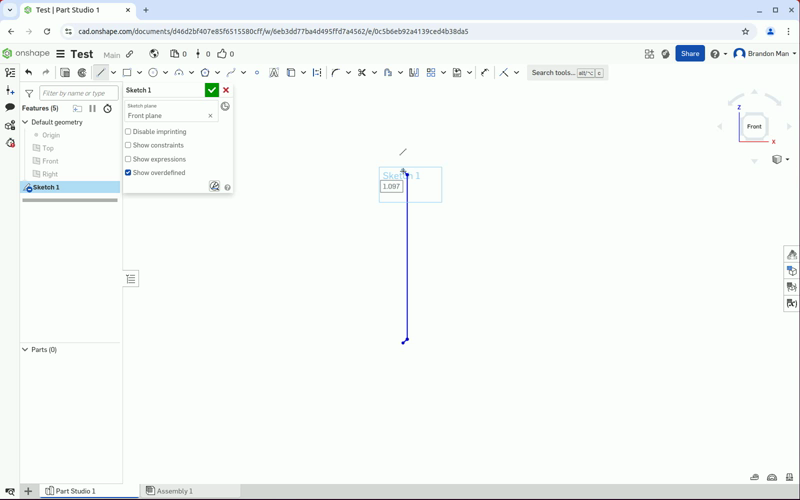
mouse_move(403, 342)
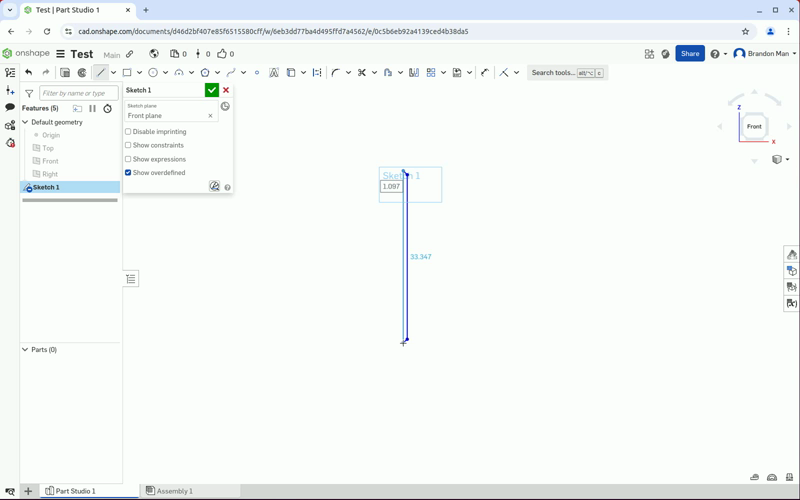
key_up(shift)
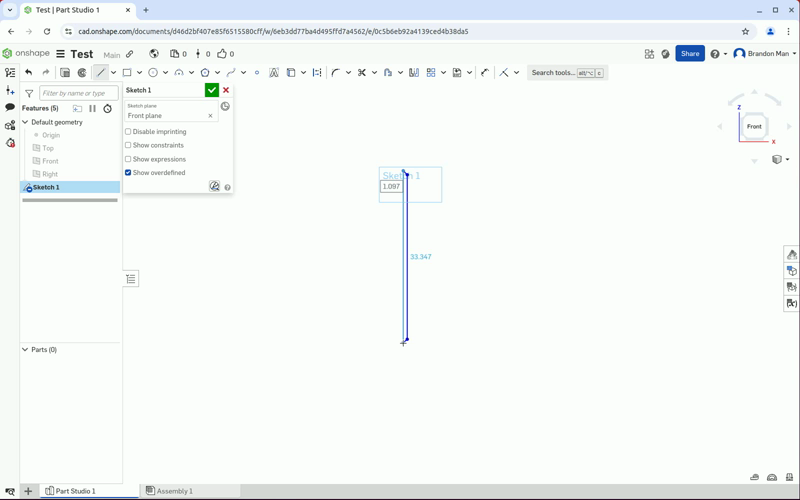
click(403, 342)
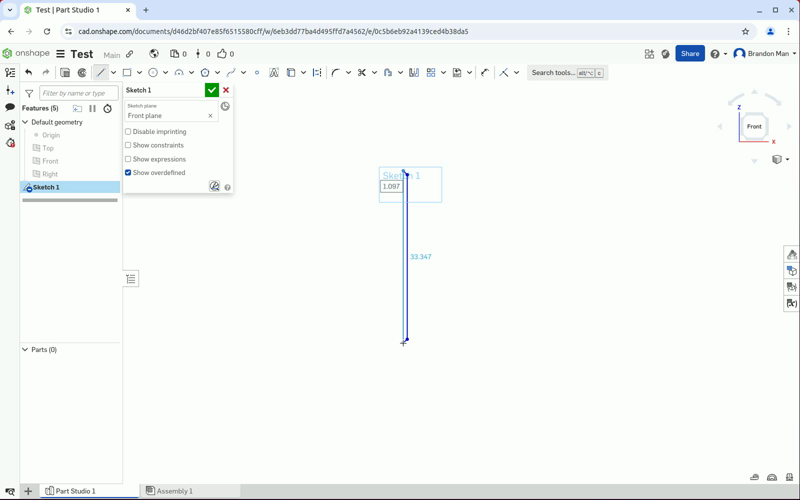
key(esc)
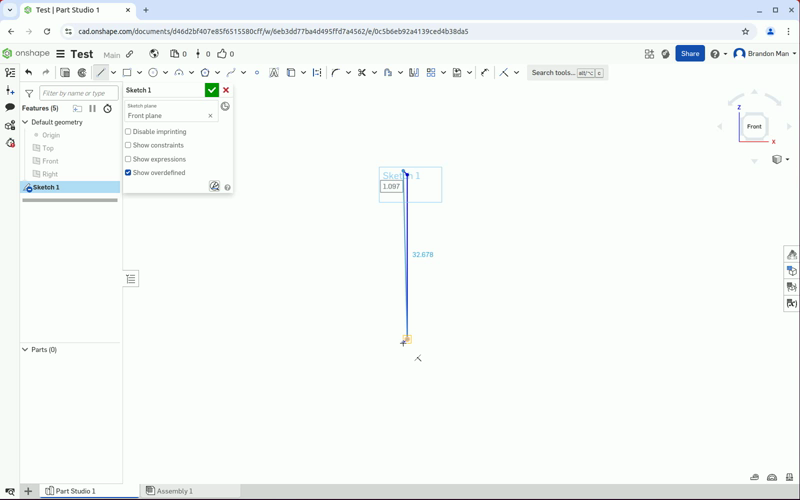
mouse_move(405, 326)
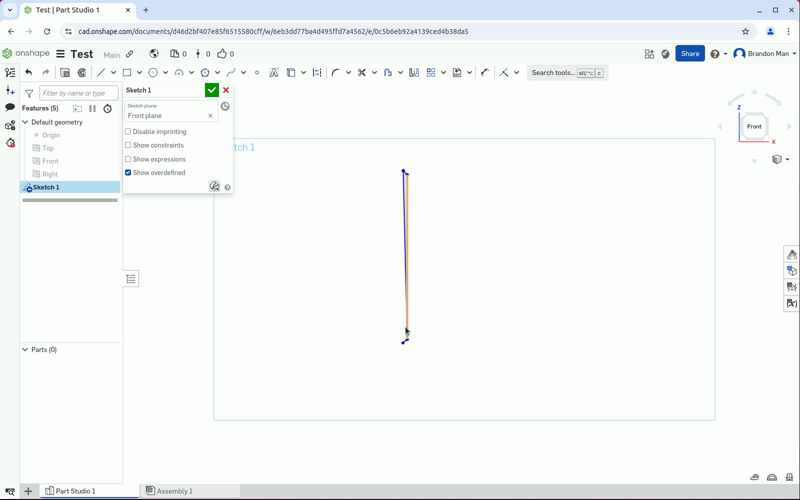
scroll(6)
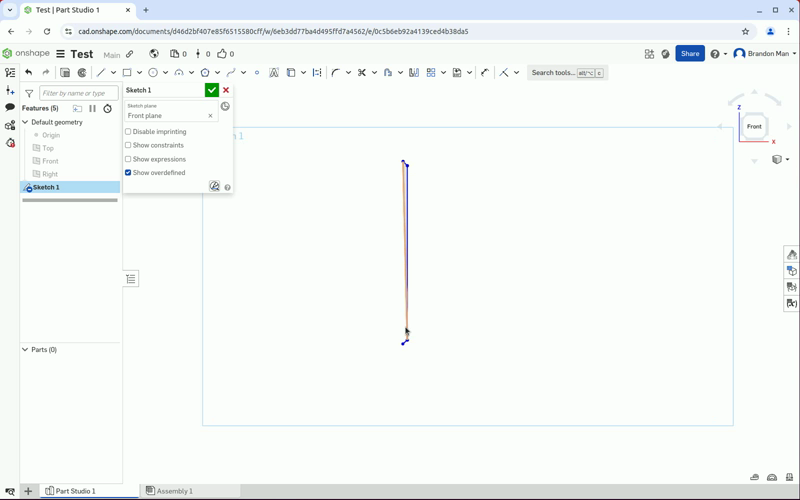
scroll(6)
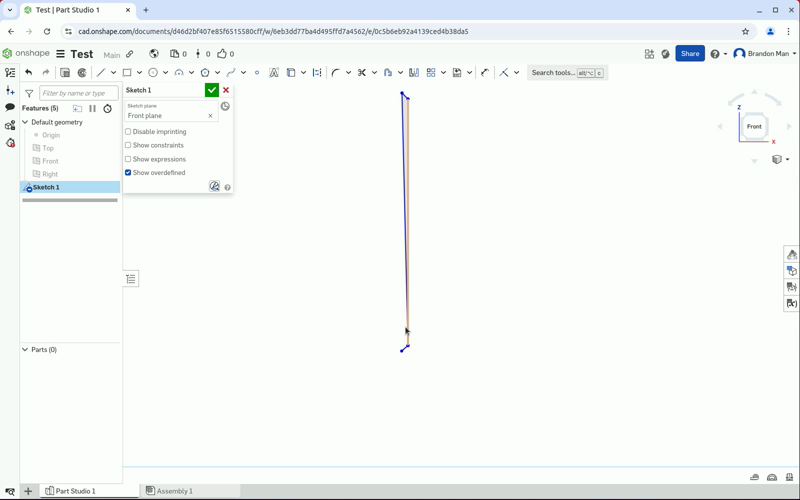
scroll(6)
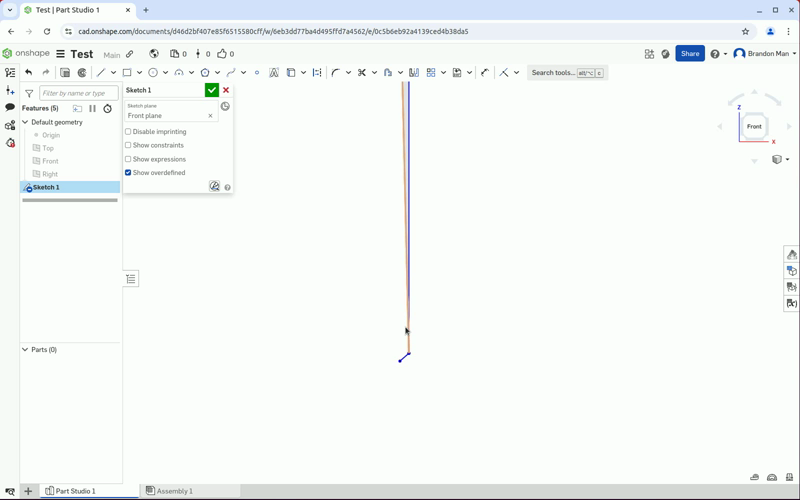
scroll(6)
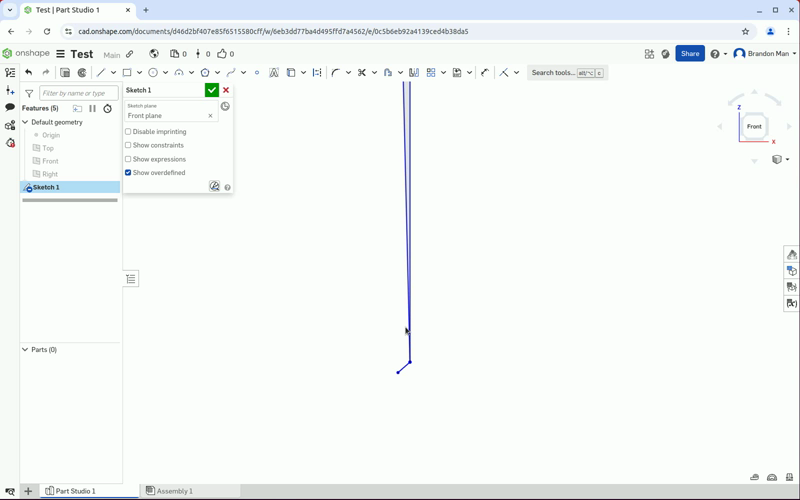
scroll(6)
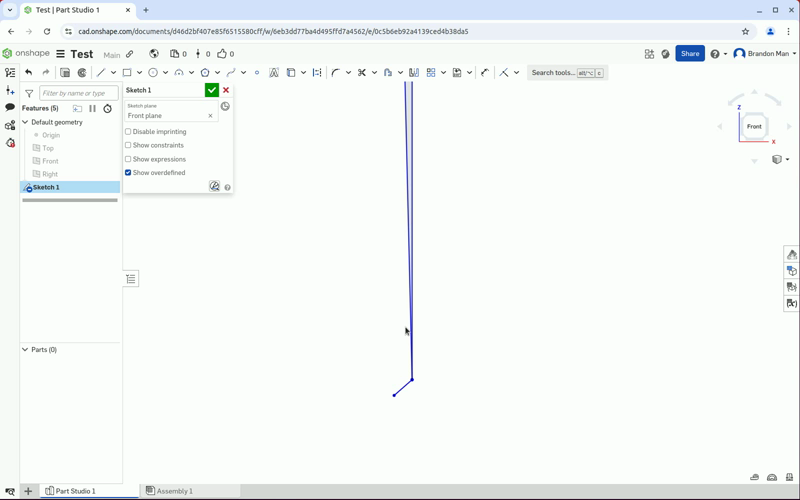
scroll(6)
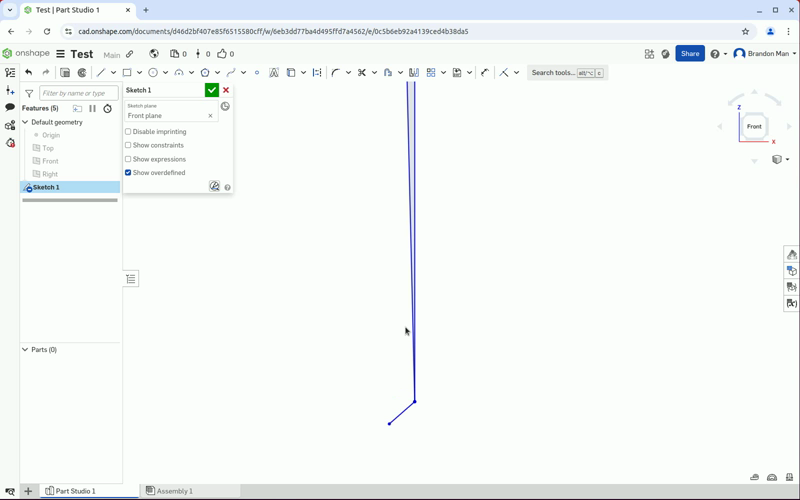
scroll(6)
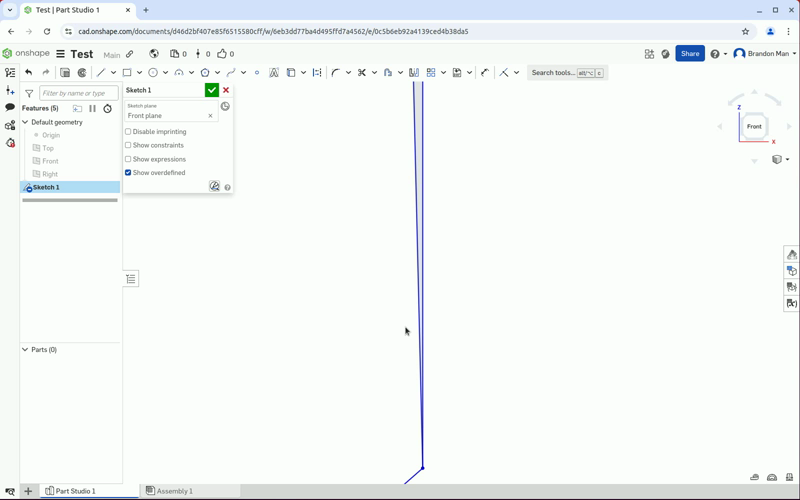
click(405, 326)
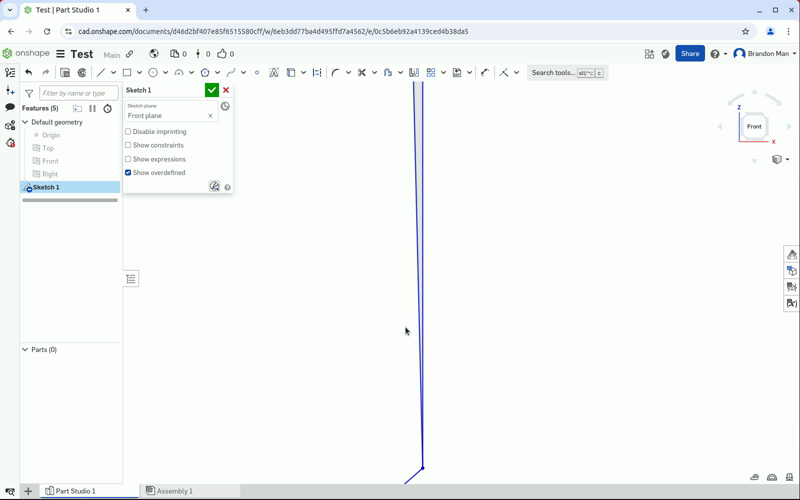
scroll(-6)
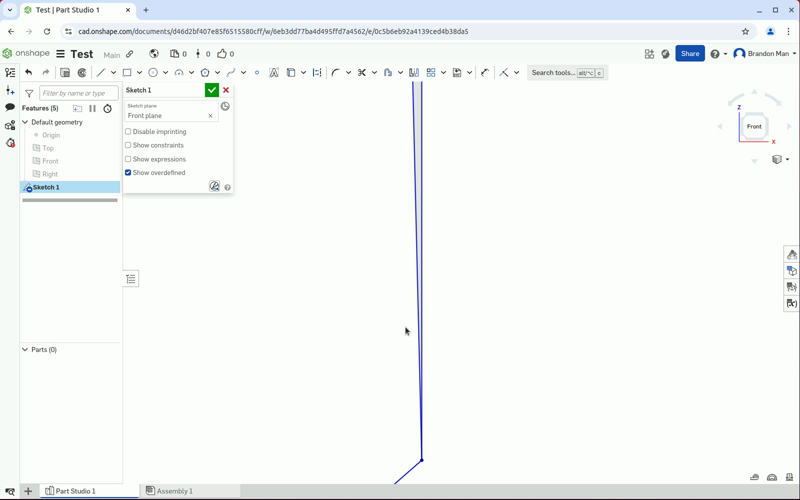
scroll(-6)
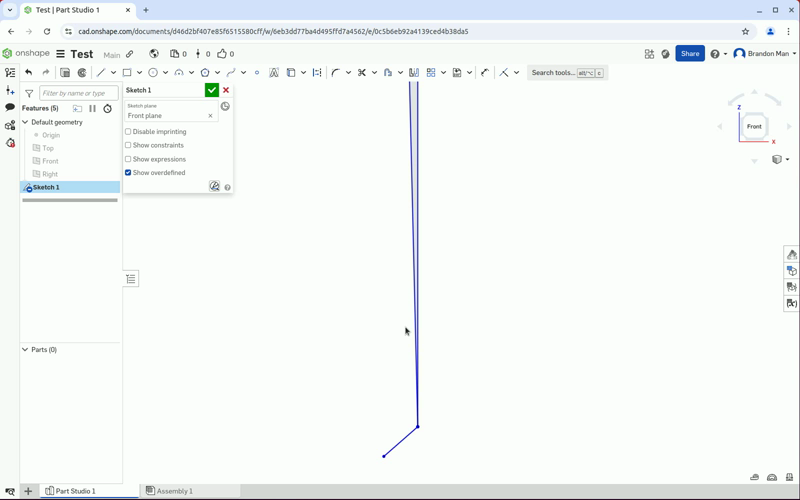
scroll(-6)
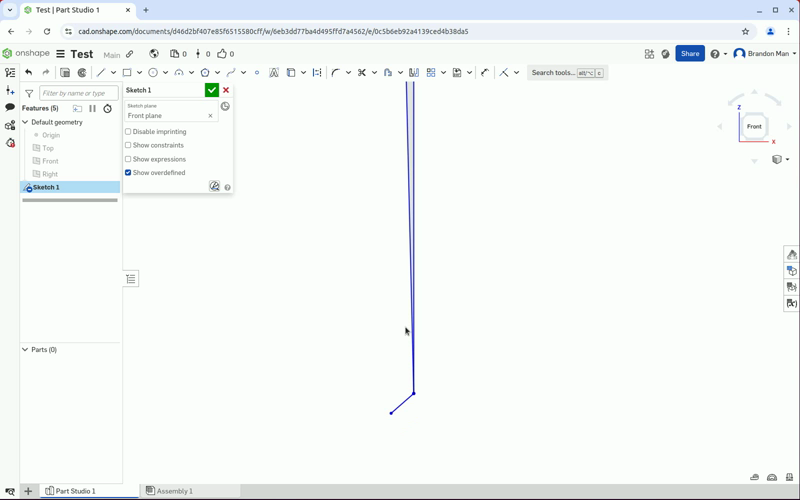
scroll(-6)
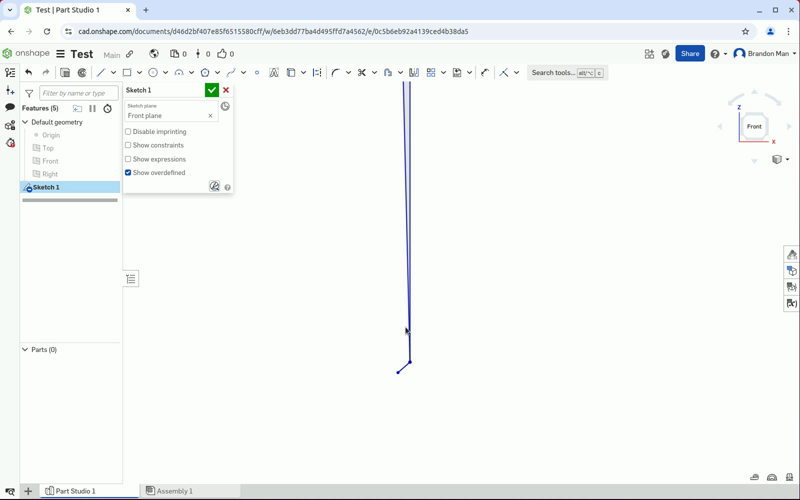
scroll(-6)
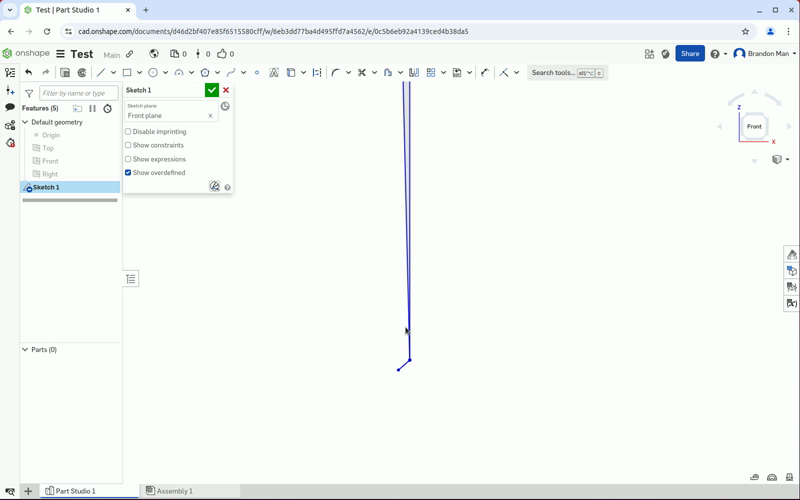
scroll(-6)
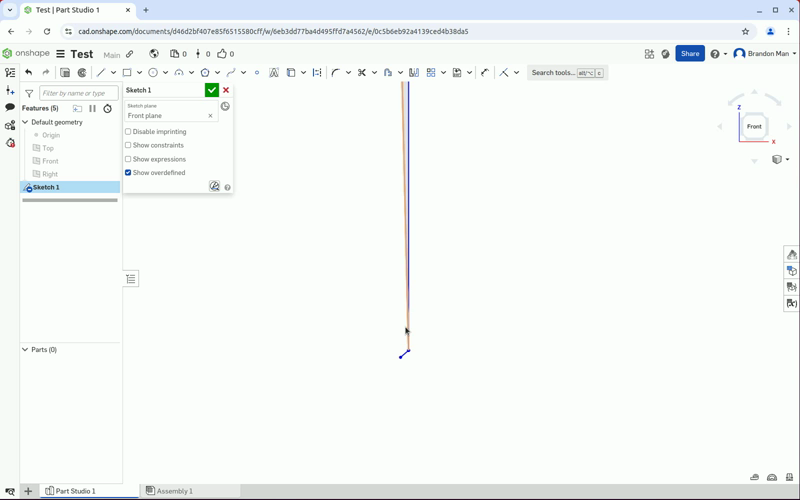
scroll(-6)
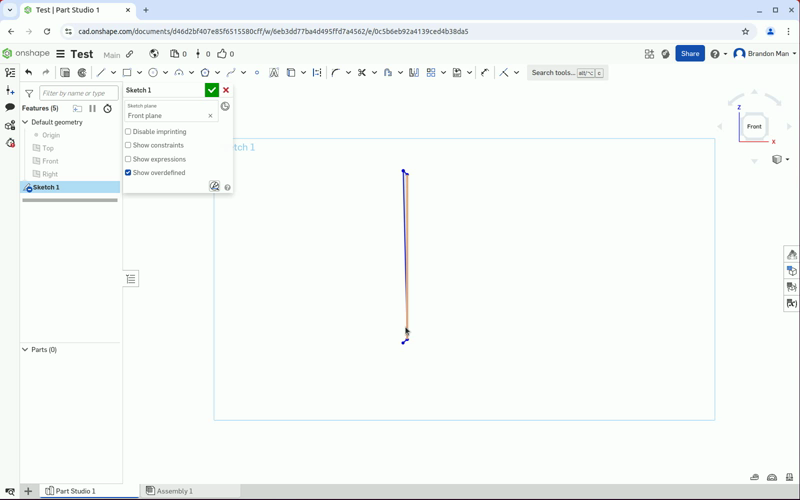
mouse_move(73, 352)
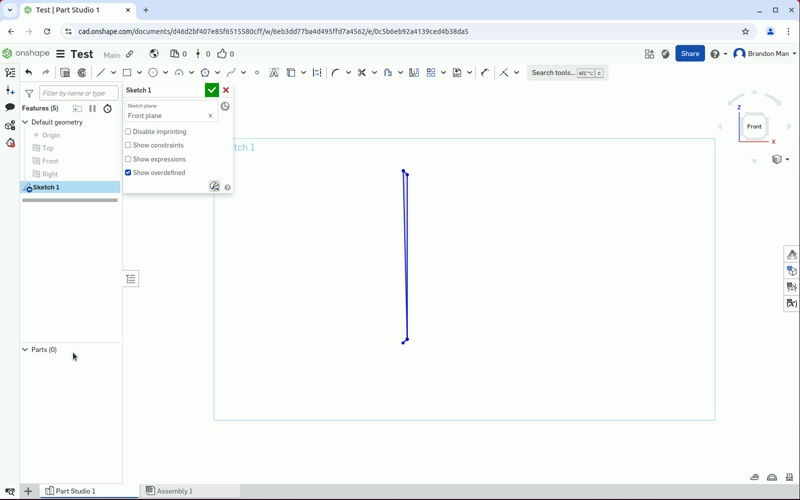
key(shift+y)
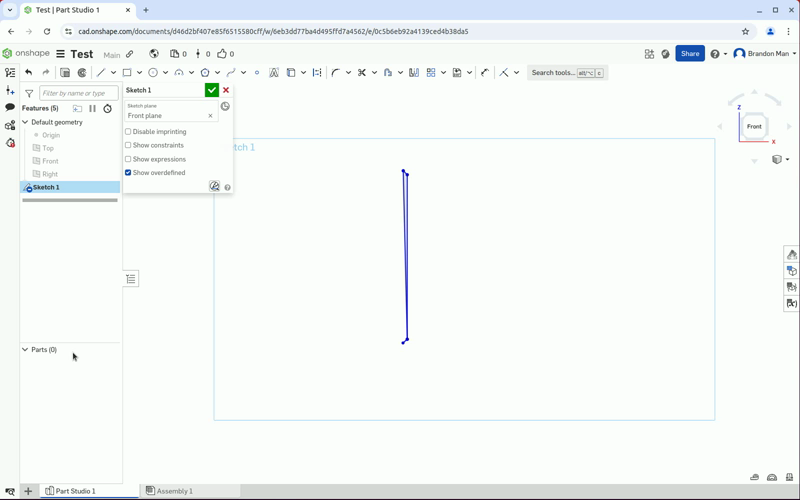
key(shift+e)
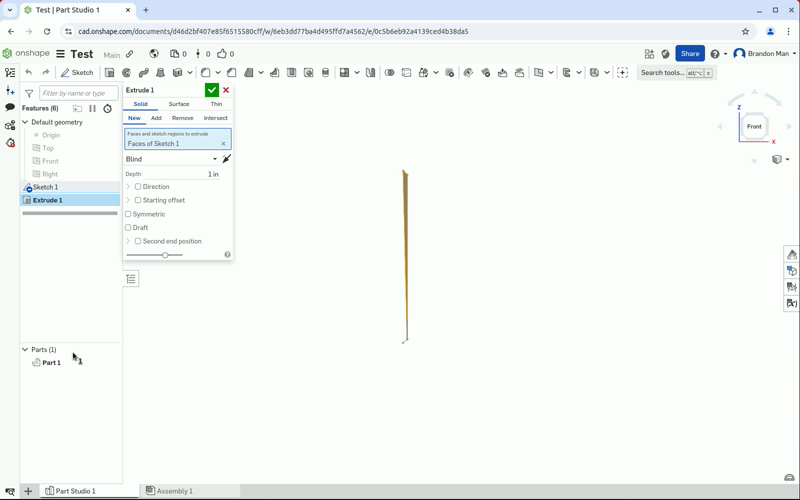
mouse_move(143, 106)
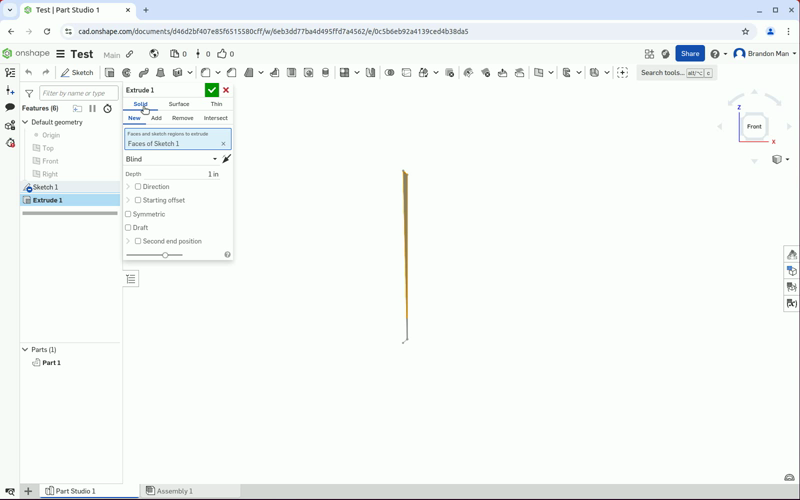
click(143, 106)
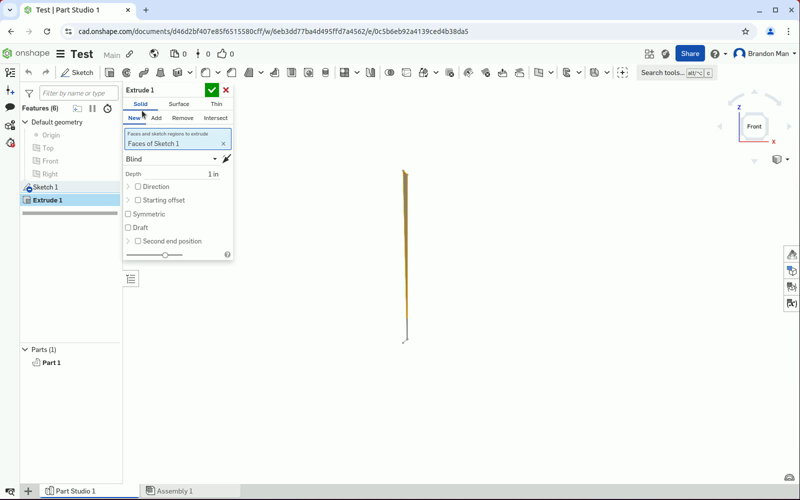
mouse_move(137, 120)
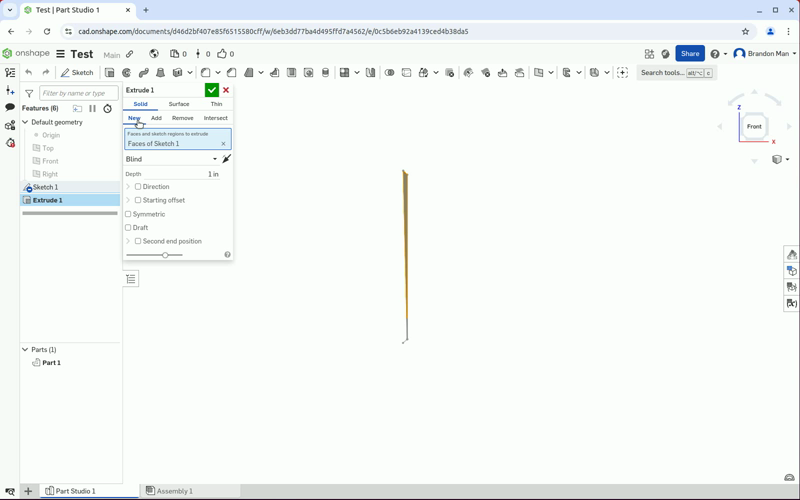
click(137, 120)
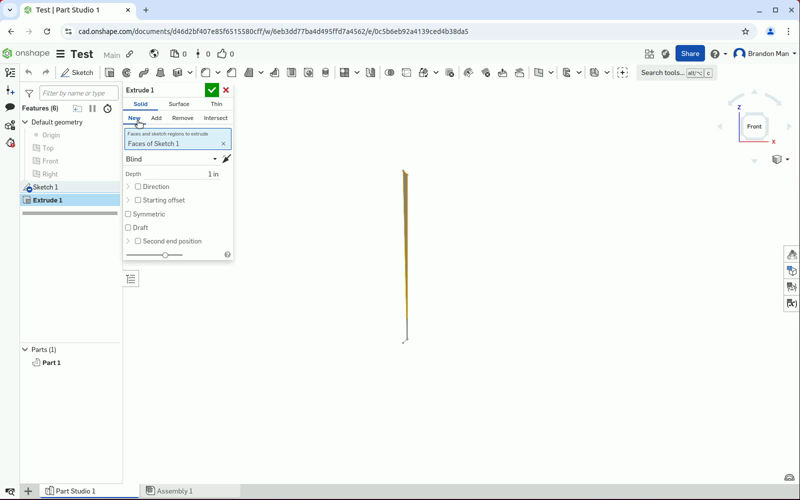
key(tab, 4)
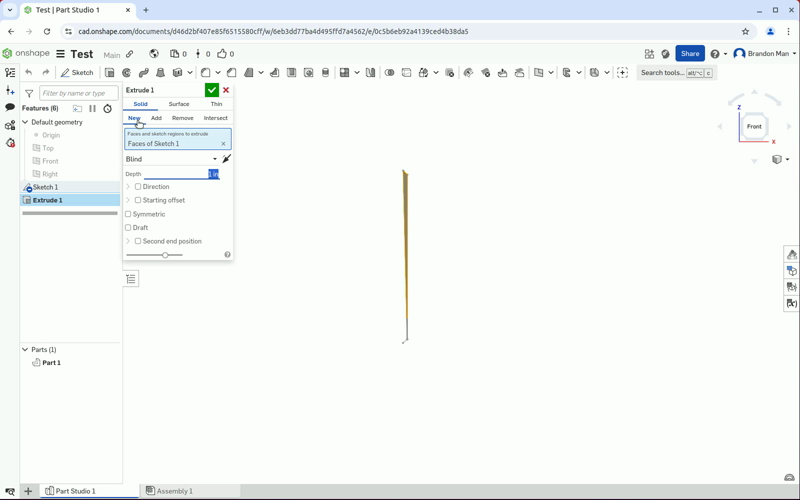
text(3.611)
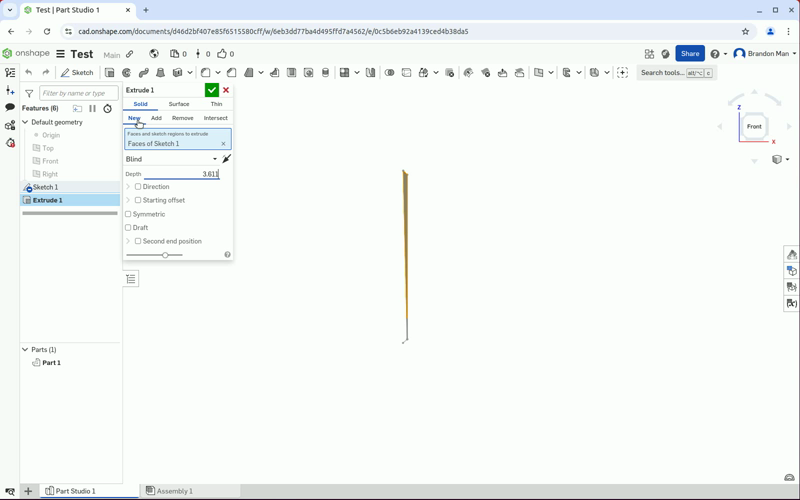
key(enter)
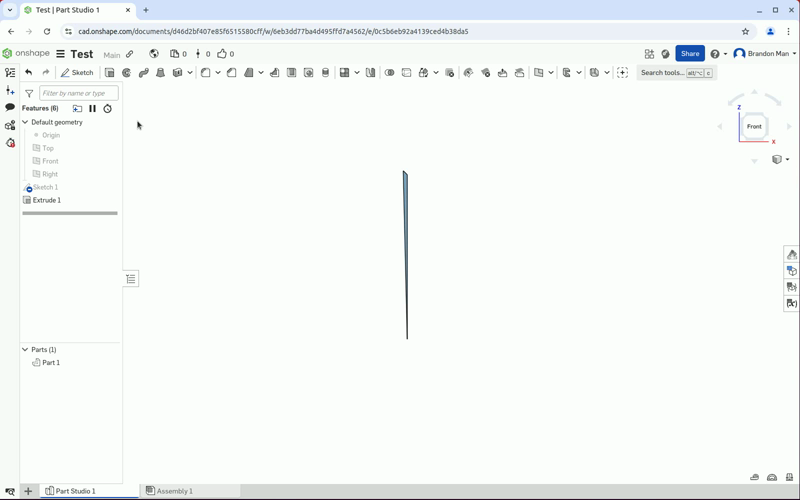
key(shift+h)
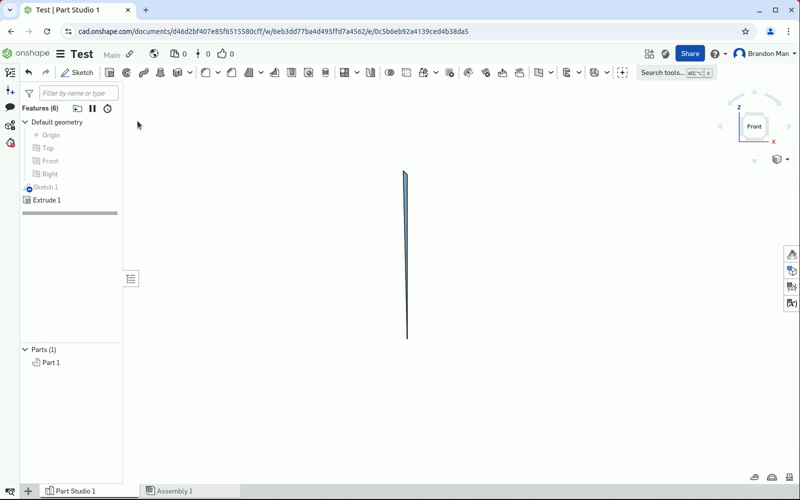
key(shift+h)
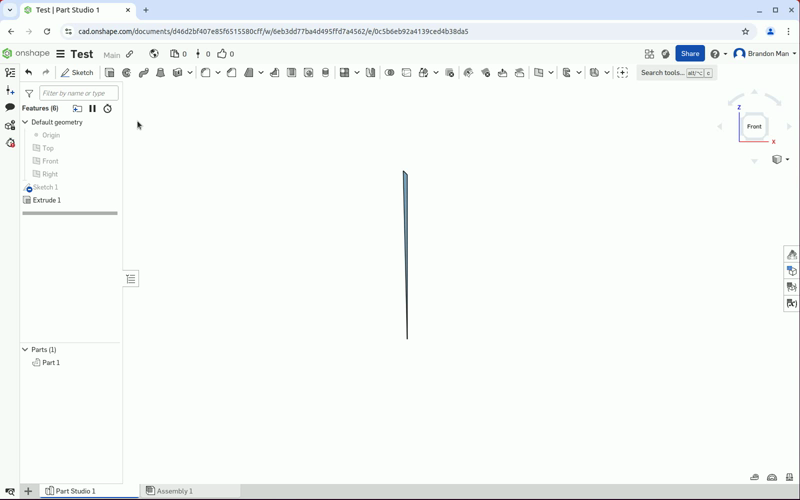
mouse_move(73, 189)
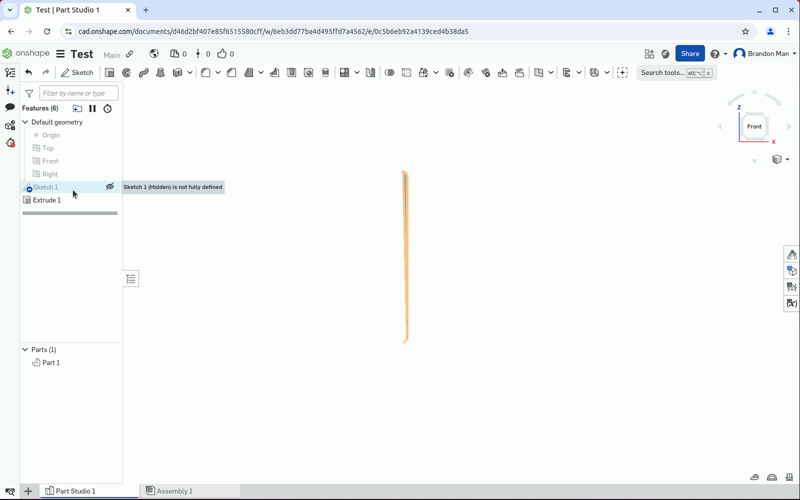
click(73, 189)
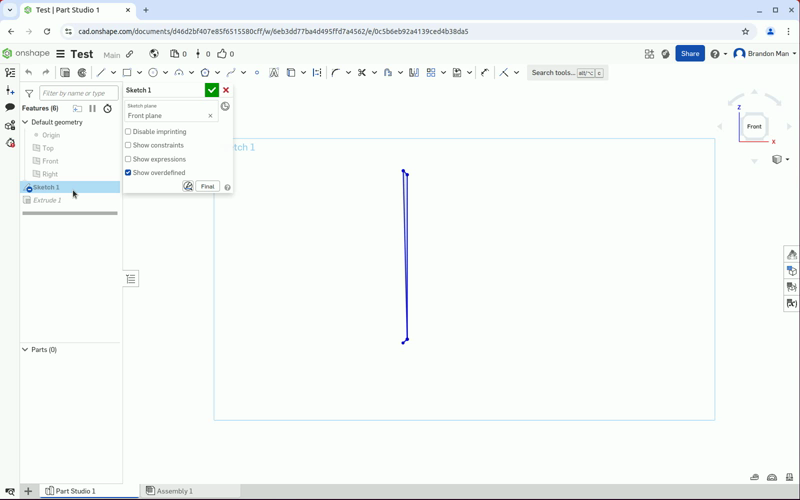
mouse_move(229, 92)
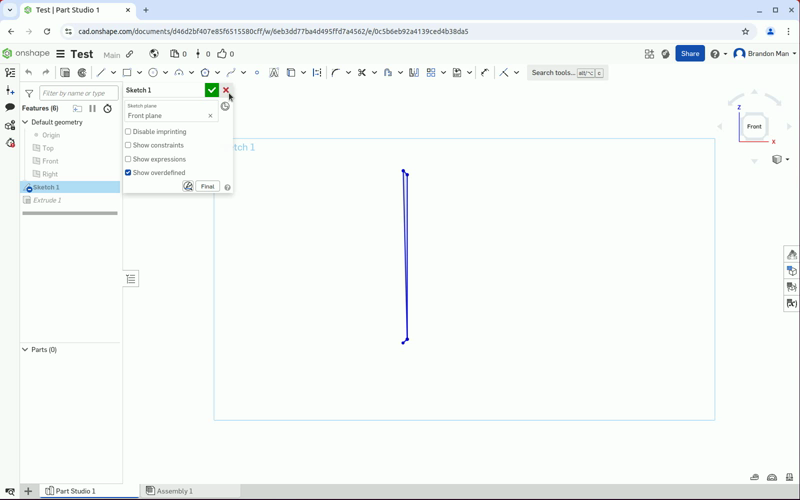
click(229, 92)
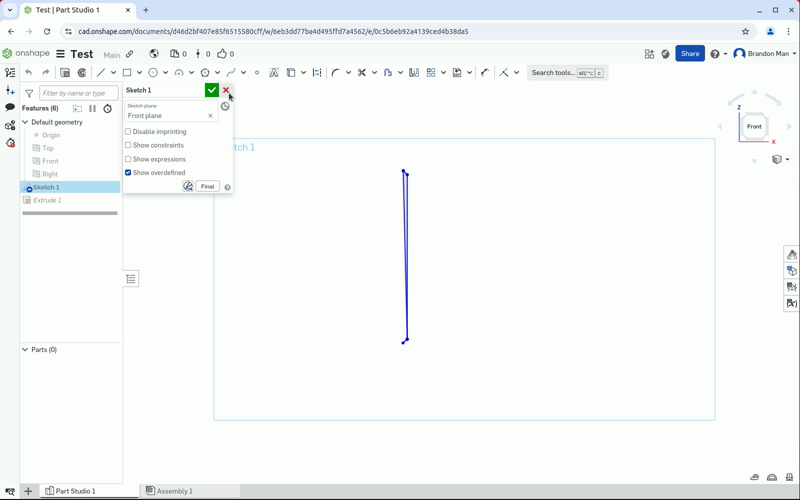
key(shift+s)
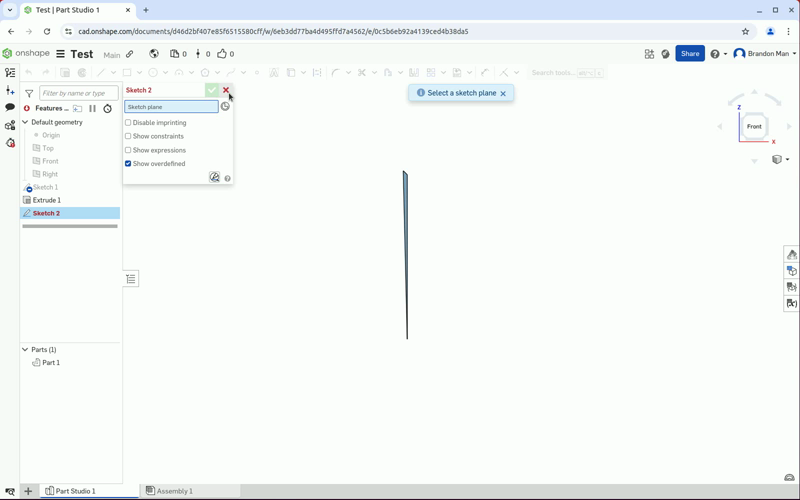
mouse_move(73, 163)
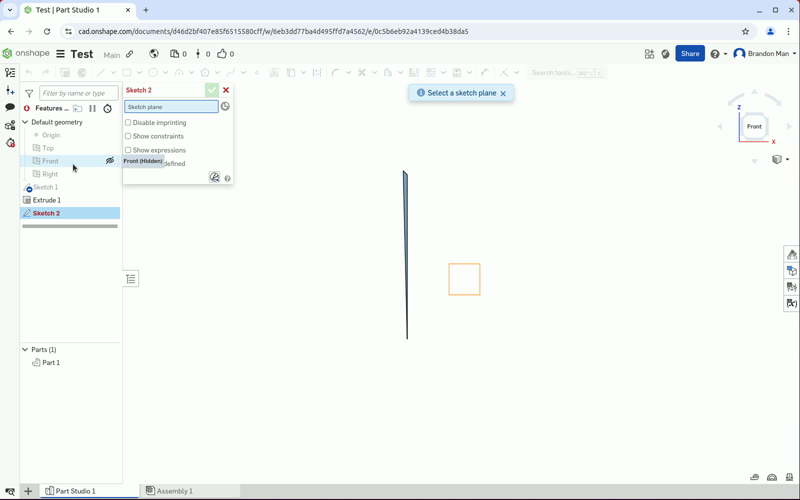
click(73, 163)
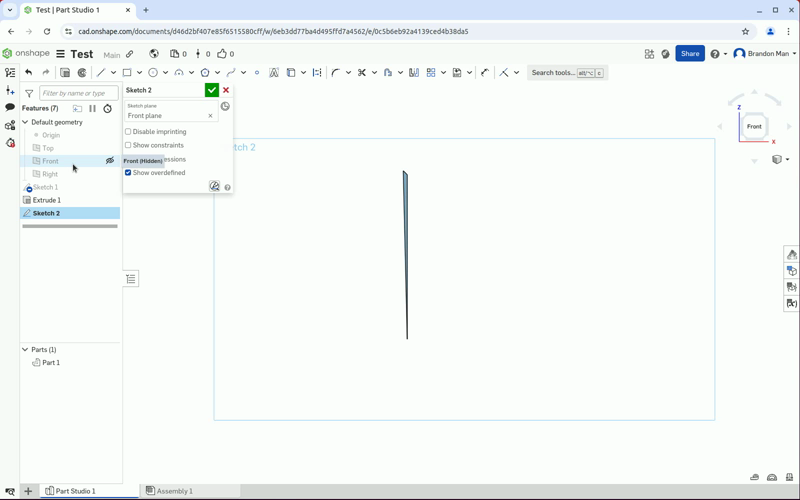
mouse_move(73, 352)
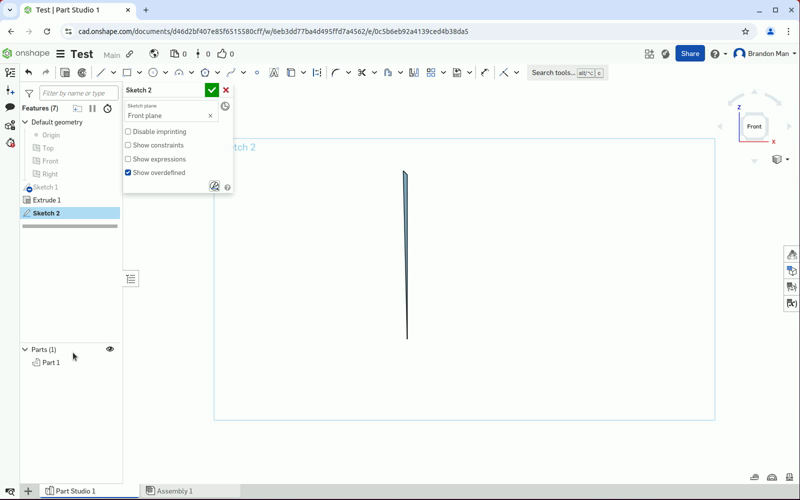
key(y)
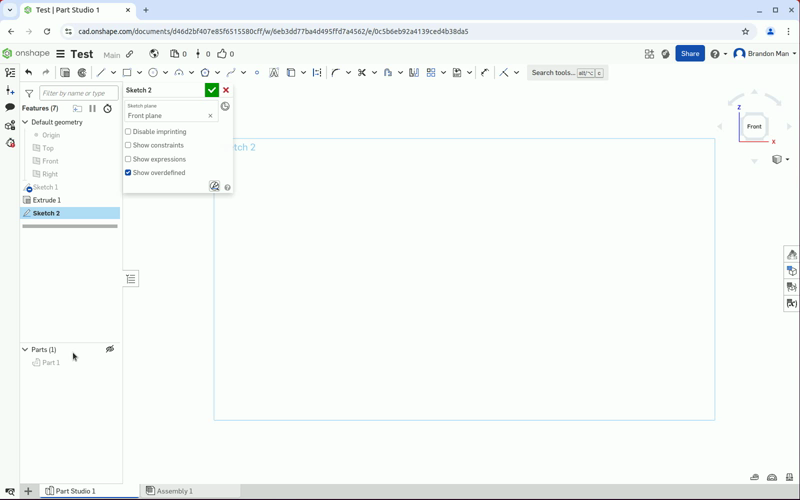
key(l)
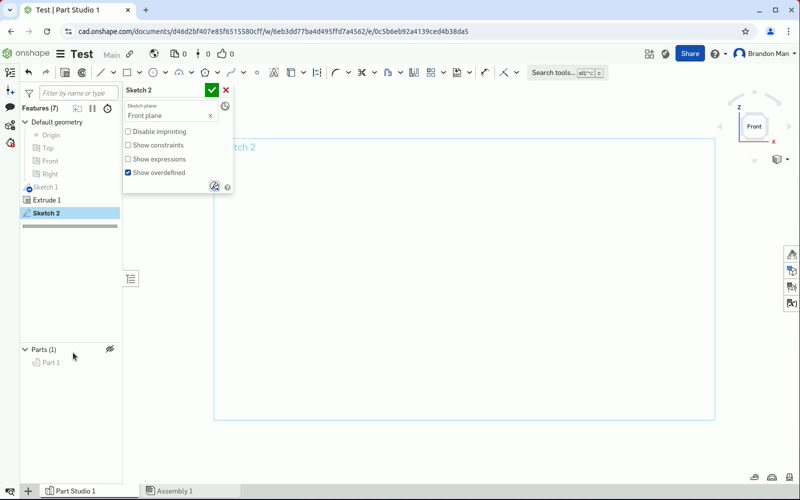
key_down(shift)
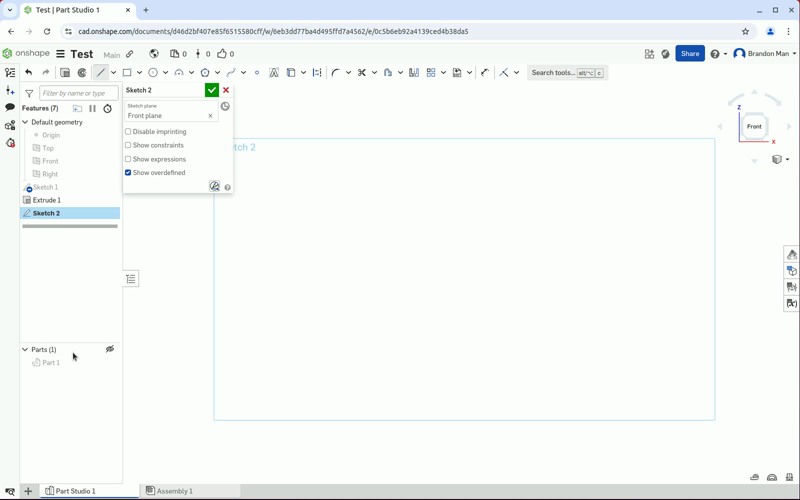
mouse_move(403, 342)
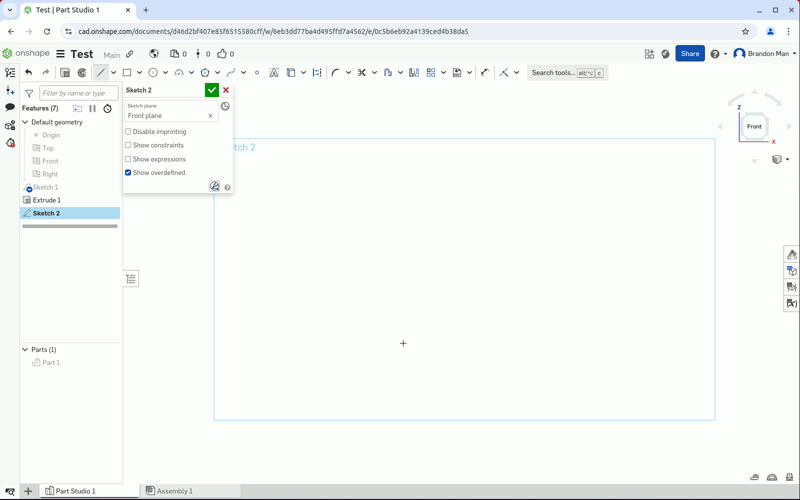
click(403, 342)
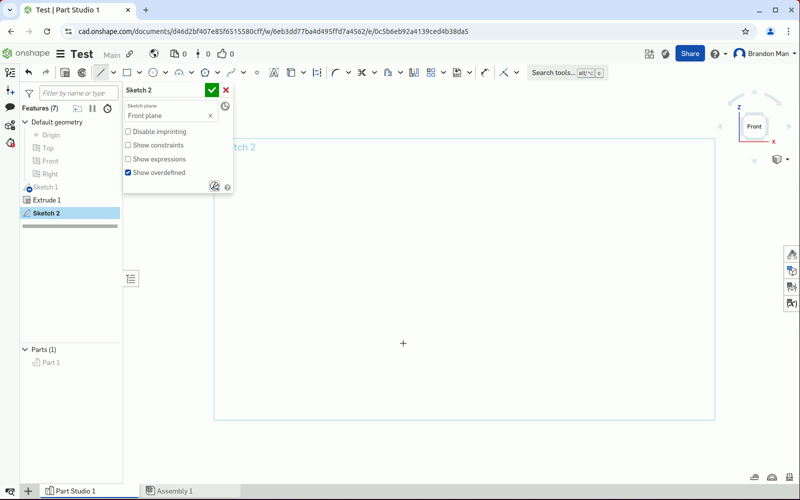
key_up(shift)
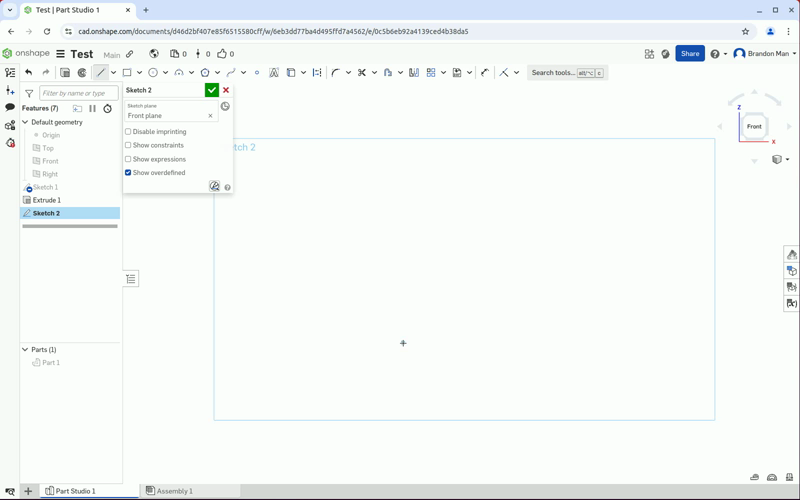
key_down(shift)
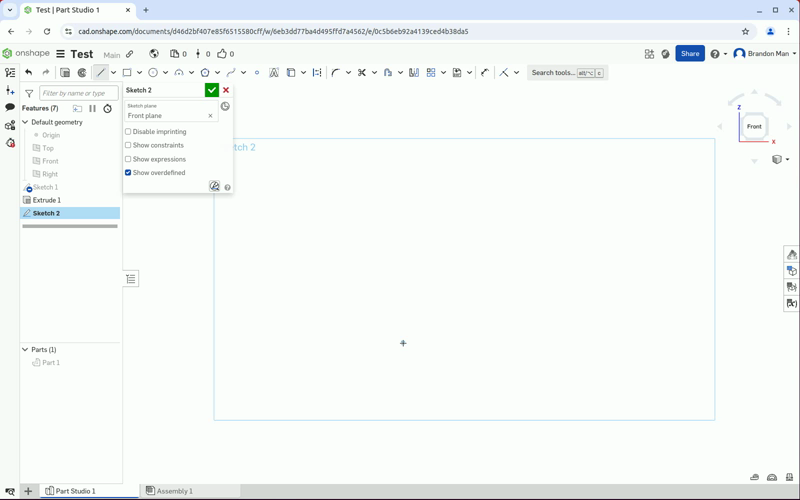
mouse_move(507, 342)
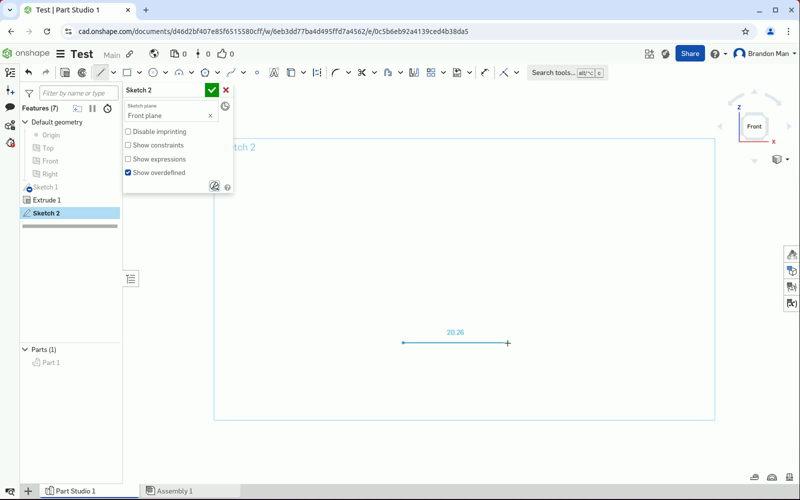
click(507, 342)
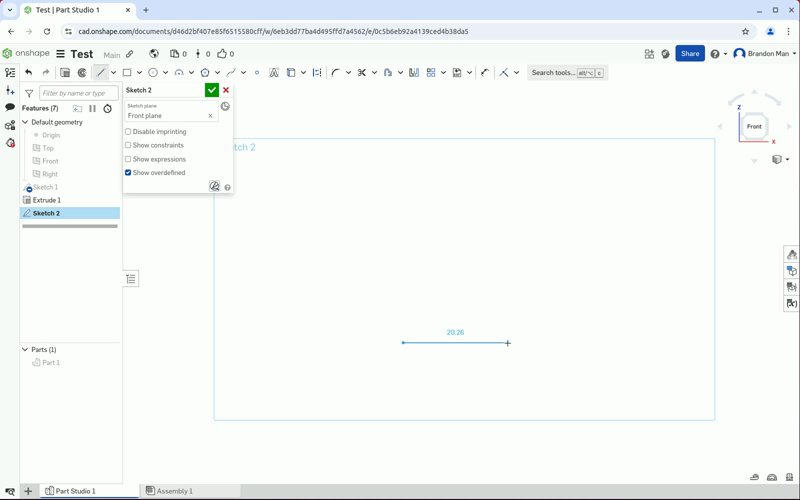
key_up(shift)
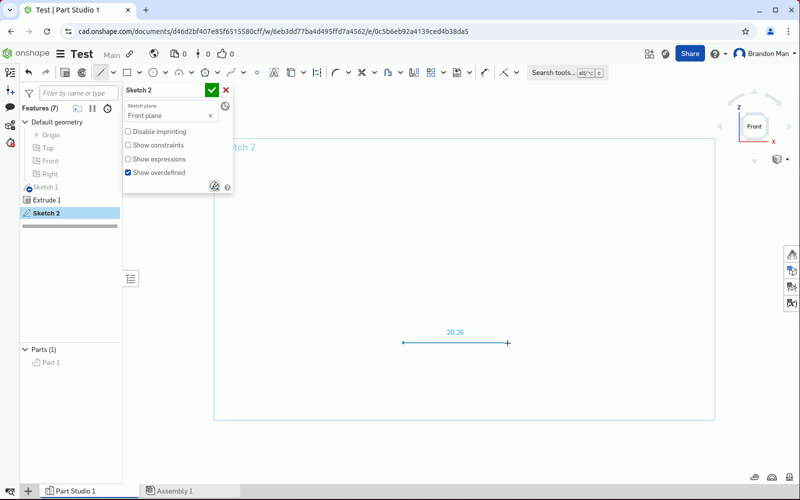
key_down(shift)
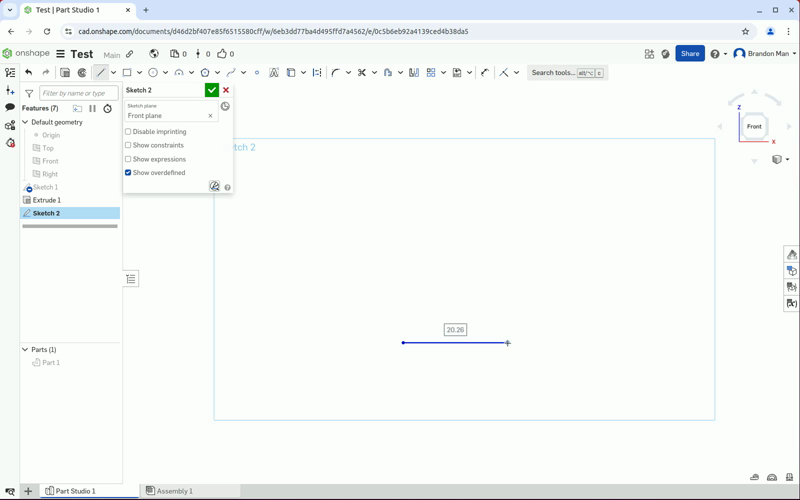
mouse_move(537, 342)
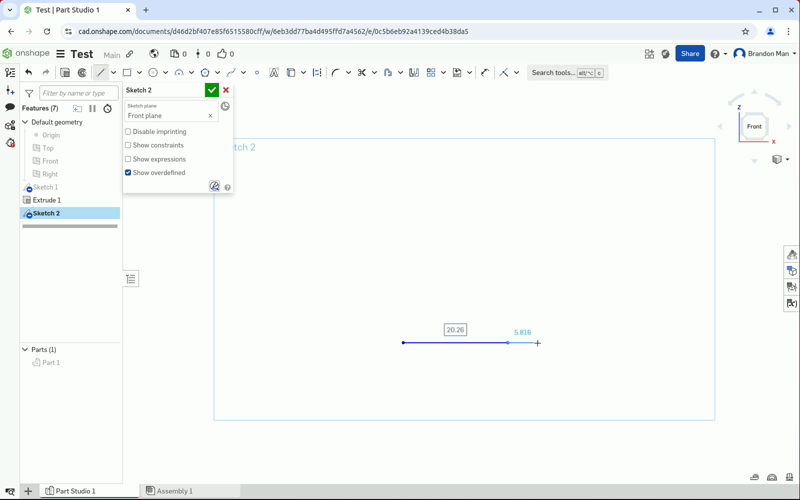
mouse_move(504, 339)
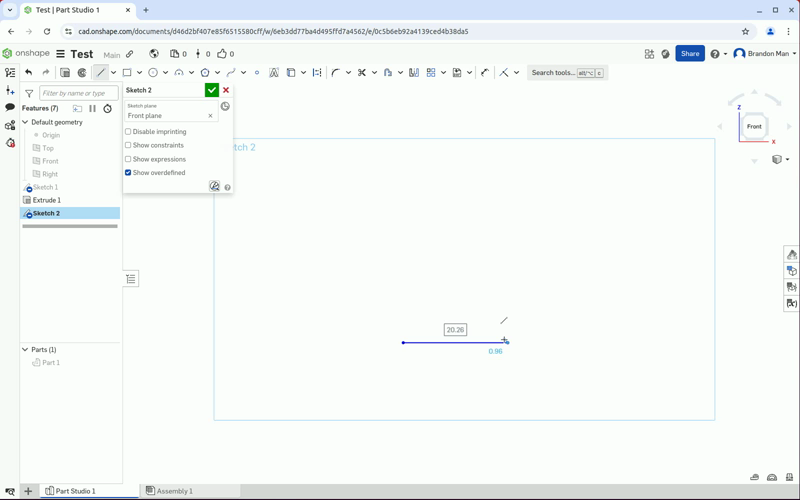
scroll(6)
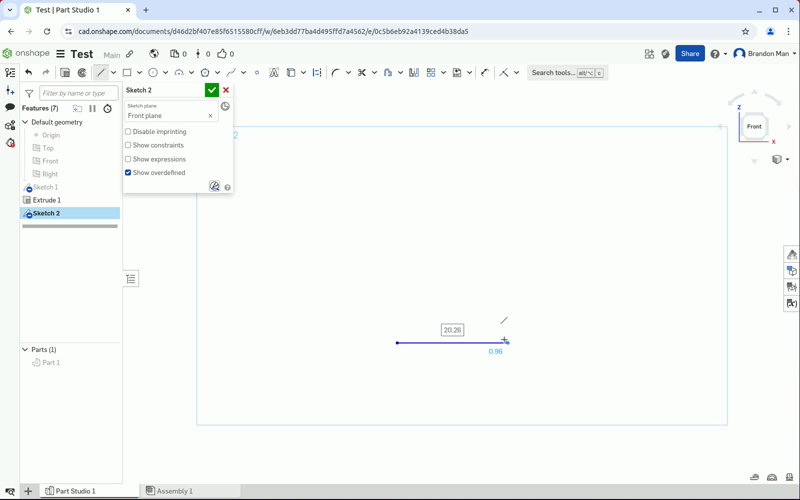
scroll(6)
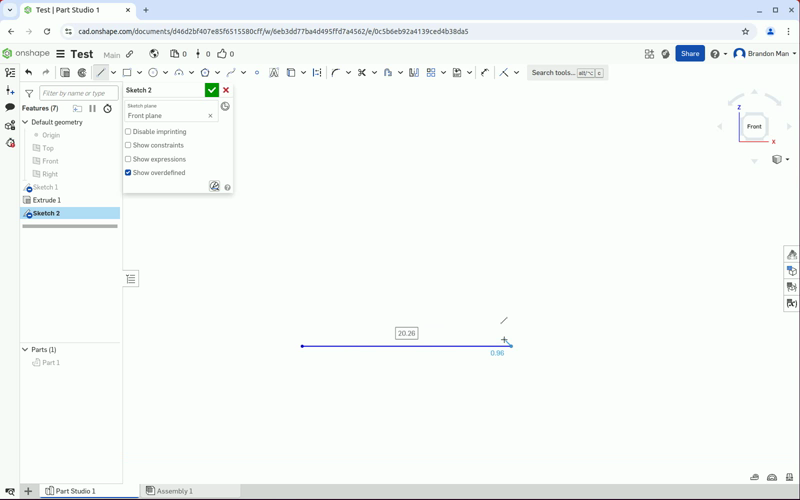
scroll(6)
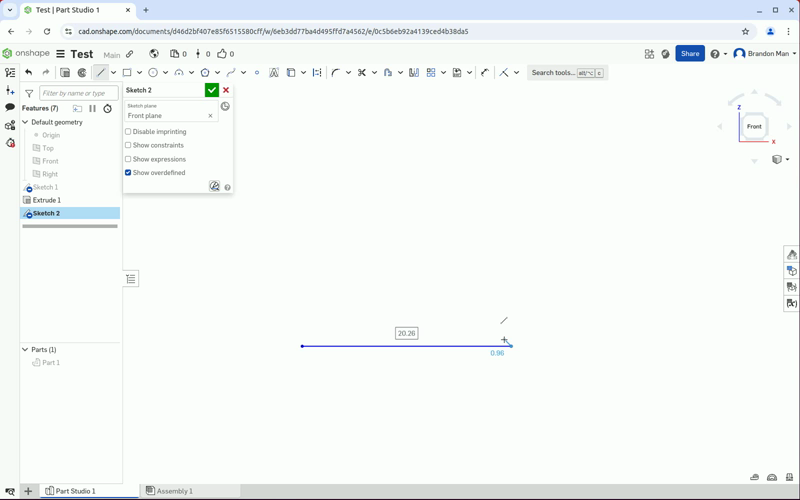
scroll(6)
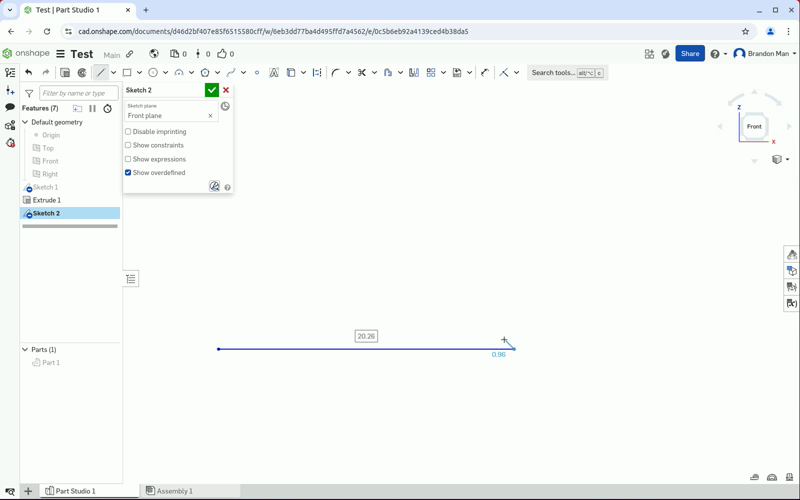
scroll(6)
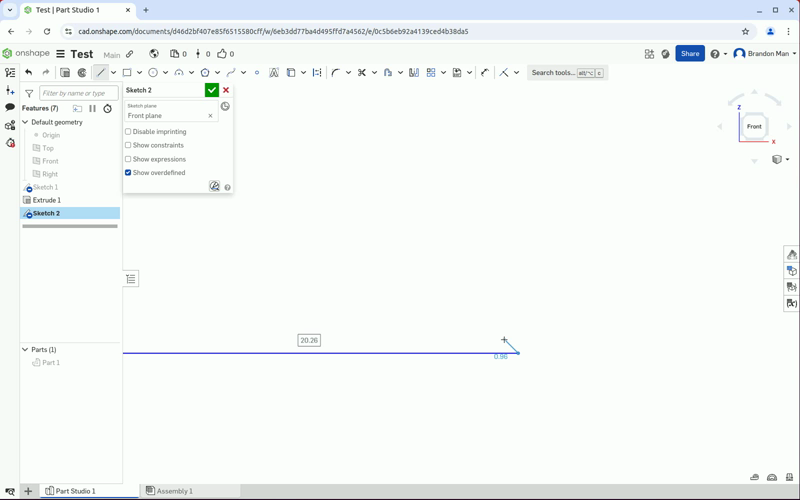
scroll(6)
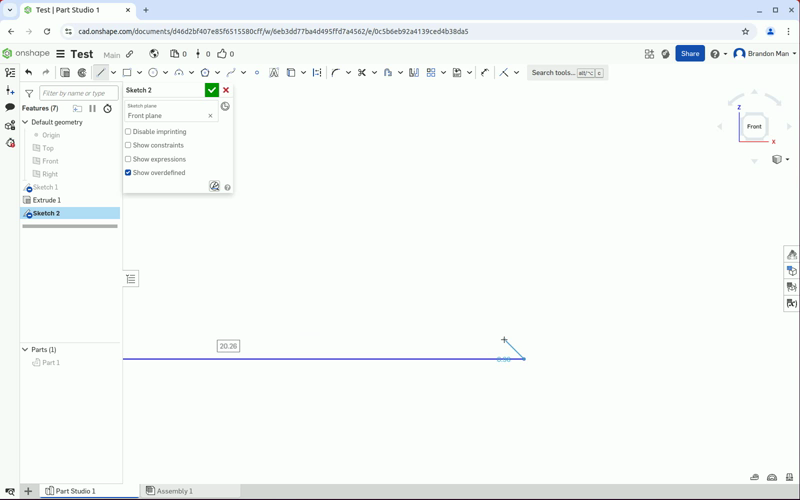
scroll(6)
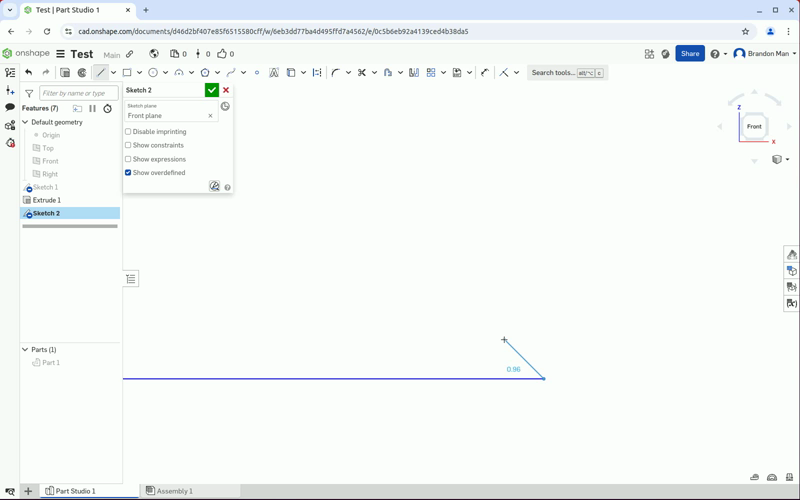
click(504, 339)
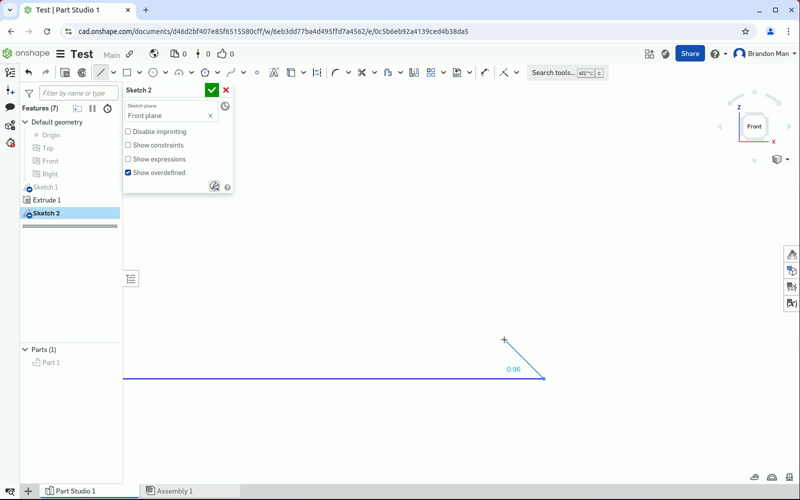
scroll(-6)
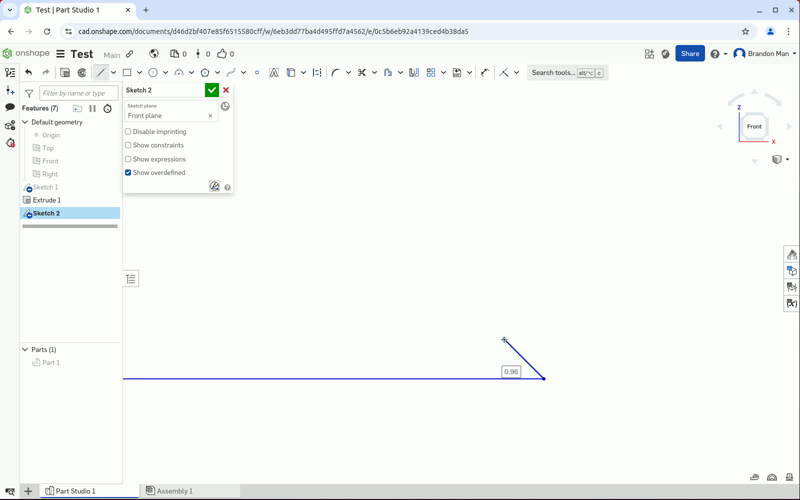
scroll(-6)
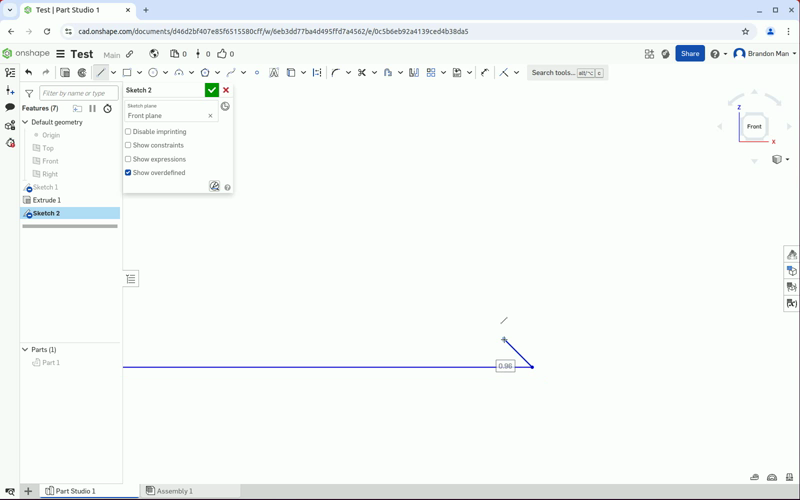
scroll(-6)
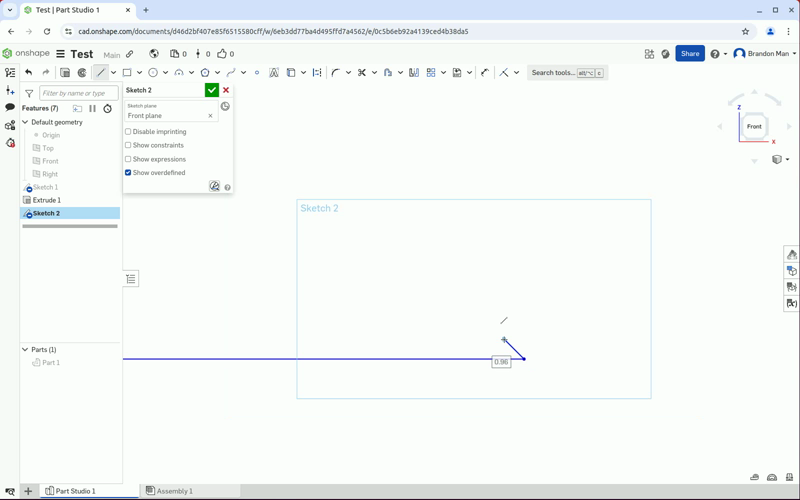
scroll(-6)
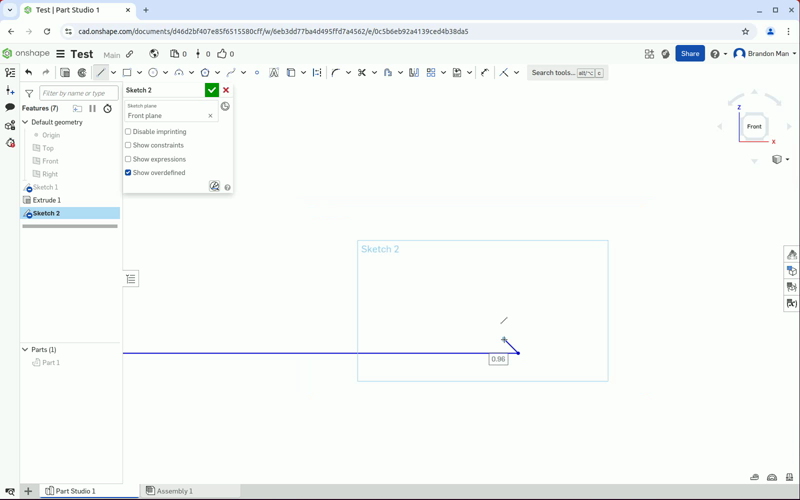
scroll(-6)
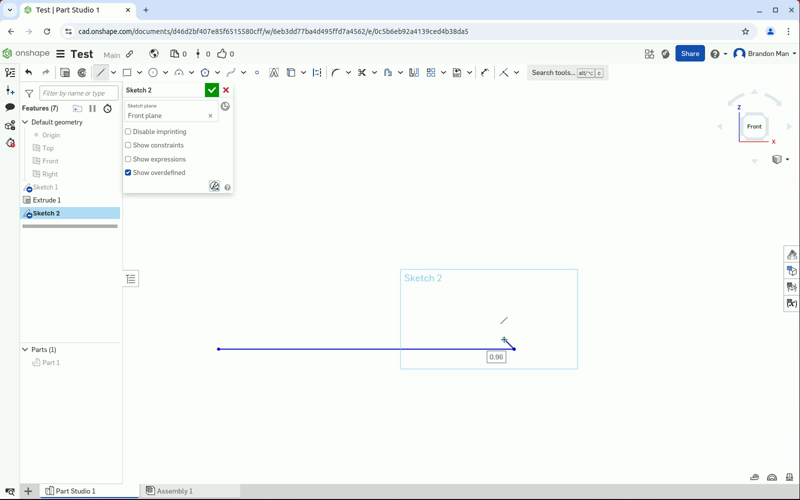
scroll(-6)
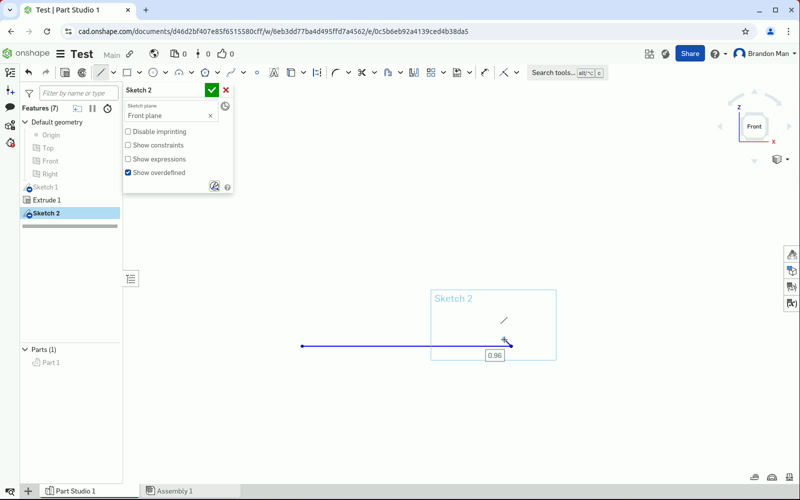
scroll(-6)
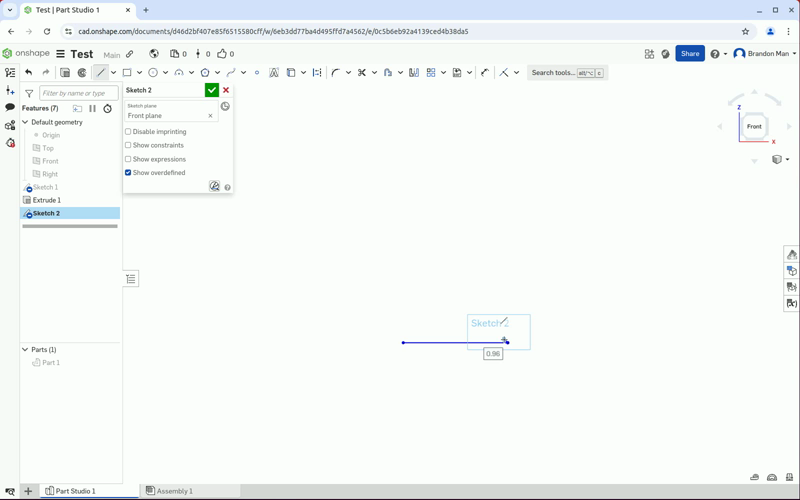
key_up(shift)
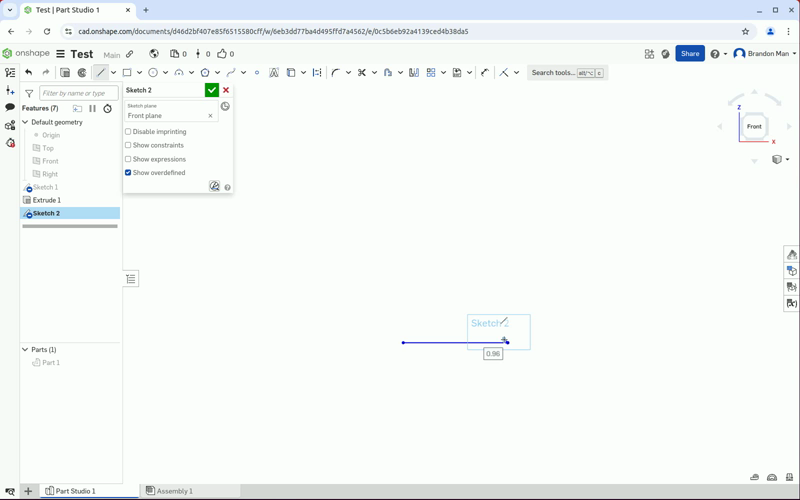
key_down(shift)
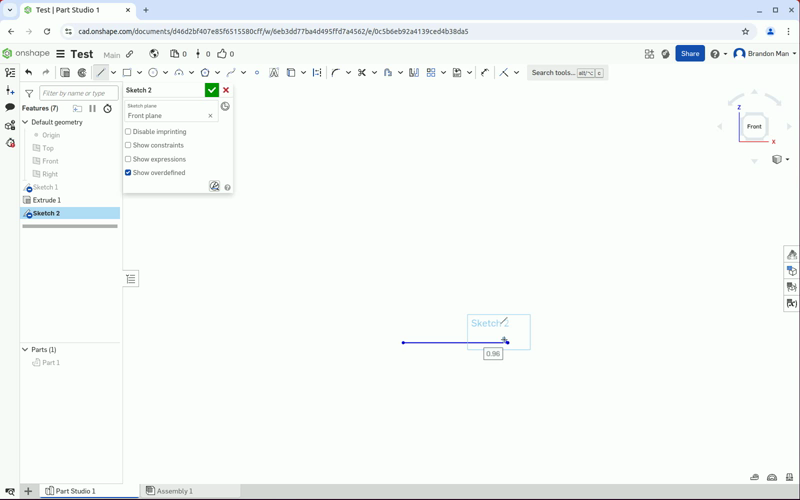
mouse_move(406, 339)
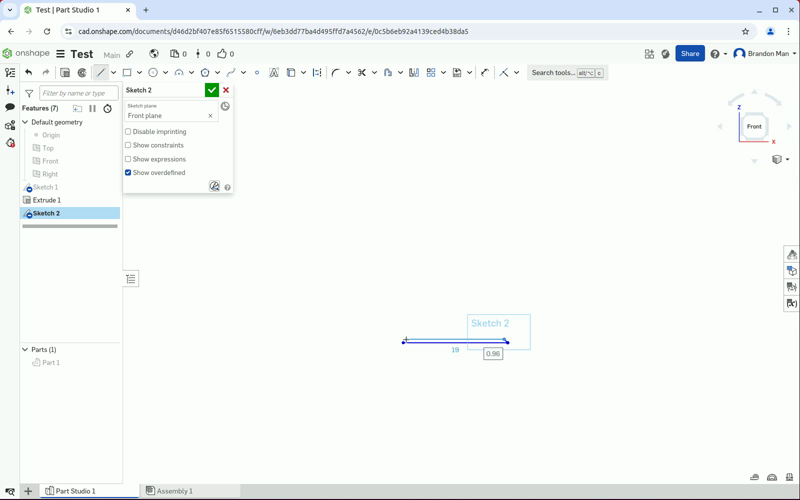
click(406, 339)
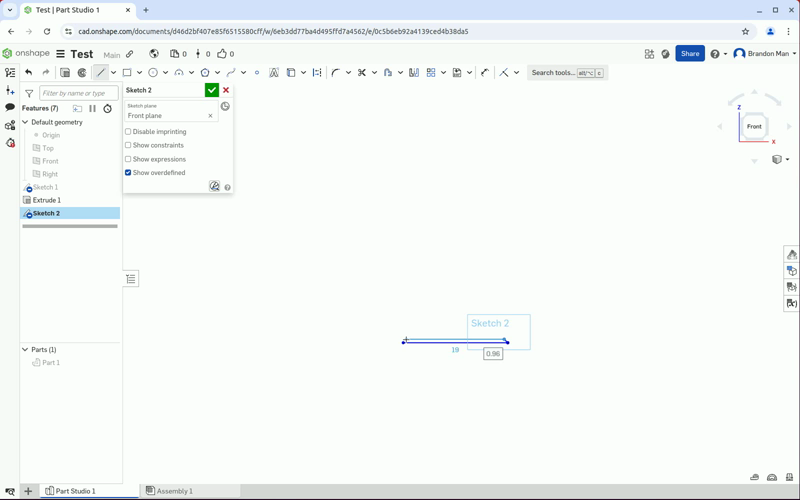
key_up(shift)
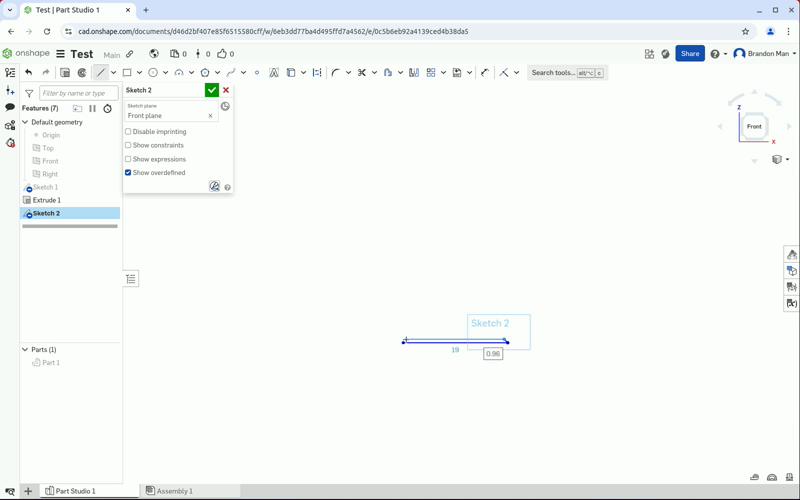
mouse_move(436, 339)
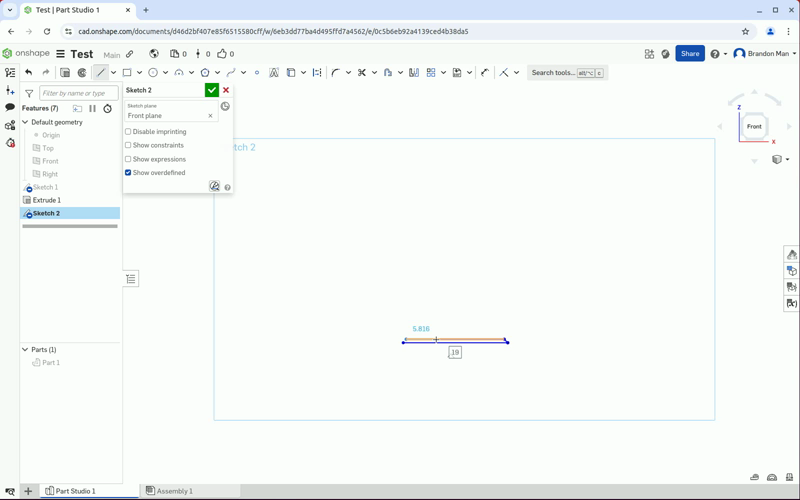
key_down(shift)
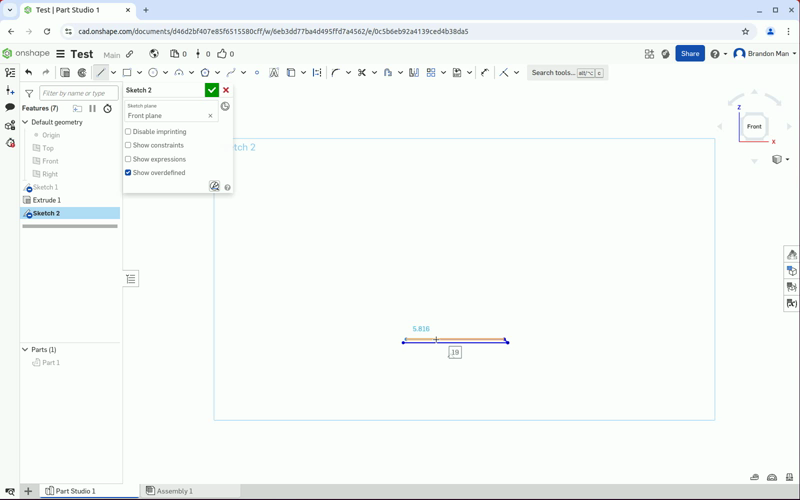
mouse_move(403, 342)
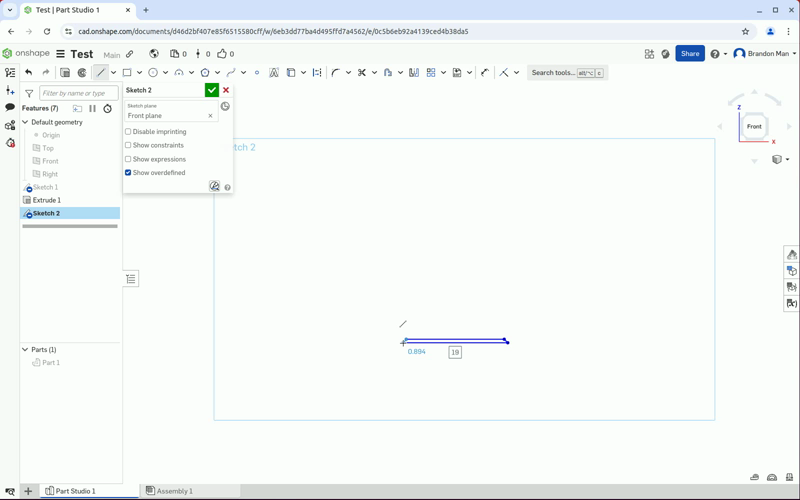
scroll(6)
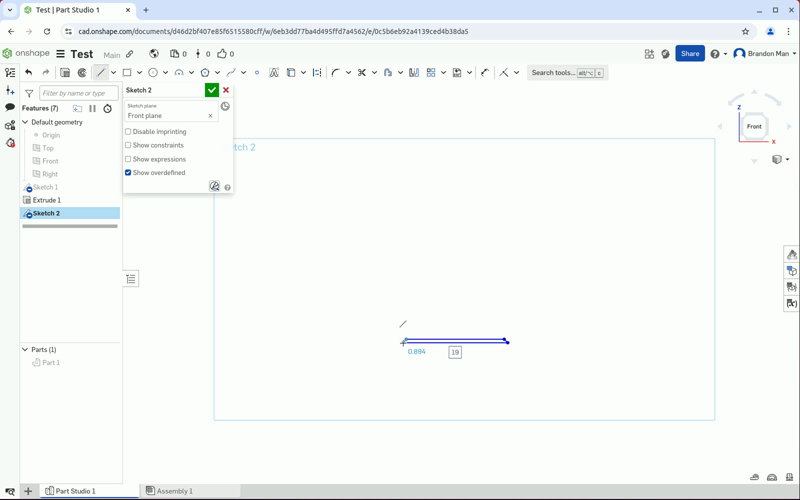
scroll(6)
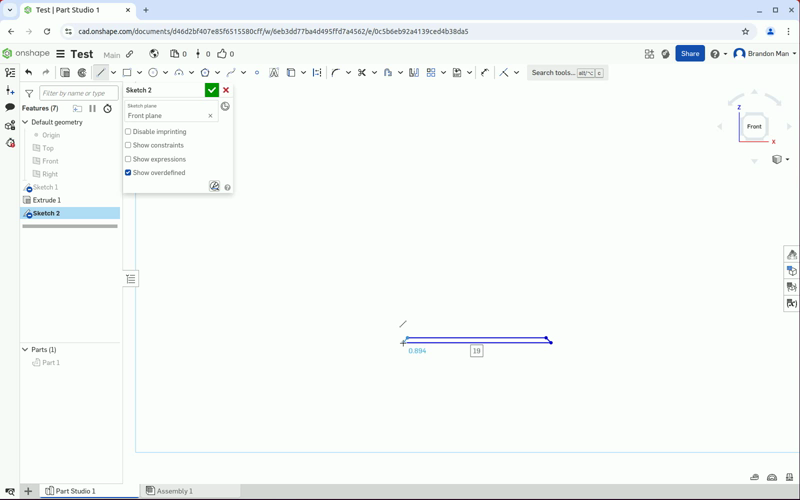
scroll(6)
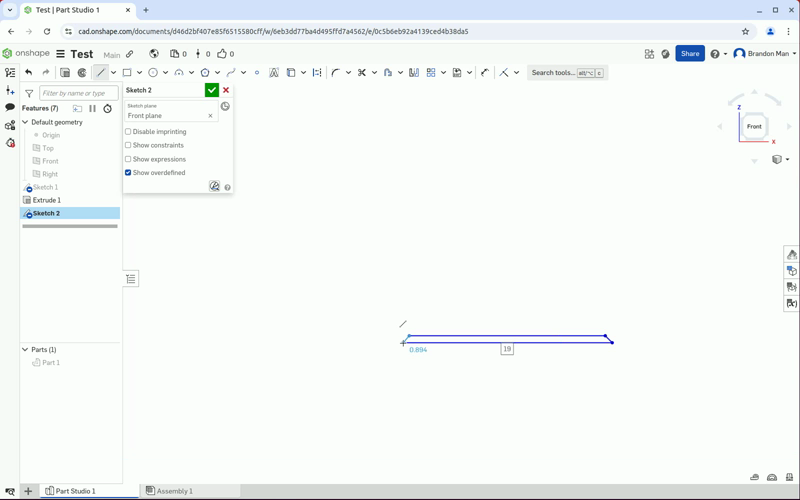
scroll(6)
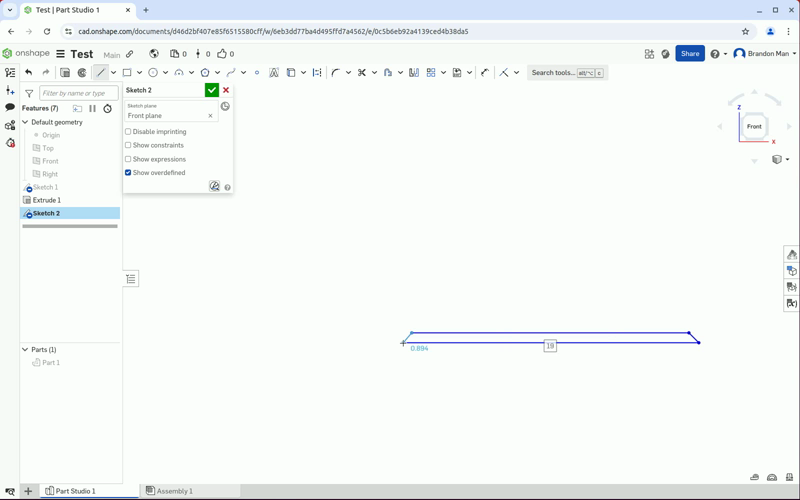
scroll(6)
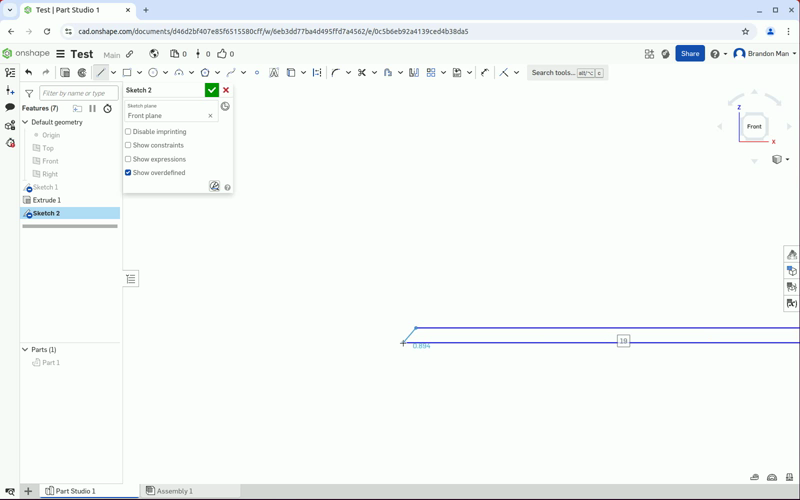
scroll(6)
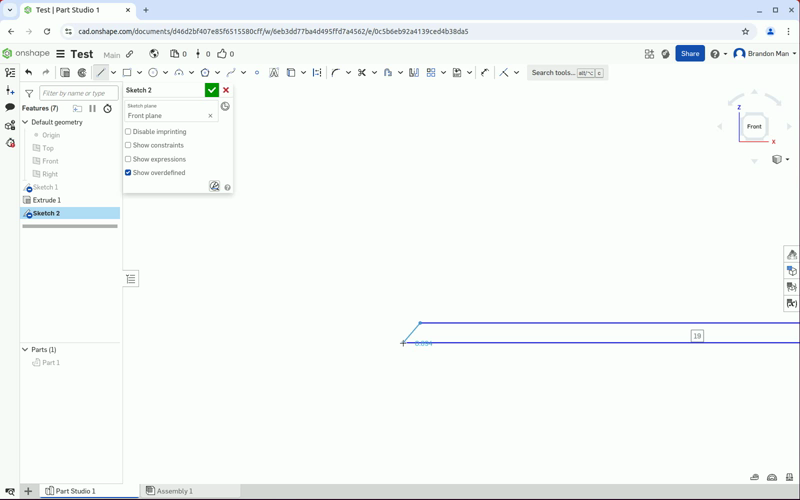
scroll(6)
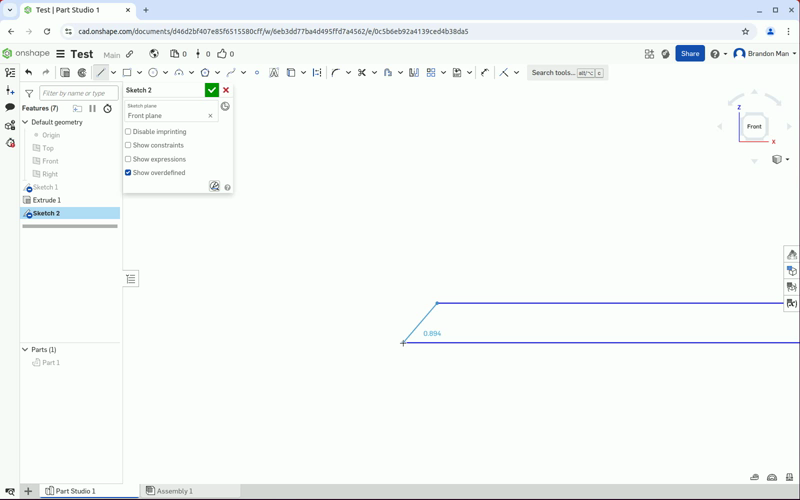
key_up(shift)
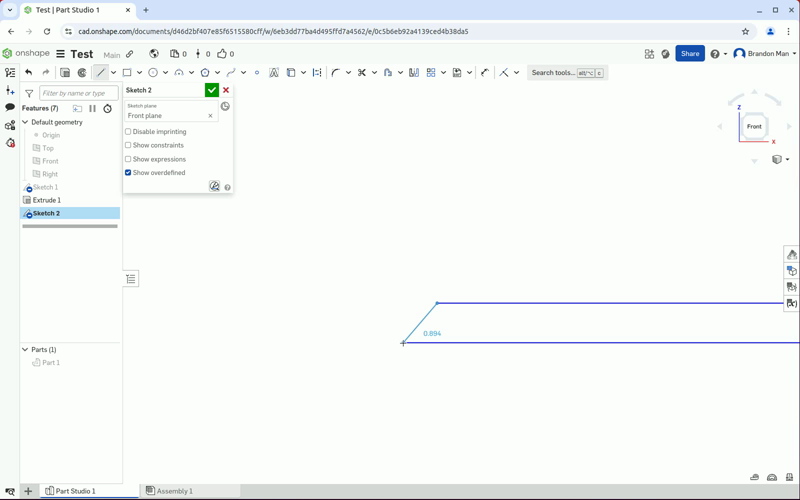
click(403, 342)
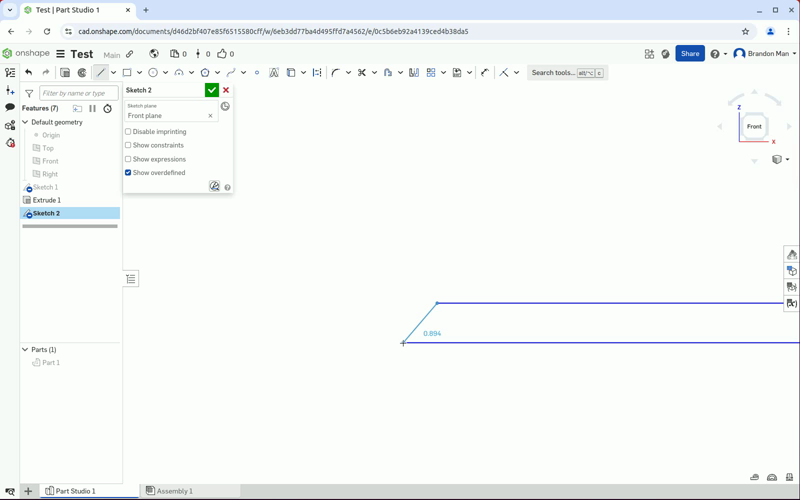
scroll(-6)
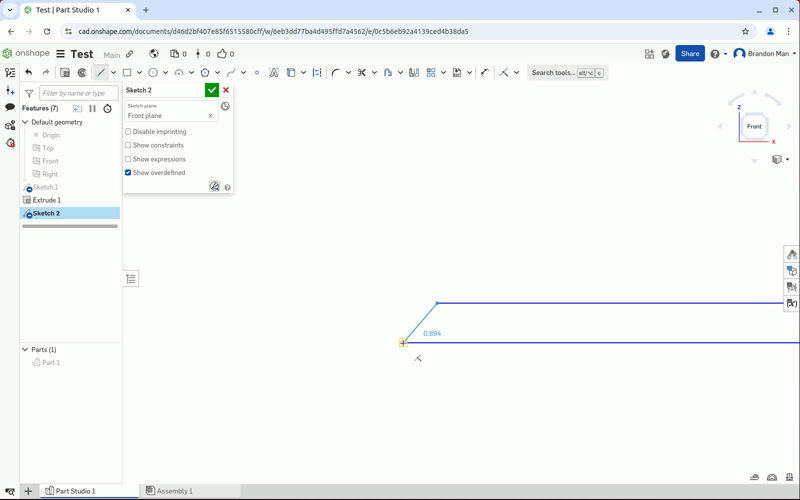
scroll(-6)
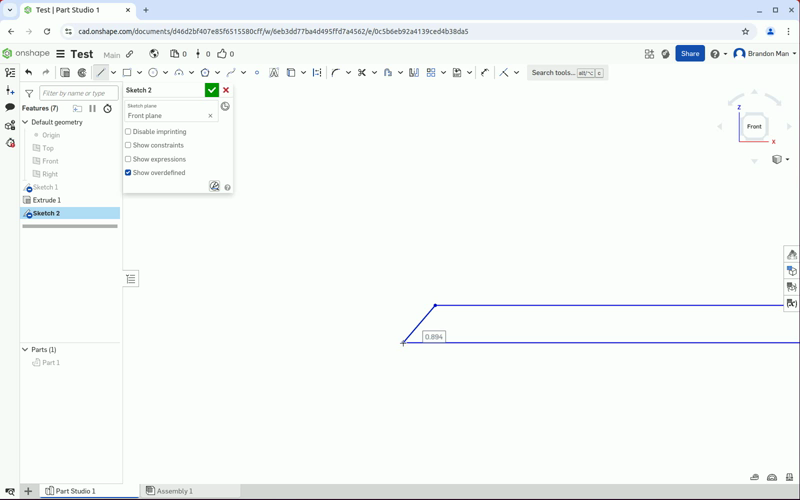
scroll(-6)
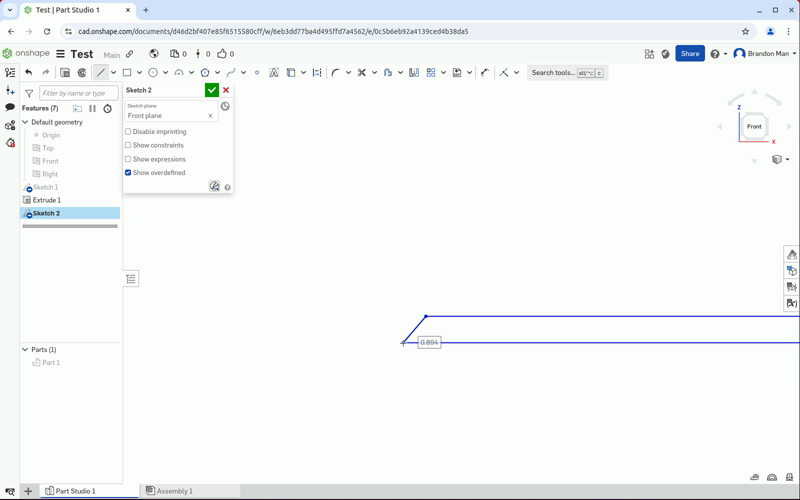
scroll(-6)
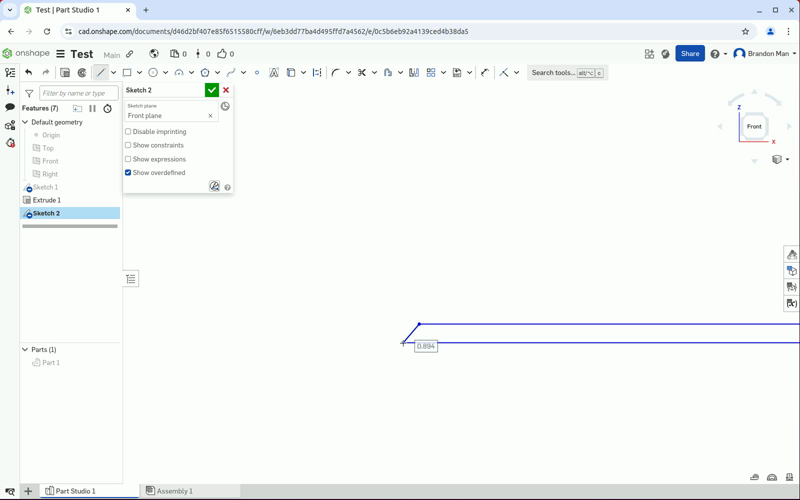
scroll(-6)
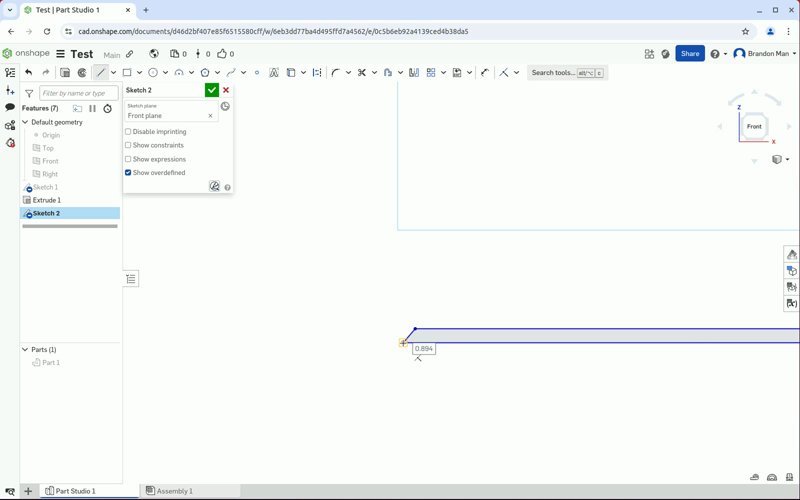
scroll(-6)
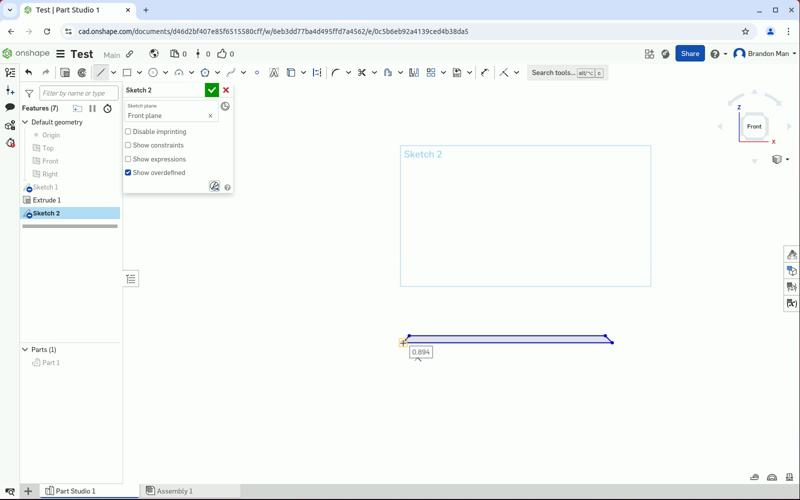
scroll(-6)
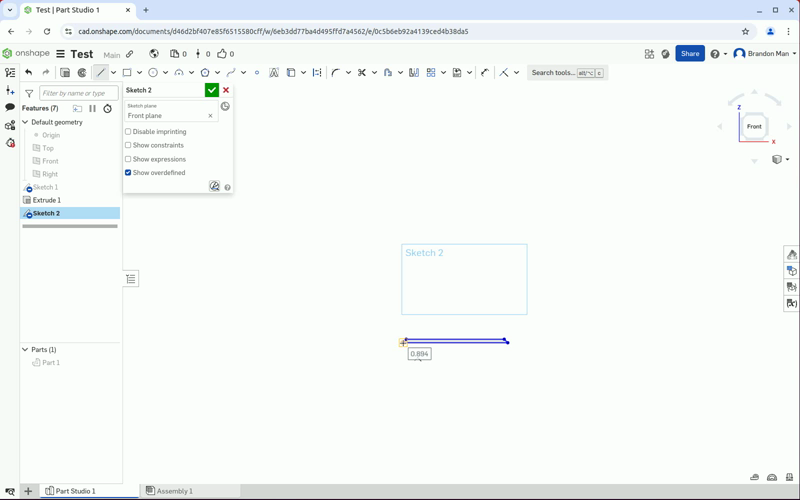
key(esc)
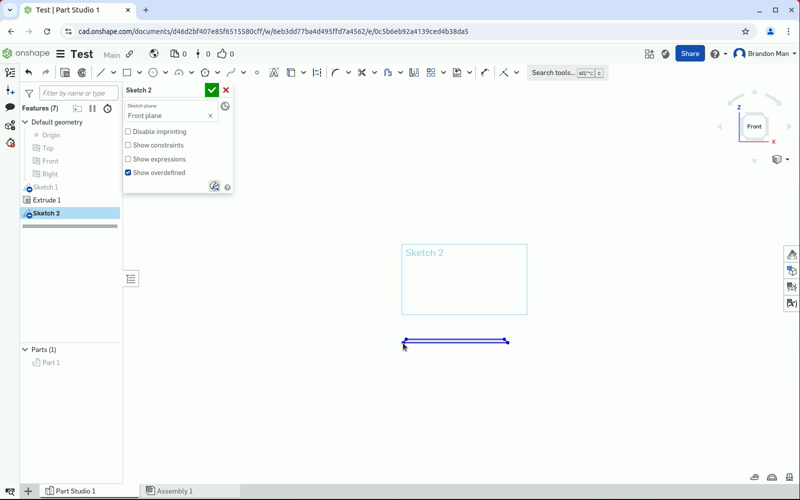
mouse_move(454, 342)
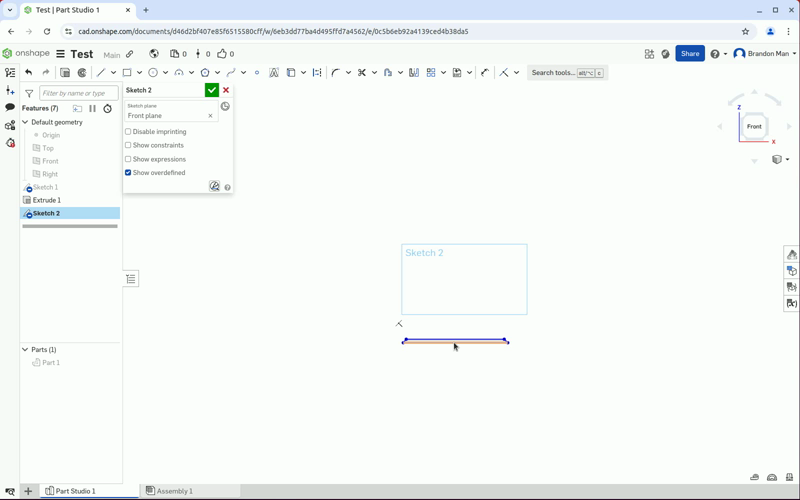
scroll(6)
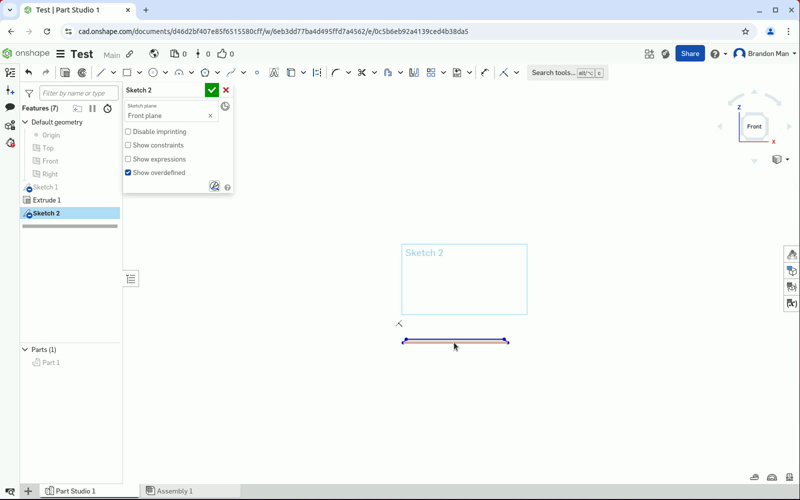
scroll(6)
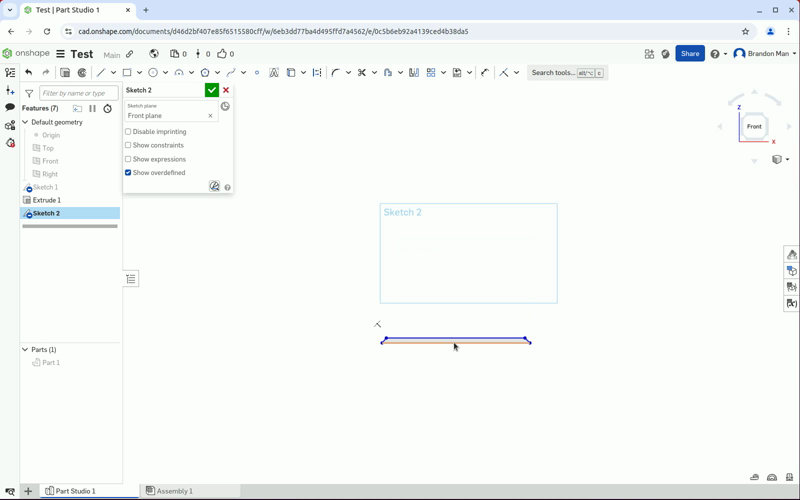
scroll(6)
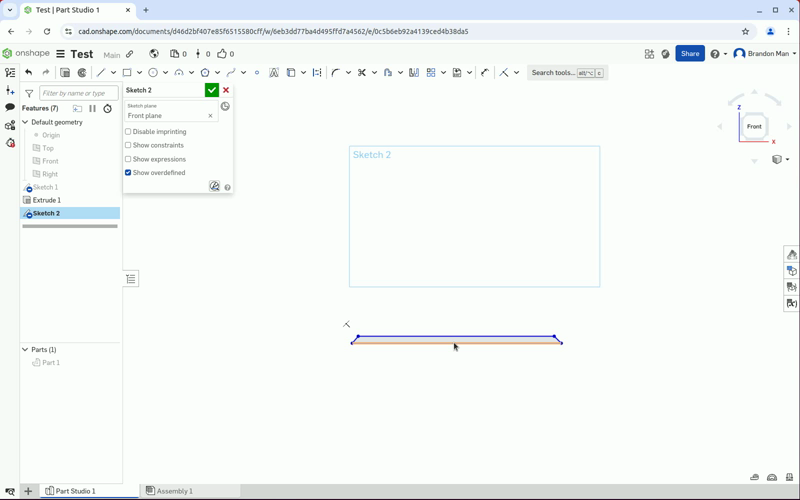
scroll(6)
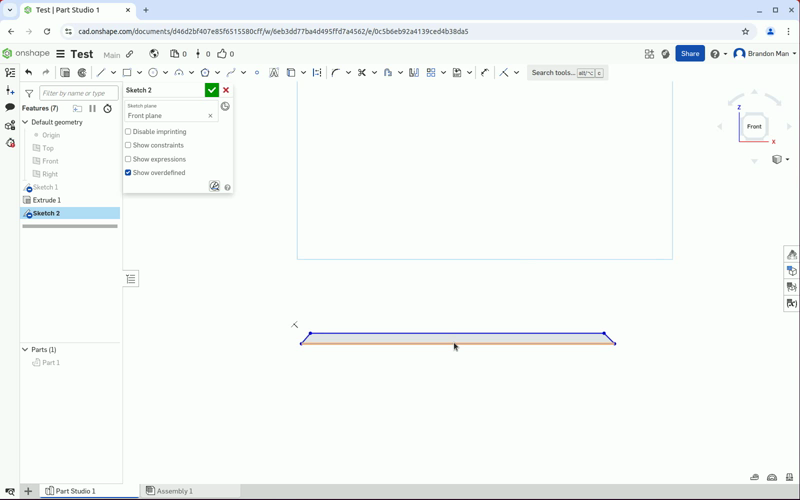
scroll(6)
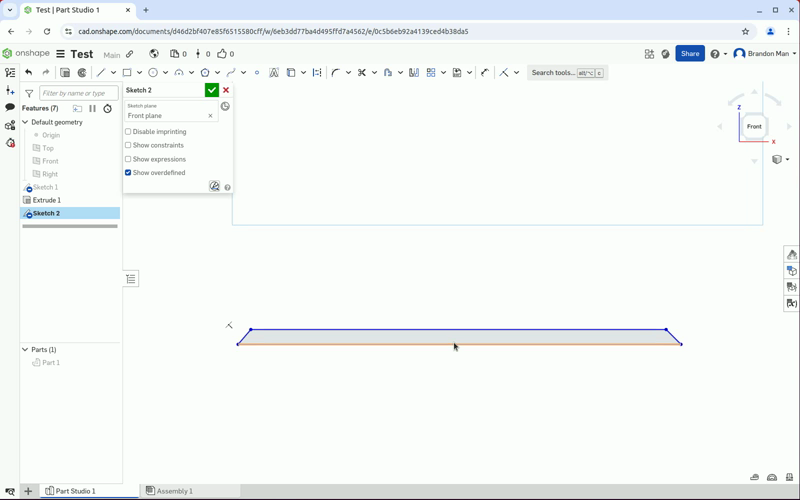
scroll(6)
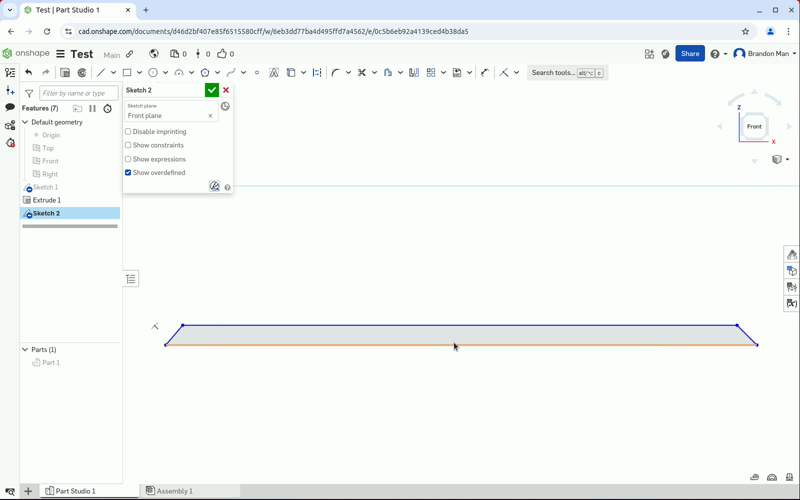
scroll(6)
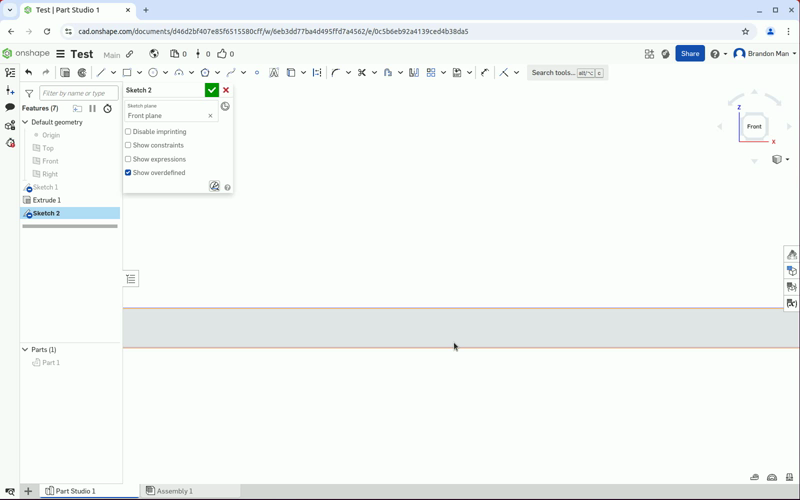
click(454, 342)
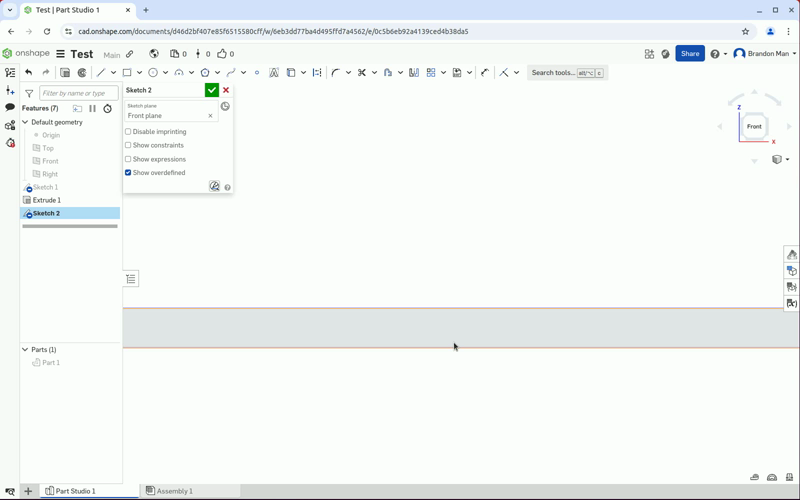
scroll(-6)
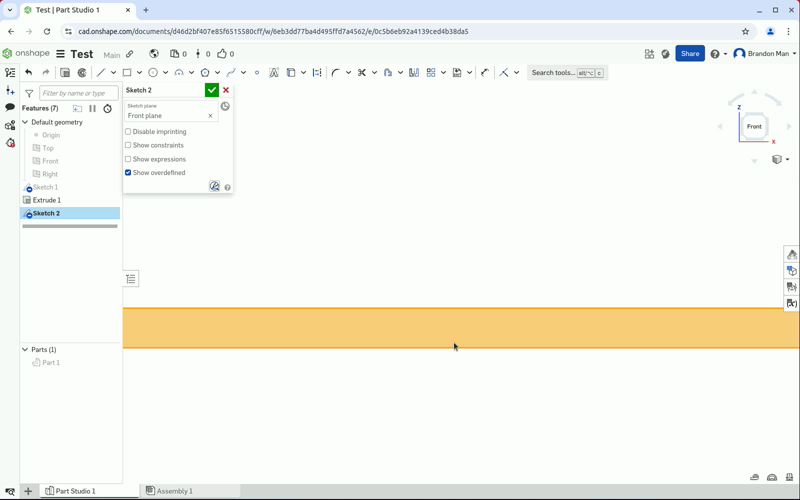
scroll(-6)
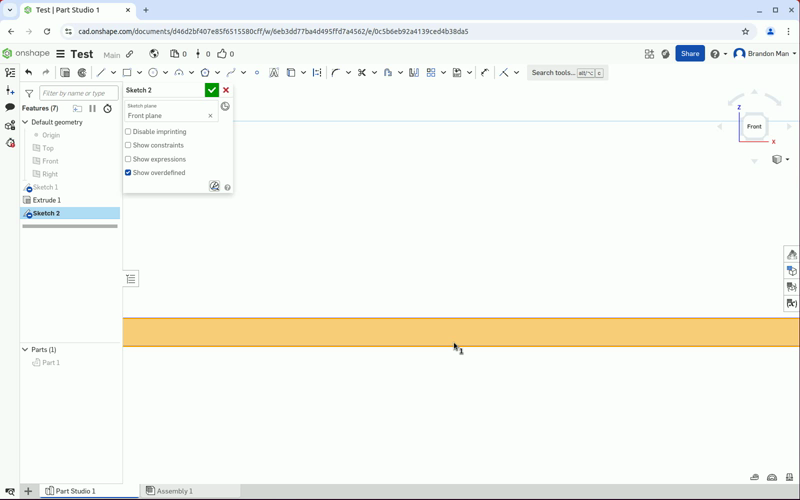
scroll(-6)
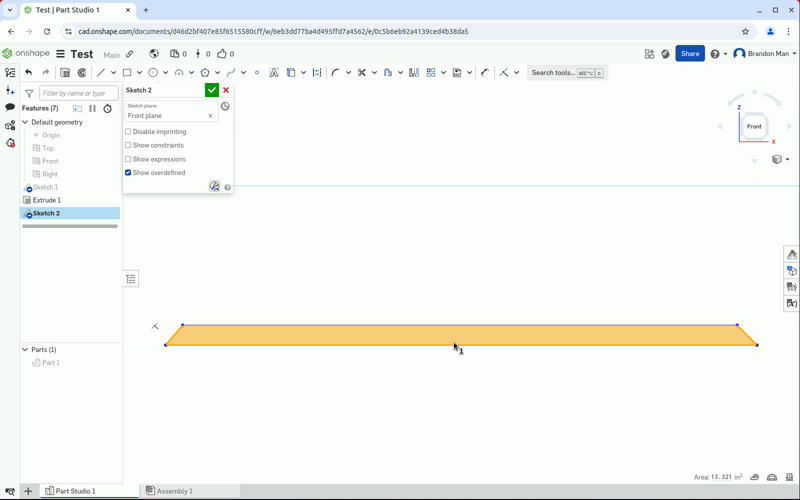
scroll(-6)
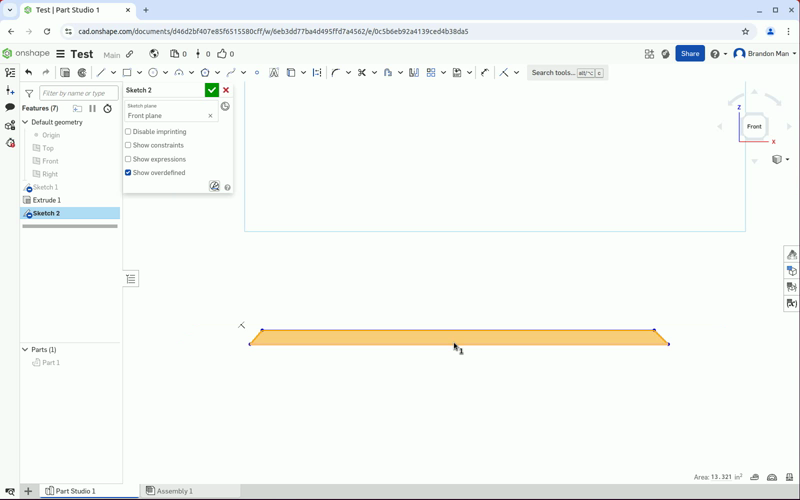
scroll(-6)
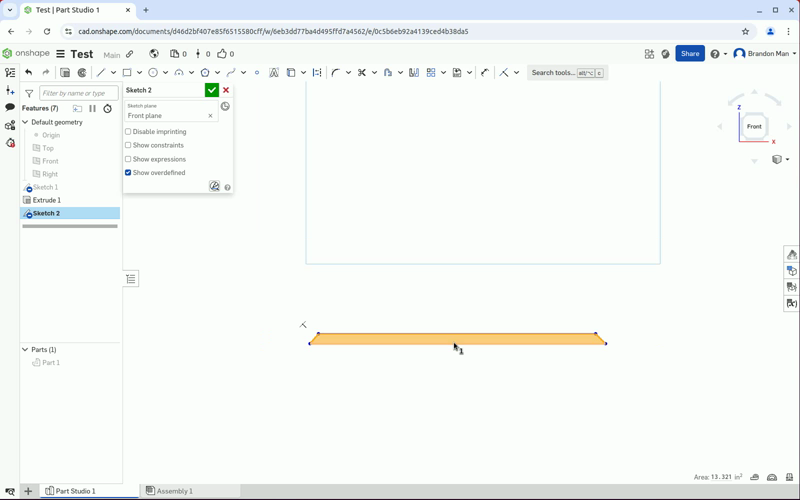
scroll(-6)
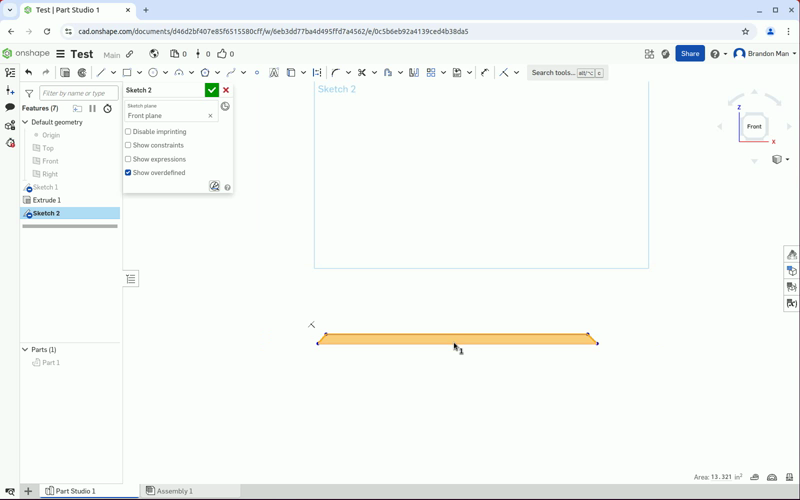
scroll(-6)
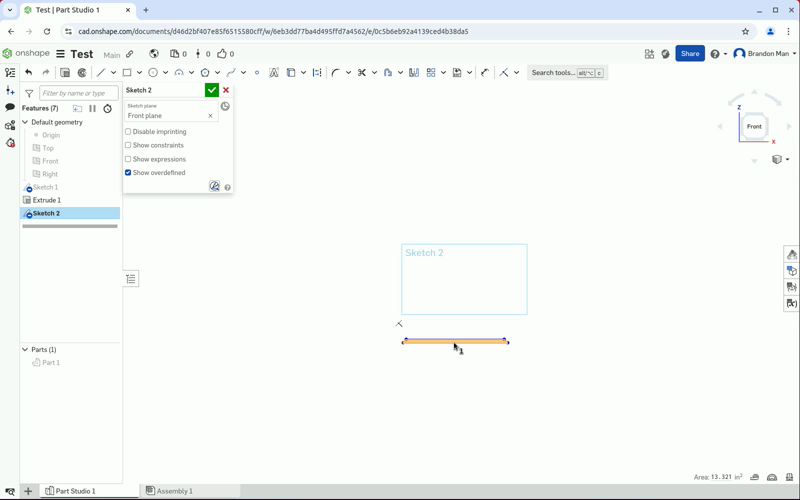
mouse_move(73, 352)
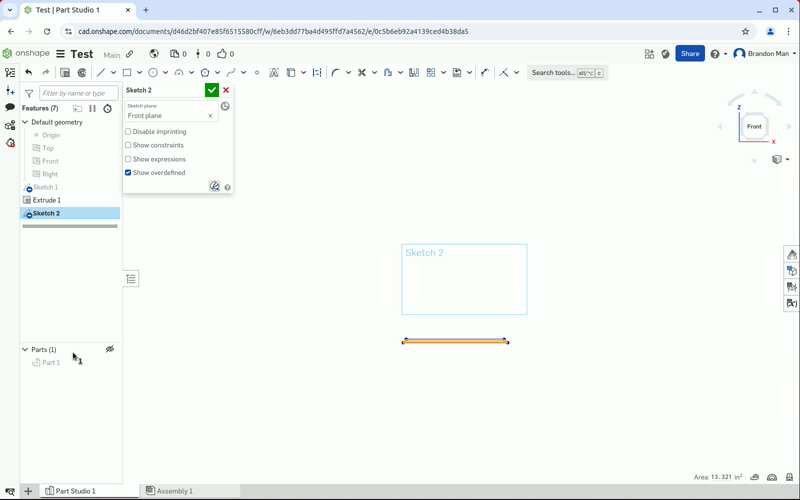
key(shift+y)
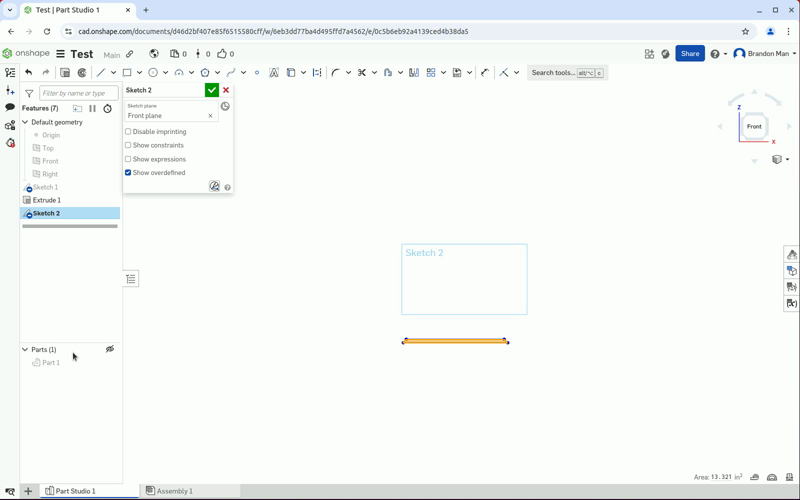
key(shift+e)
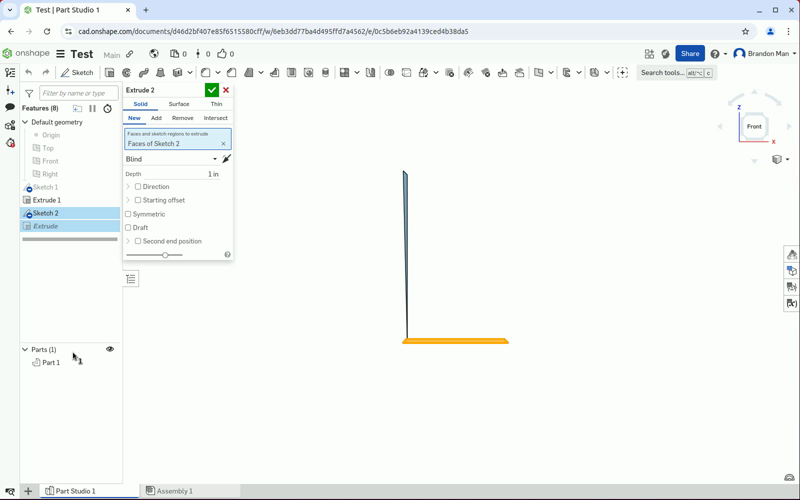
mouse_move(143, 106)
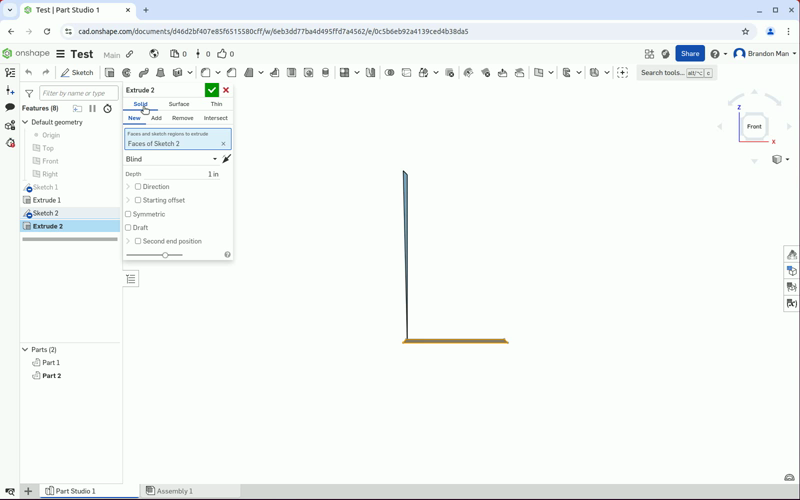
click(143, 106)
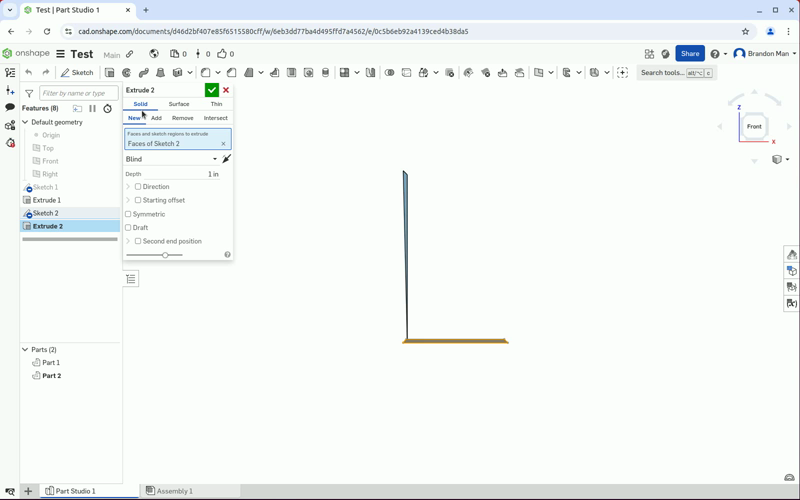
mouse_move(137, 120)
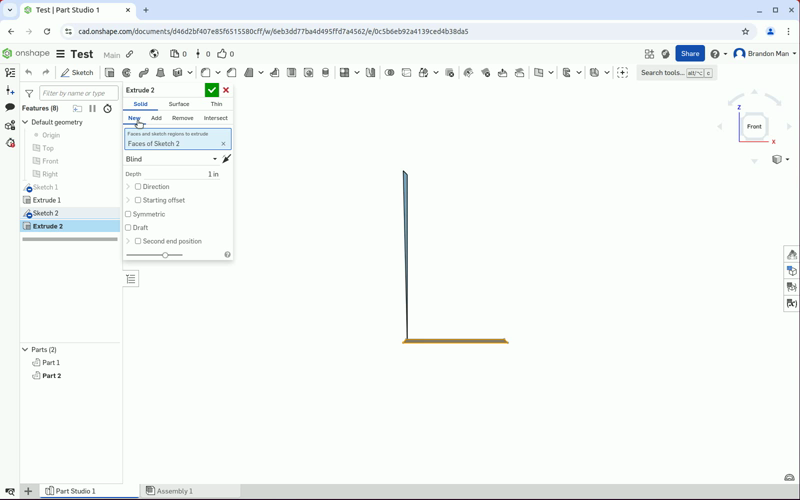
click(137, 120)
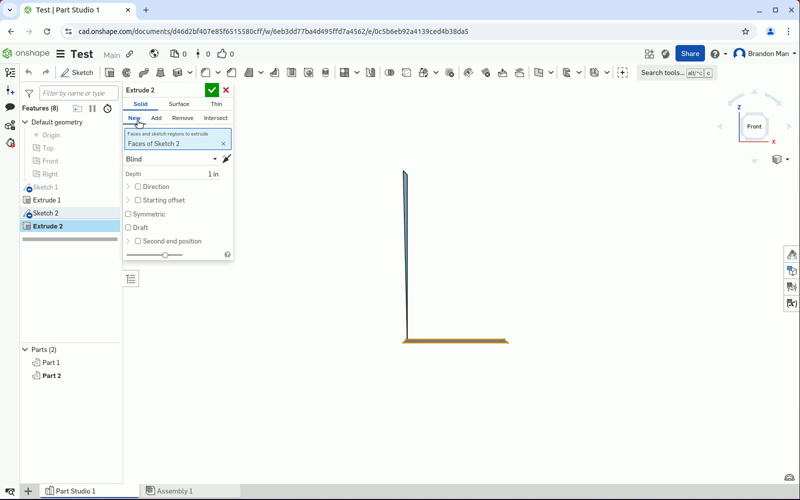
key(tab, 4)
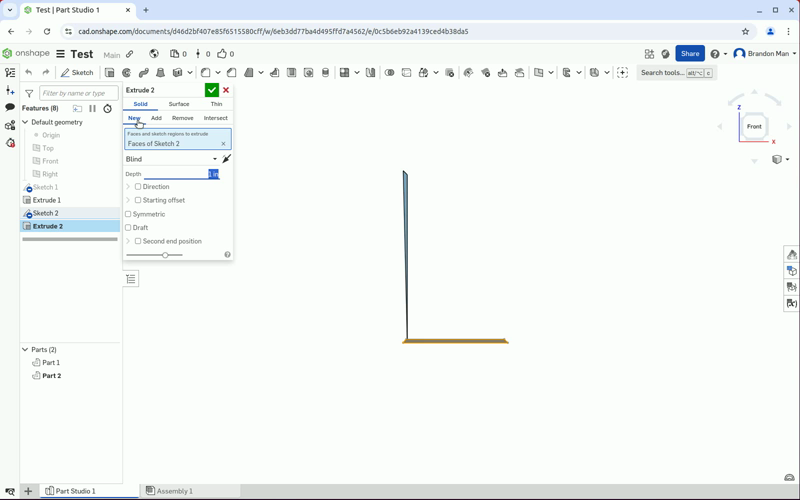
text(3.611)
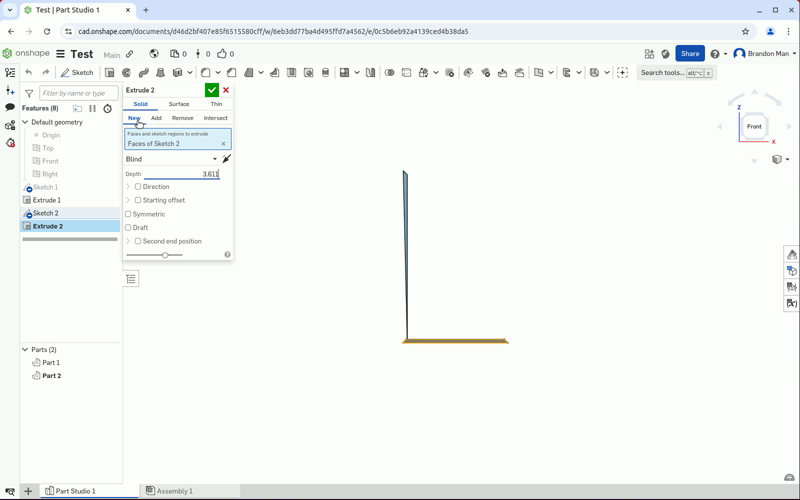
key(enter)
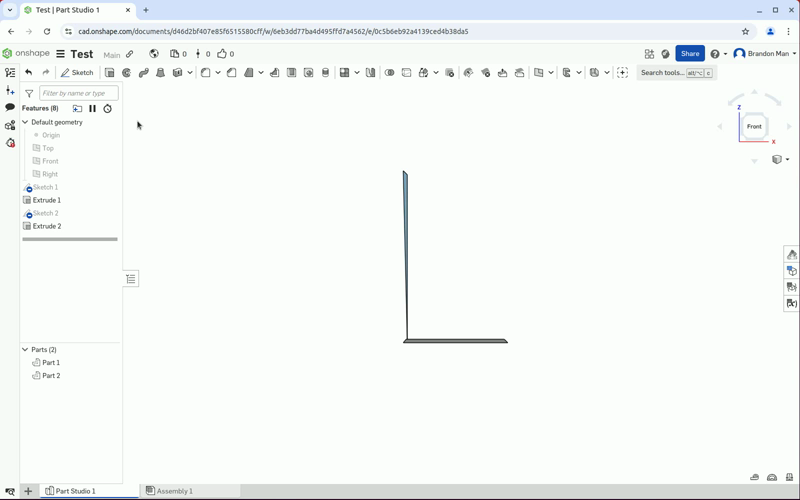
key(shift+h)
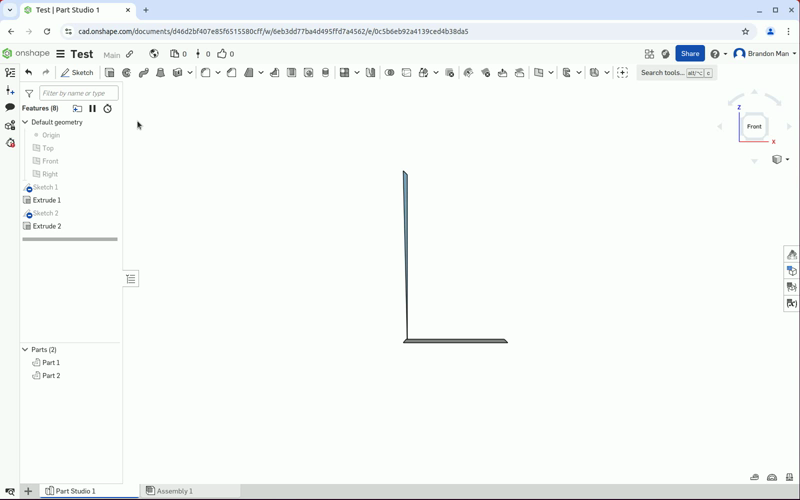
key(shift+h)
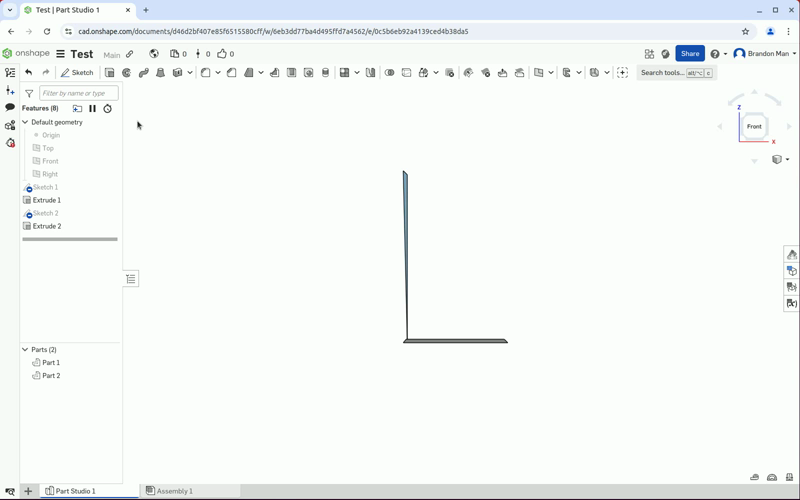
mouse_move(73, 189)
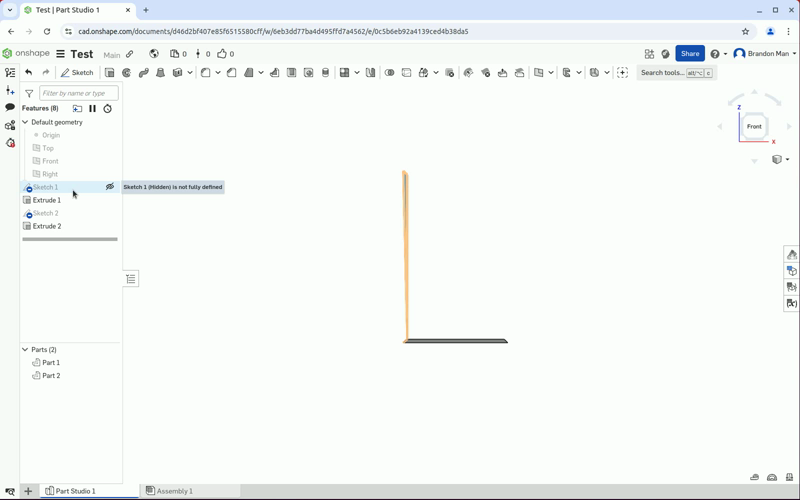
click(73, 189)
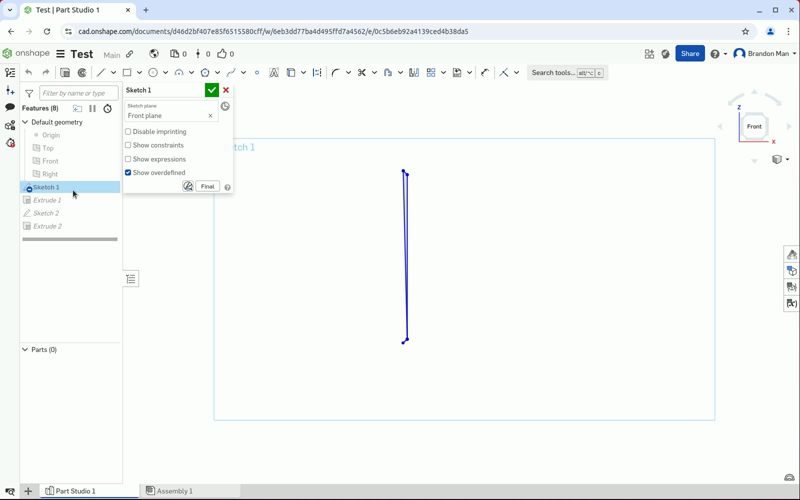
mouse_move(229, 92)
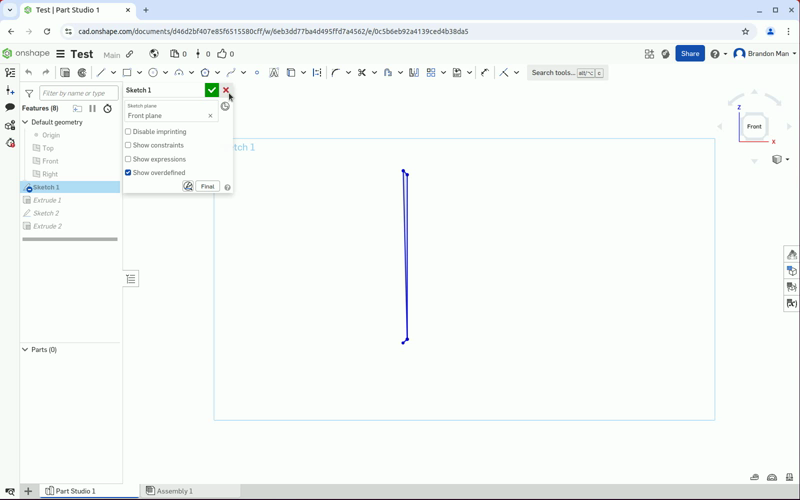
click(229, 92)
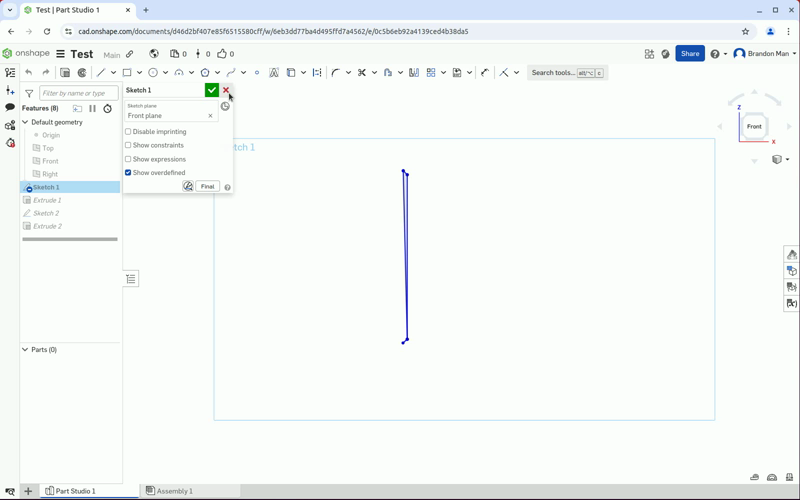
key(shift+s)
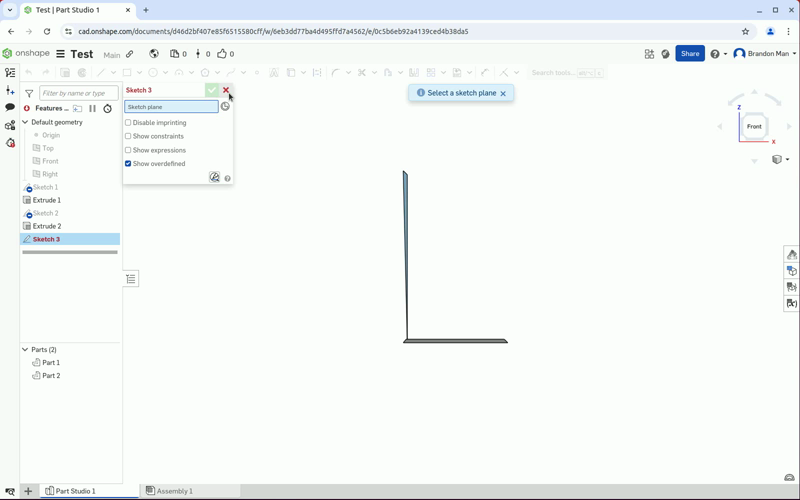
mouse_move(73, 163)
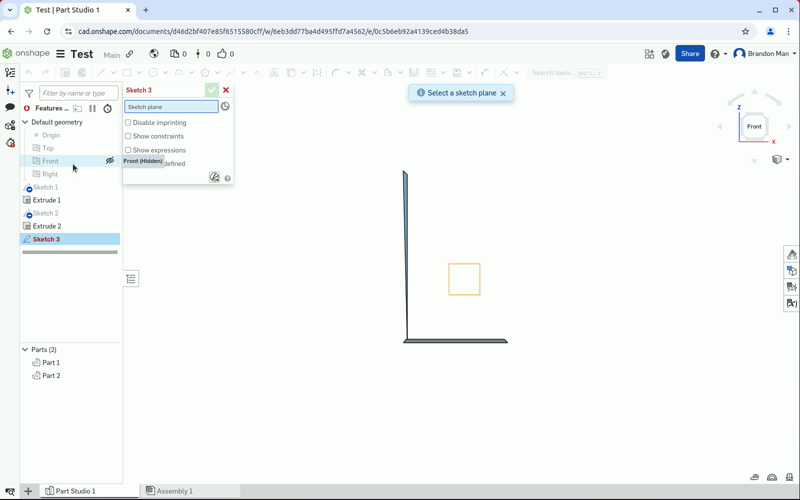
click(73, 163)
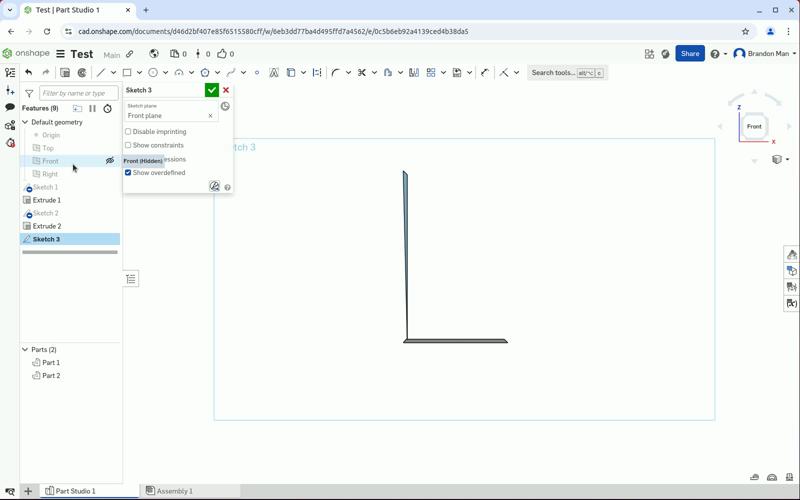
mouse_move(73, 352)
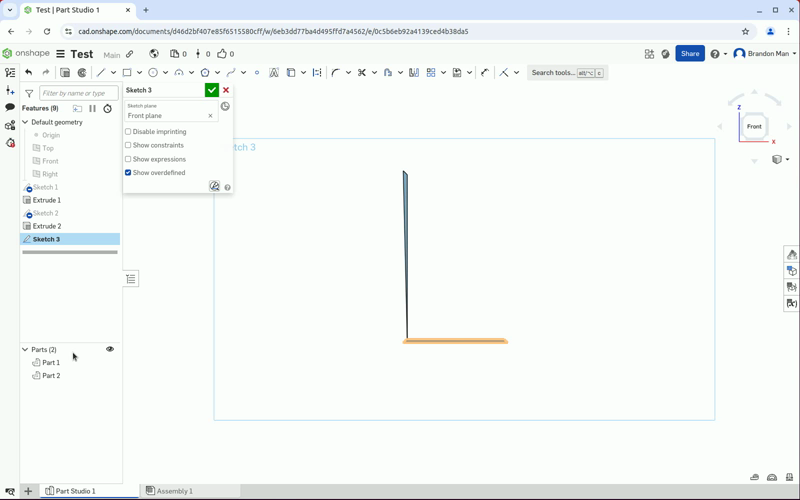
key(y)
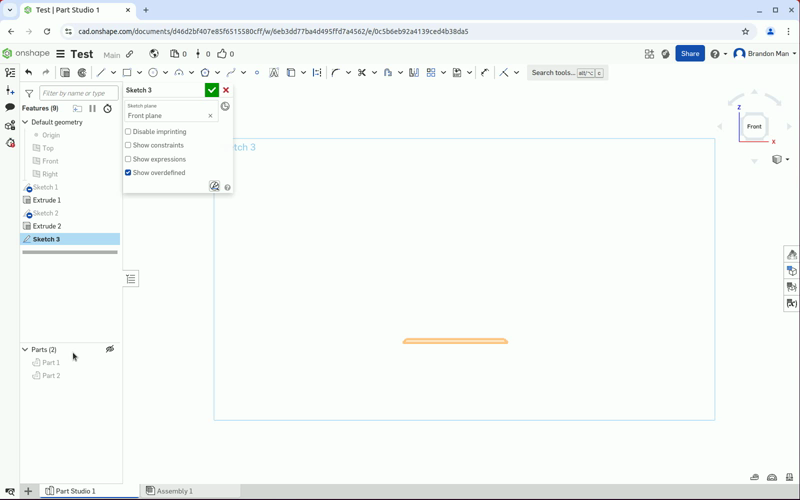
key(l)
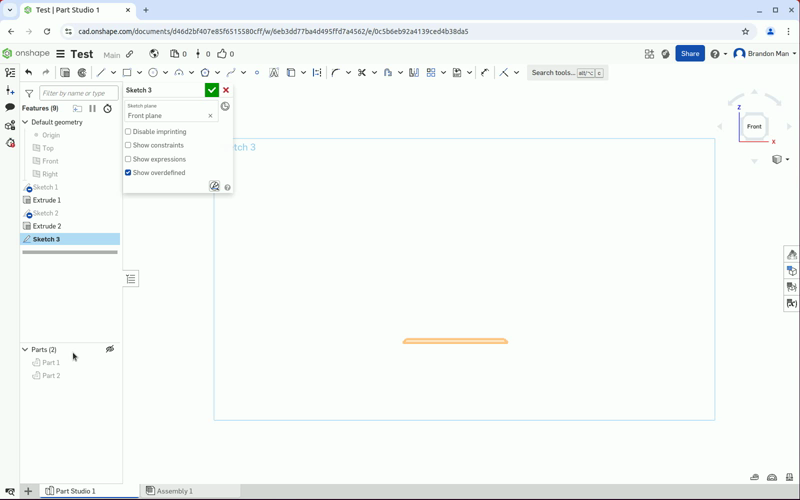
key_down(shift)
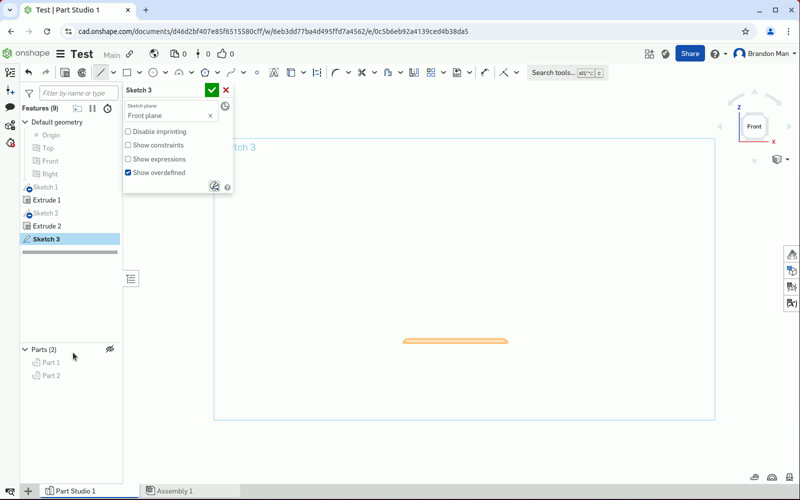
mouse_move(504, 339)
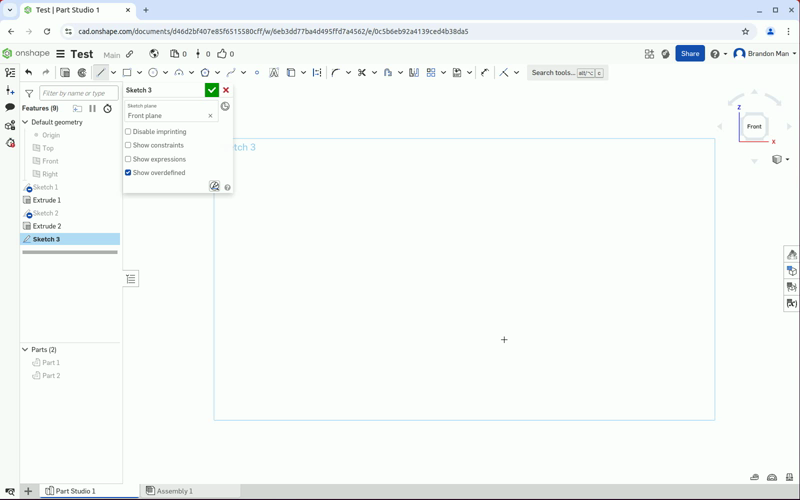
click(504, 339)
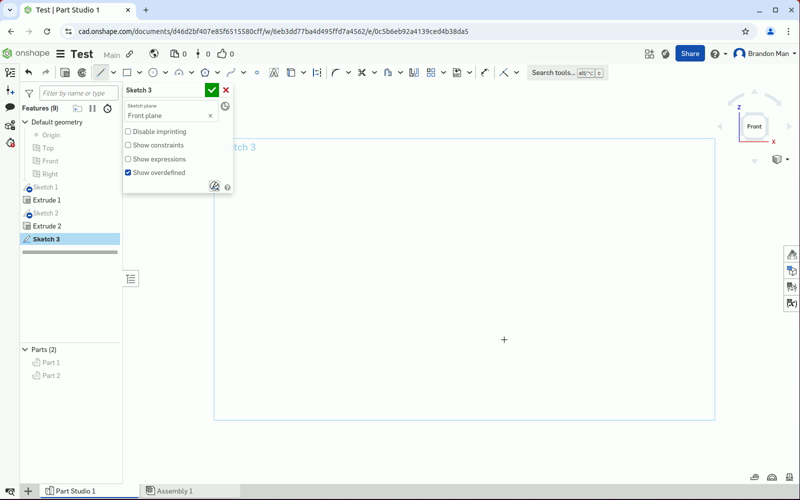
key_up(shift)
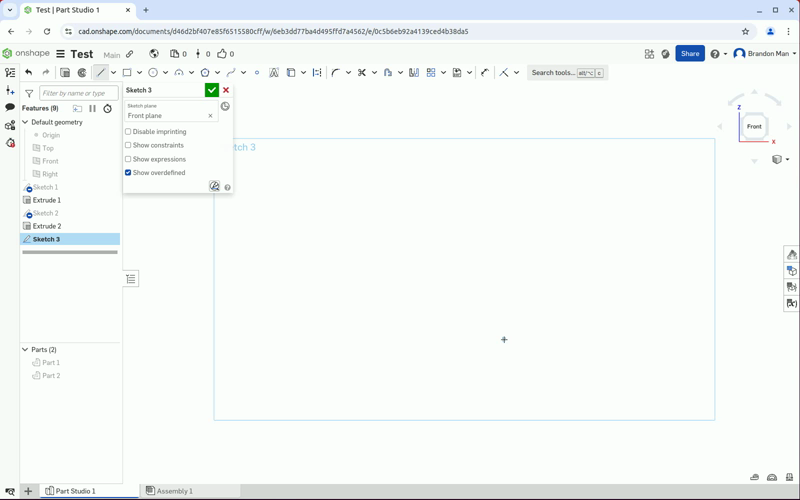
key_down(shift)
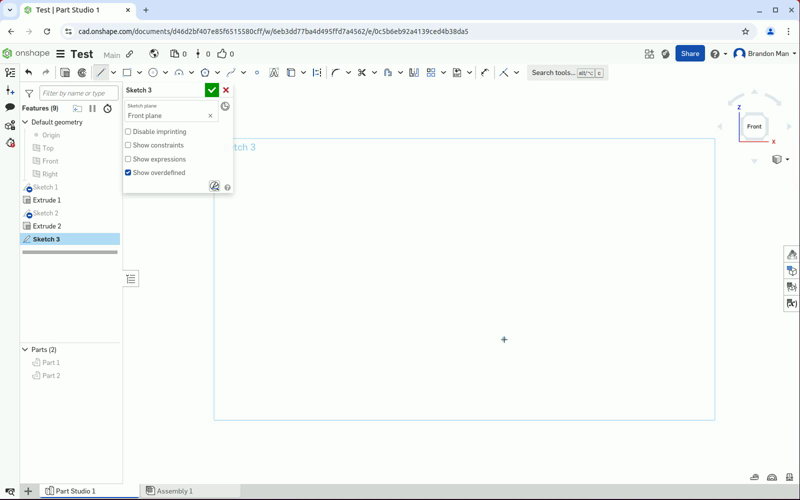
mouse_move(534, 339)
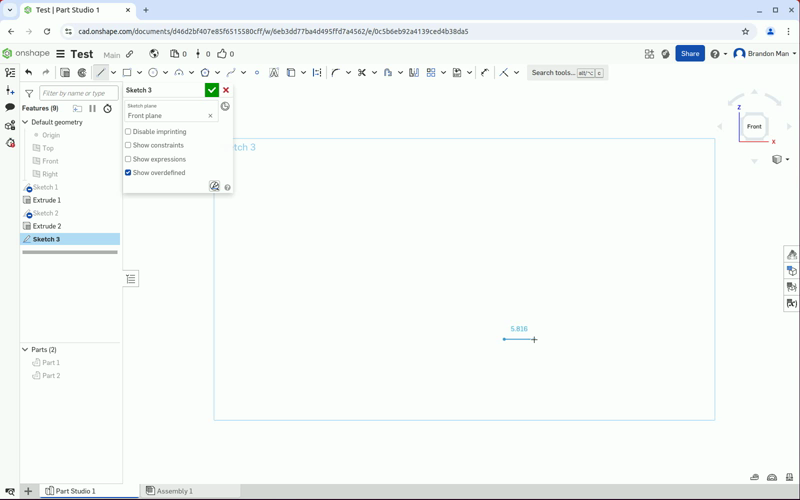
mouse_move(507, 342)
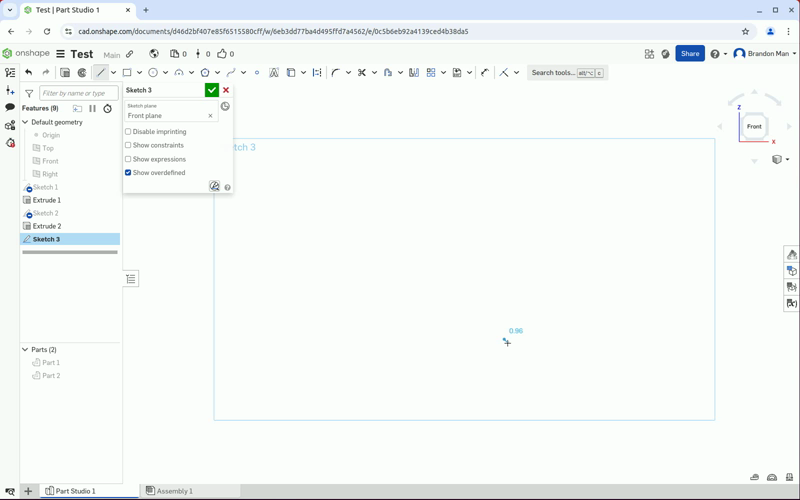
scroll(6)
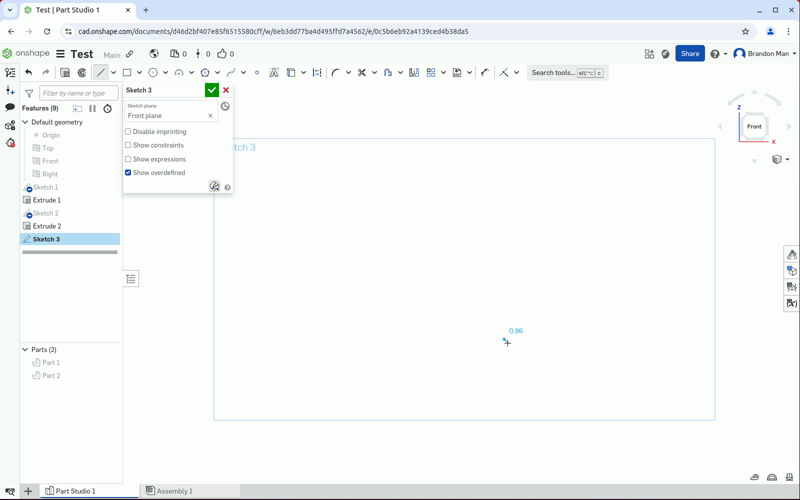
scroll(6)
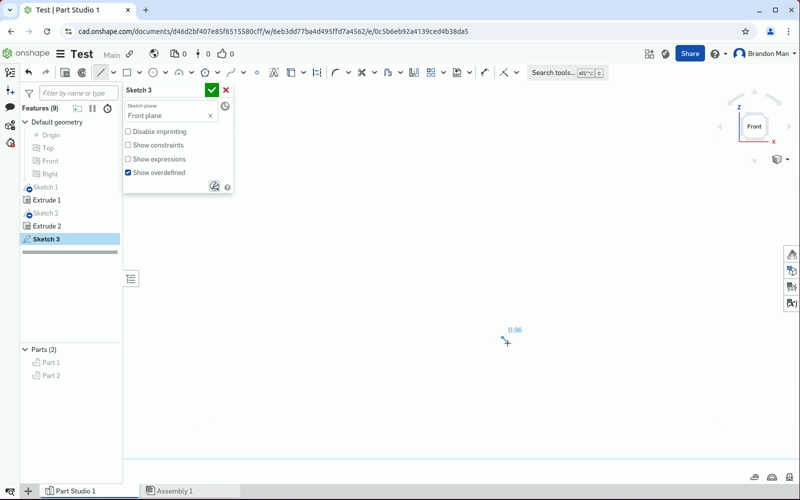
scroll(6)
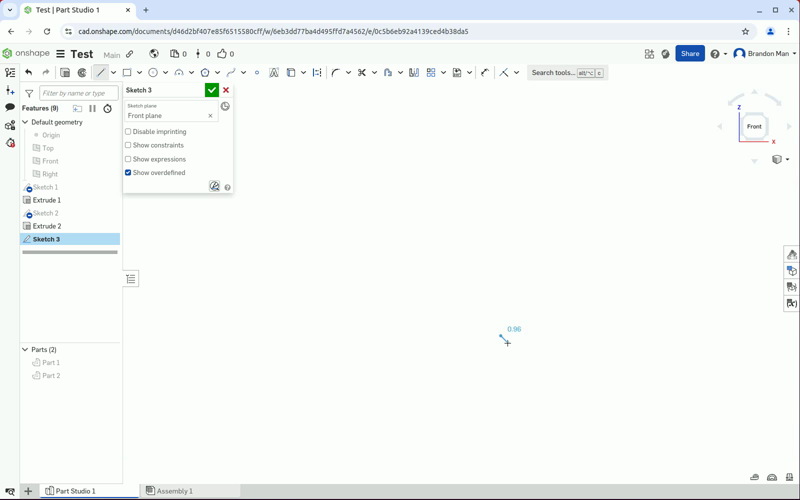
scroll(6)
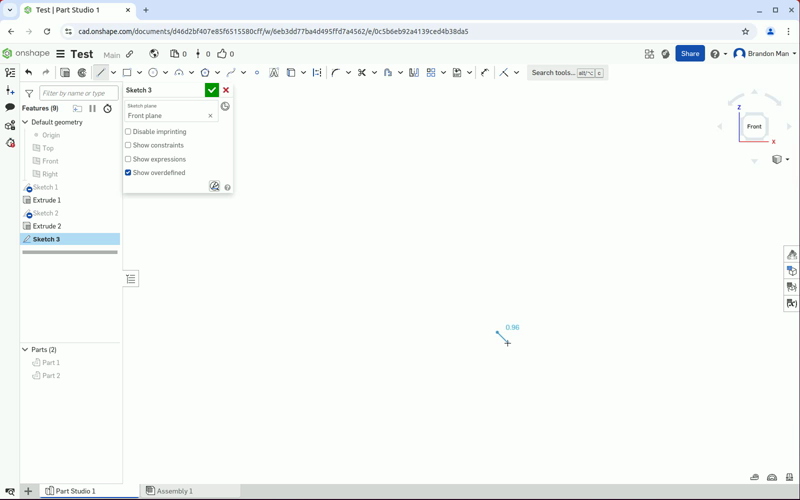
scroll(6)
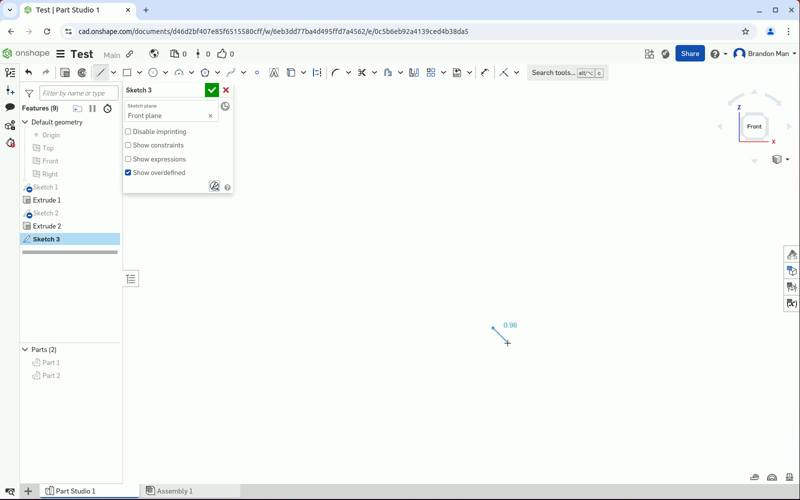
scroll(6)
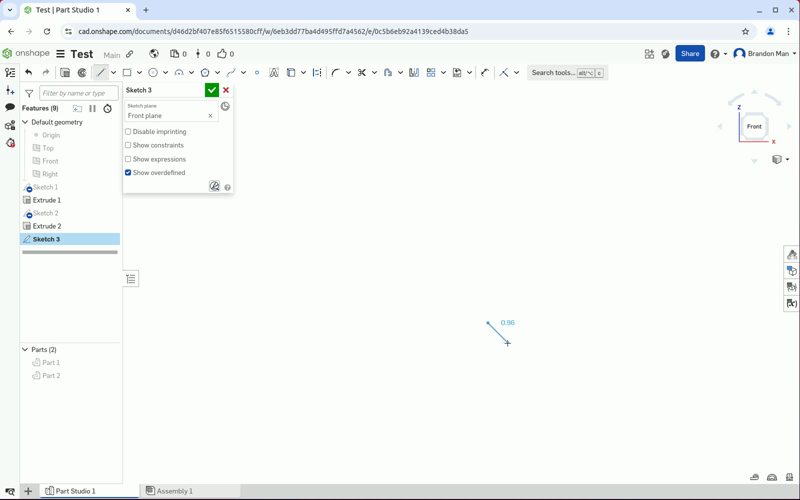
scroll(6)
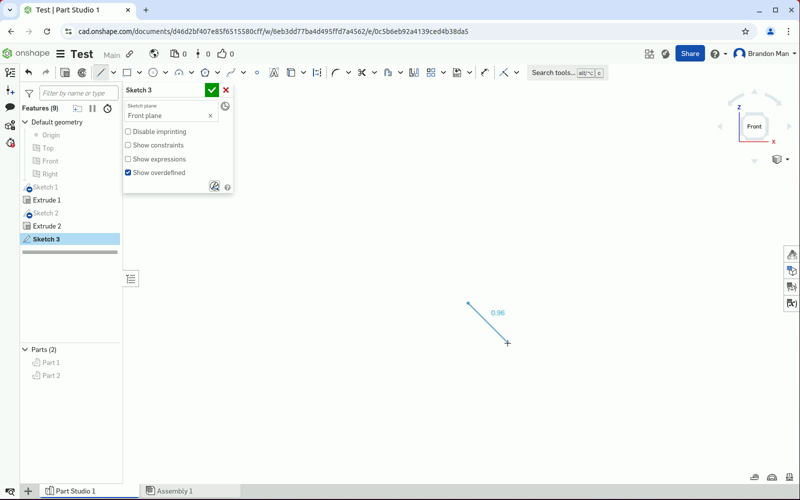
click(507, 342)
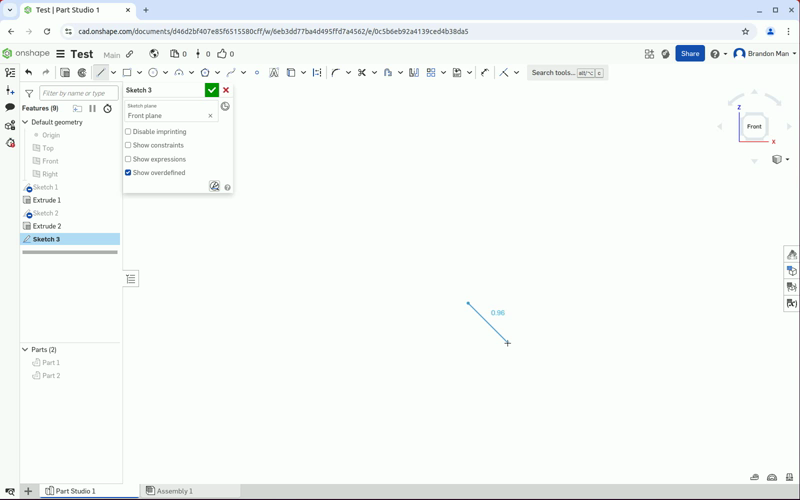
scroll(-6)
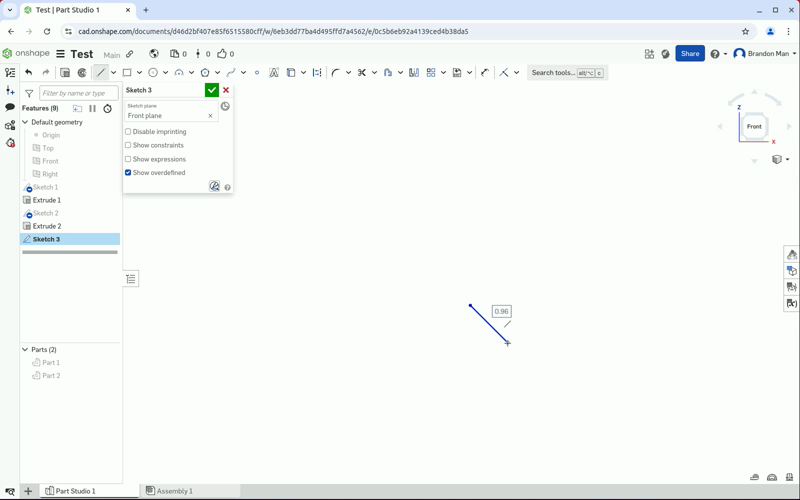
scroll(-6)
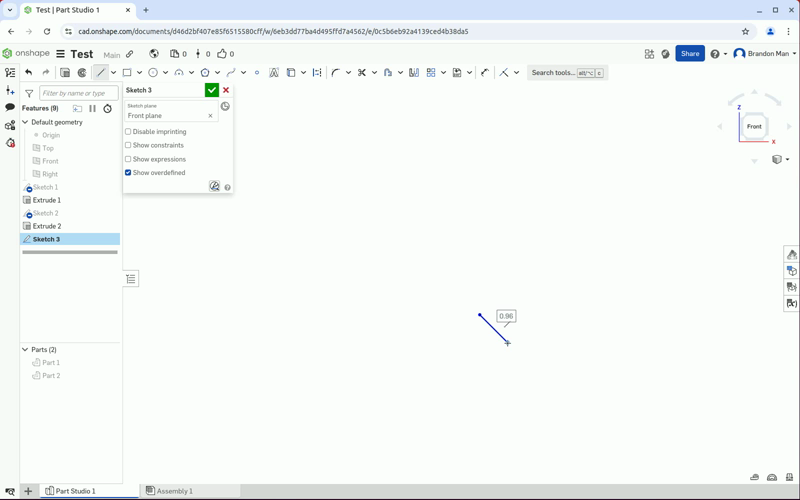
scroll(-6)
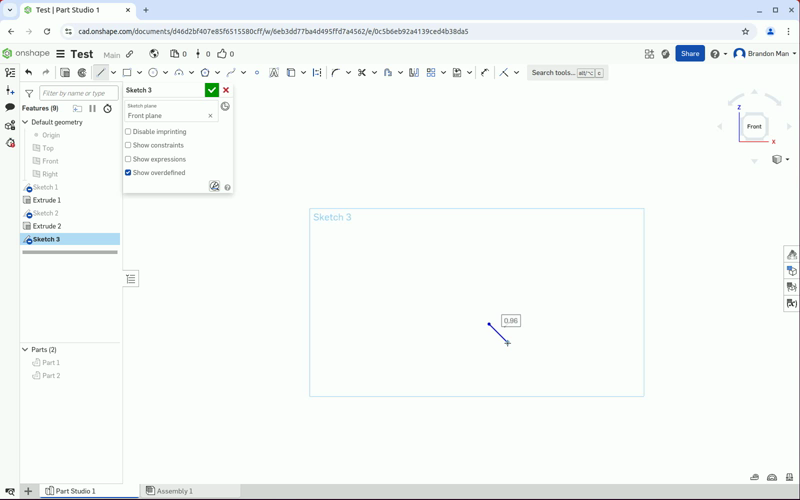
scroll(-6)
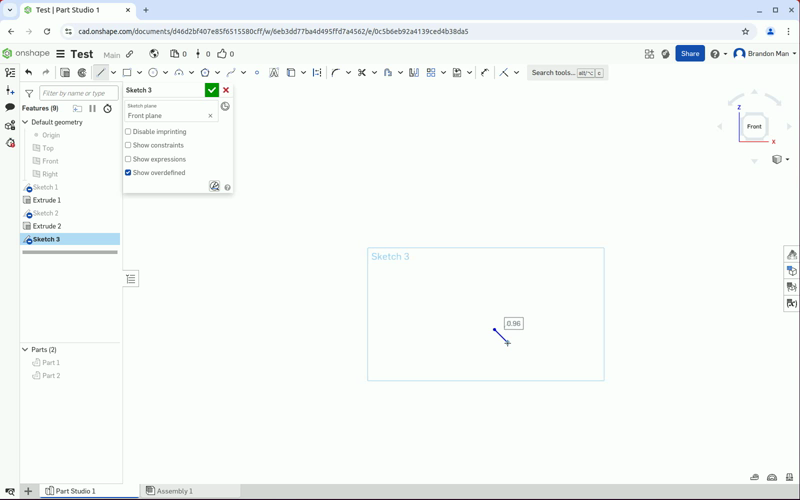
scroll(-6)
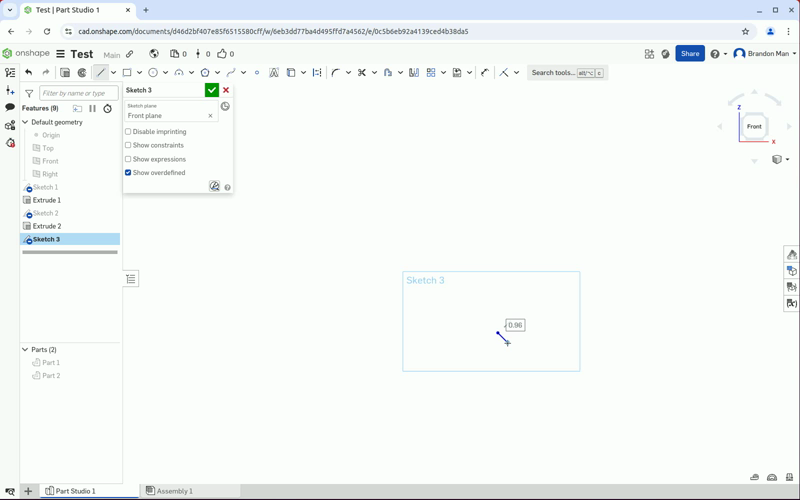
scroll(-6)
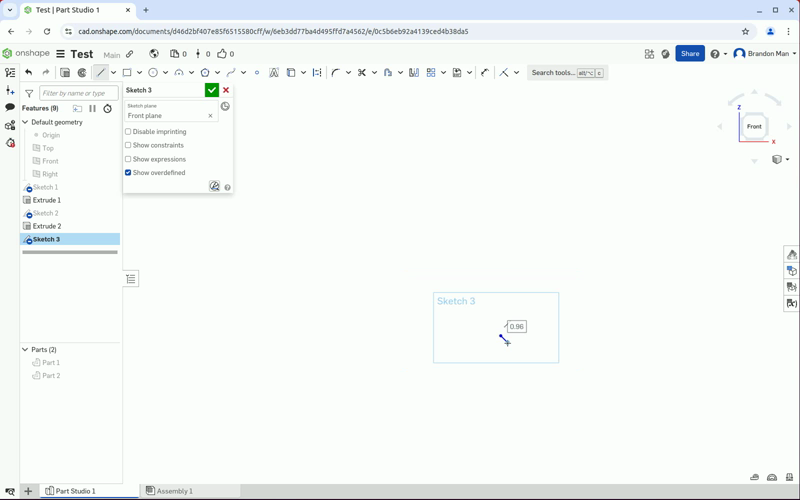
scroll(-6)
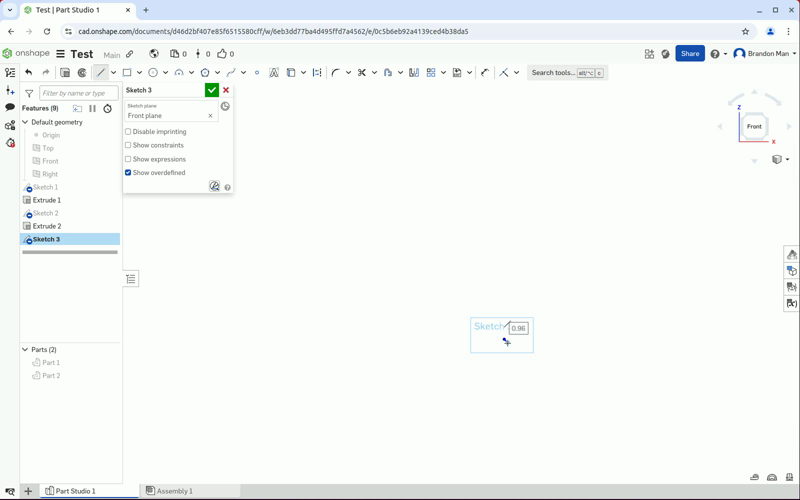
key_up(shift)
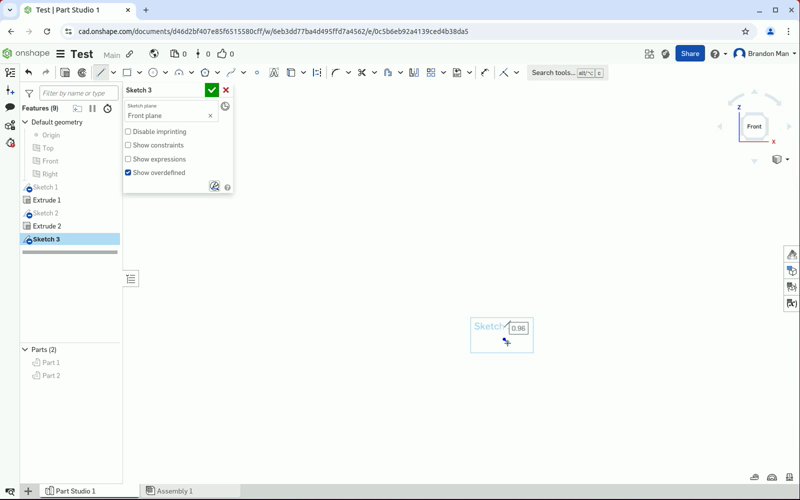
key_down(shift)
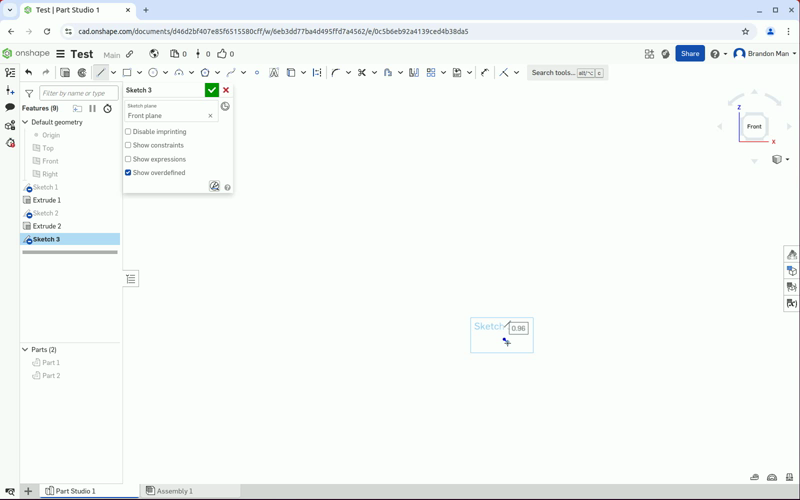
mouse_move(507, 170)
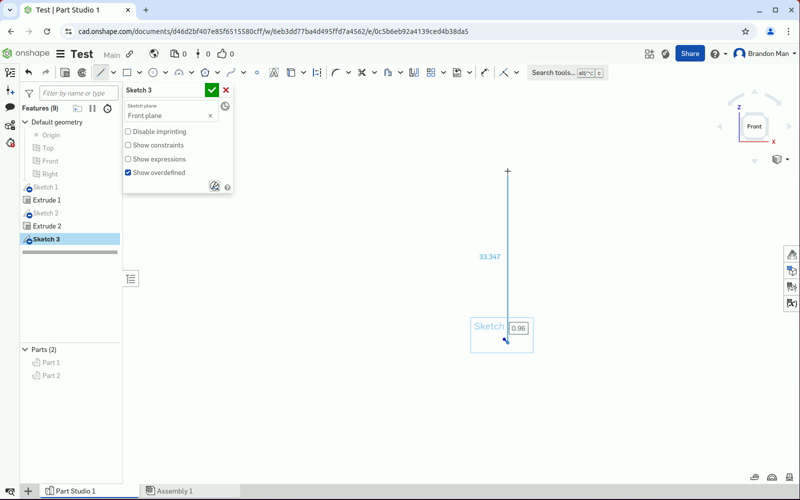
click(507, 170)
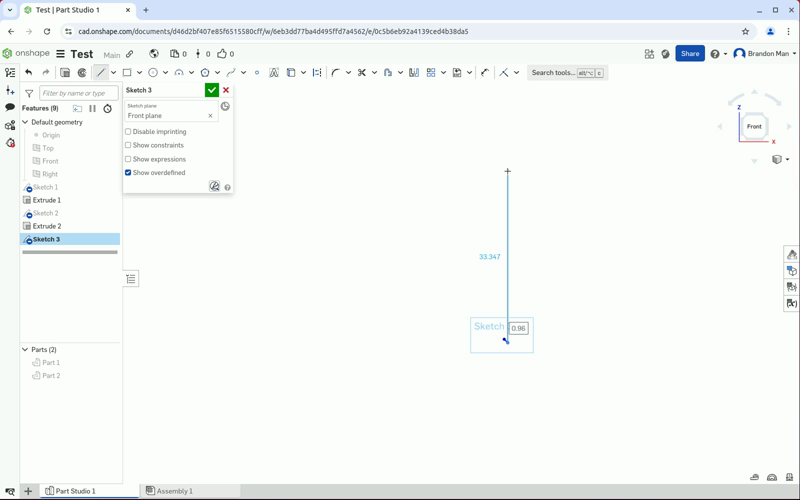
key_up(shift)
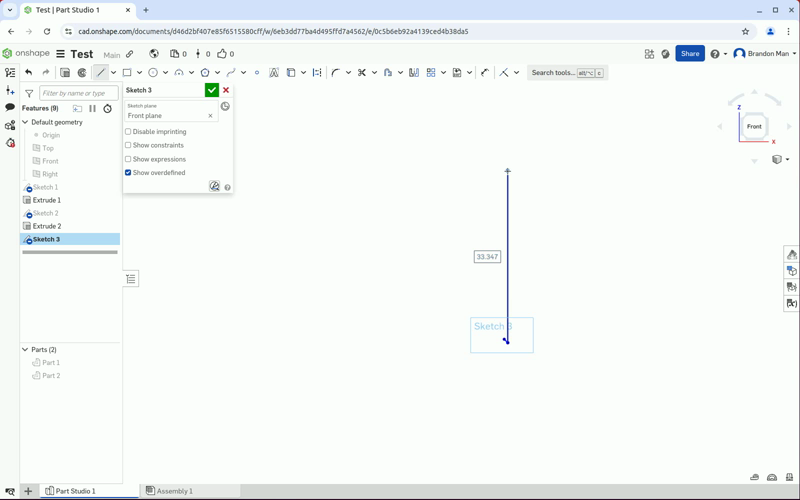
key_down(shift)
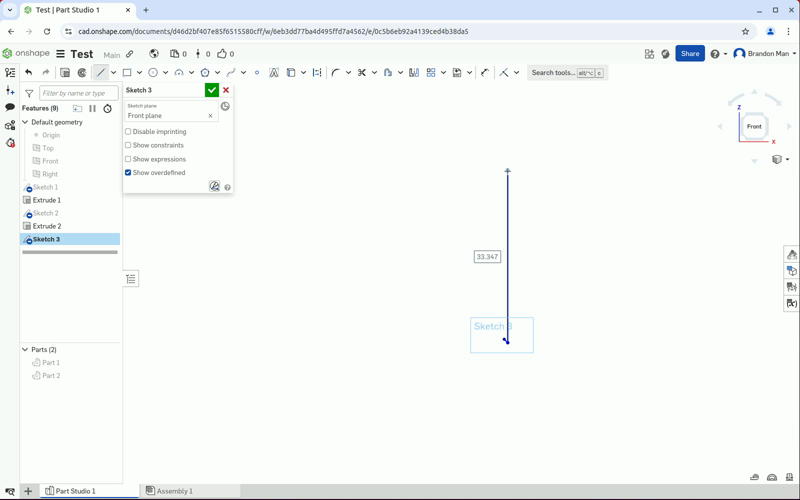
mouse_move(537, 170)
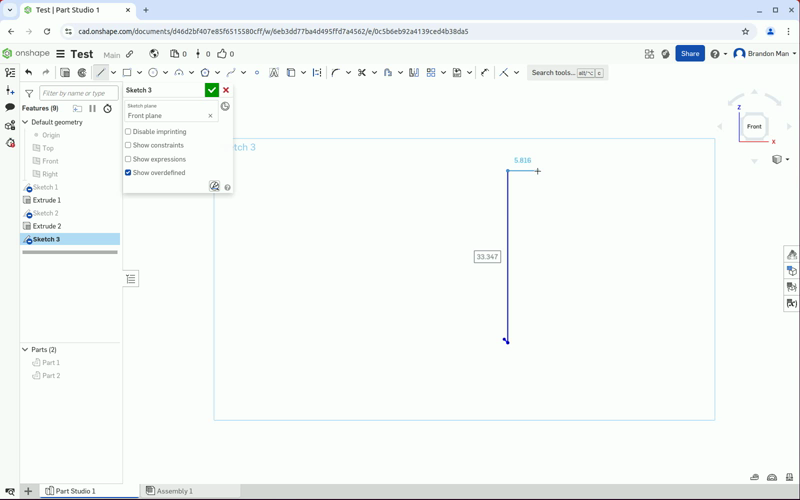
mouse_move(504, 174)
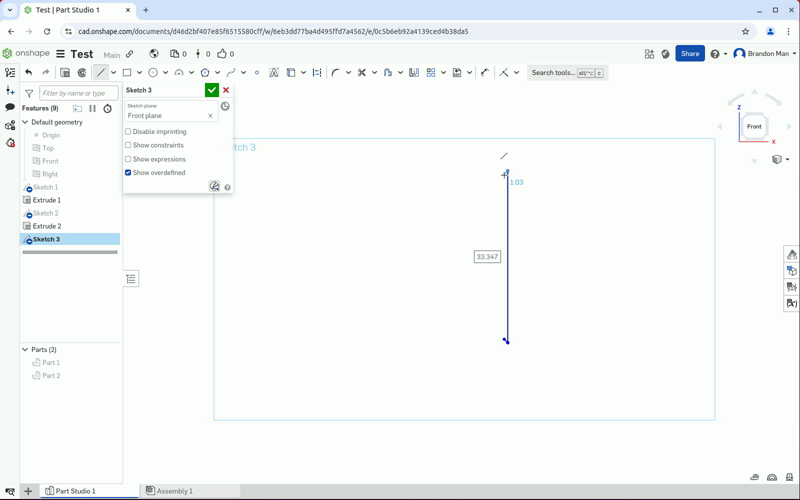
scroll(6)
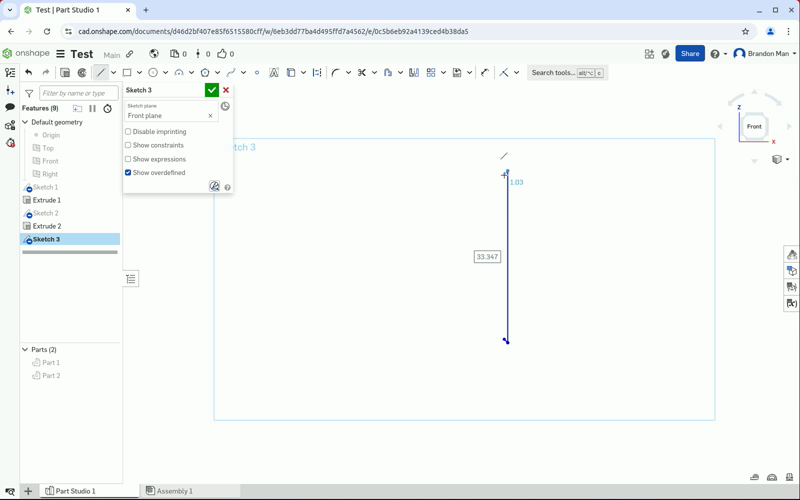
scroll(6)
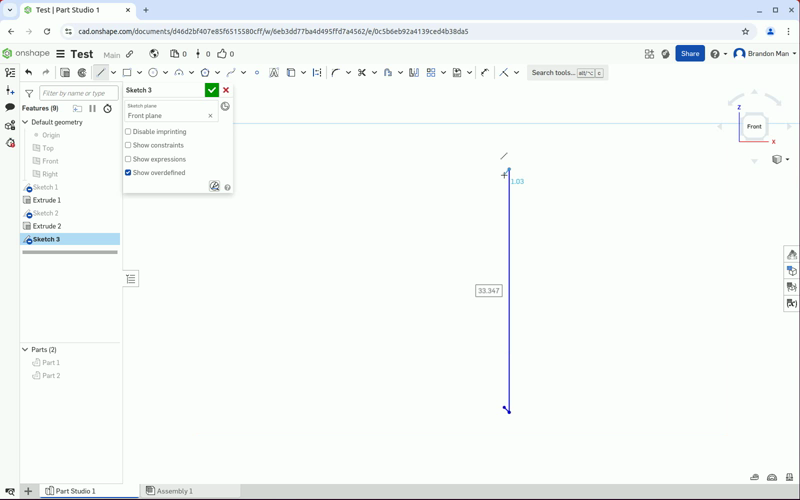
scroll(6)
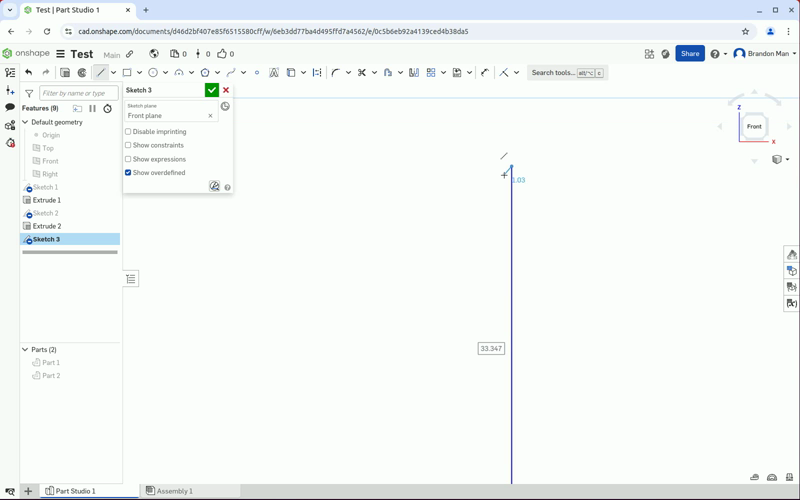
scroll(6)
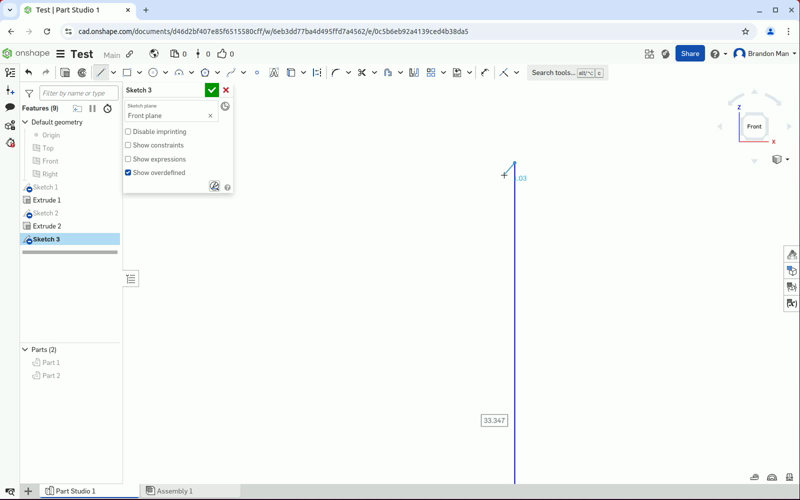
scroll(6)
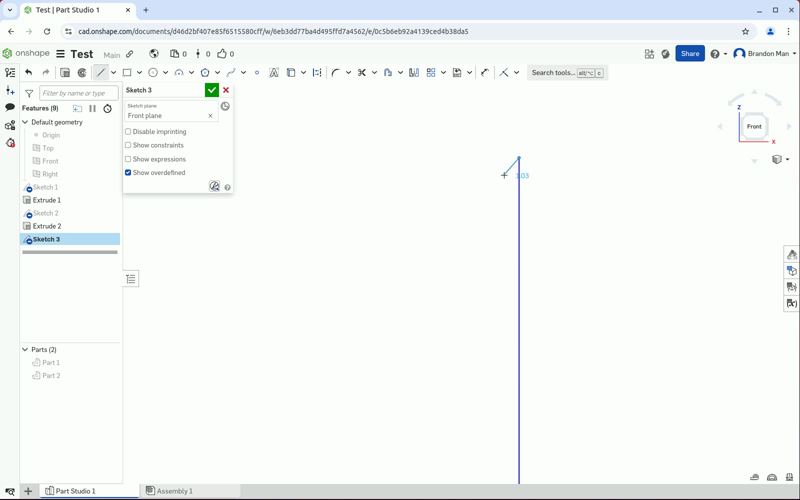
scroll(6)
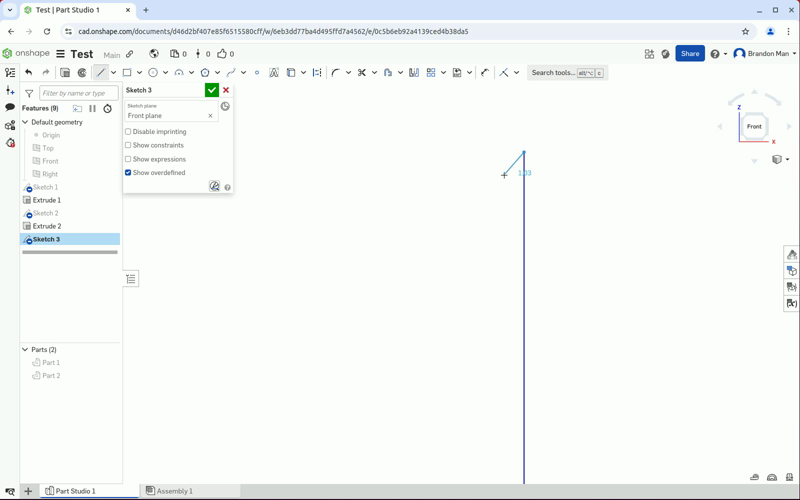
scroll(6)
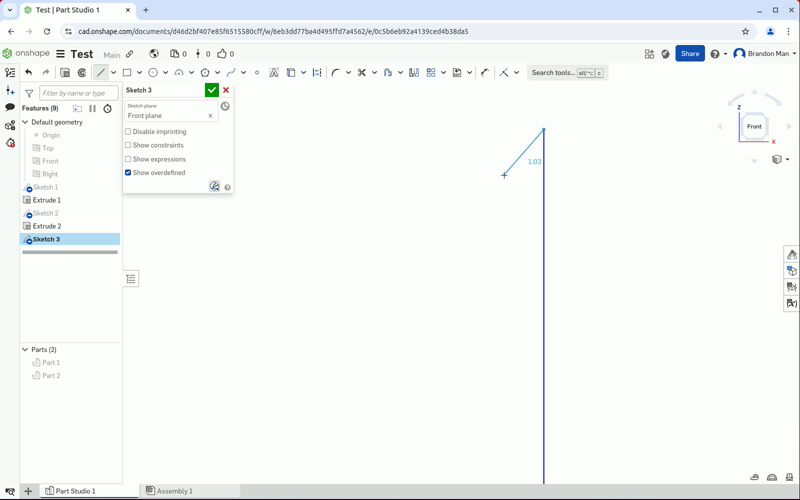
click(504, 174)
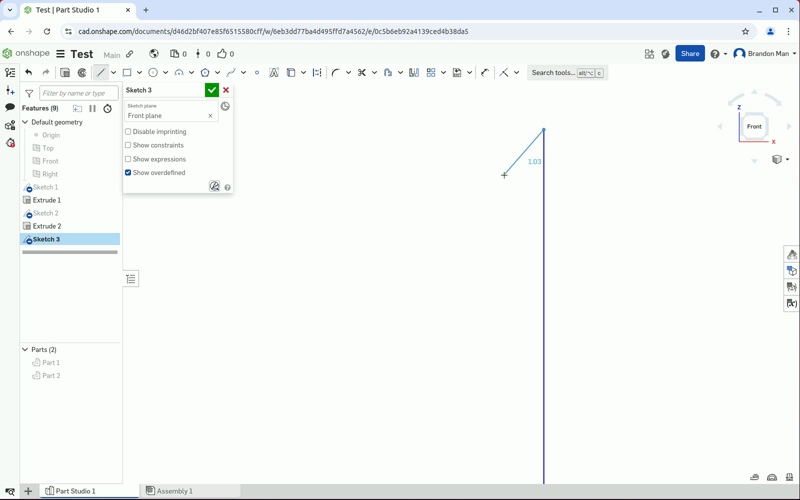
scroll(-6)
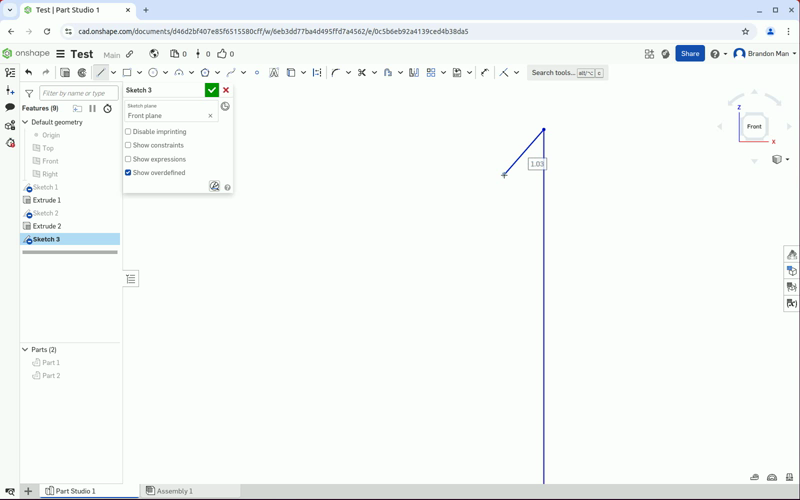
scroll(-6)
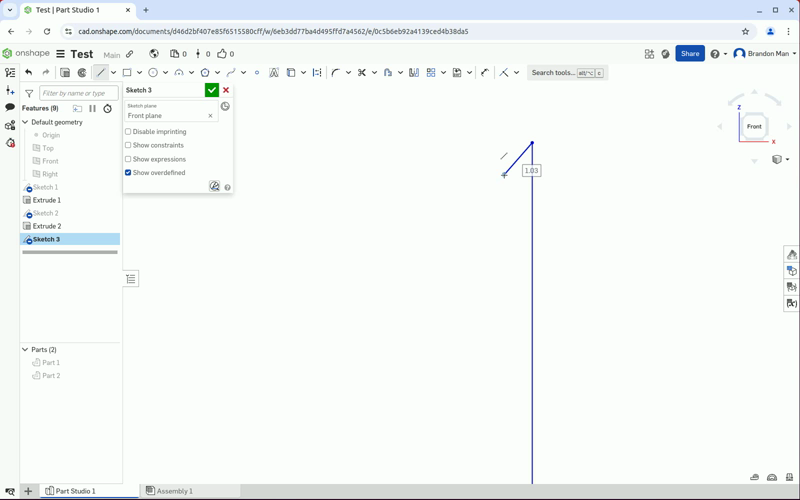
scroll(-6)
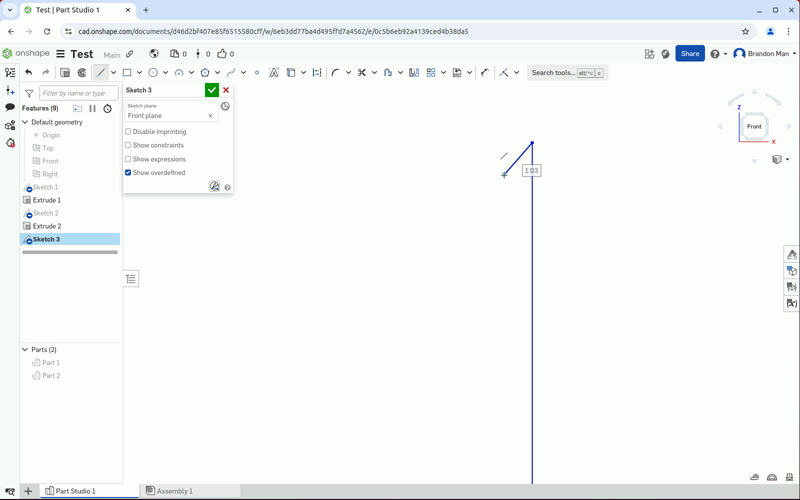
scroll(-6)
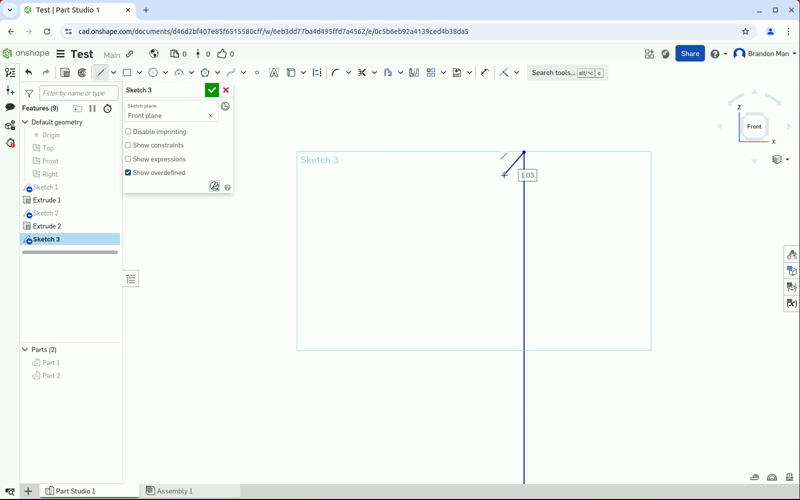
scroll(-6)
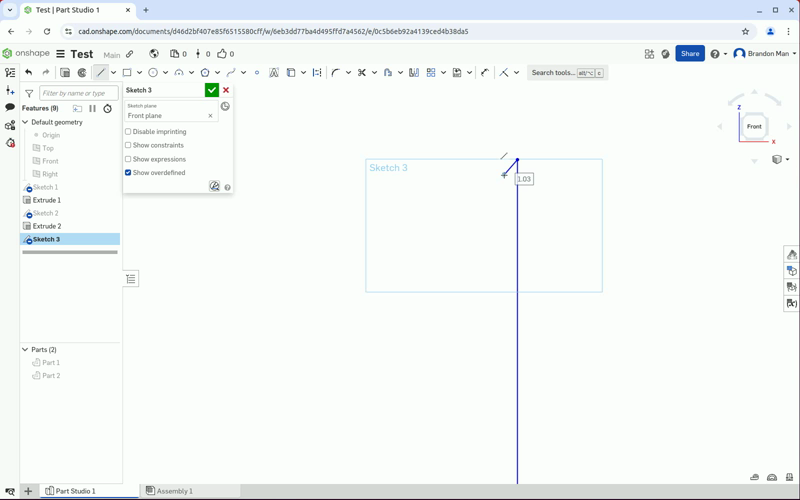
scroll(-6)
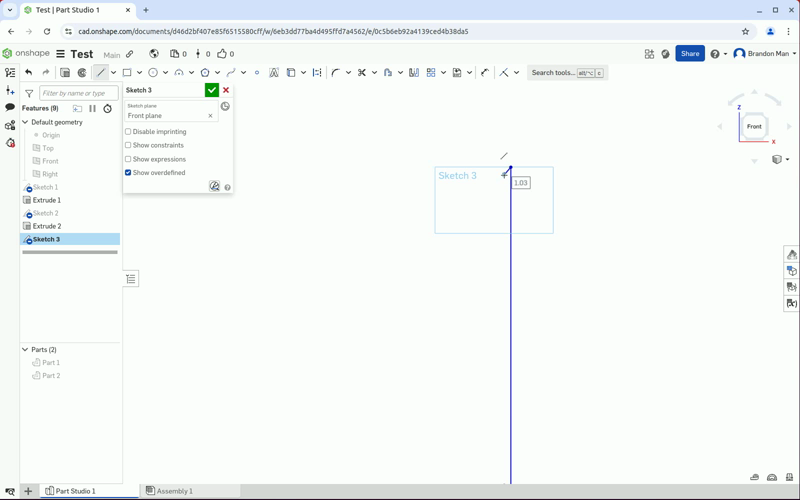
scroll(-6)
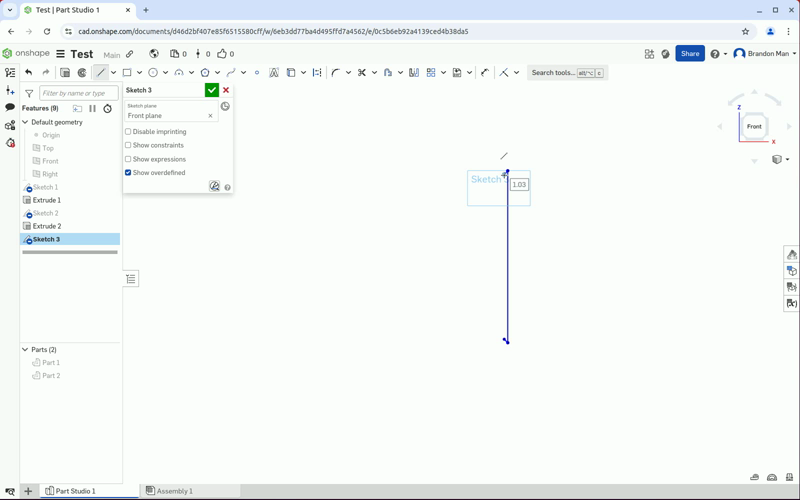
key_up(shift)
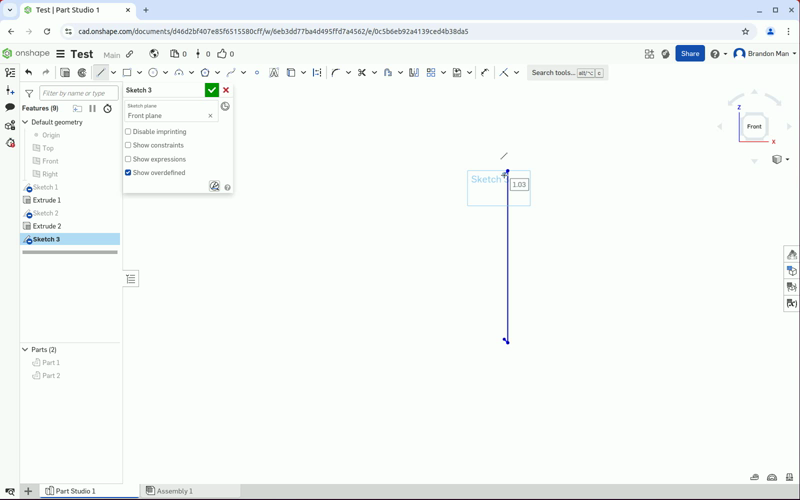
key_down(shift)
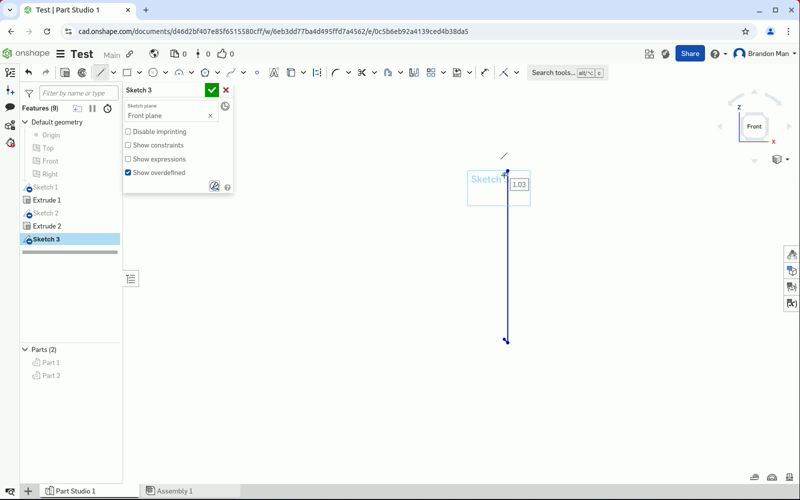
mouse_move(504, 339)
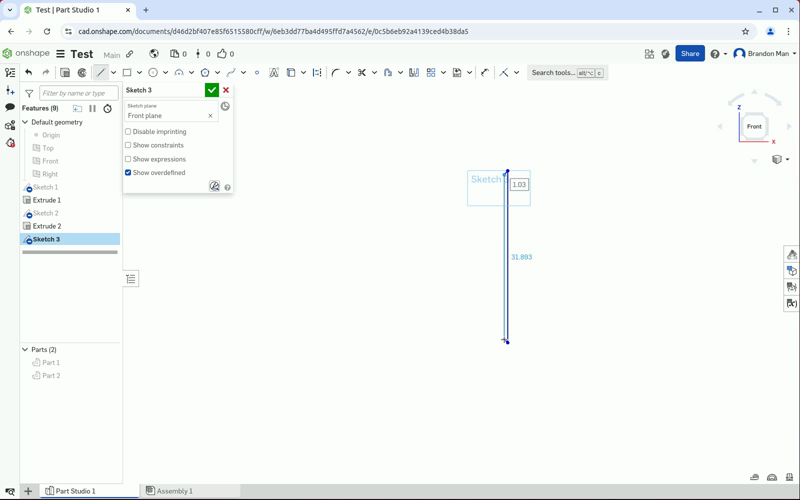
key_up(shift)
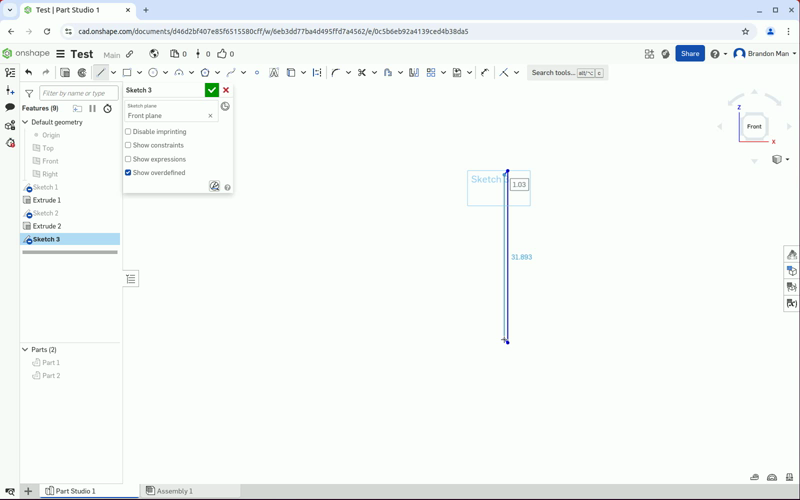
click(504, 339)
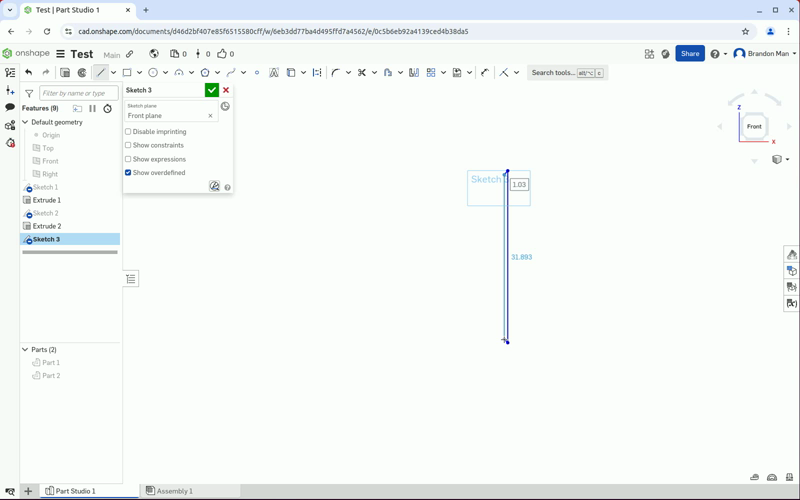
key(esc)
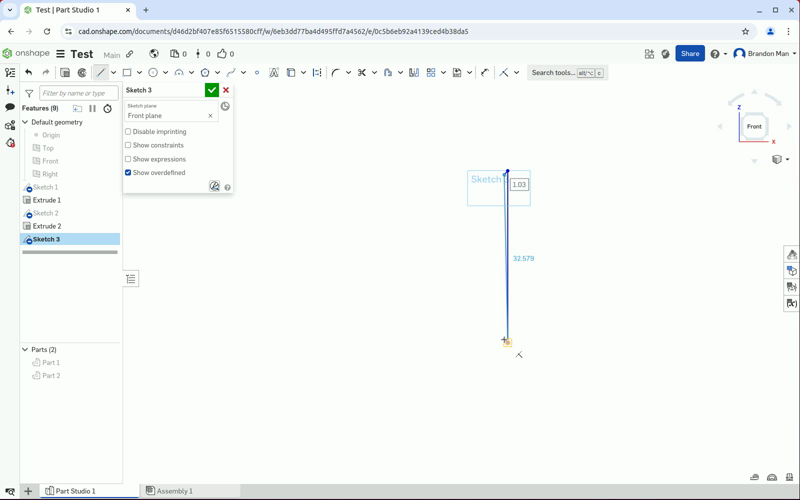
mouse_move(506, 331)
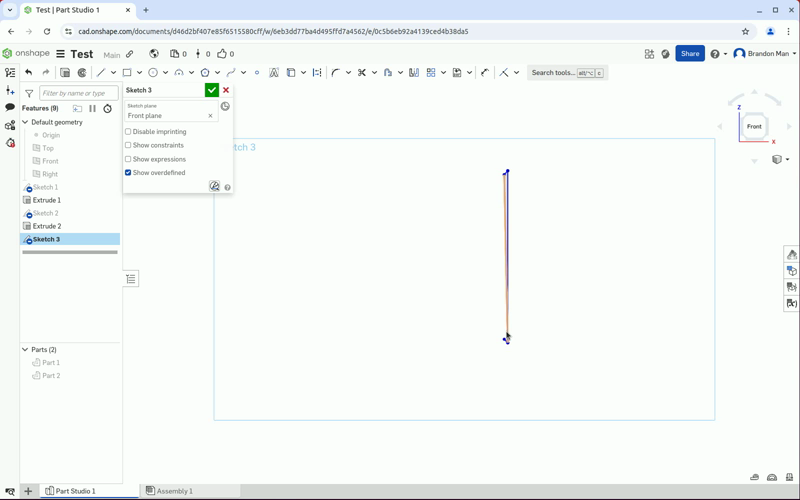
scroll(6)
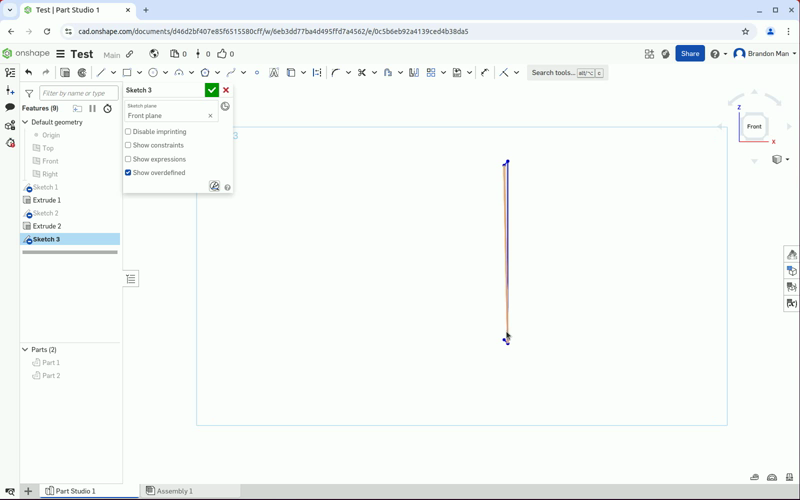
scroll(6)
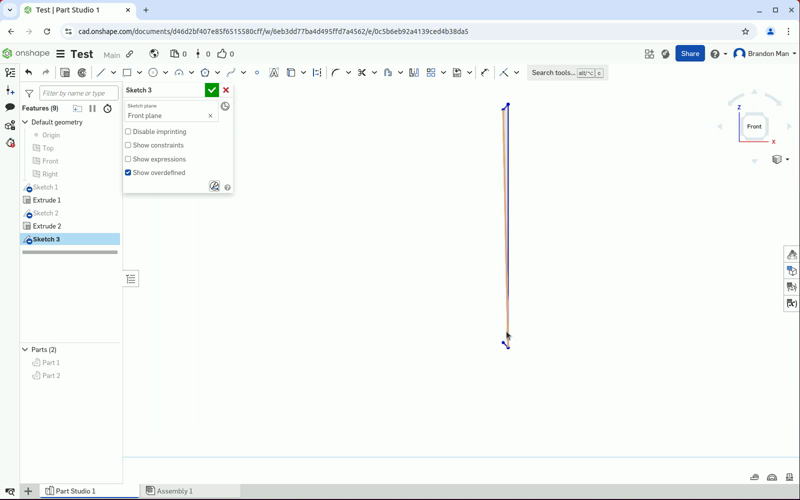
scroll(6)
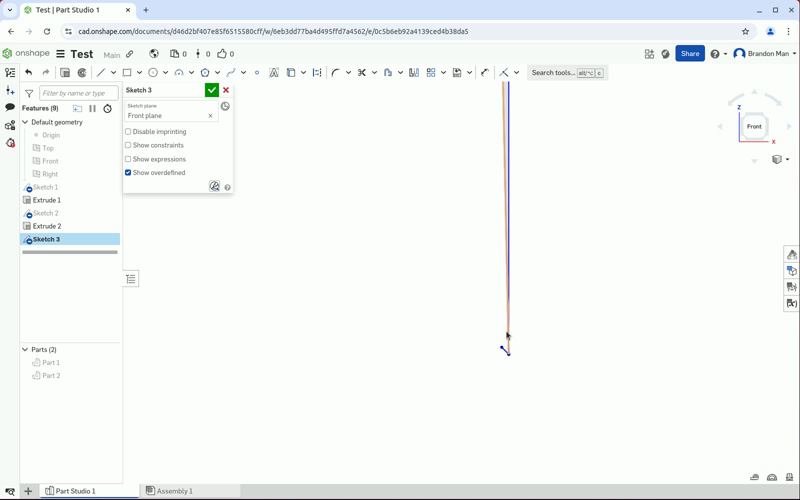
scroll(6)
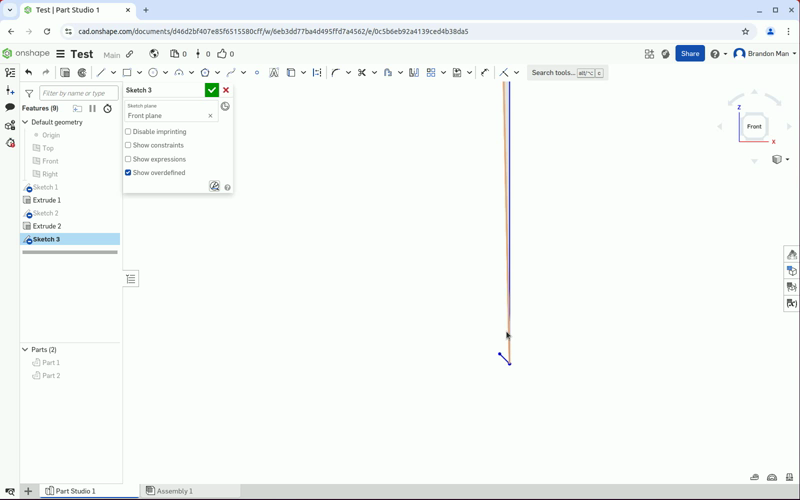
scroll(6)
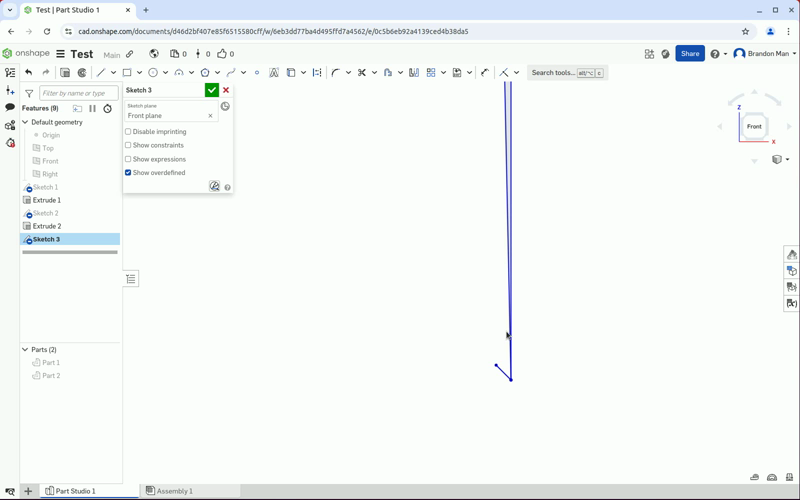
scroll(6)
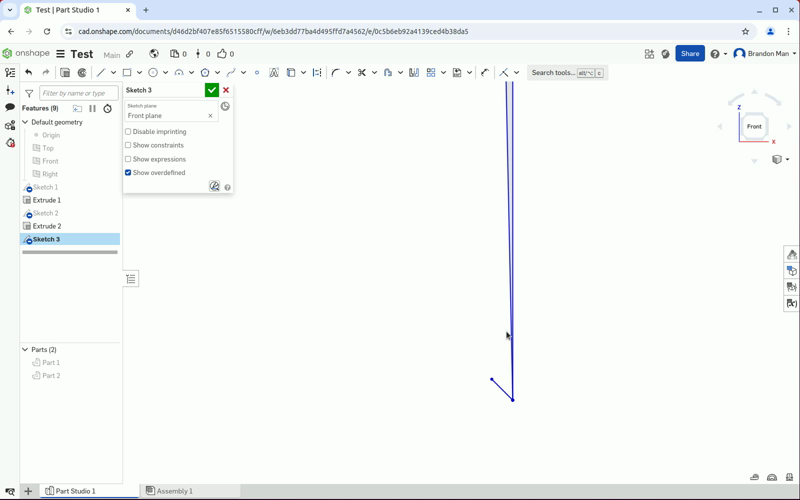
scroll(6)
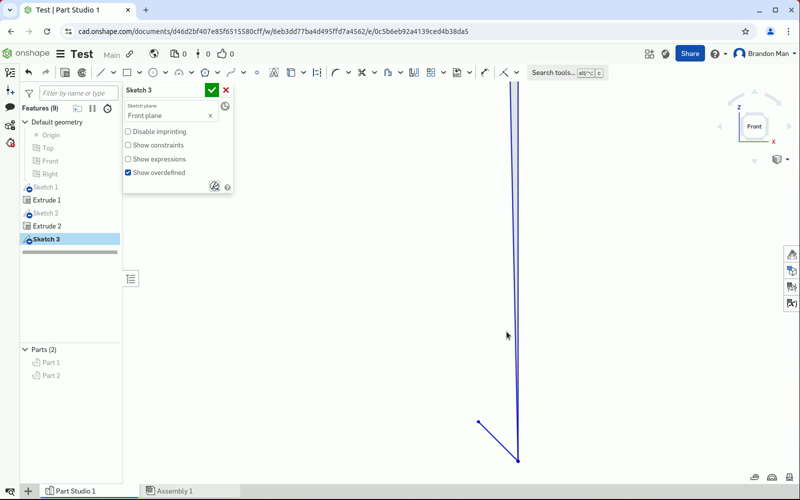
click(506, 331)
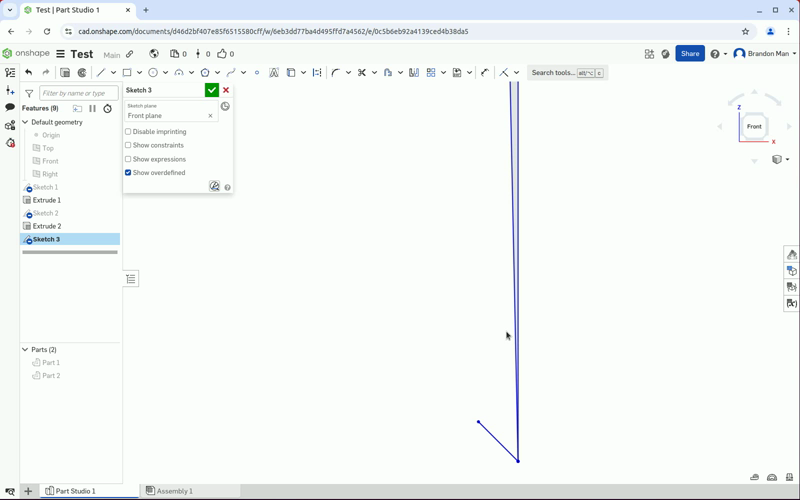
scroll(-6)
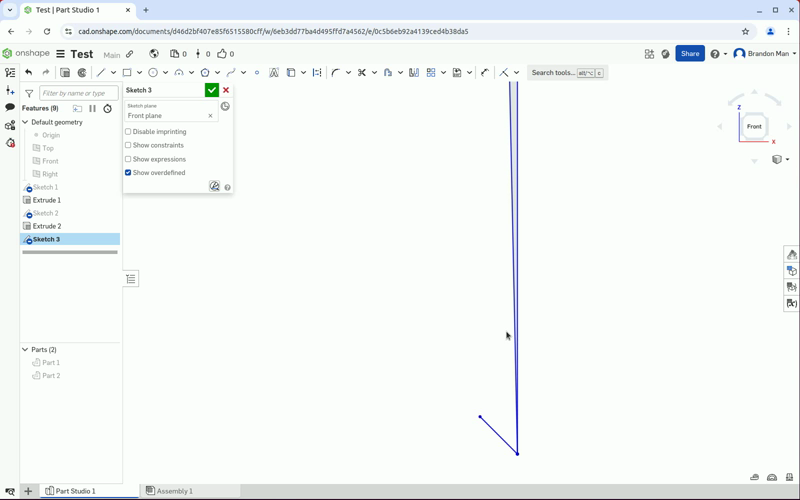
scroll(-6)
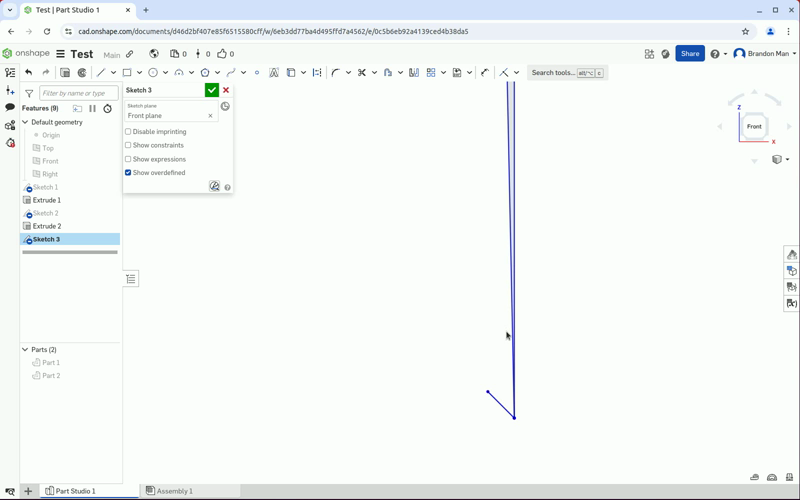
scroll(-6)
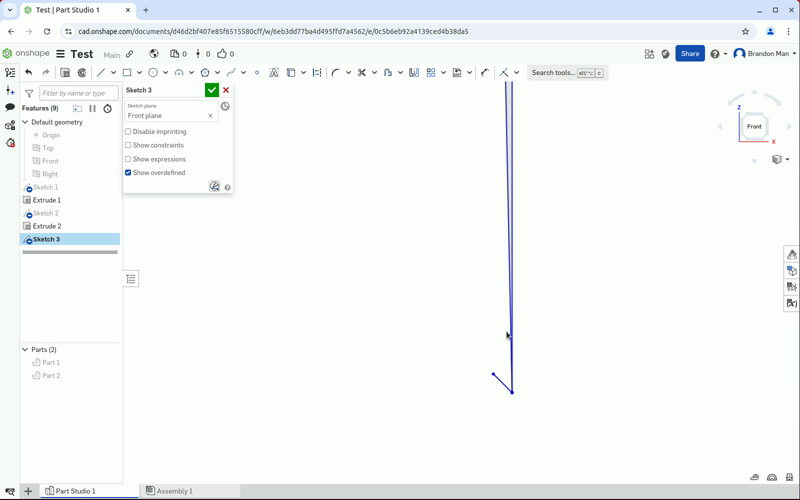
scroll(-6)
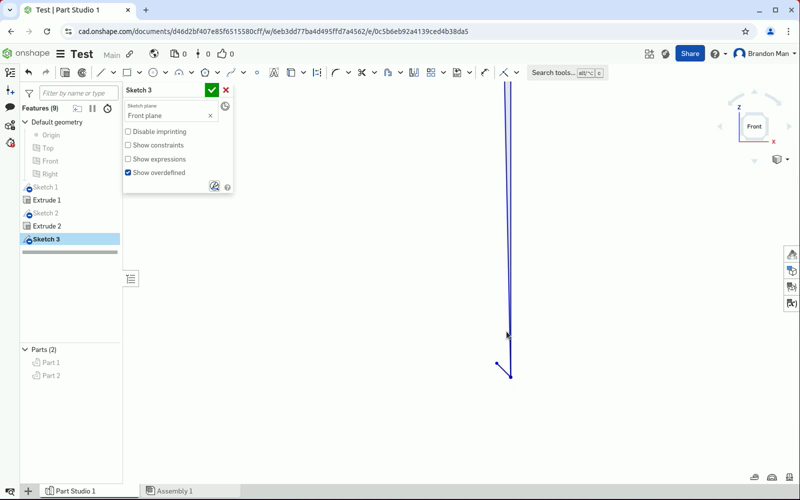
scroll(-6)
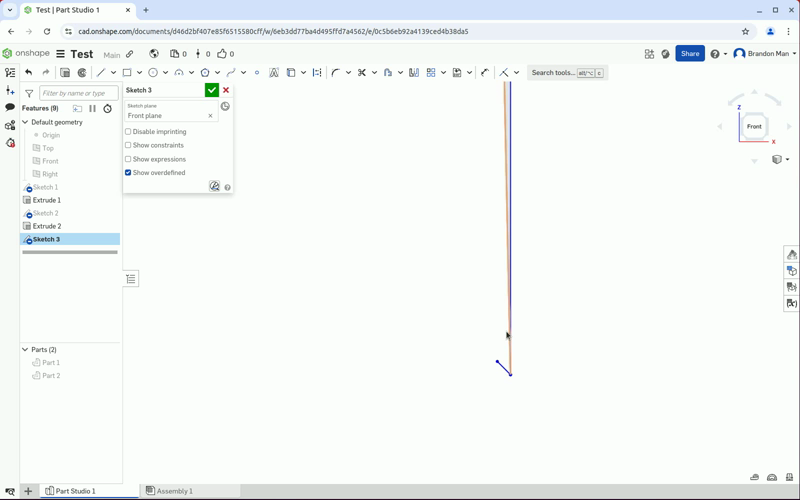
scroll(-6)
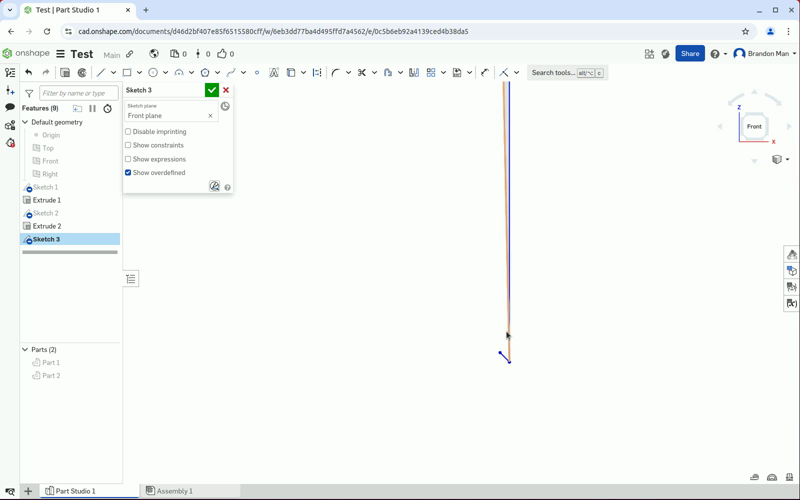
scroll(-6)
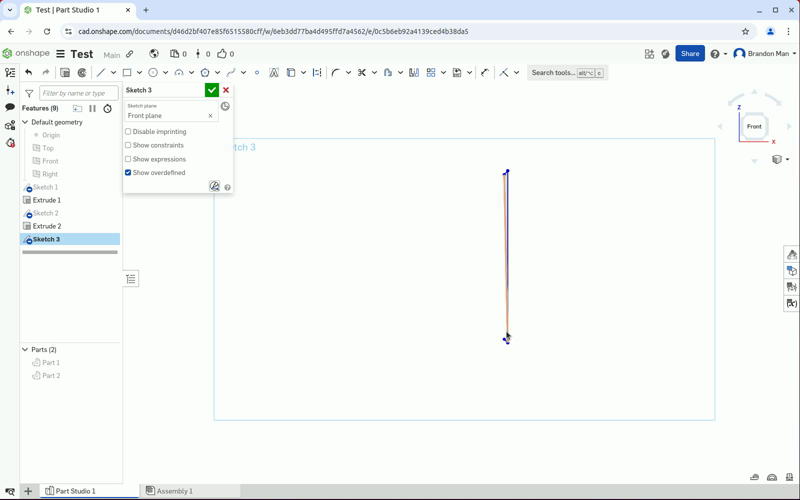
mouse_move(73, 352)
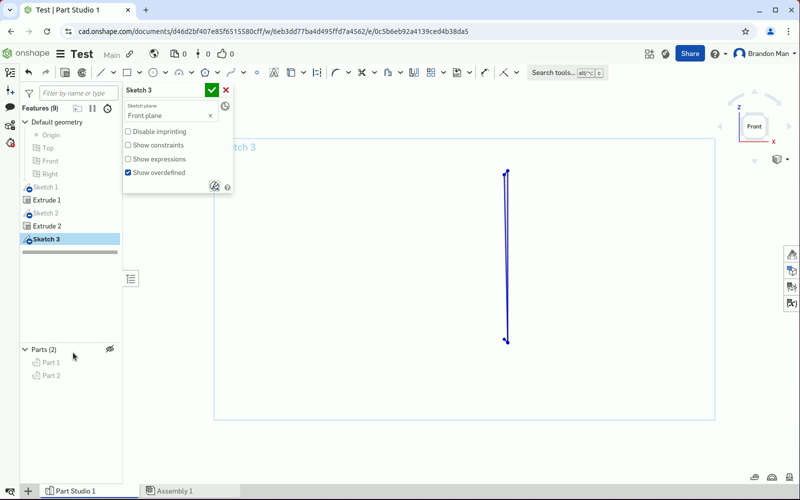
key(shift+y)
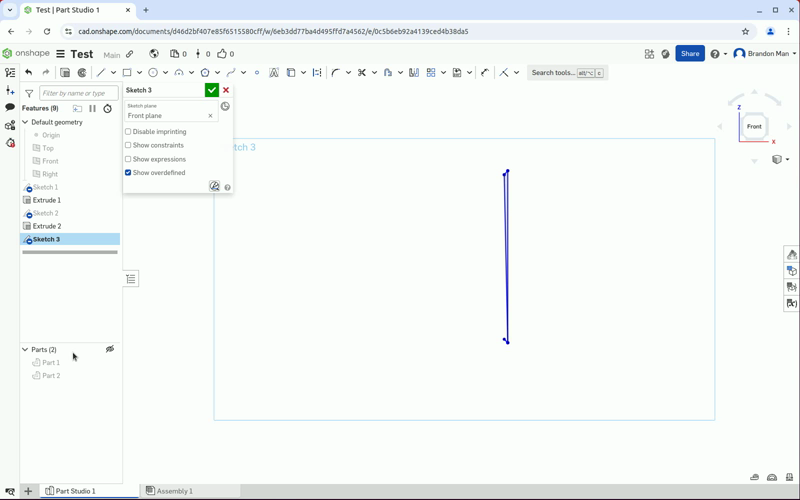
key(shift+e)
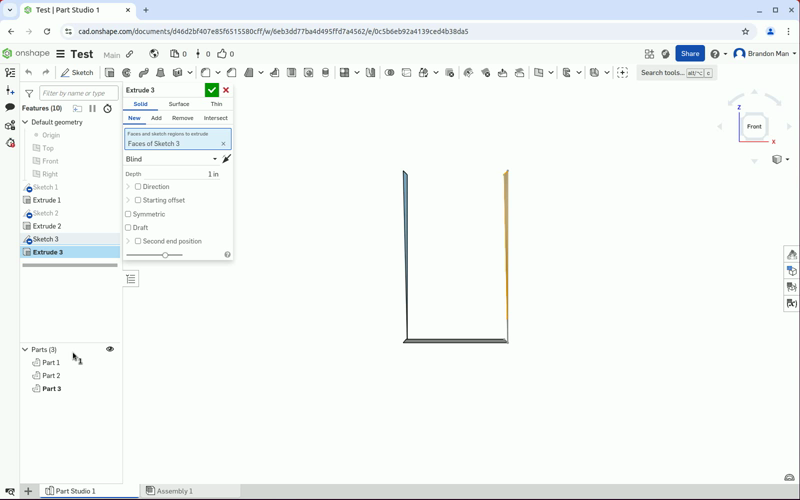
mouse_move(143, 106)
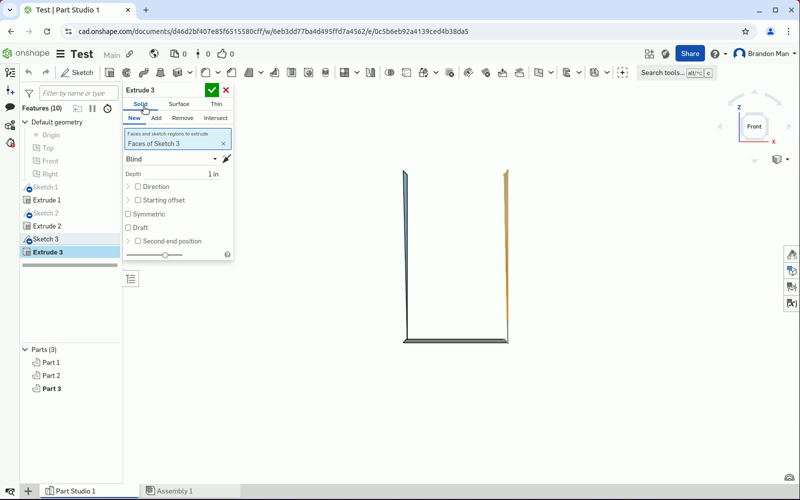
click(143, 106)
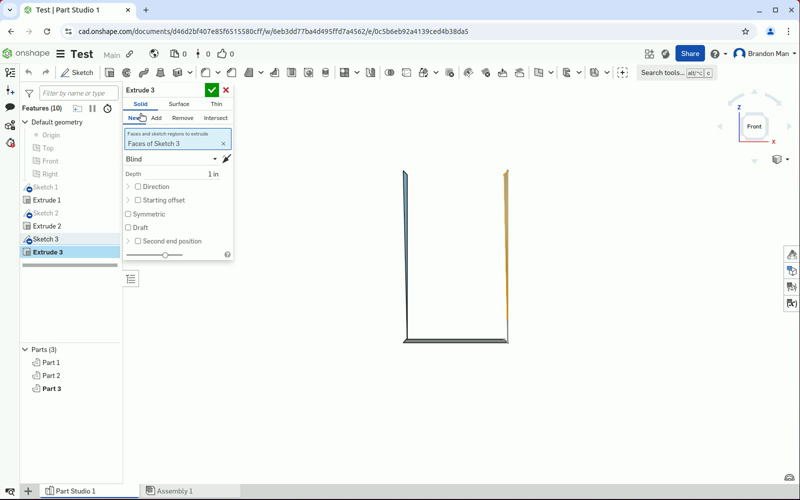
mouse_move(137, 120)
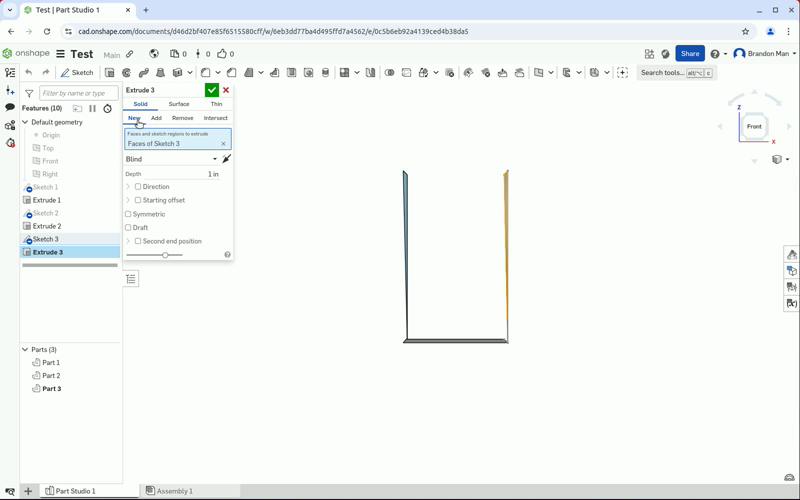
click(137, 120)
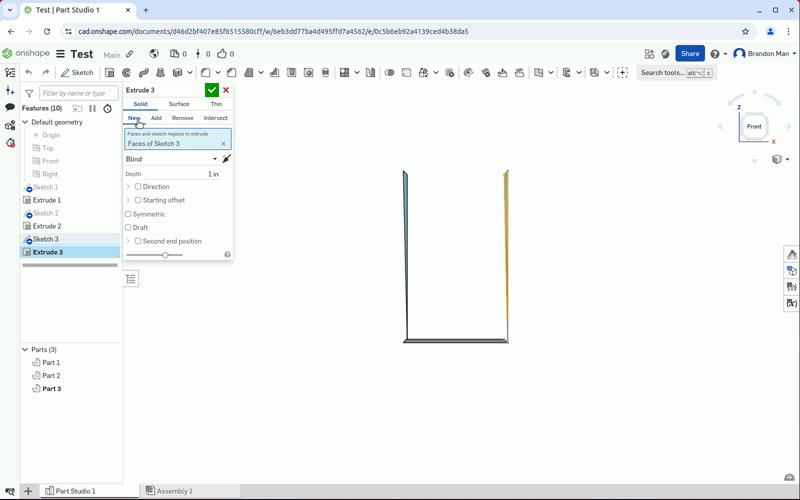
key(tab, 4)
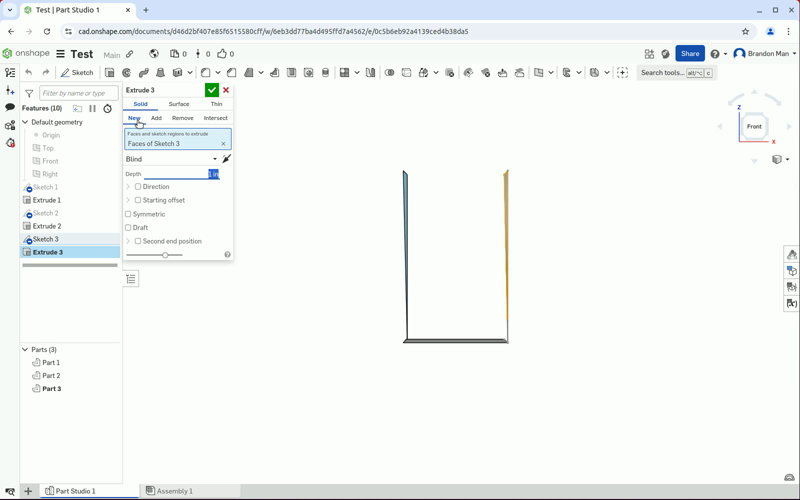
text(3.611)
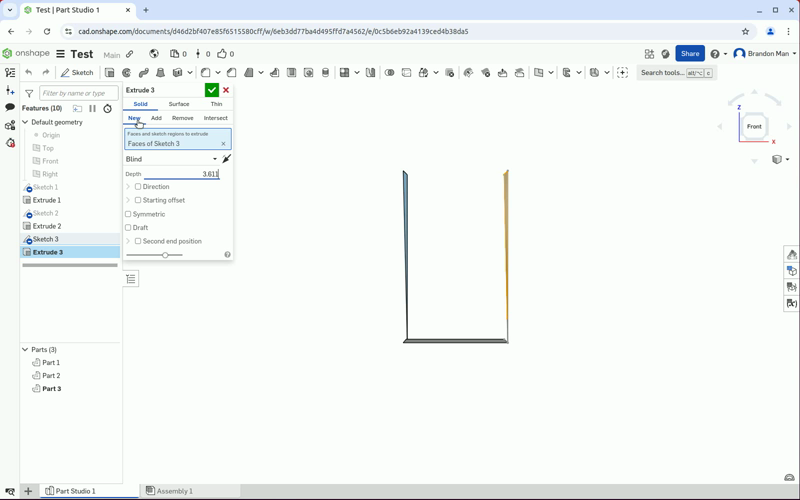
key(enter)
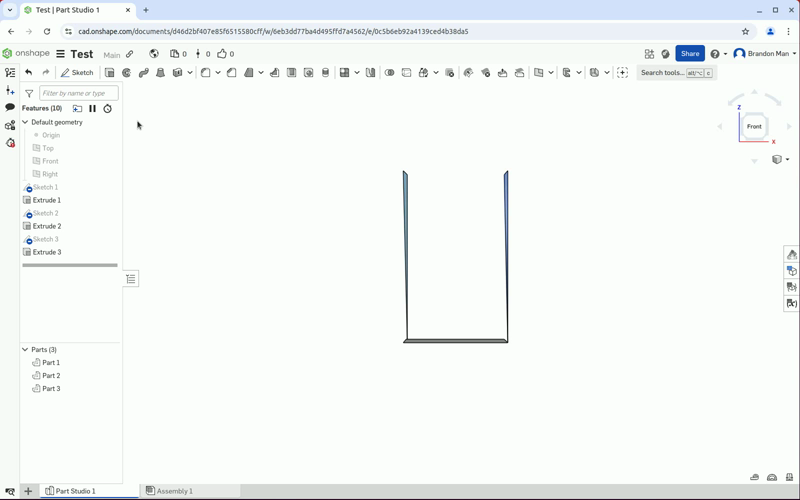
key(shift+h)
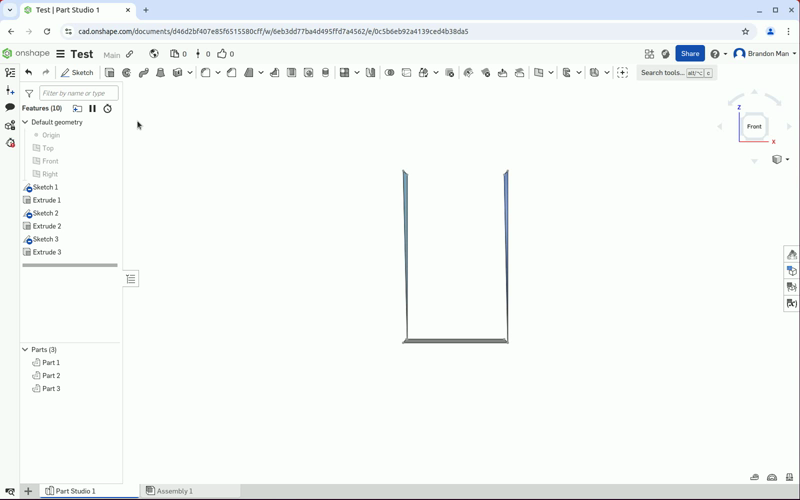
key(shift+h)
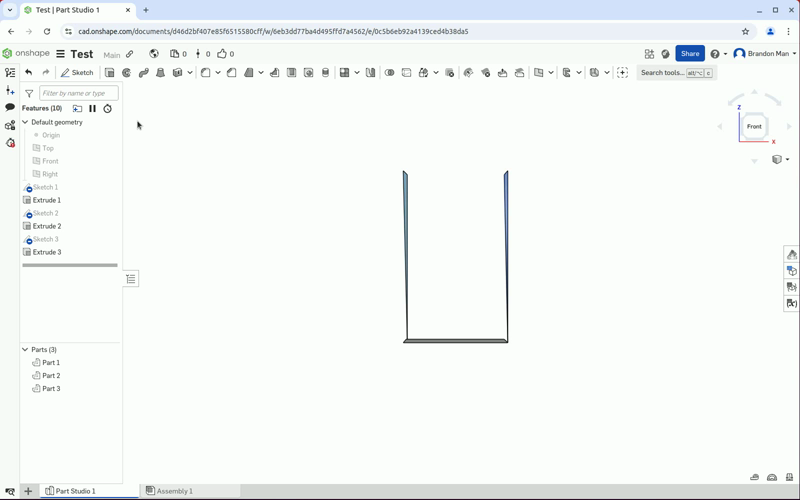
mouse_move(73, 189)
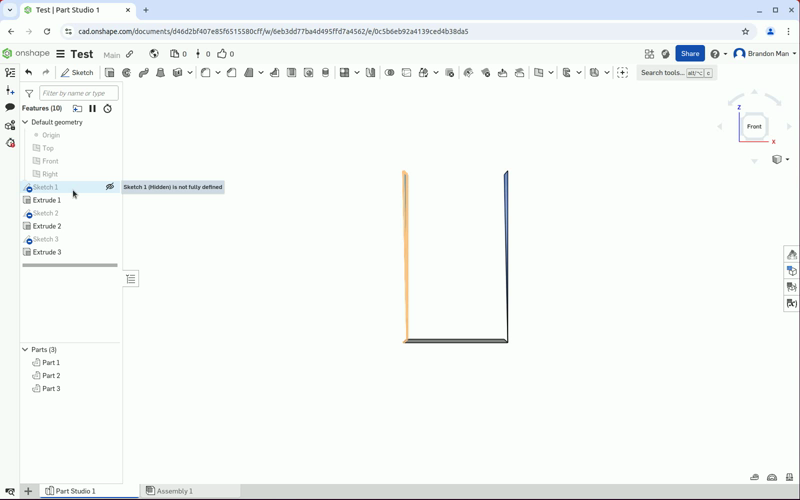
click(73, 189)
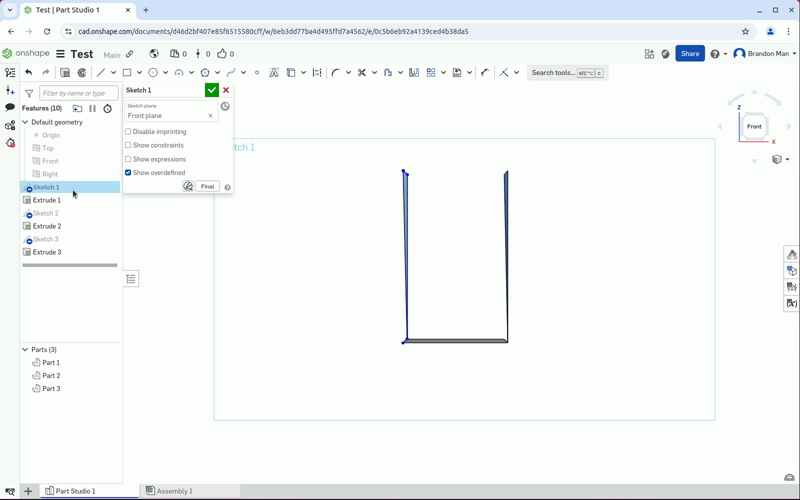
mouse_move(229, 92)
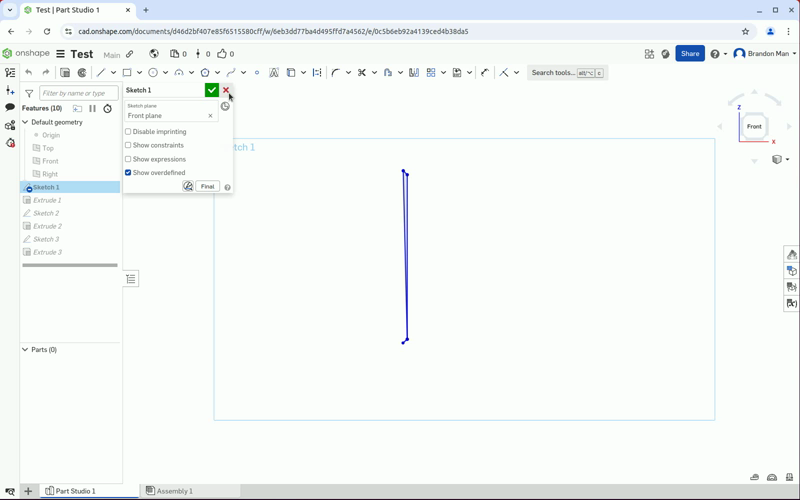
click(229, 92)
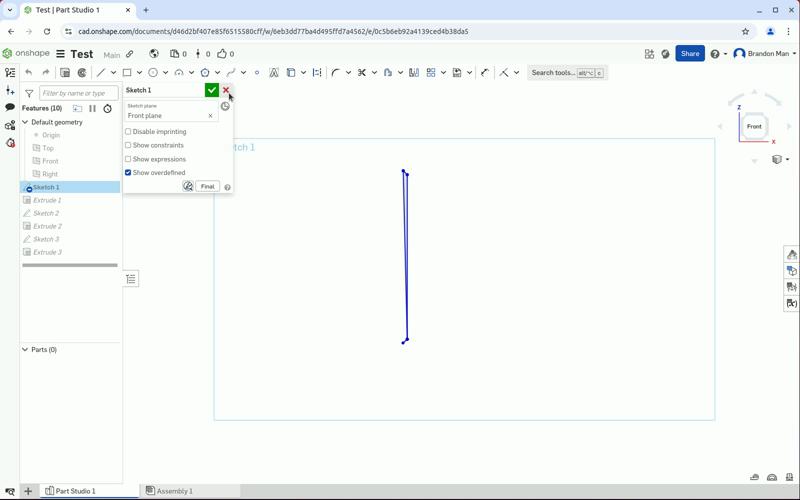
key(shift+s)
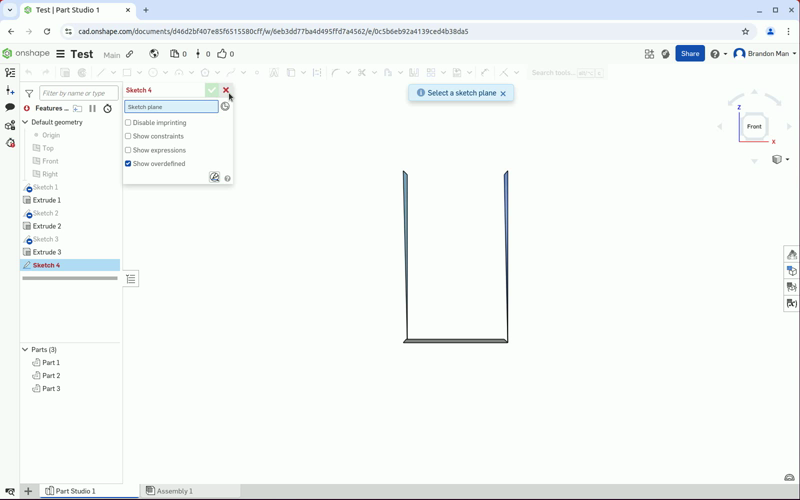
mouse_move(73, 163)
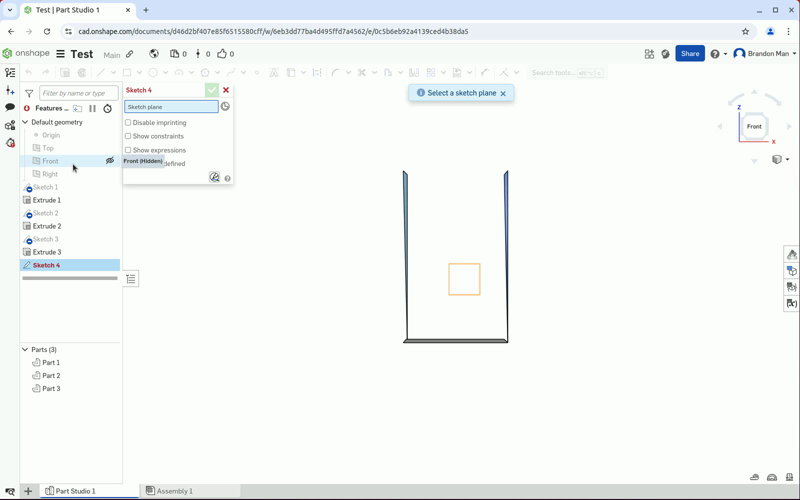
click(73, 163)
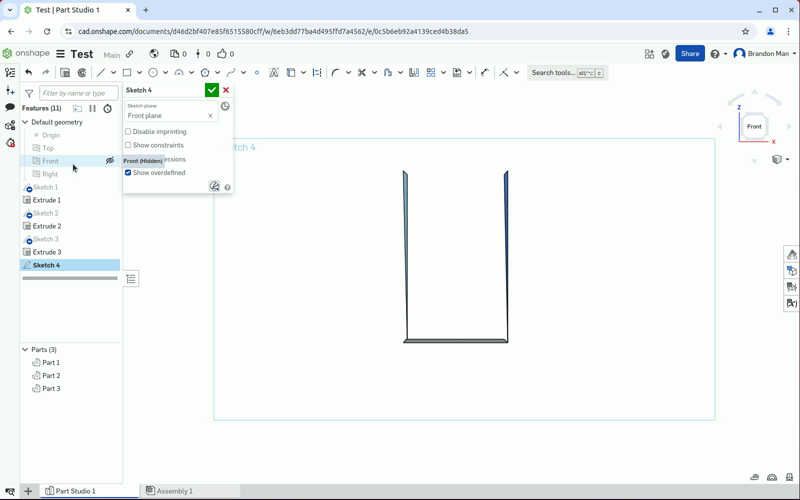
mouse_move(73, 352)
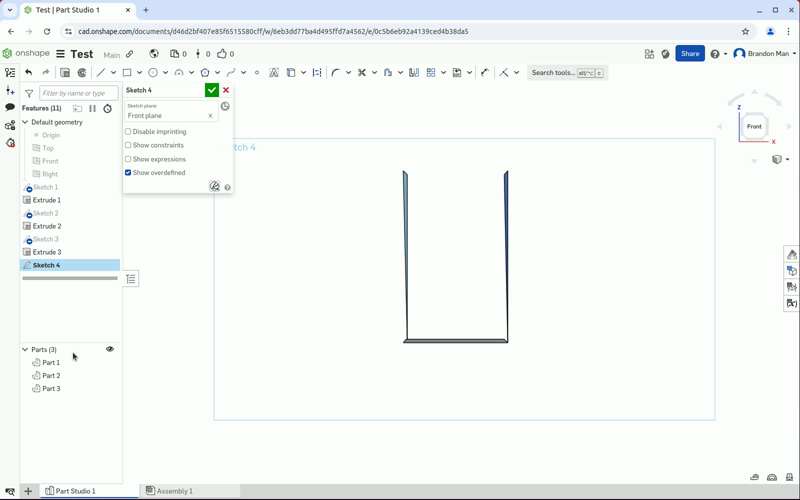
key(y)
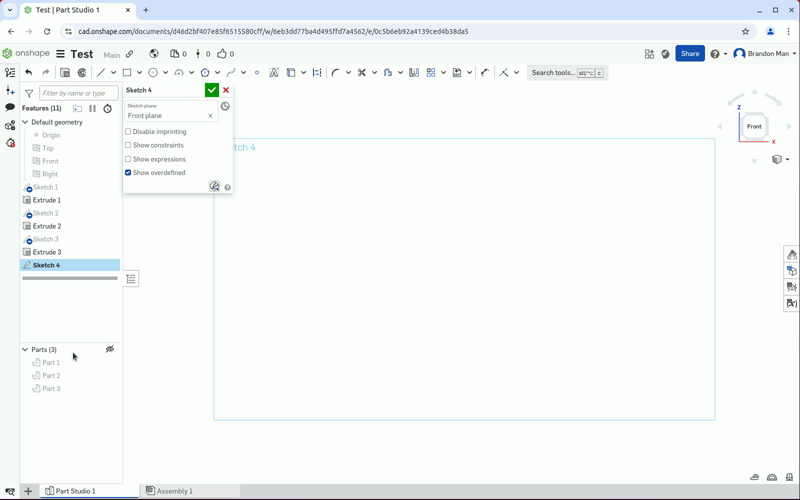
key(l)
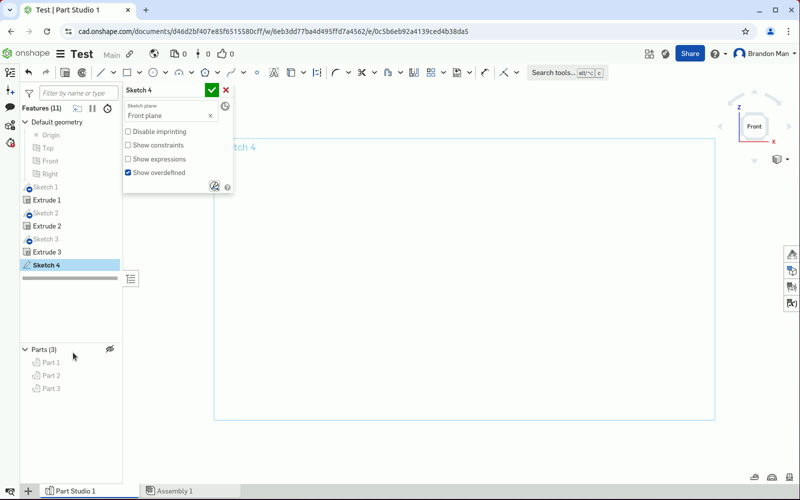
key_down(shift)
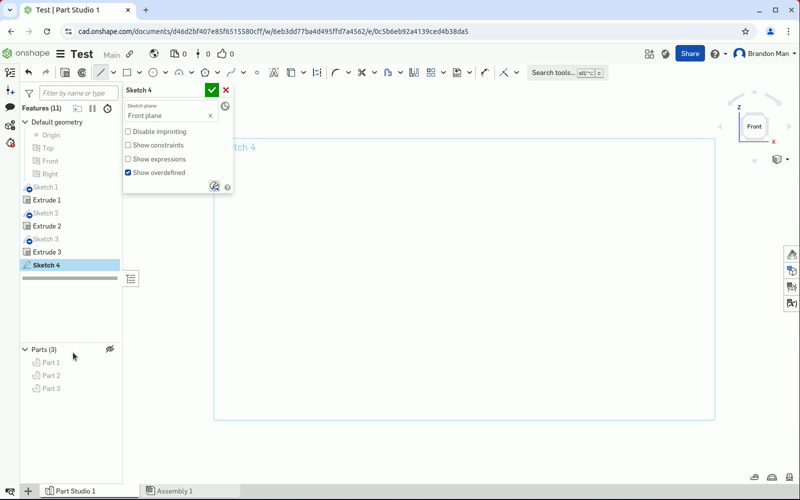
mouse_move(403, 170)
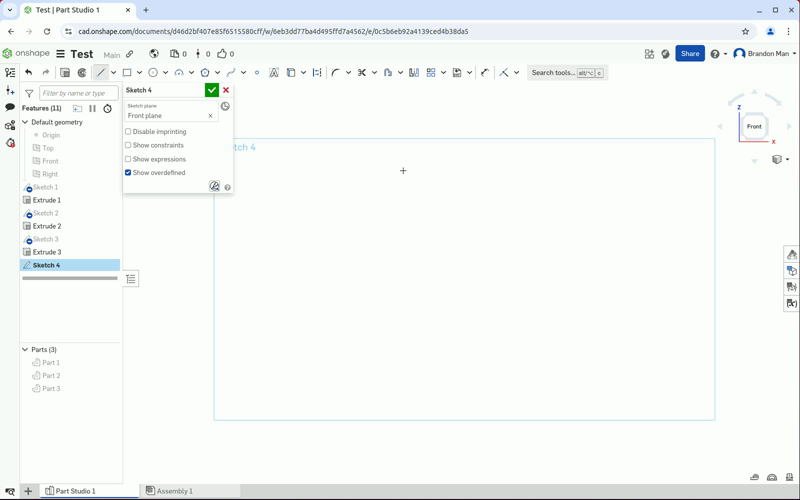
click(403, 170)
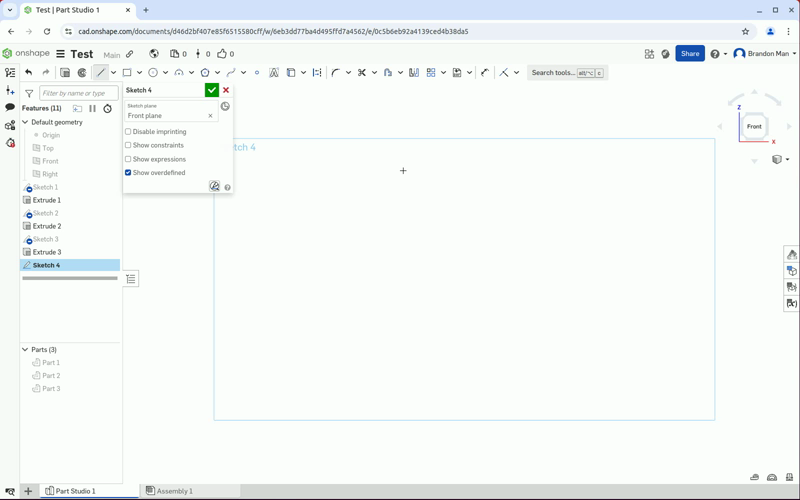
key_up(shift)
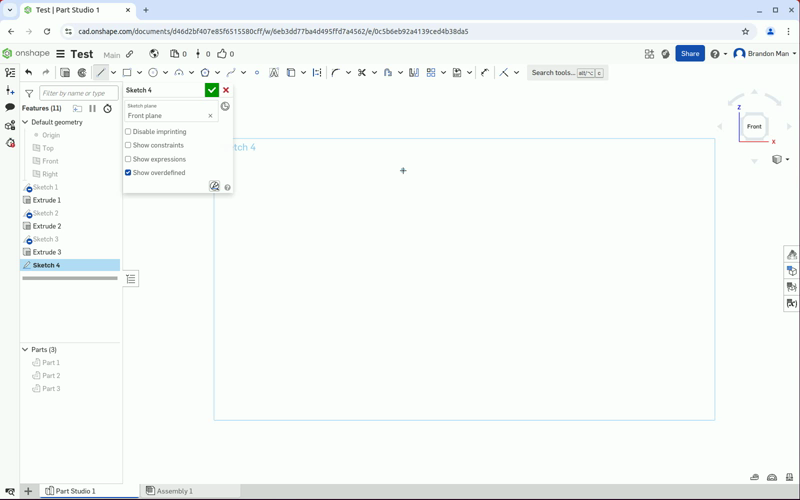
key_down(shift)
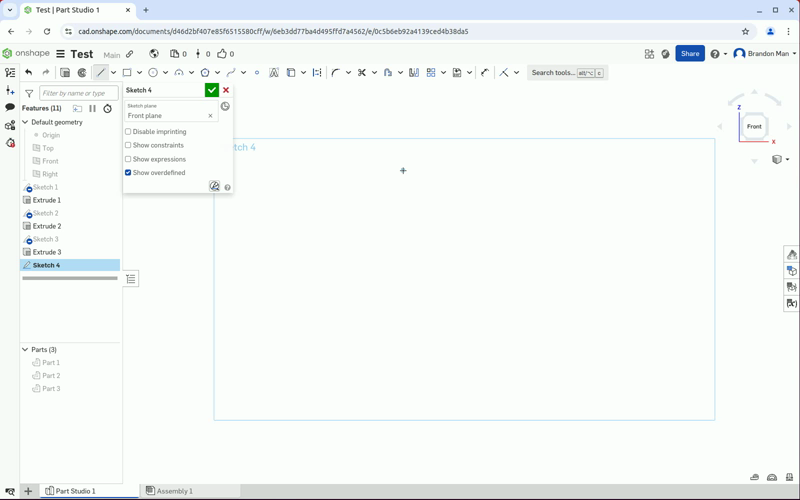
mouse_move(433, 170)
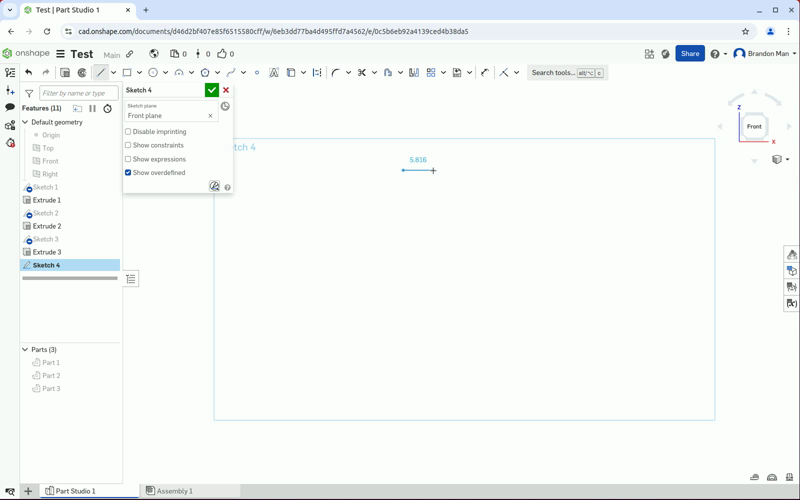
mouse_move(406, 173)
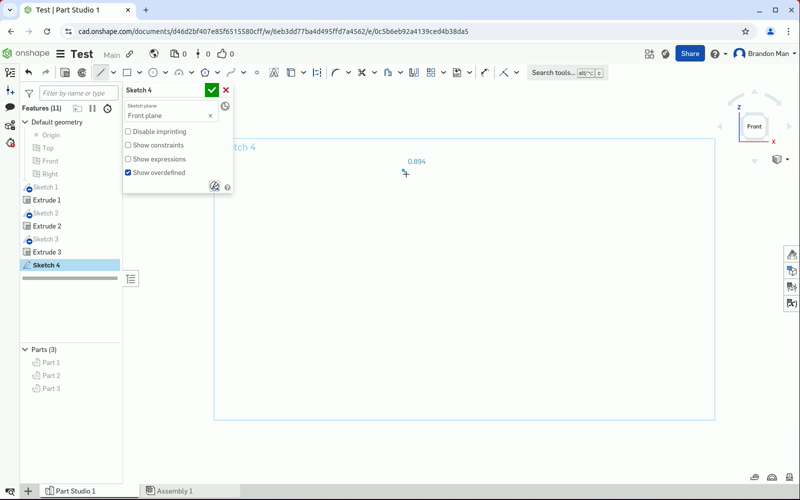
scroll(6)
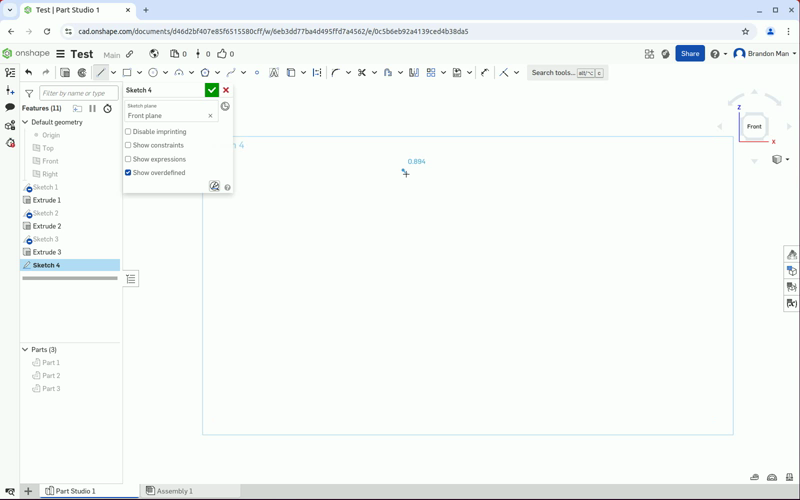
scroll(6)
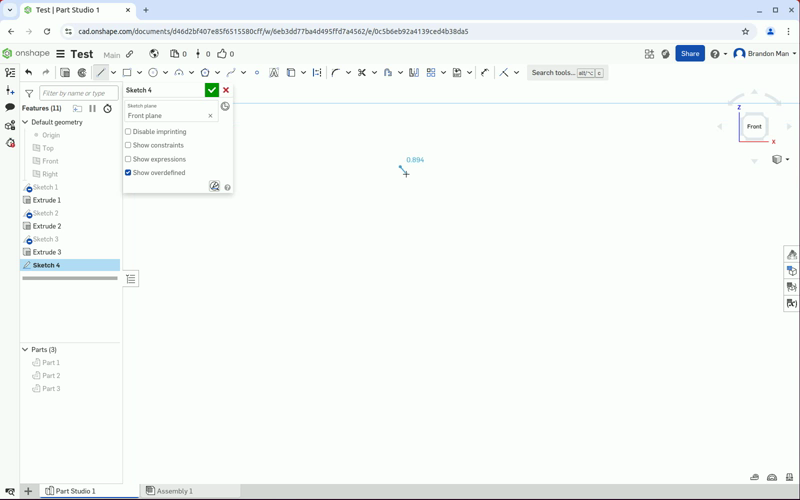
scroll(6)
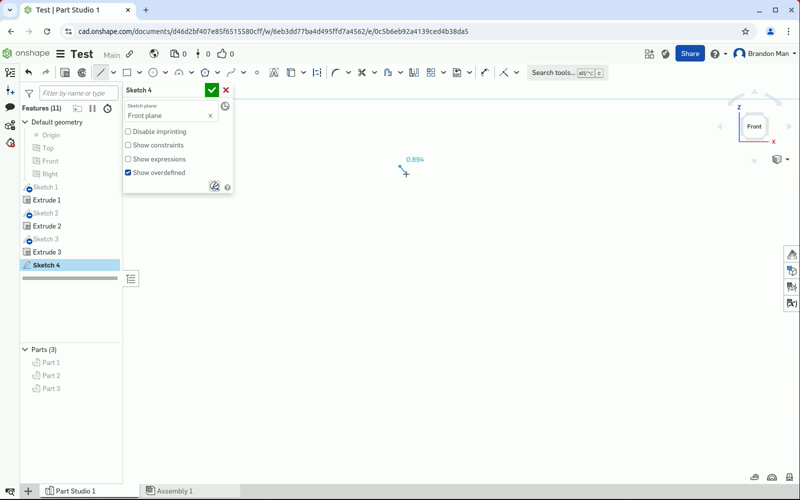
scroll(6)
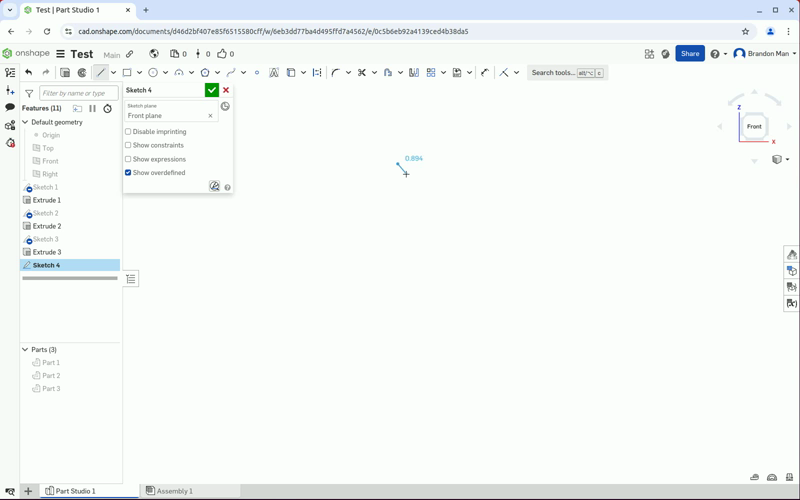
scroll(6)
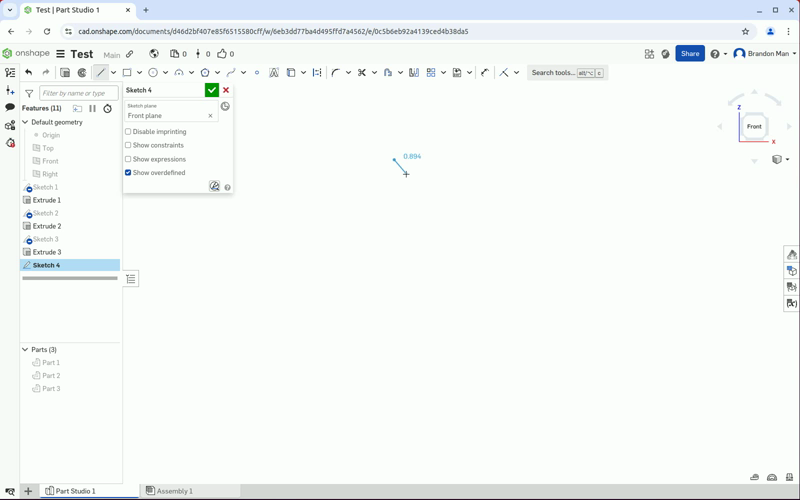
scroll(6)
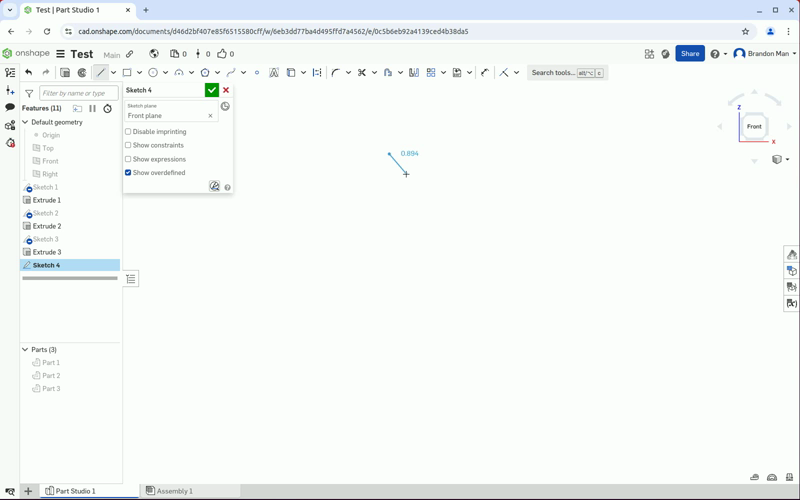
scroll(6)
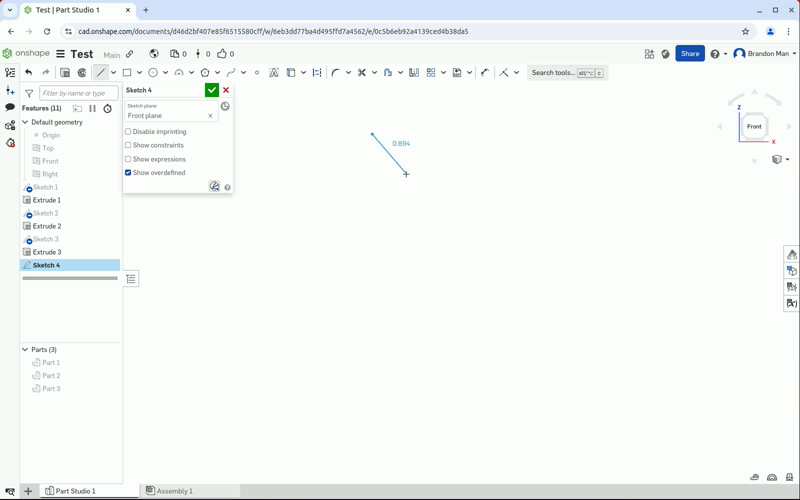
click(406, 173)
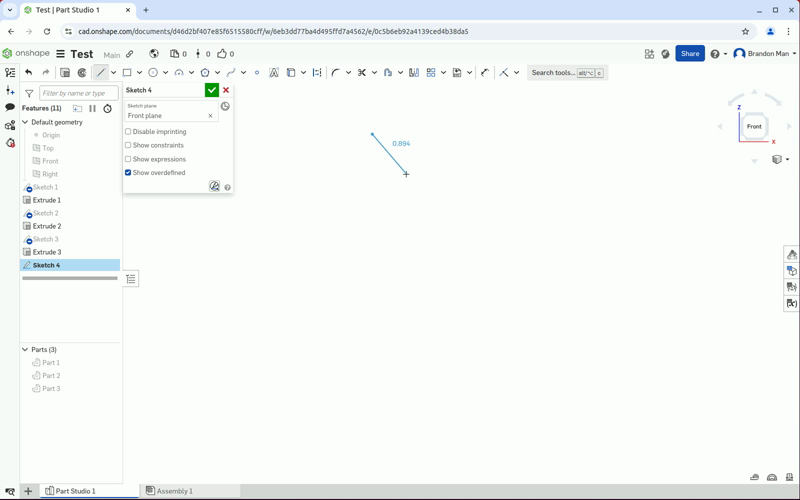
scroll(-6)
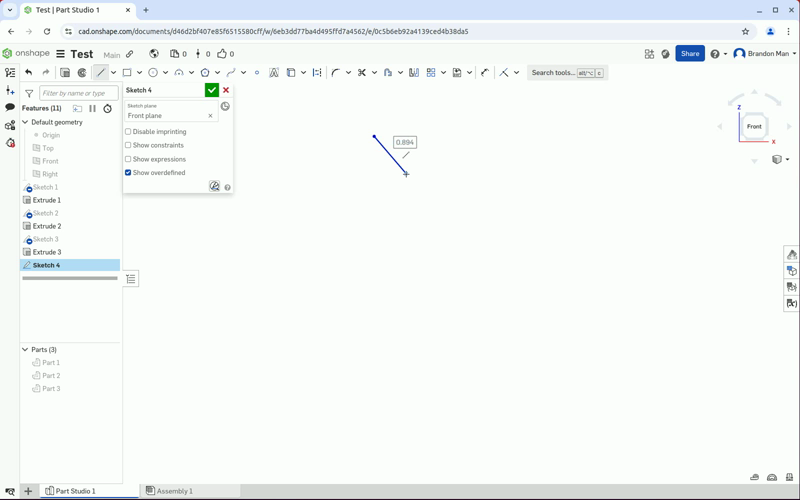
scroll(-6)
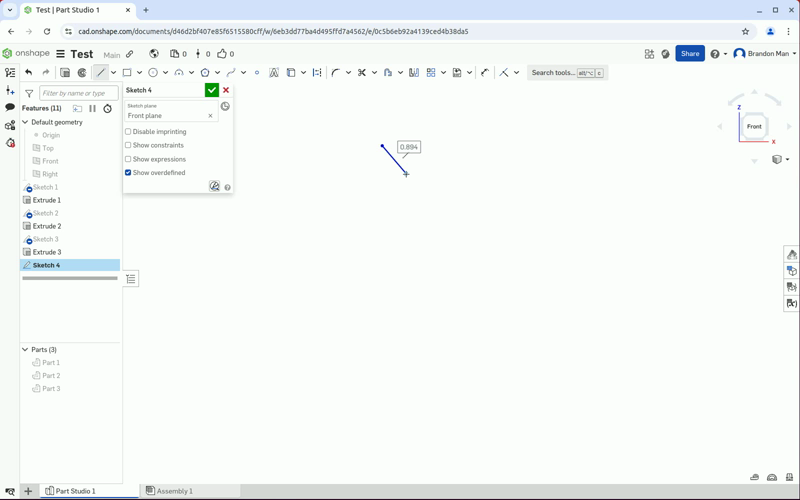
scroll(-6)
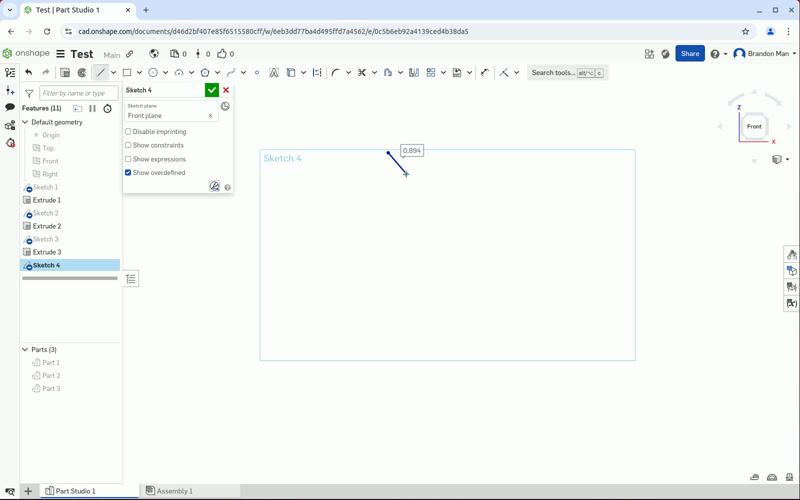
scroll(-6)
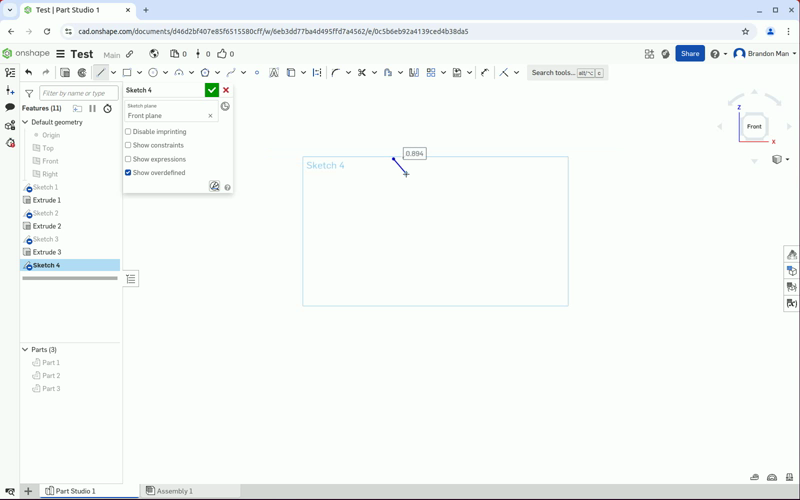
scroll(-6)
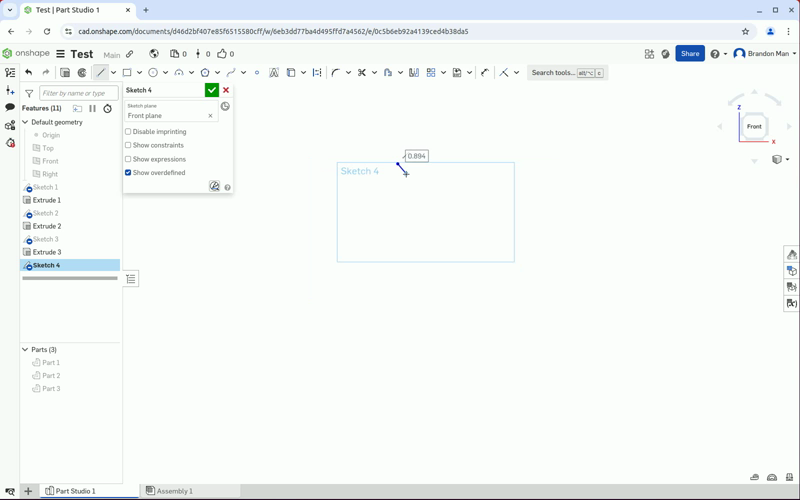
scroll(-6)
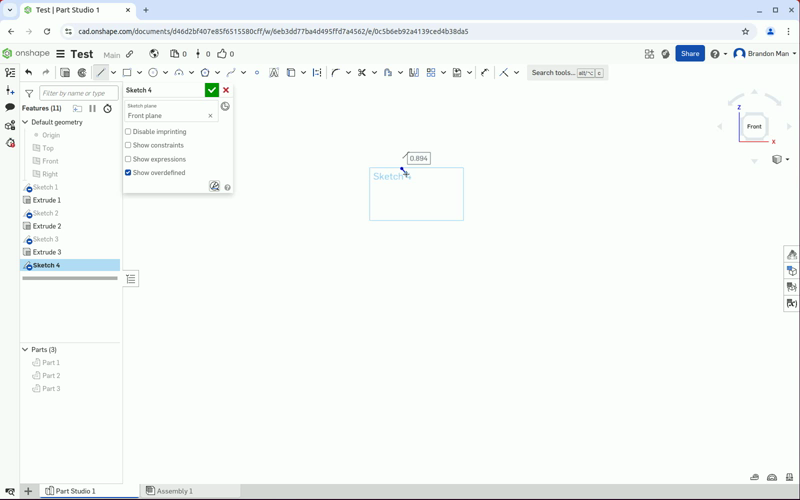
scroll(-6)
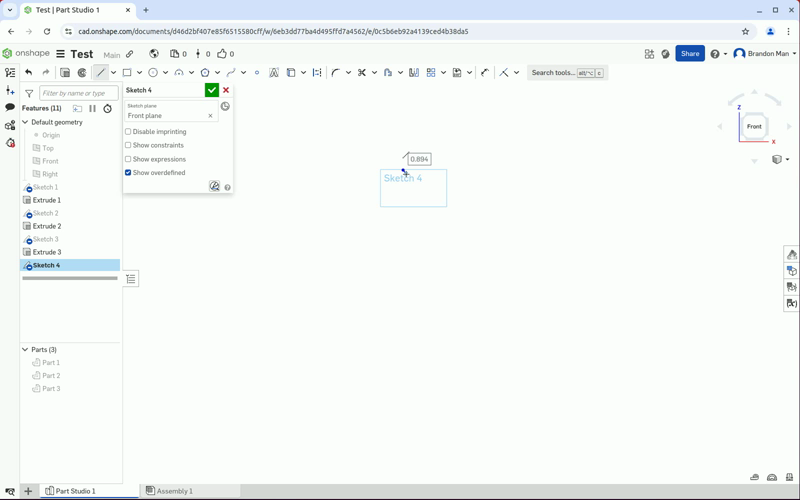
key_up(shift)
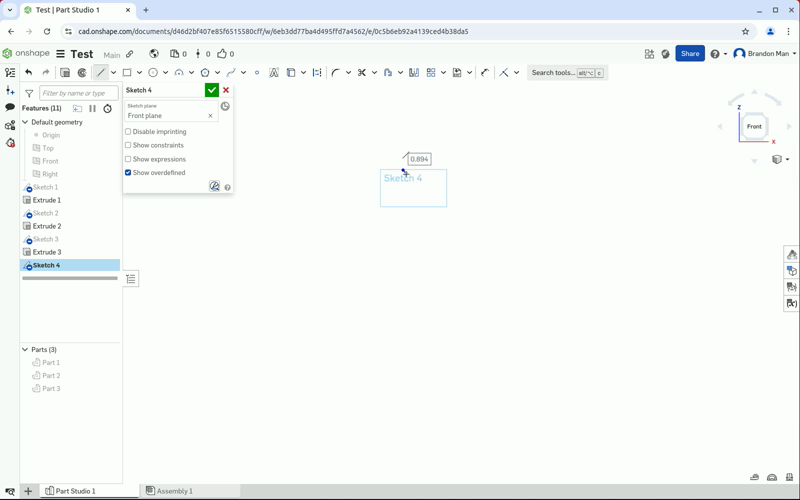
key_down(shift)
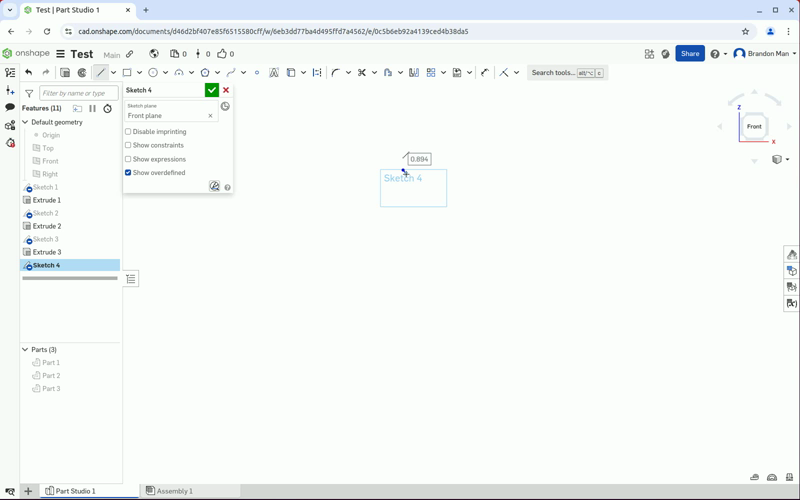
mouse_move(504, 173)
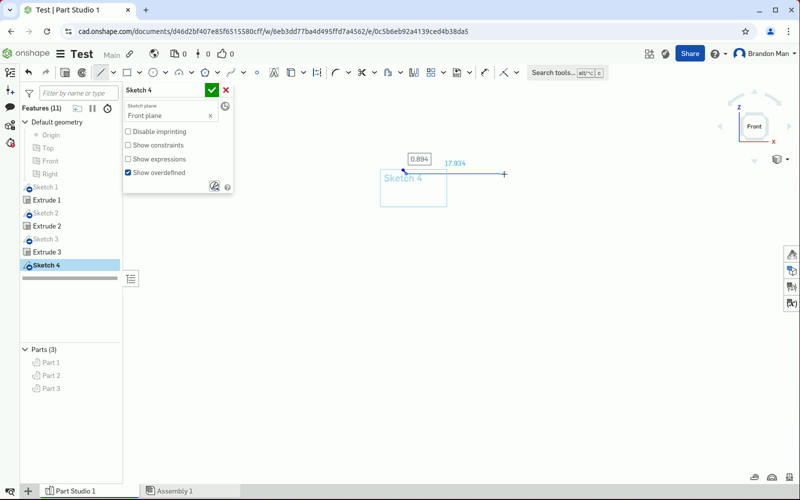
click(504, 173)
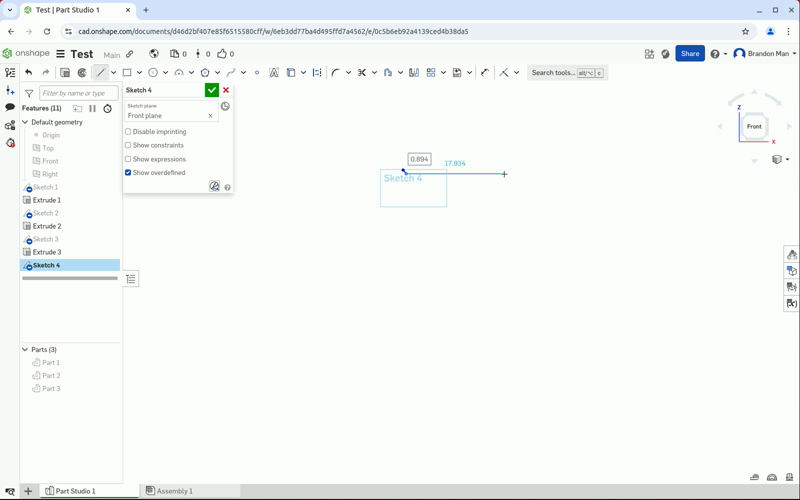
key_up(shift)
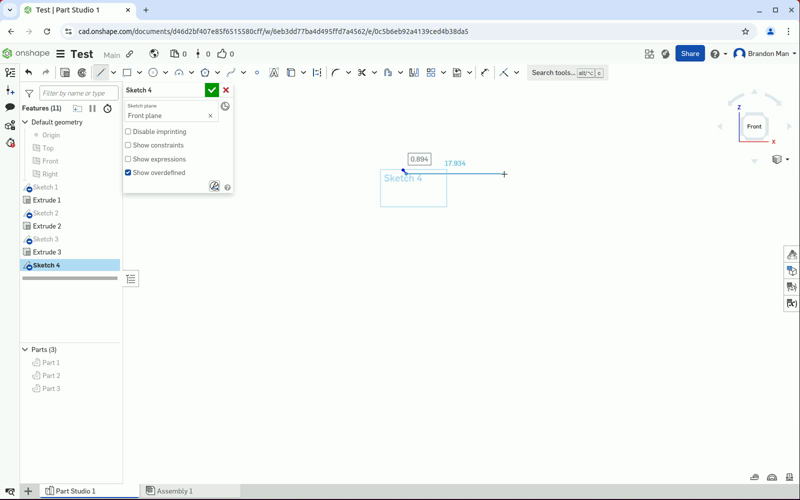
key_down(shift)
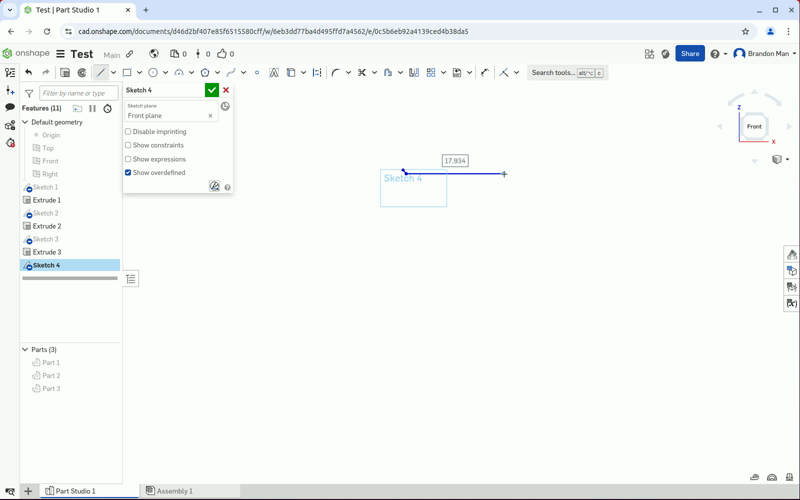
mouse_move(534, 173)
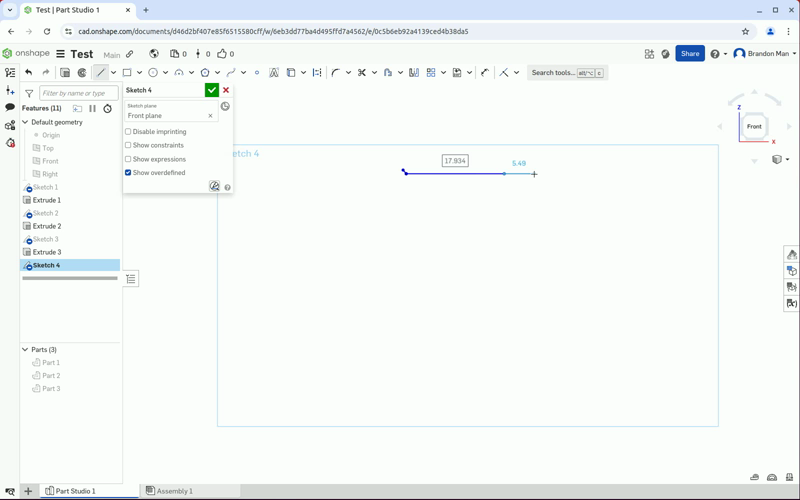
mouse_move(507, 170)
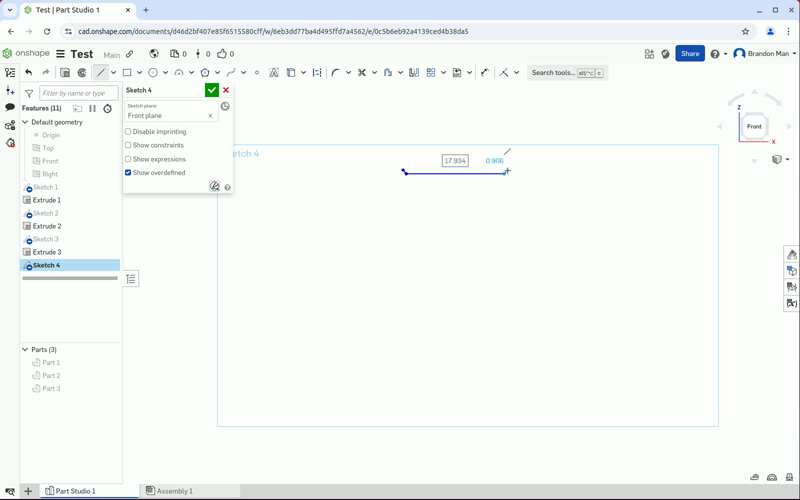
scroll(6)
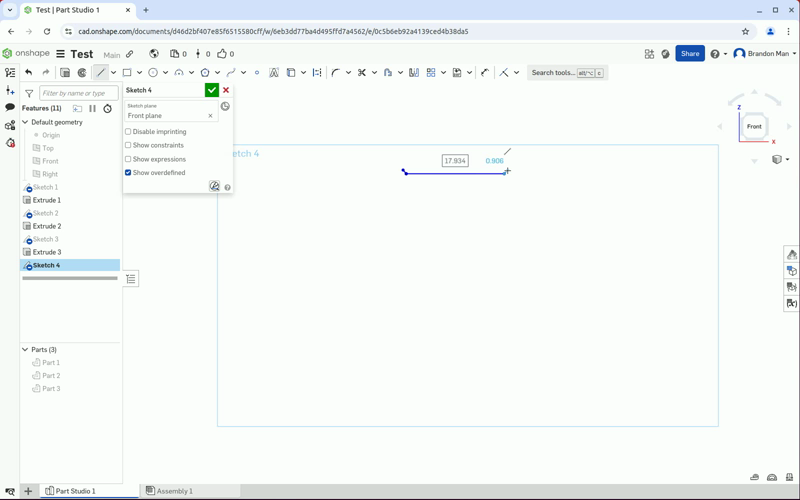
scroll(6)
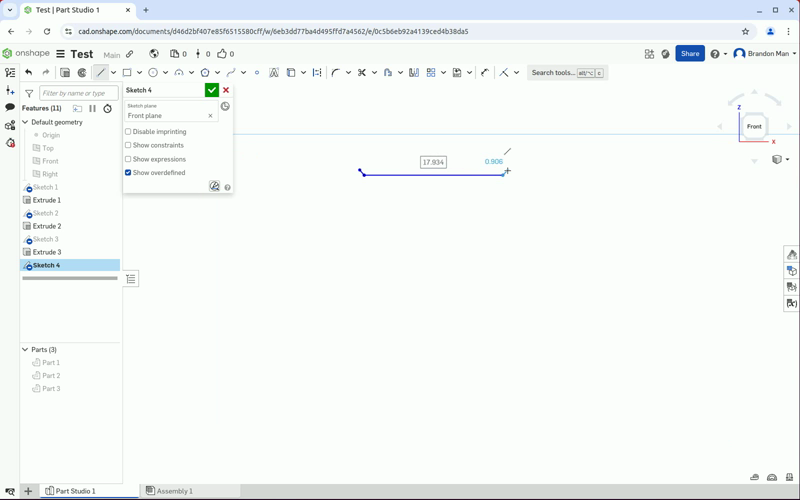
scroll(6)
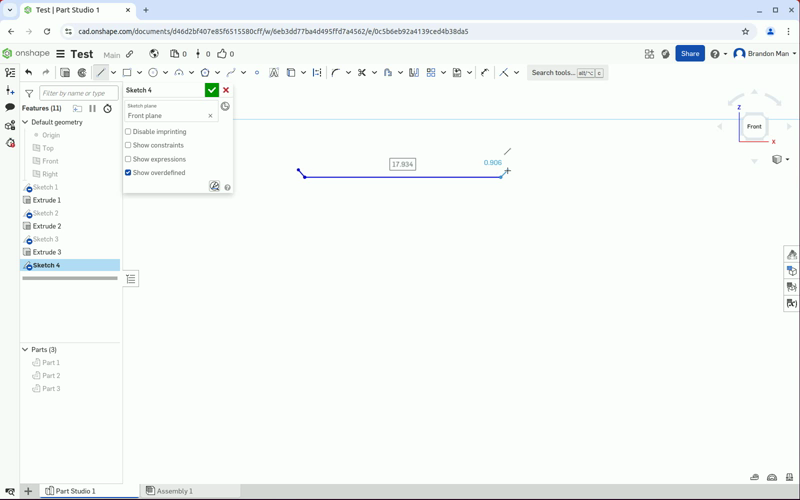
scroll(6)
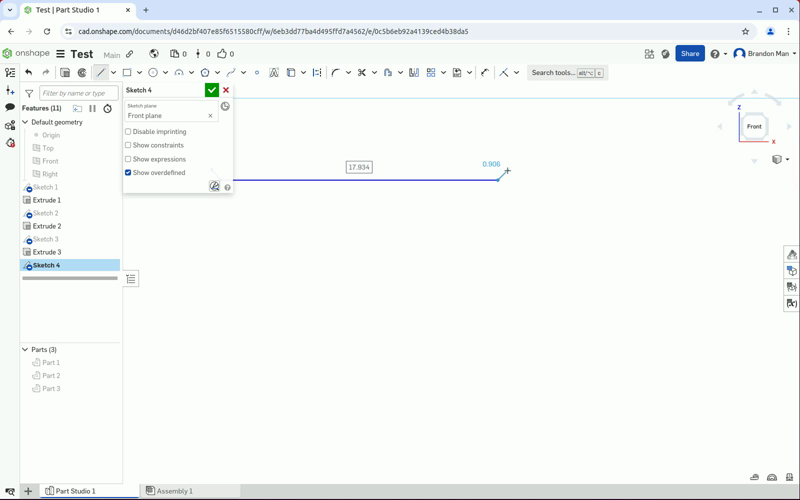
scroll(6)
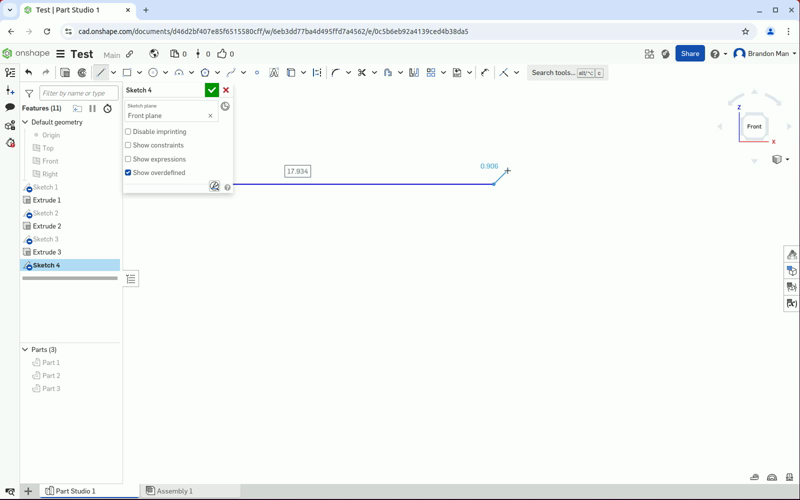
scroll(6)
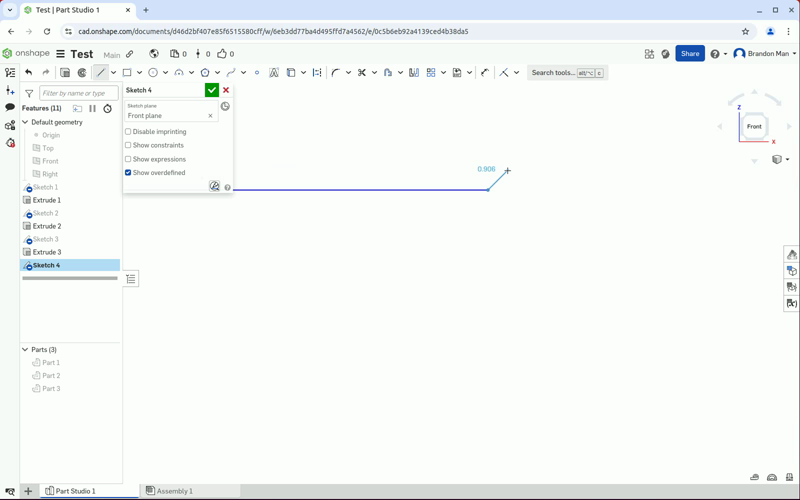
scroll(6)
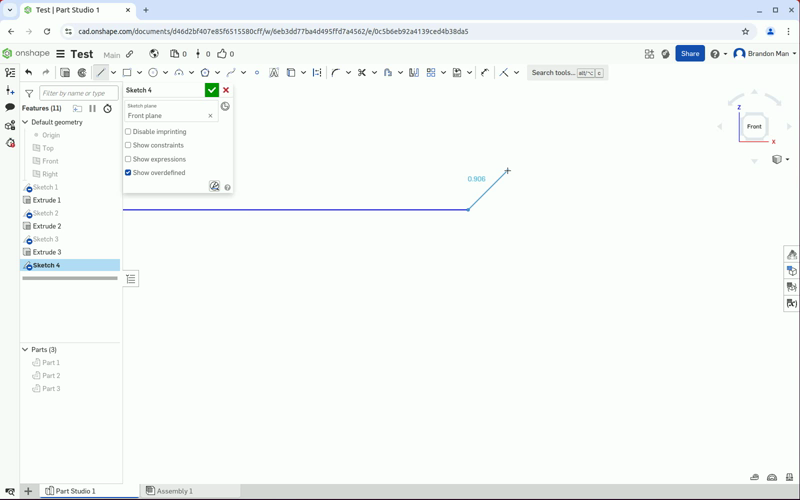
click(507, 170)
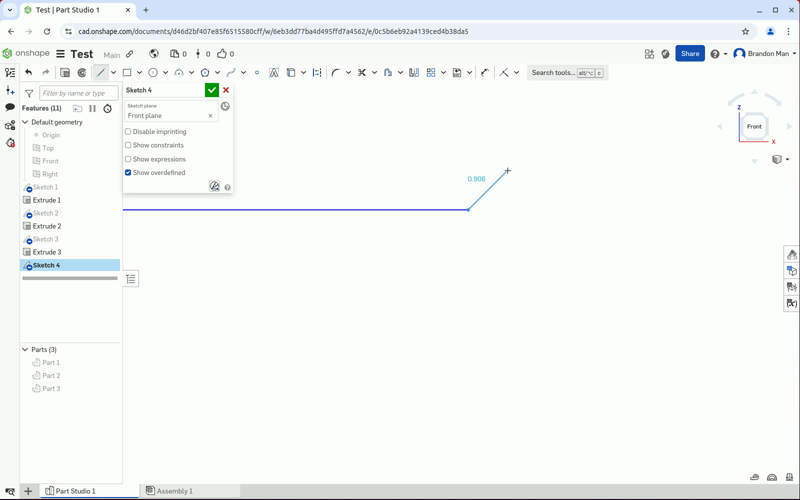
scroll(-6)
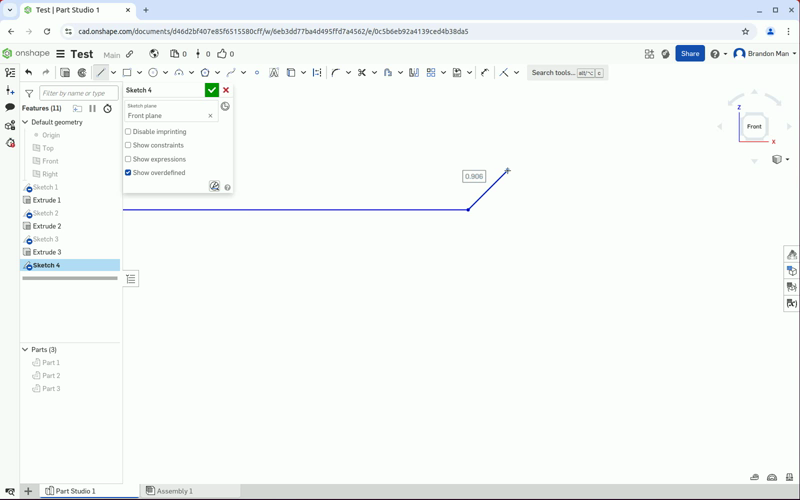
scroll(-6)
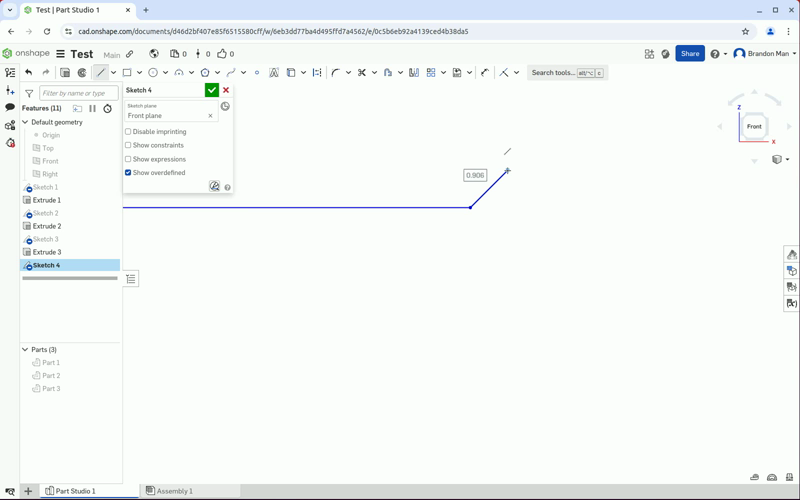
scroll(-6)
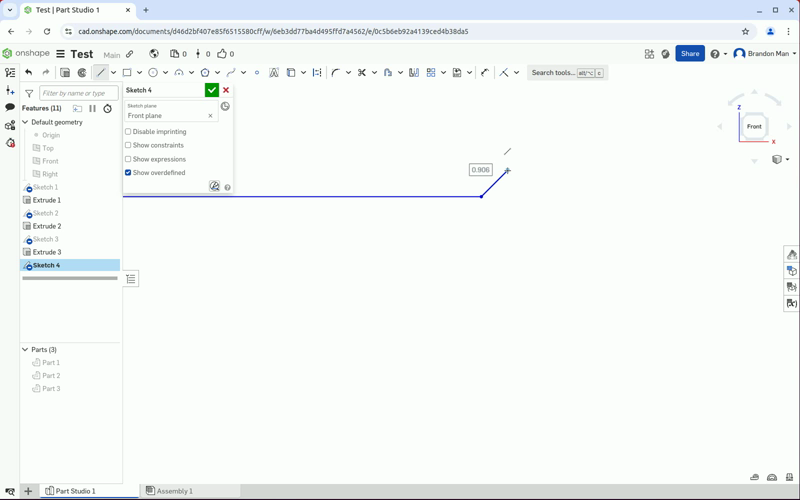
scroll(-6)
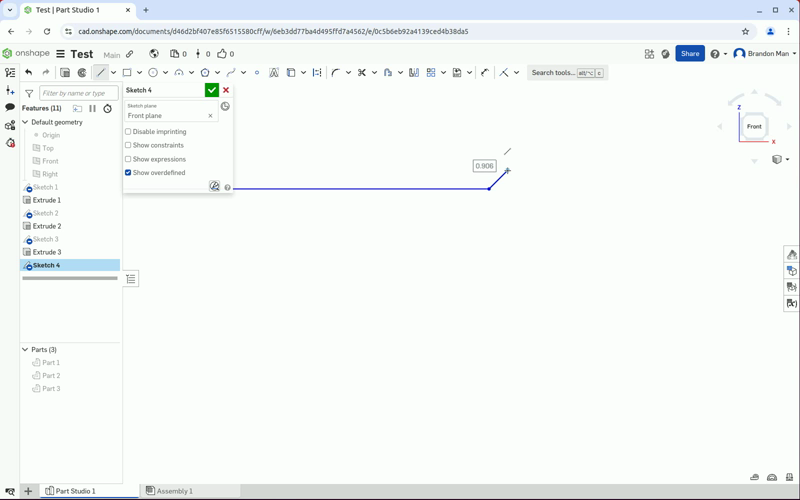
scroll(-6)
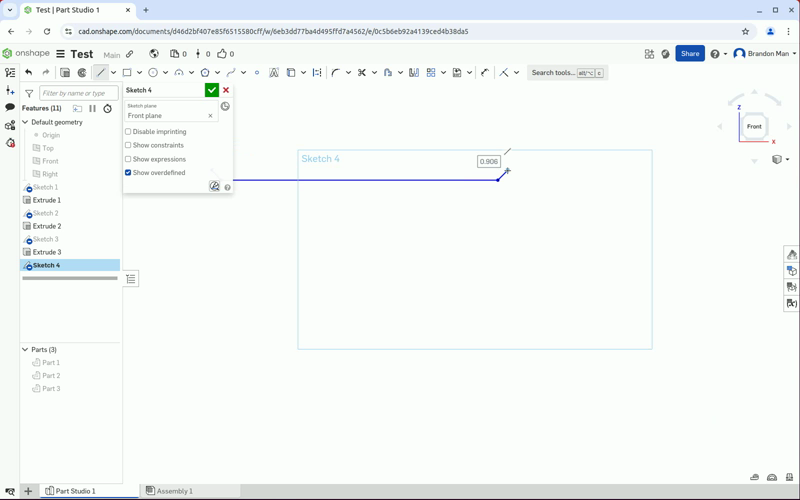
scroll(-6)
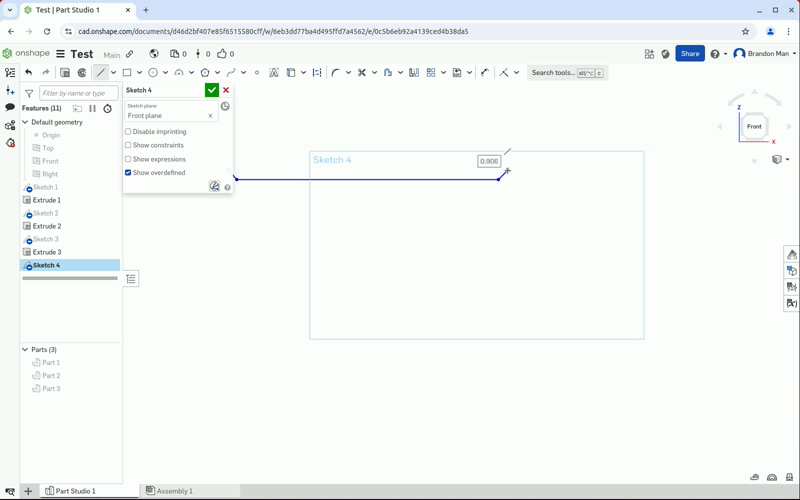
scroll(-6)
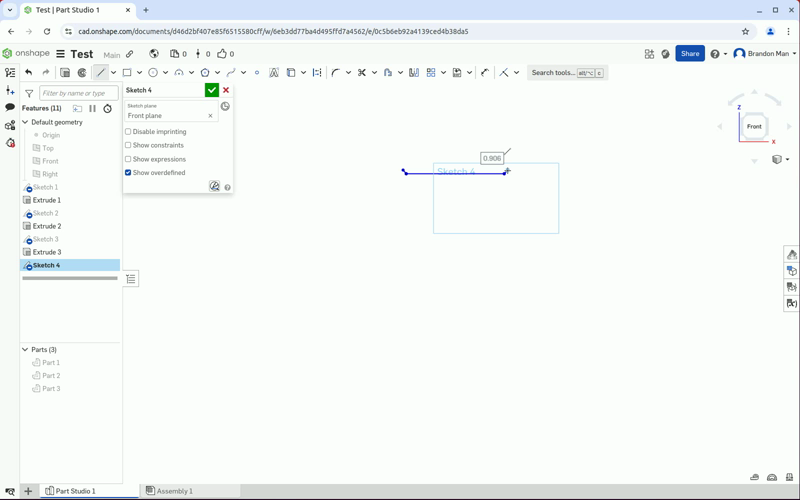
key_up(shift)
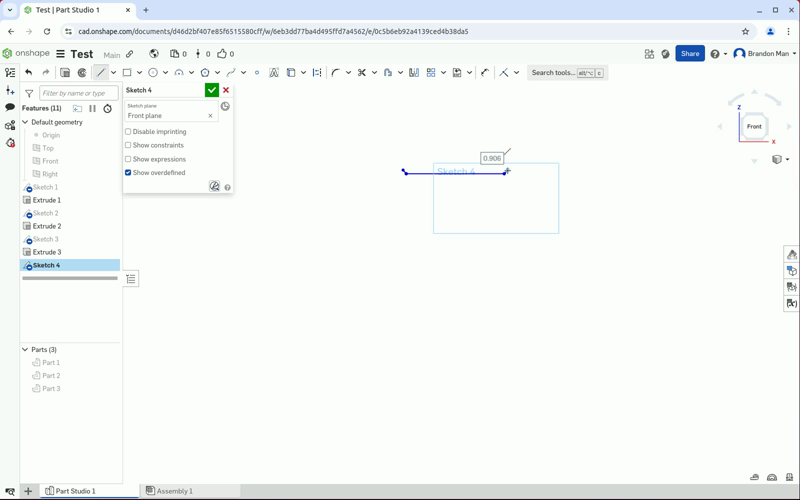
key_down(shift)
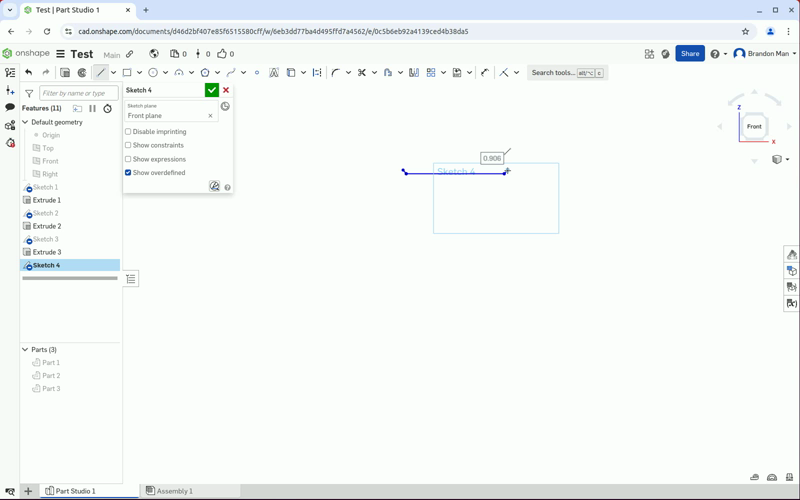
mouse_move(403, 170)
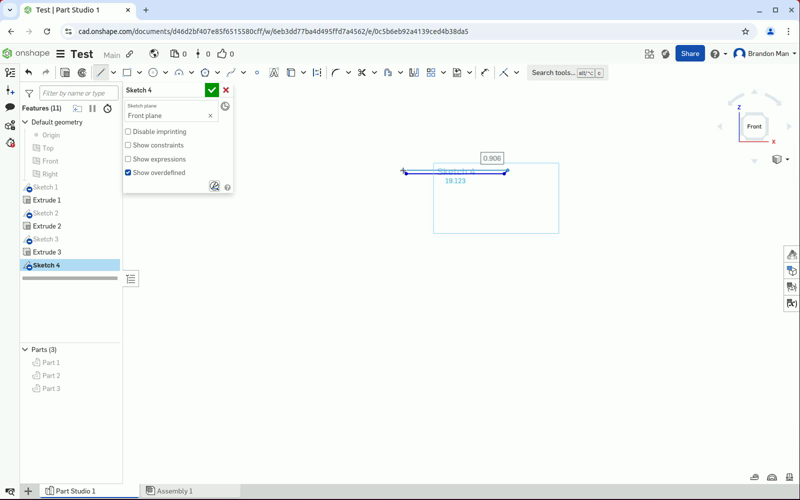
key_up(shift)
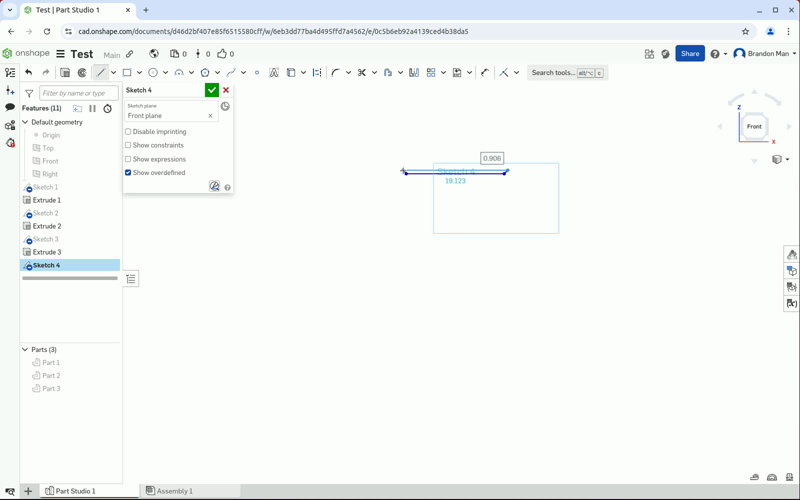
click(403, 170)
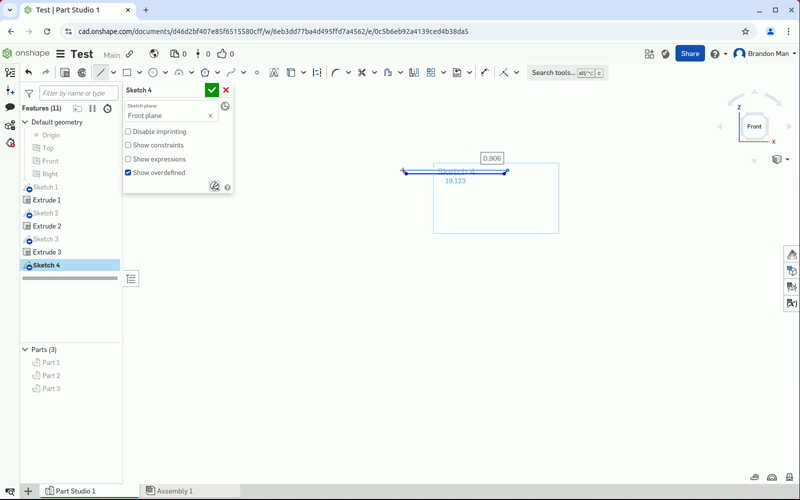
key(esc)
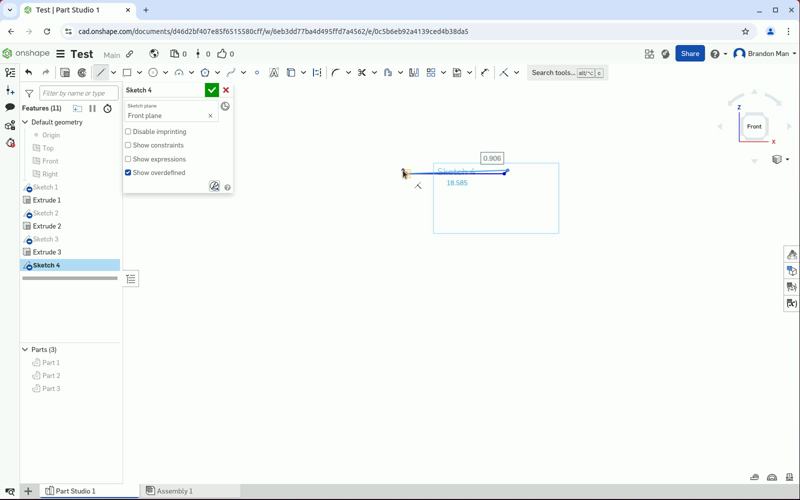
mouse_move(494, 172)
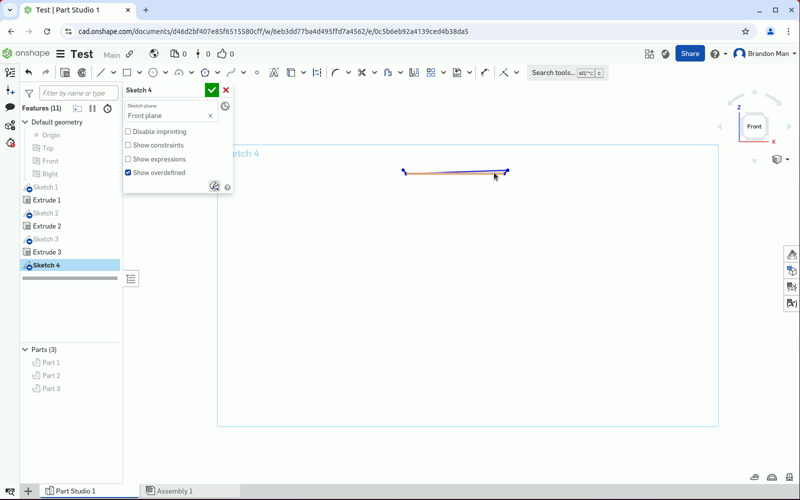
scroll(6)
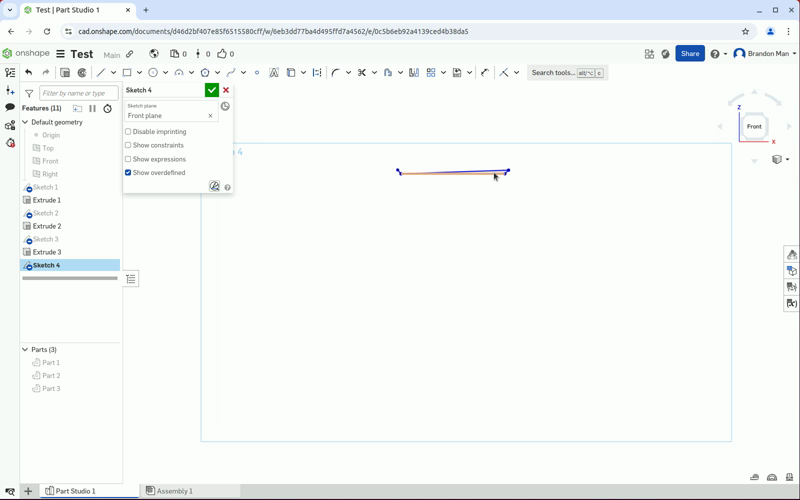
scroll(6)
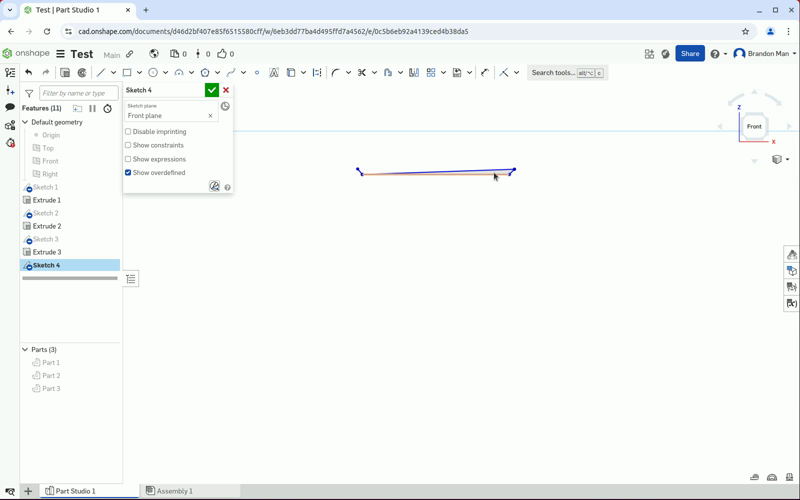
scroll(6)
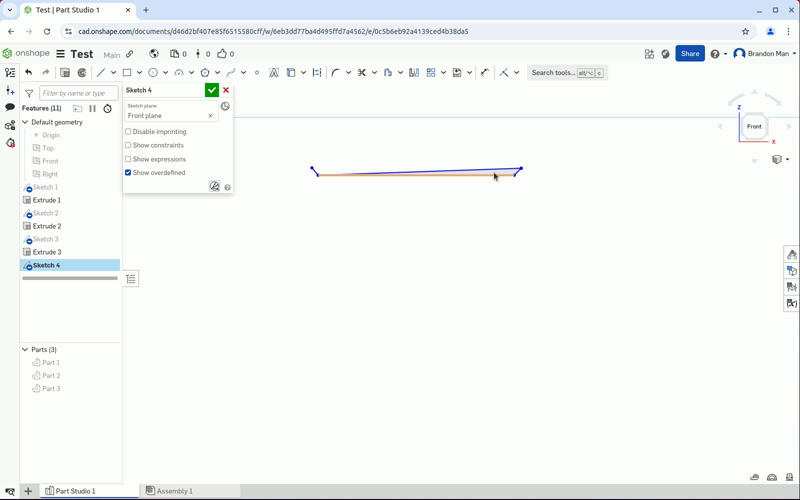
scroll(6)
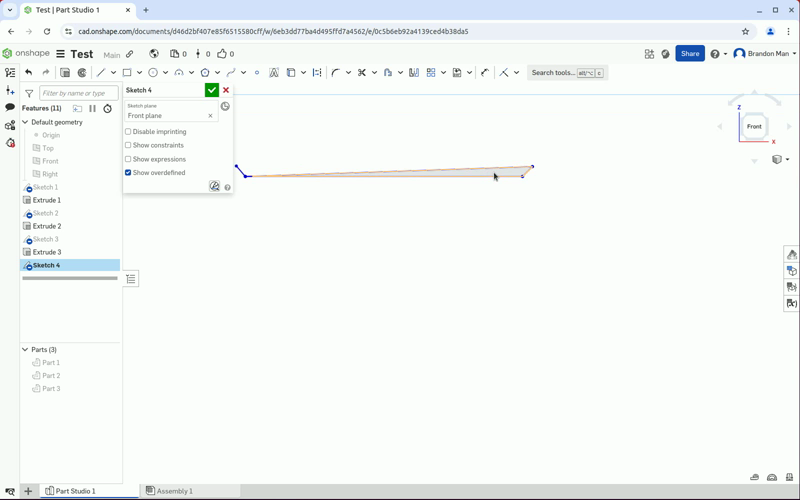
scroll(6)
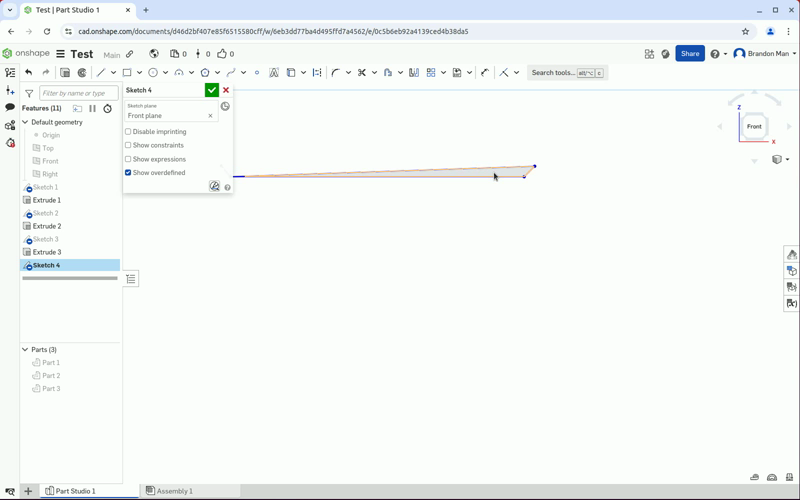
scroll(6)
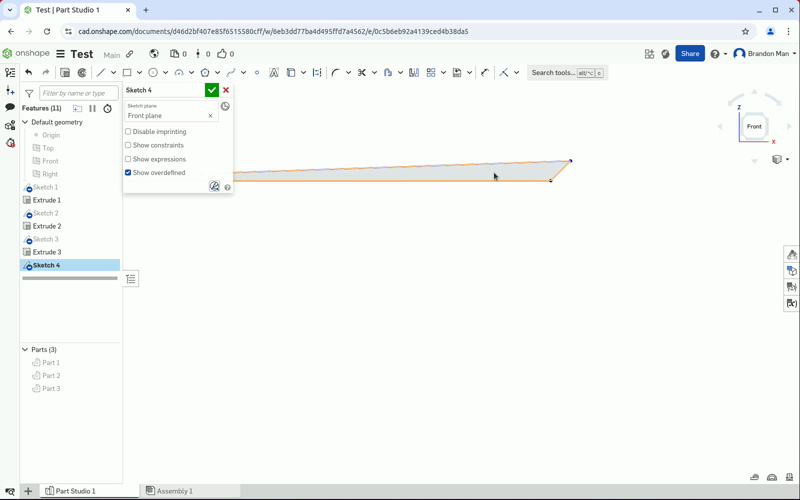
scroll(6)
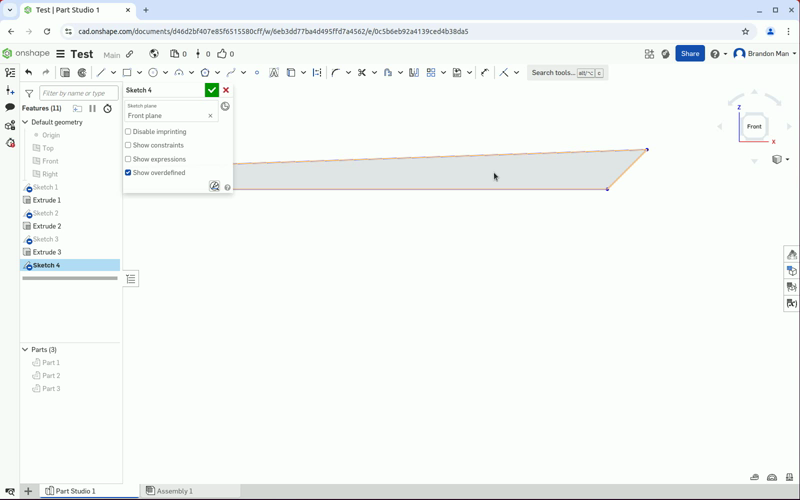
click(494, 172)
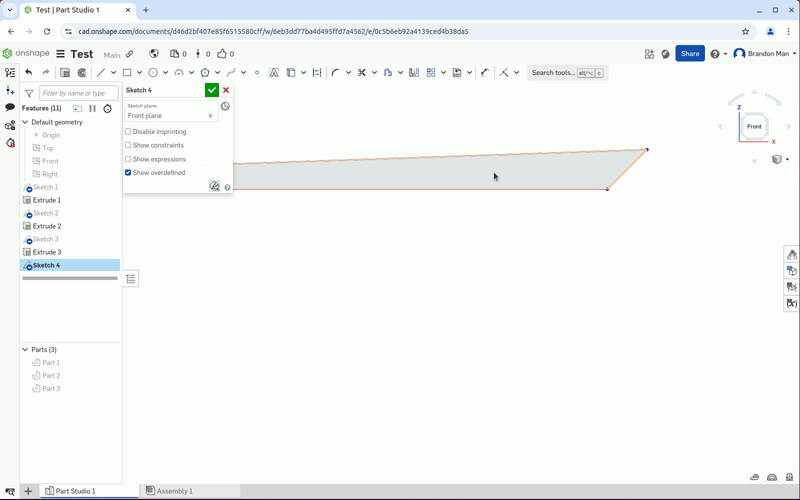
scroll(-6)
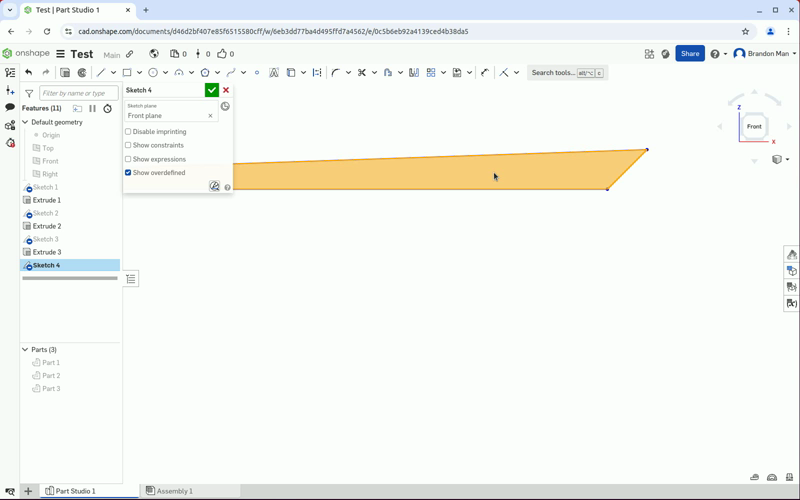
scroll(-6)
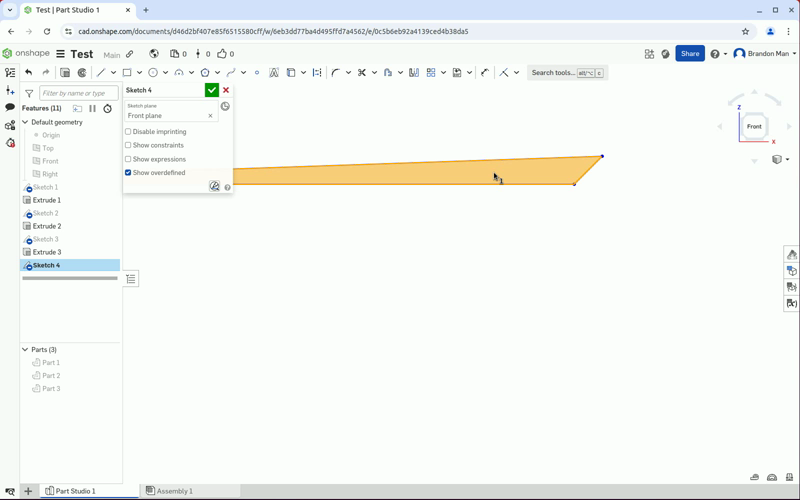
scroll(-6)
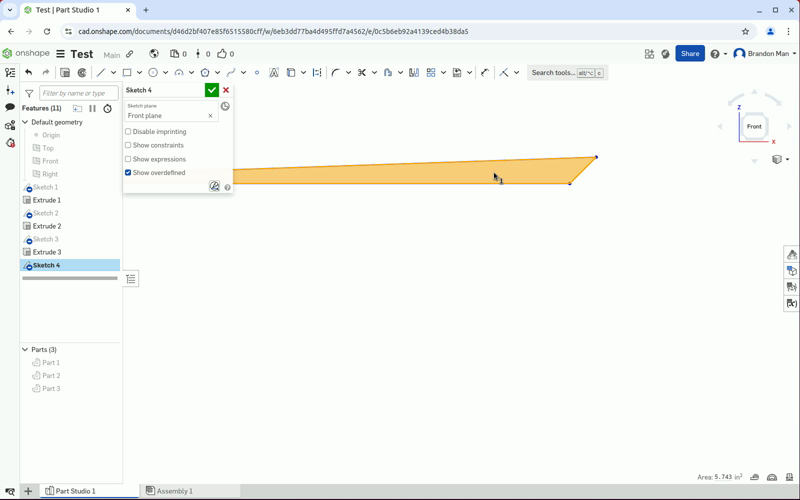
scroll(-6)
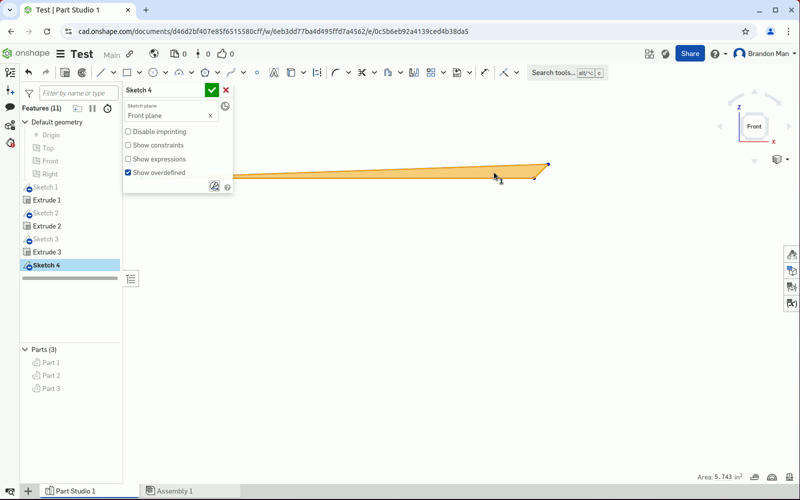
scroll(-6)
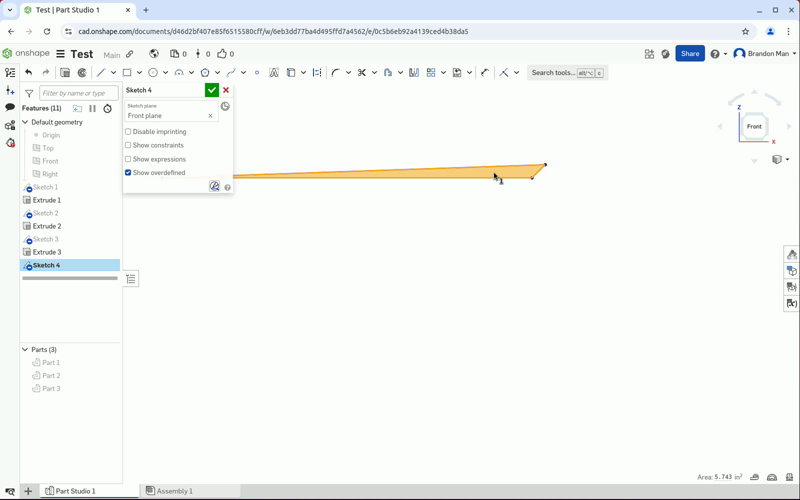
scroll(-6)
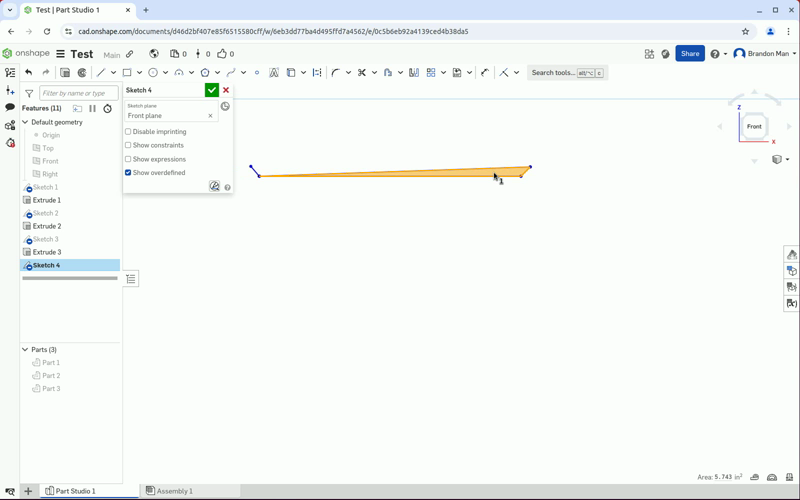
scroll(-6)
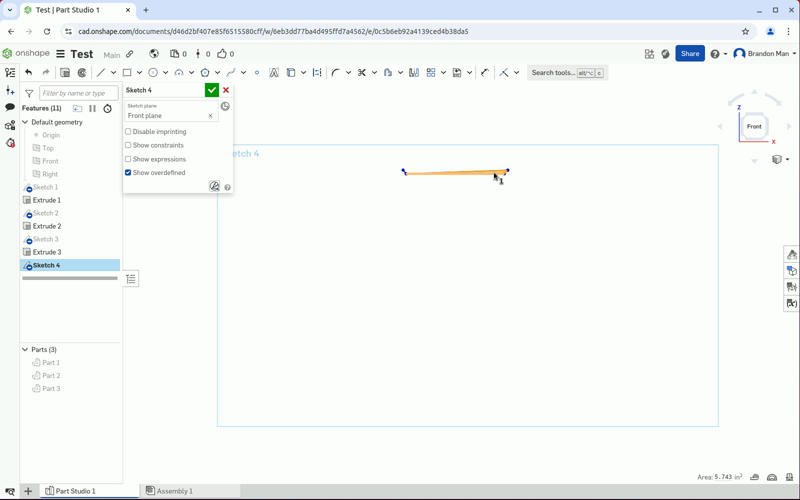
mouse_move(73, 352)
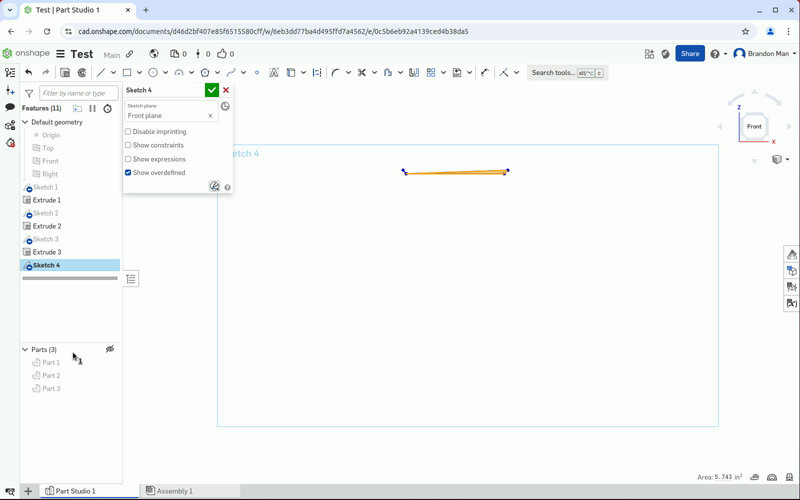
key(shift+y)
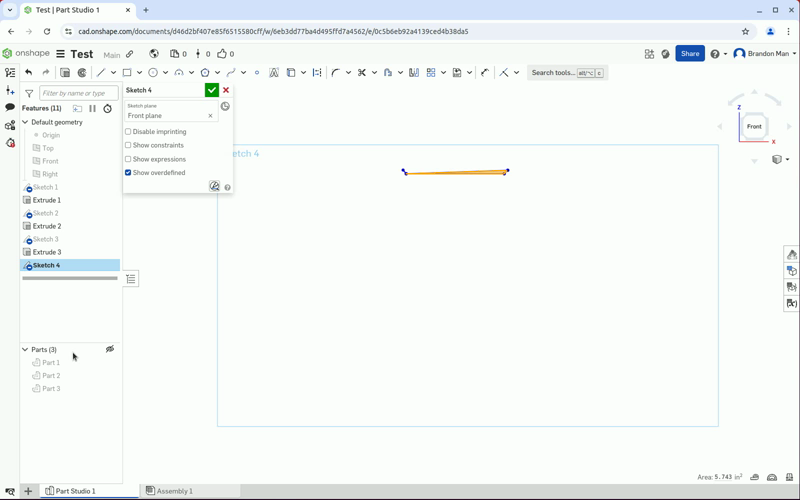
key(shift+e)
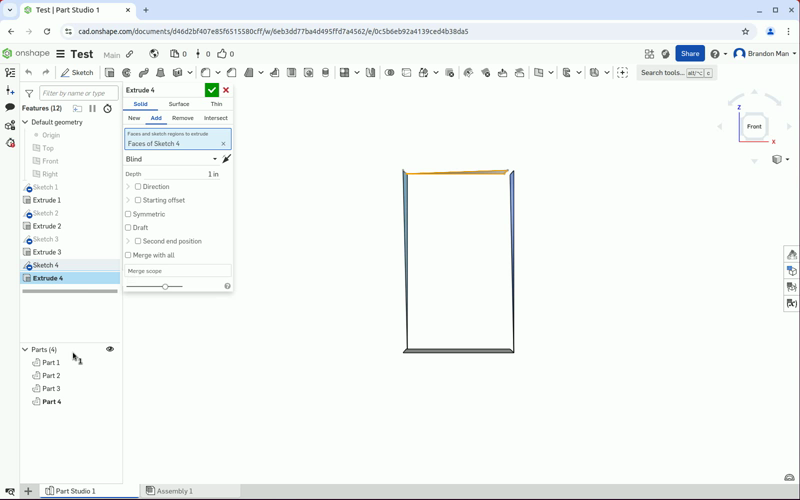
mouse_move(143, 106)
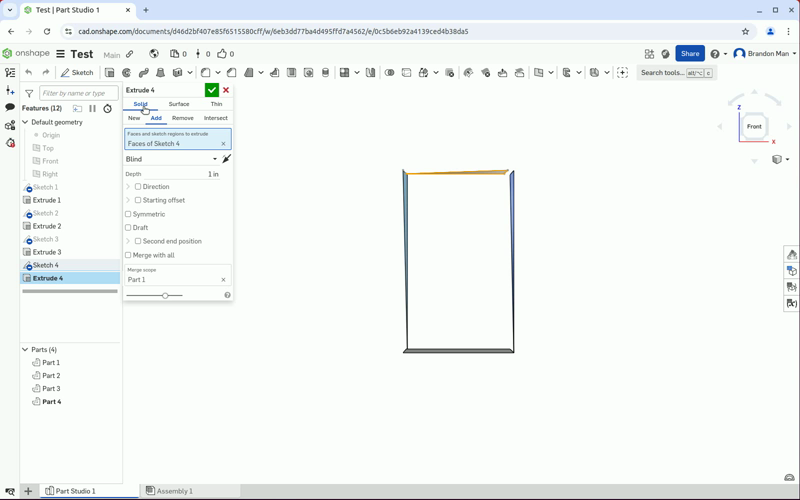
click(143, 106)
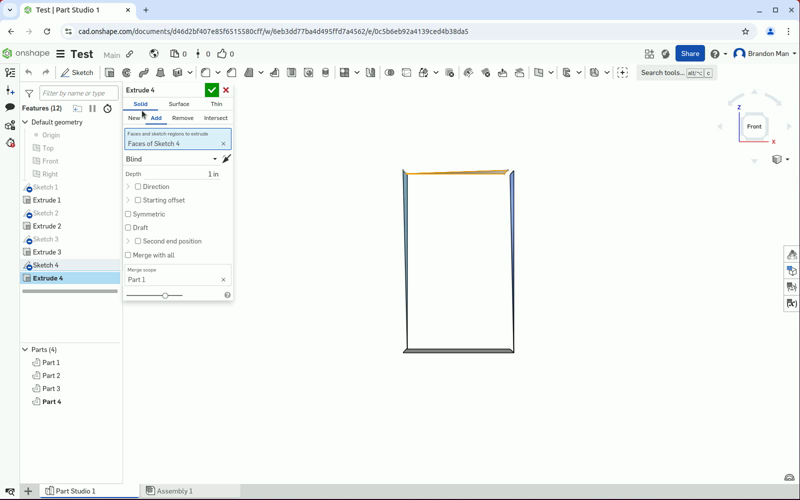
mouse_move(137, 120)
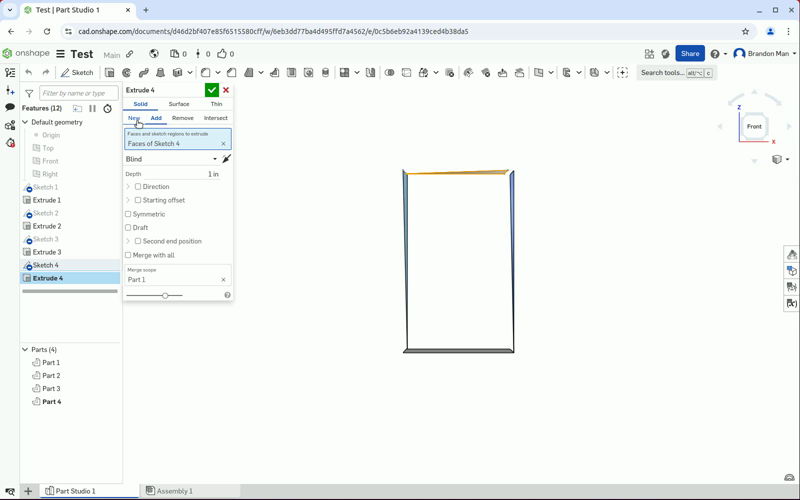
click(137, 120)
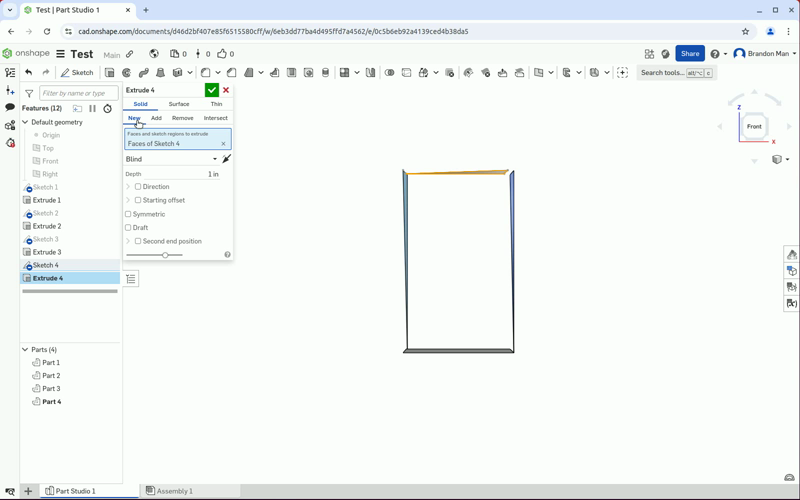
key(tab, 4)
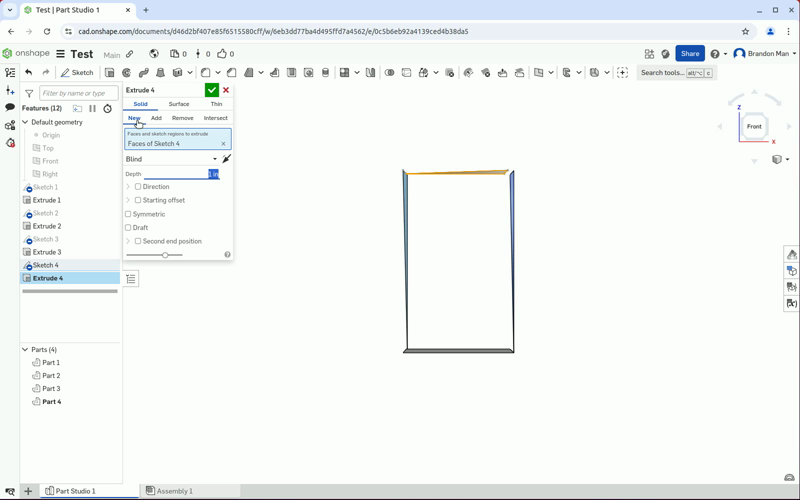
text(3.611)
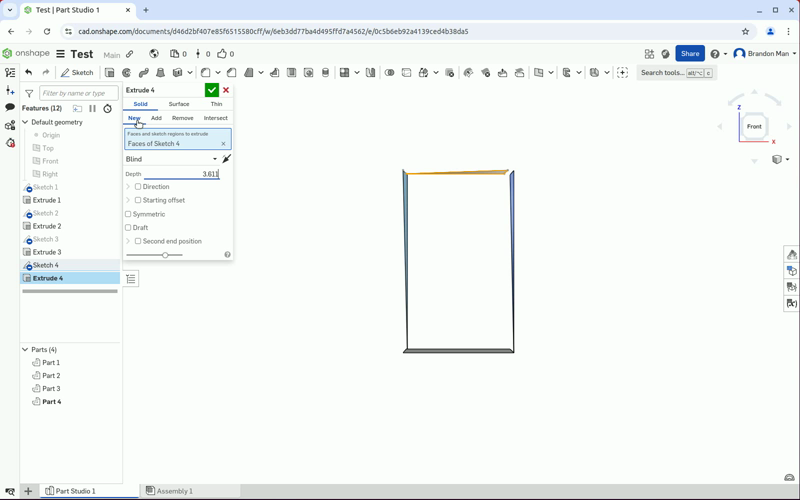
key(enter)
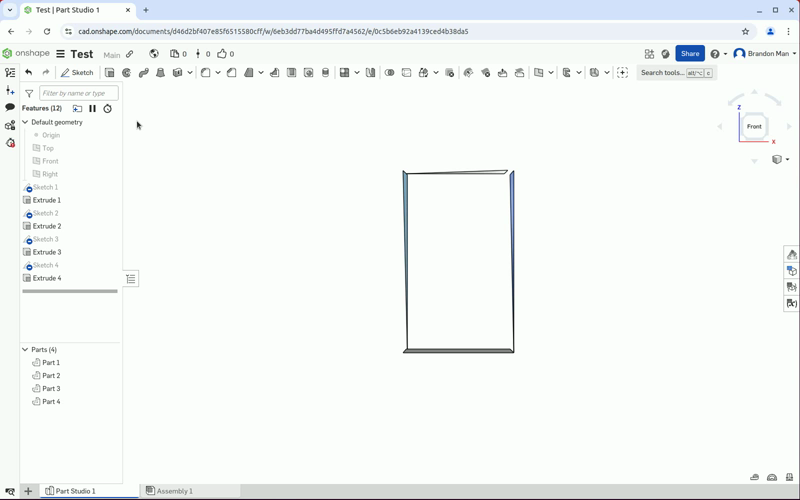
key(shift+h)
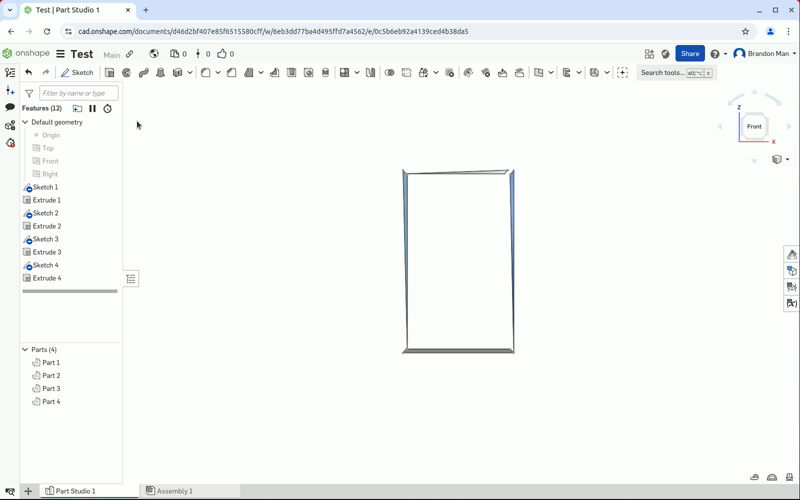
key(shift+h)
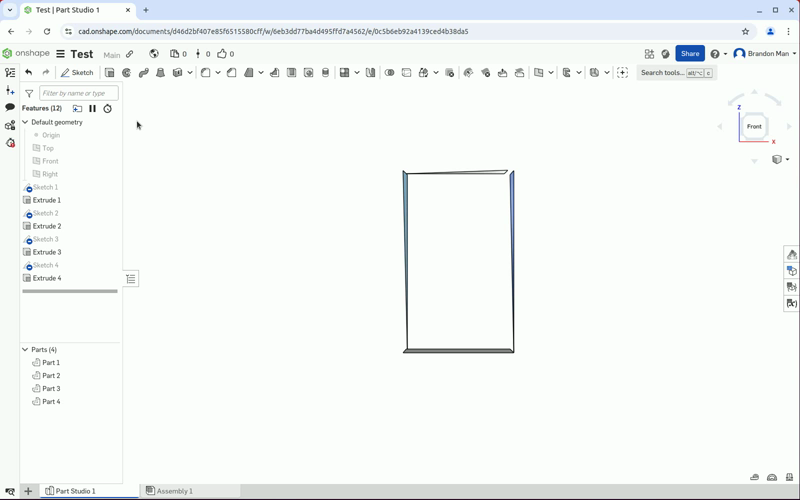
mouse_move(73, 189)
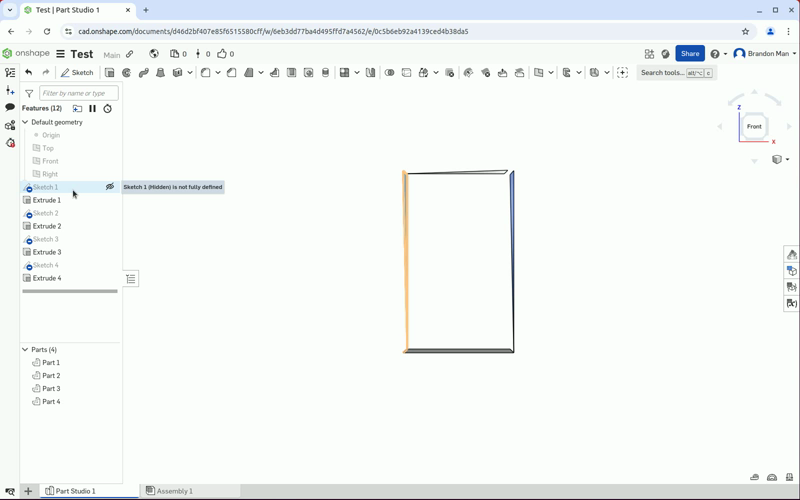
click(73, 189)
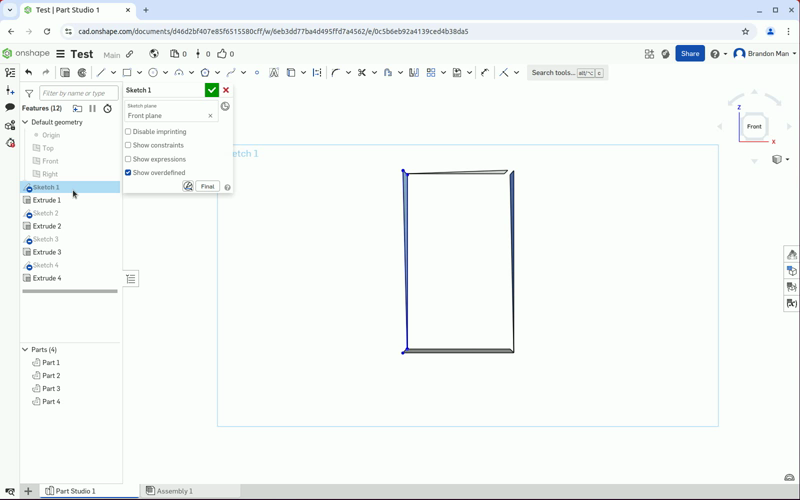
mouse_move(229, 92)
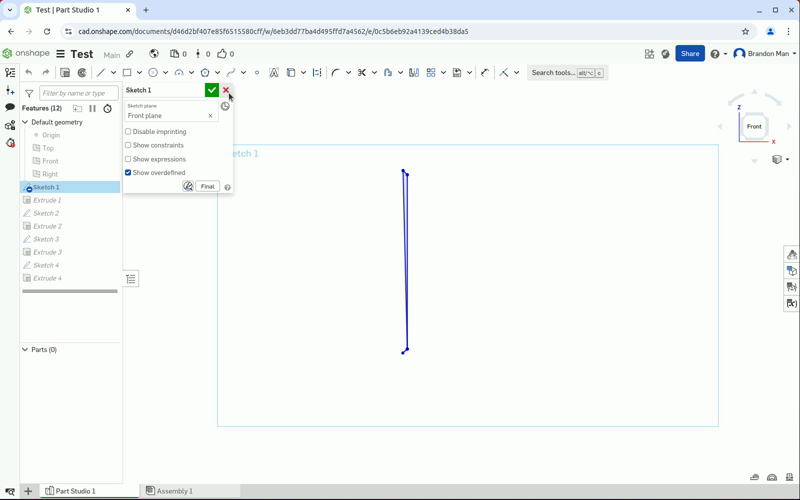
click(229, 92)
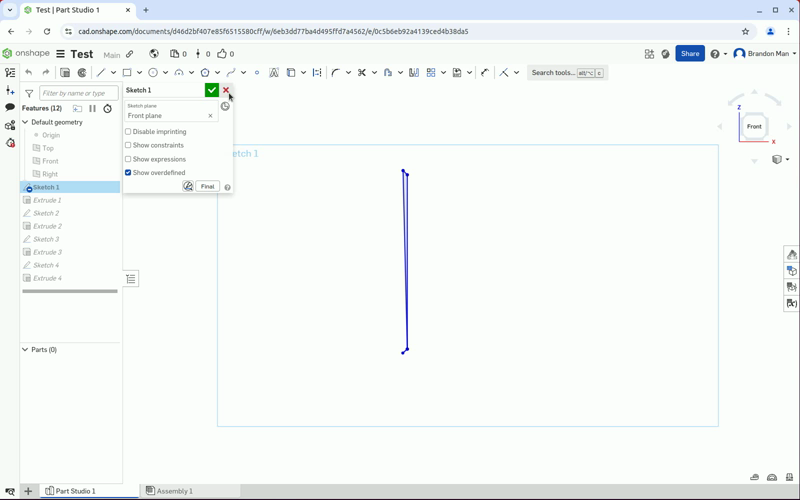
key(shift+s)
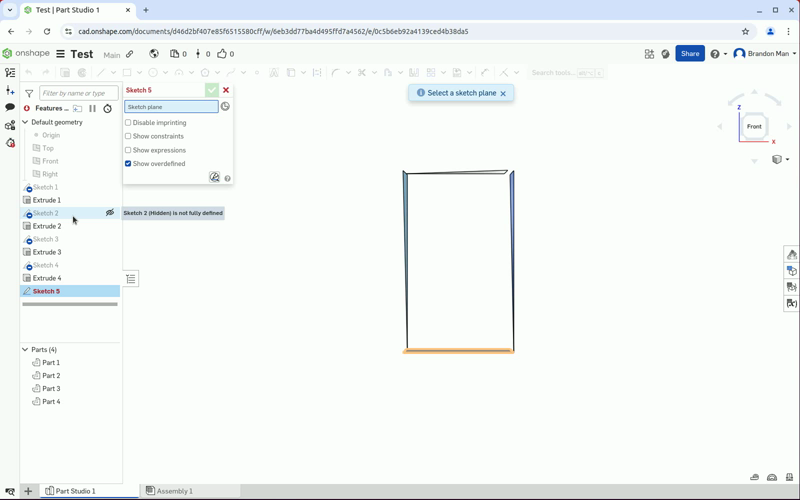
scroll(3)
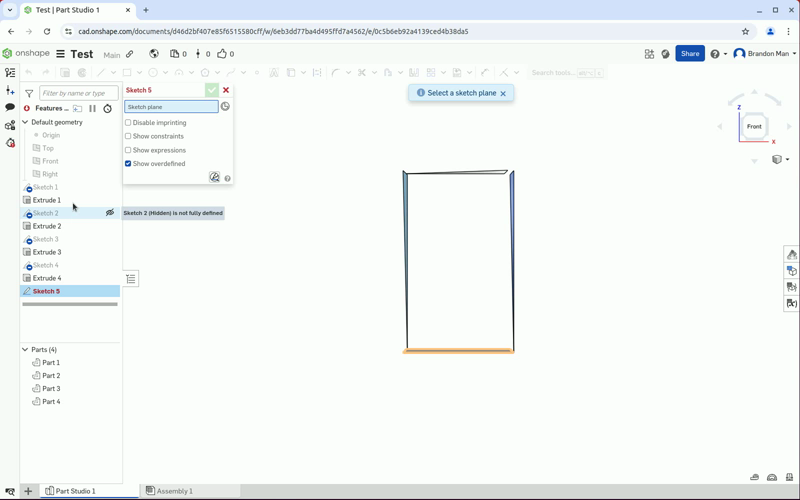
mouse_move(73, 163)
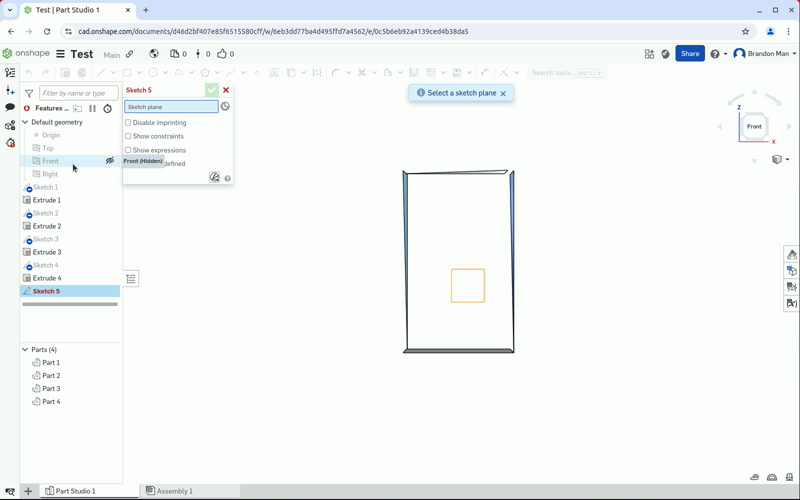
click(73, 163)
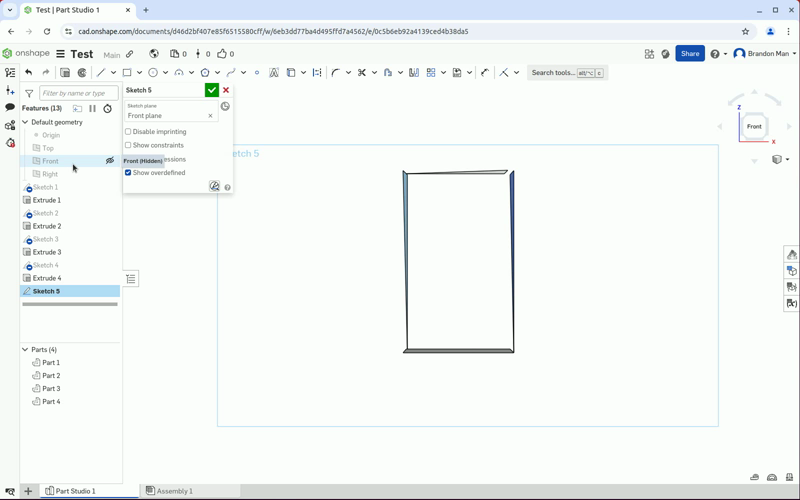
mouse_move(73, 352)
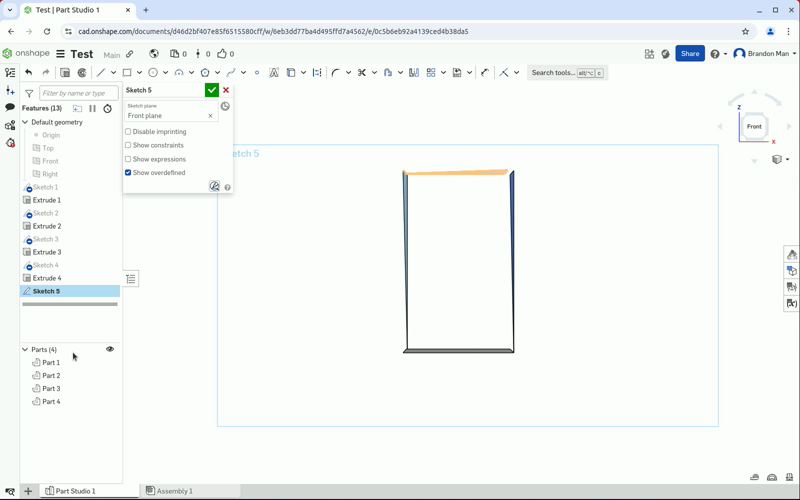
key(y)
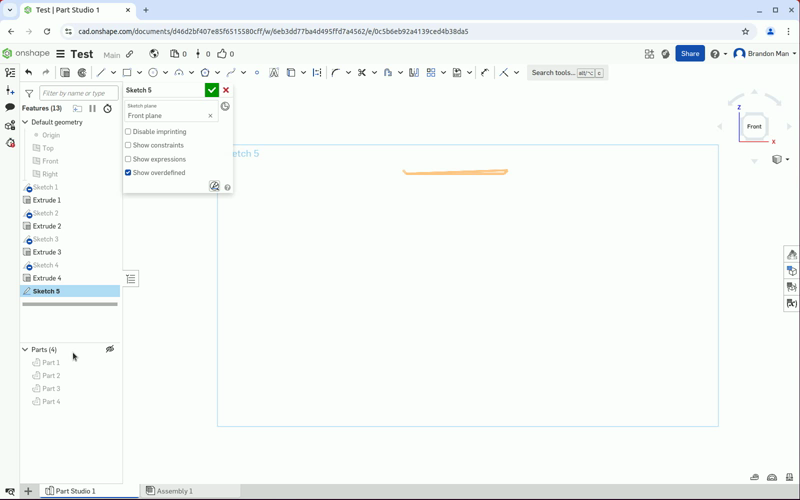
key(l)
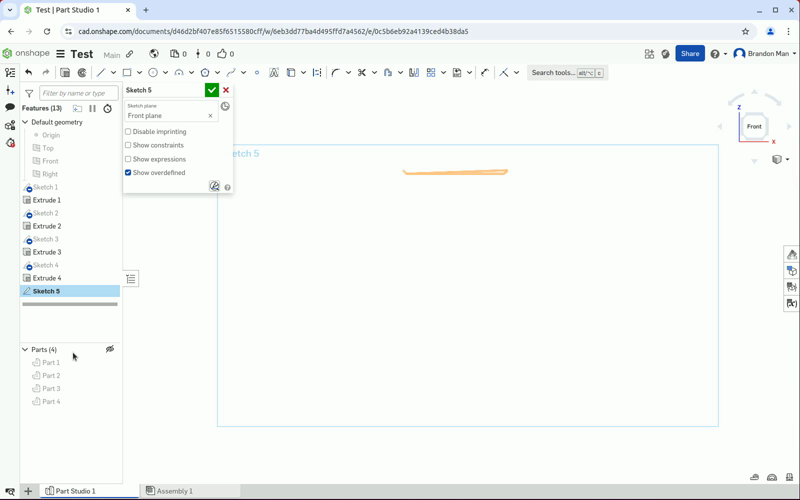
key_down(shift)
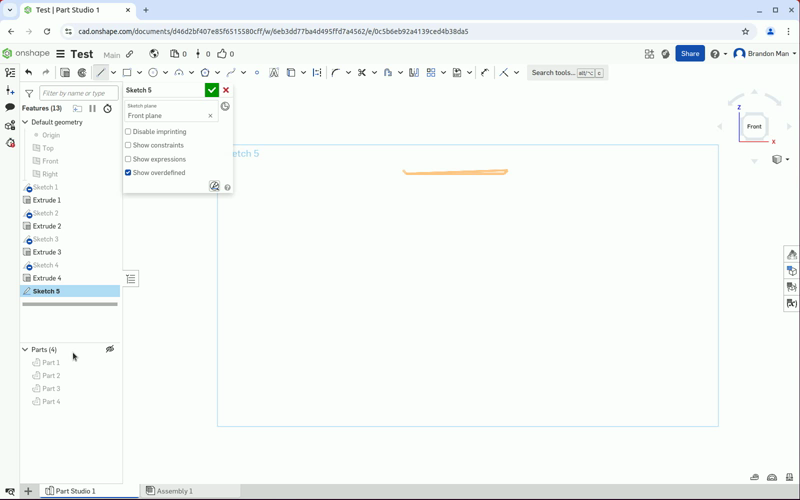
mouse_move(406, 174)
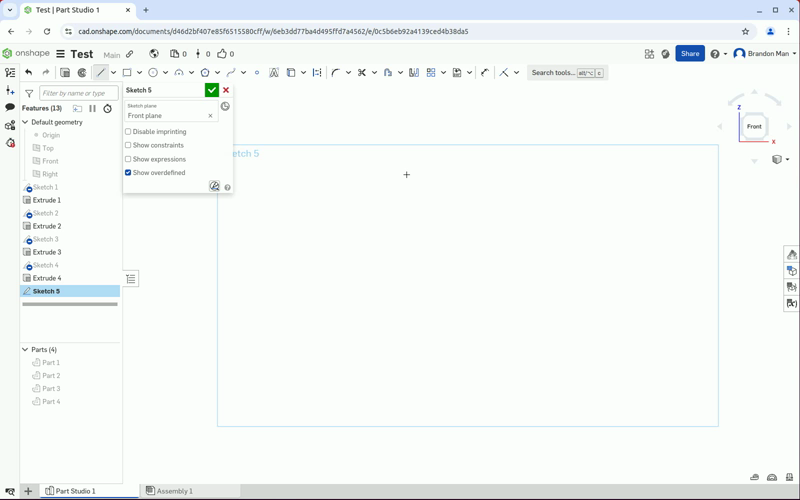
click(406, 174)
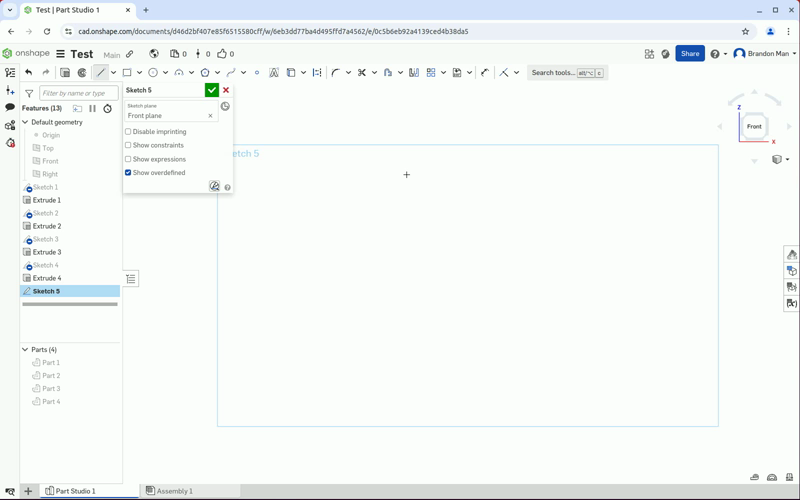
key_up(shift)
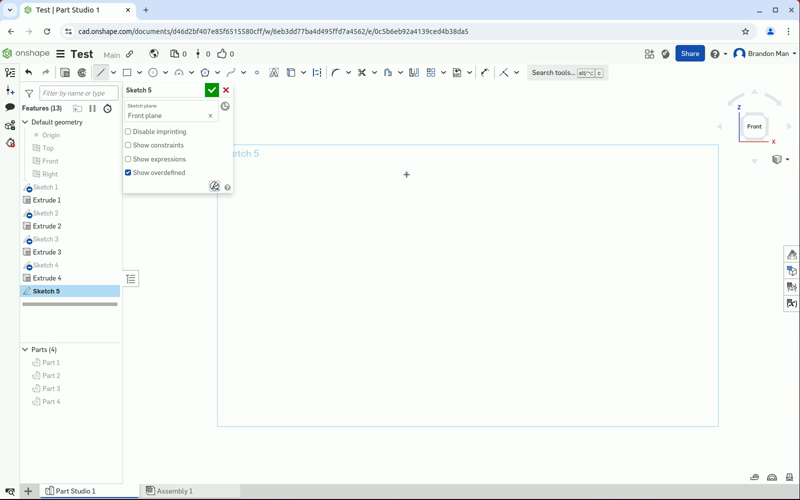
key_down(shift)
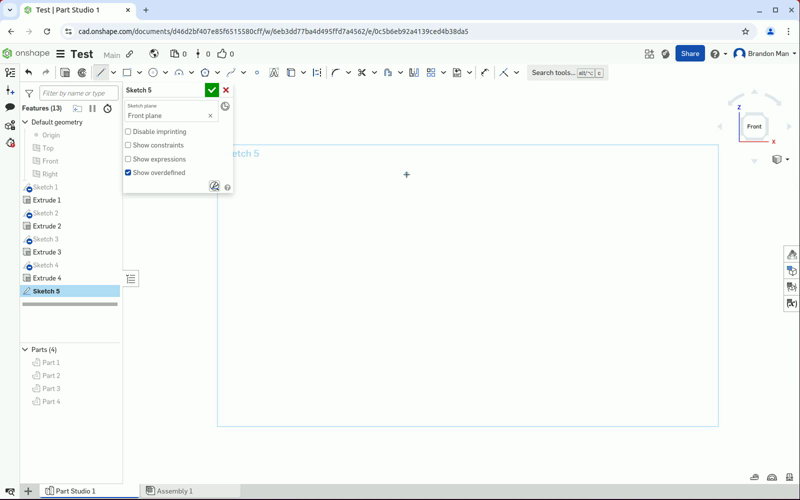
mouse_move(436, 174)
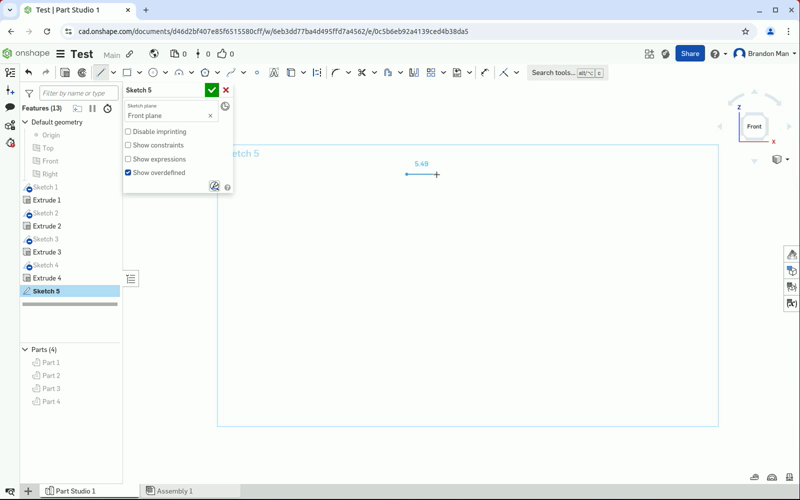
mouse_move(413, 180)
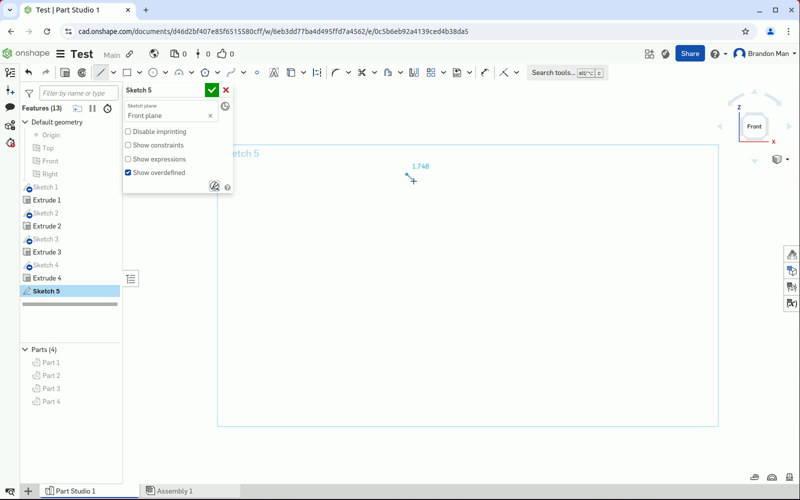
click(413, 180)
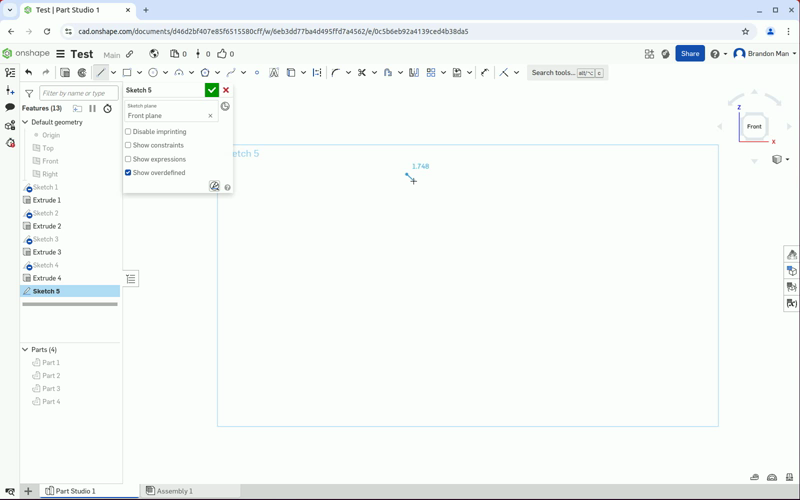
key_up(shift)
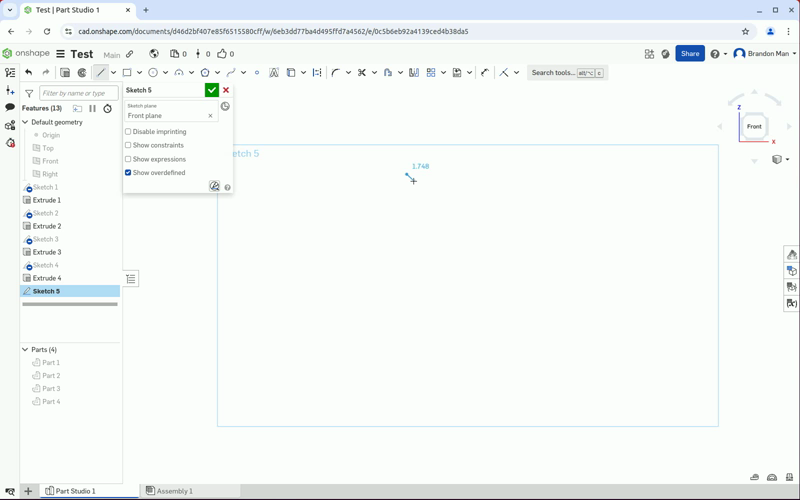
key_down(shift)
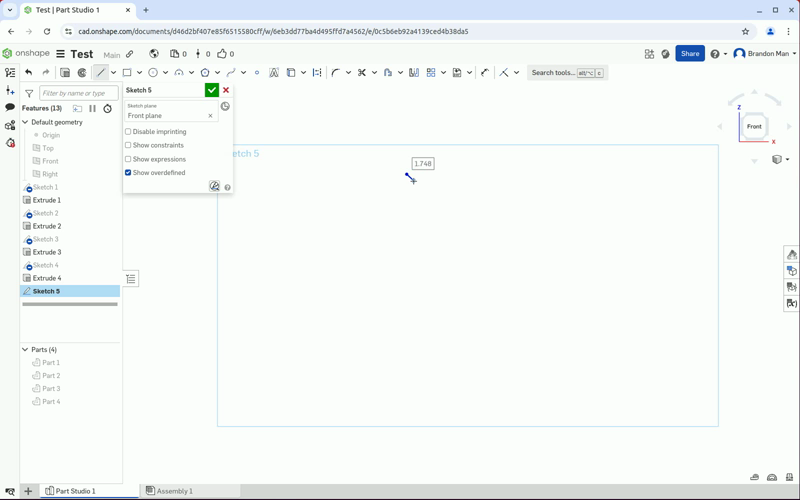
mouse_move(497, 180)
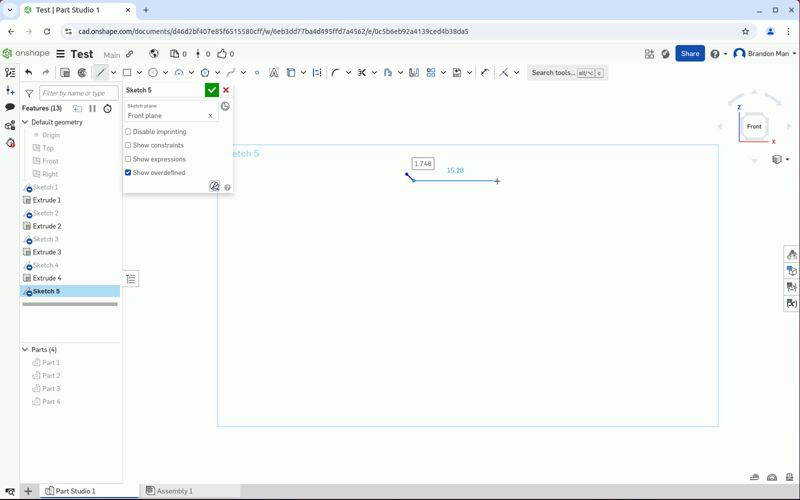
click(497, 180)
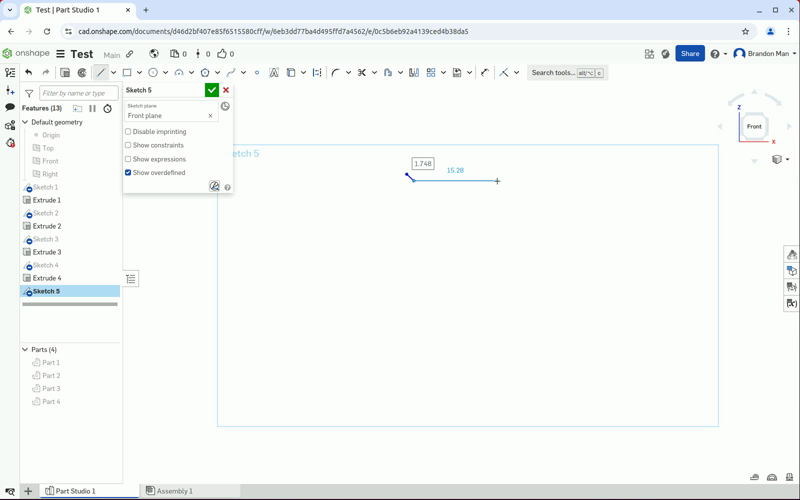
key_up(shift)
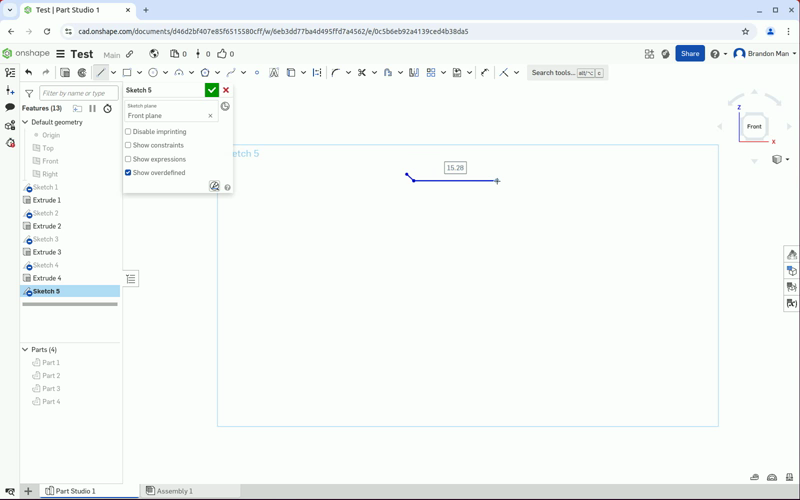
key_down(shift)
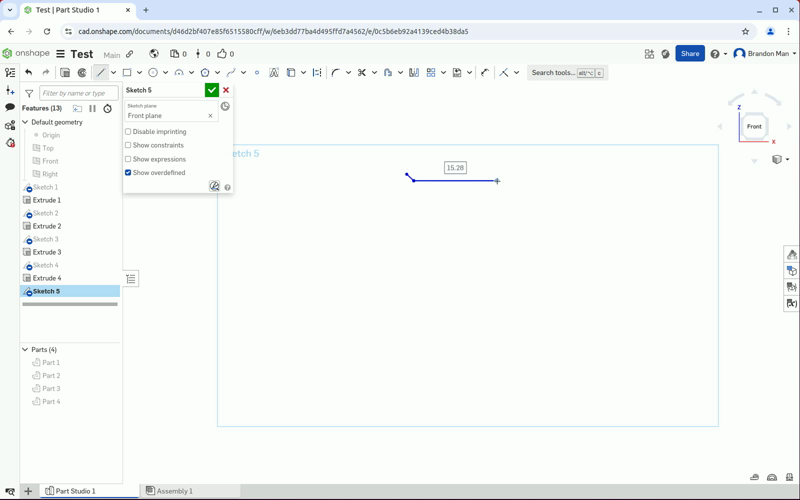
mouse_move(527, 180)
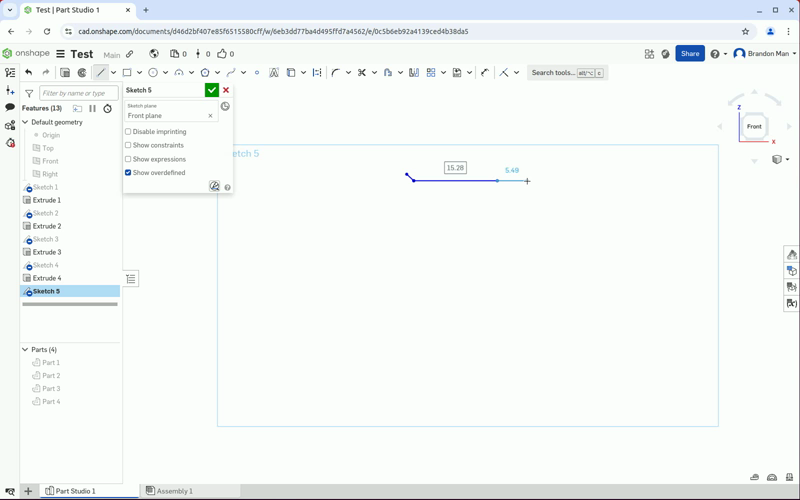
mouse_move(504, 174)
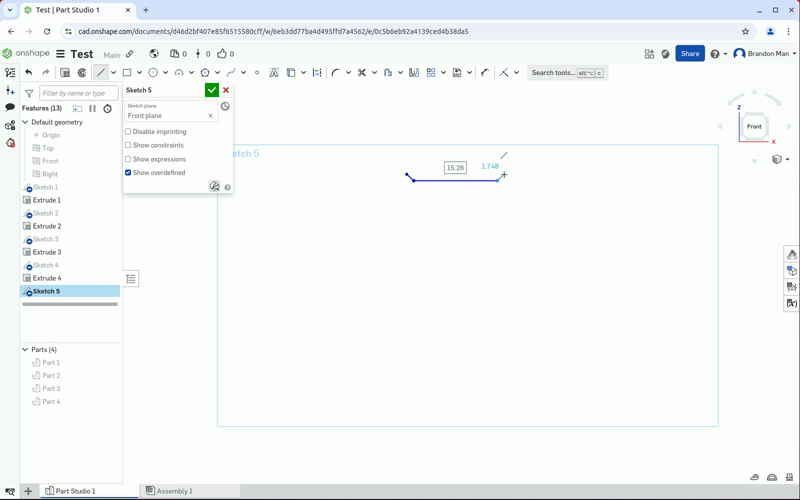
click(504, 174)
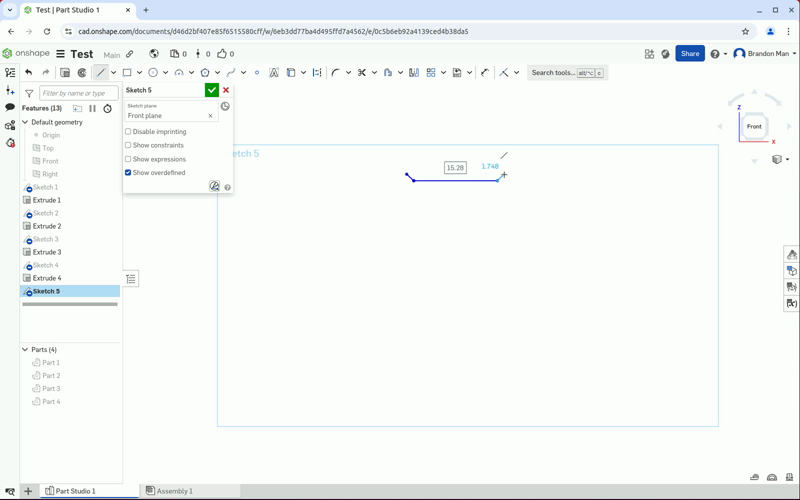
key_up(shift)
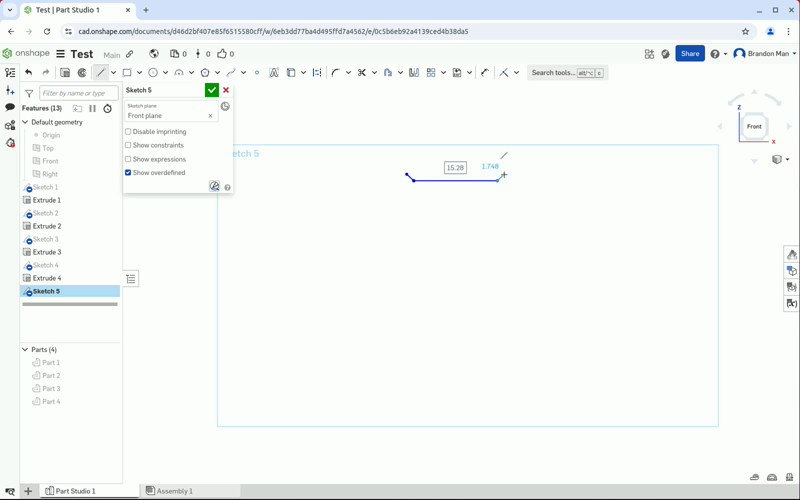
key_down(shift)
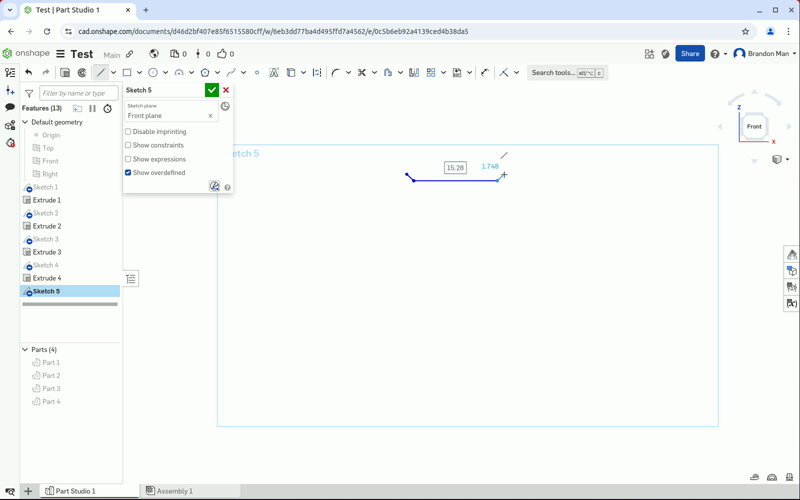
mouse_move(406, 174)
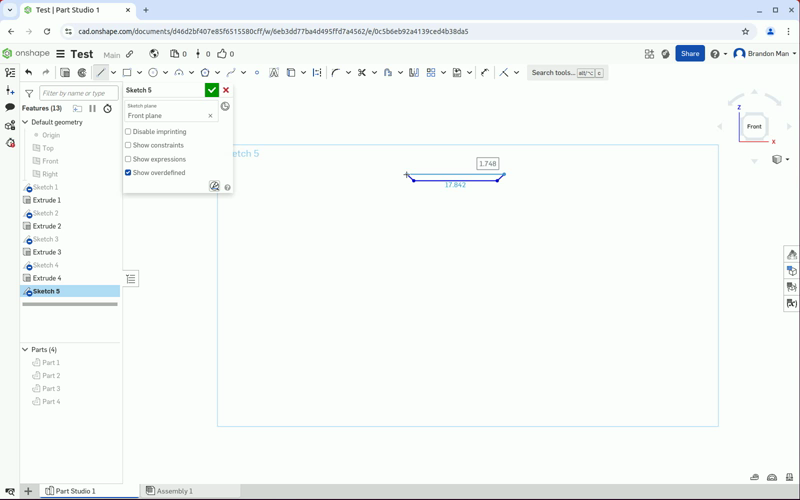
key_up(shift)
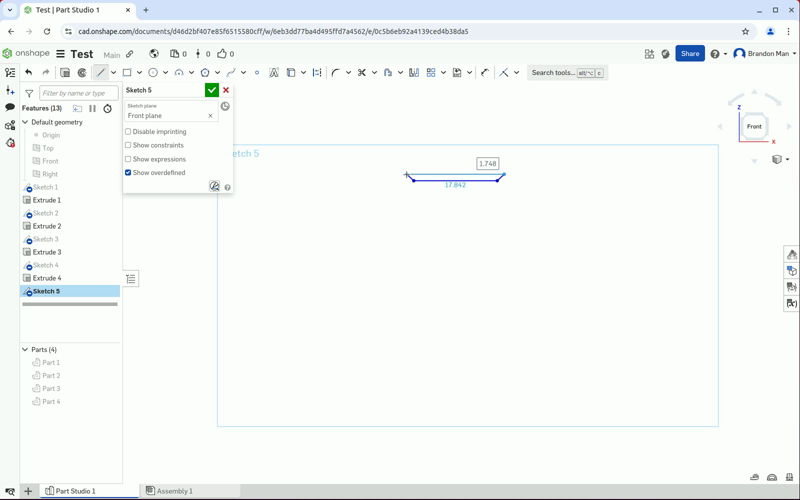
click(406, 174)
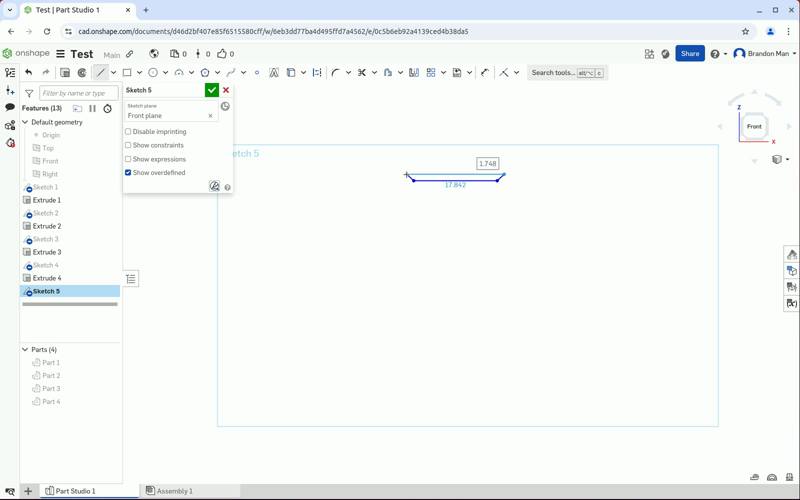
key(esc)
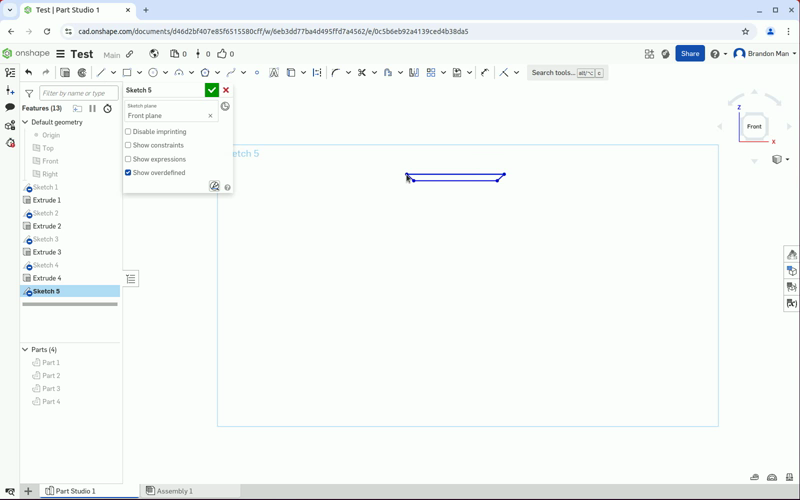
mouse_move(480, 179)
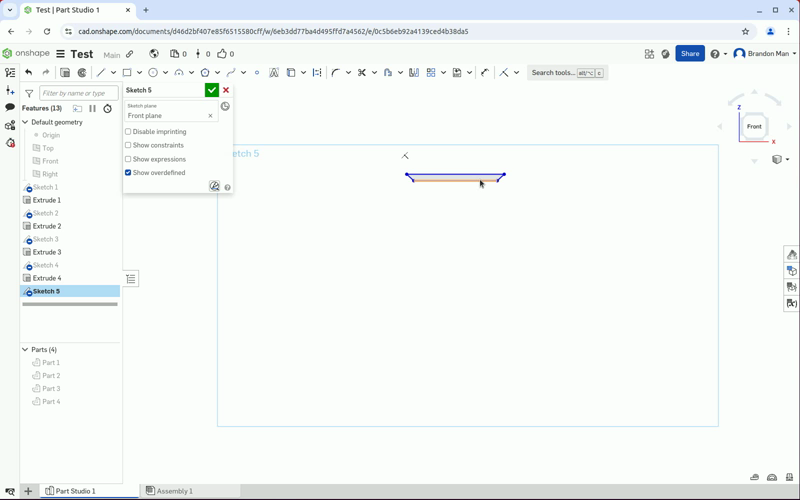
scroll(6)
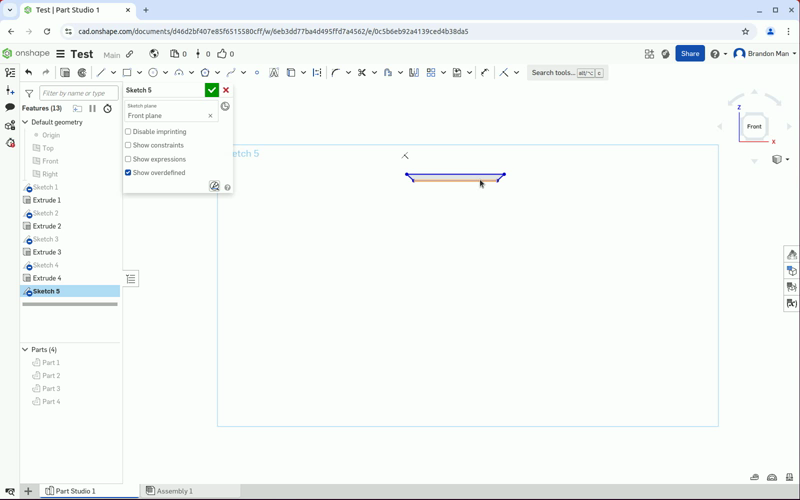
scroll(6)
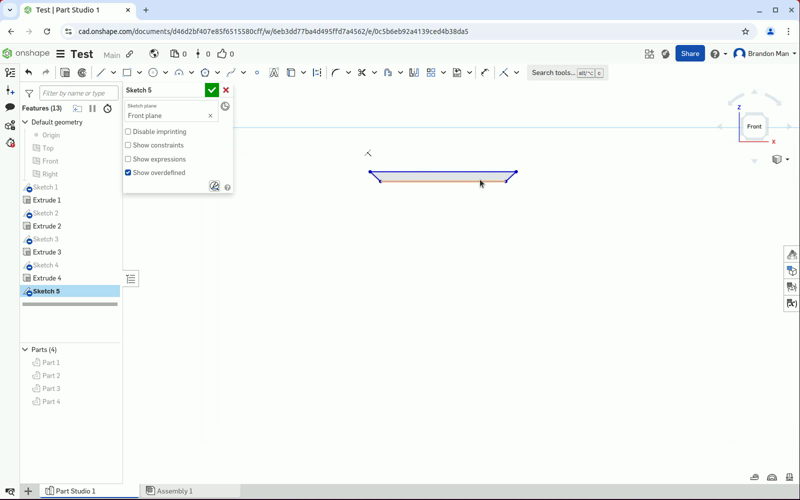
scroll(6)
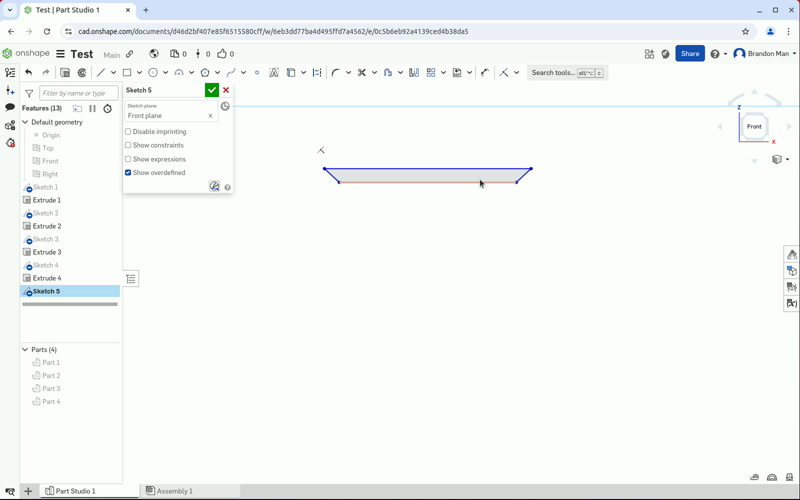
scroll(6)
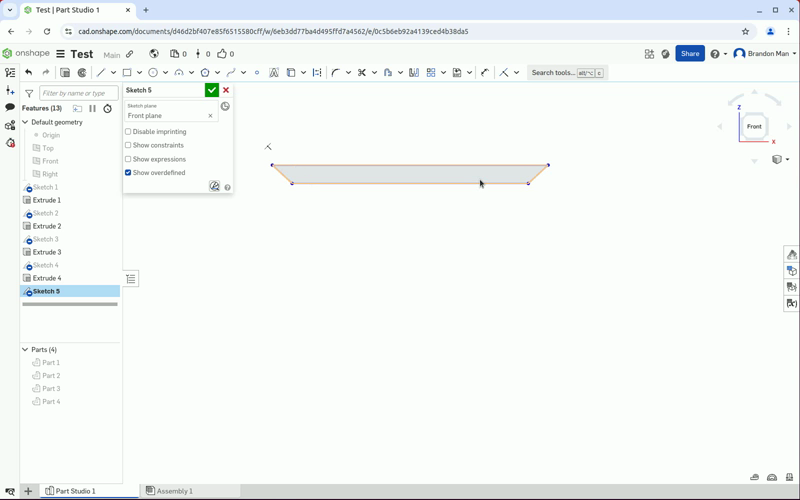
scroll(6)
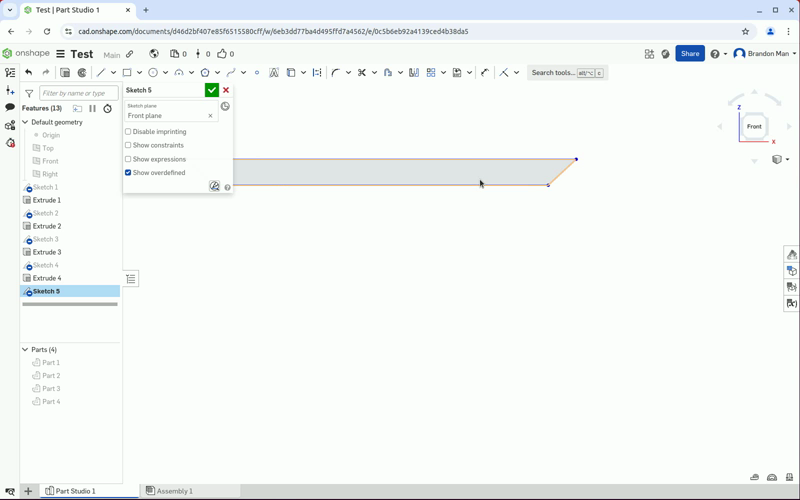
scroll(6)
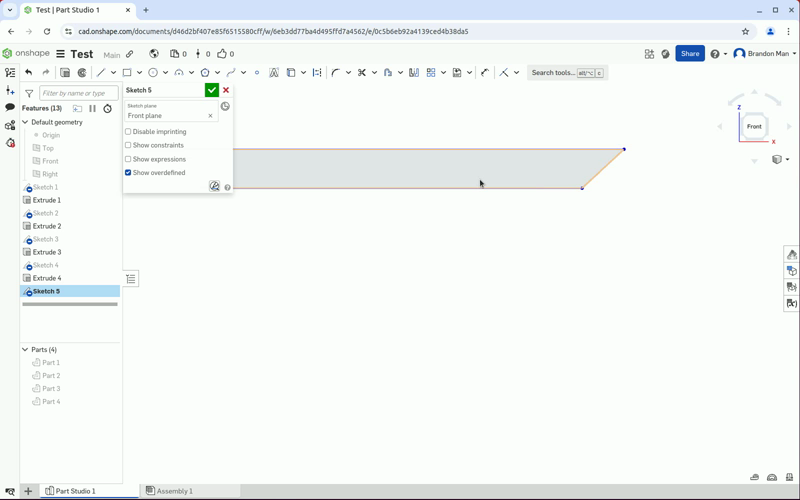
scroll(6)
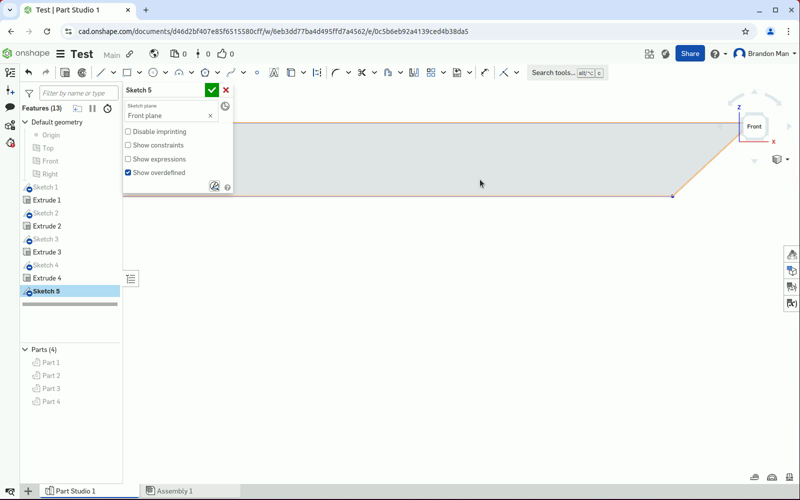
click(480, 179)
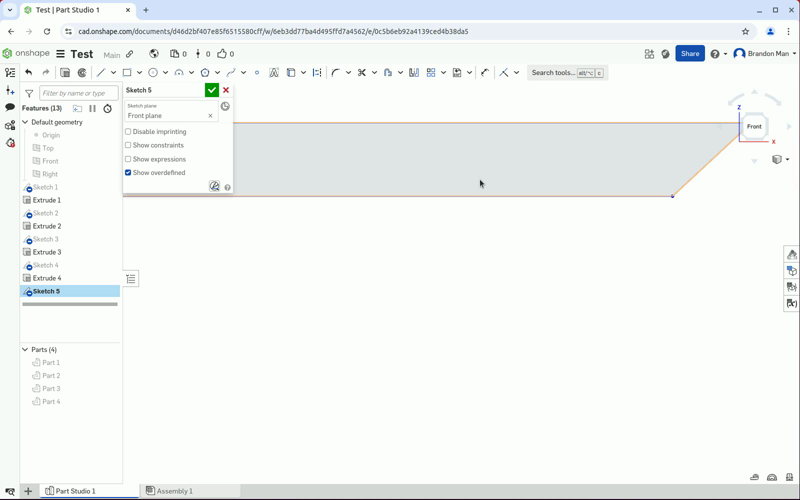
scroll(-6)
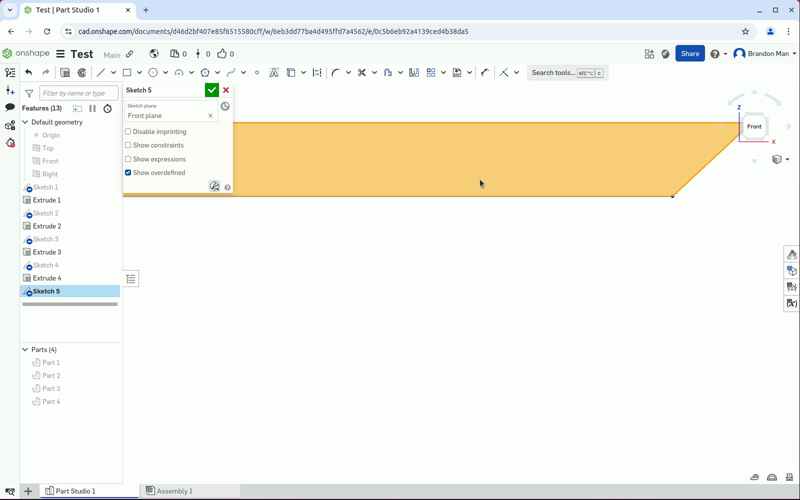
scroll(-6)
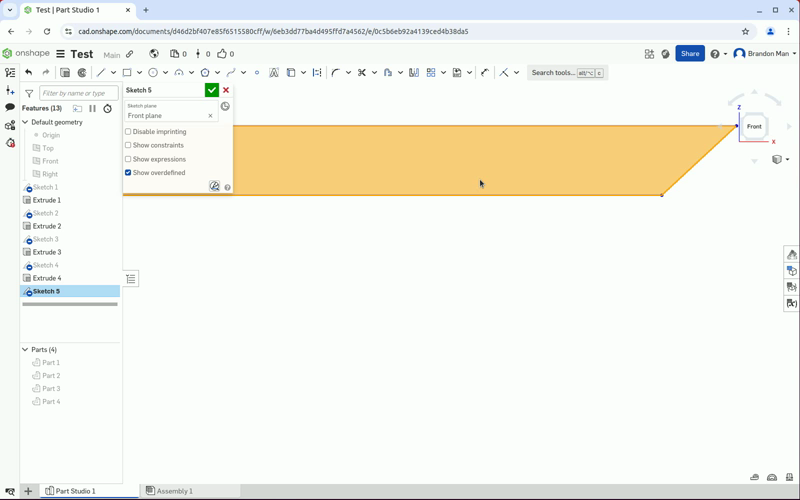
scroll(-6)
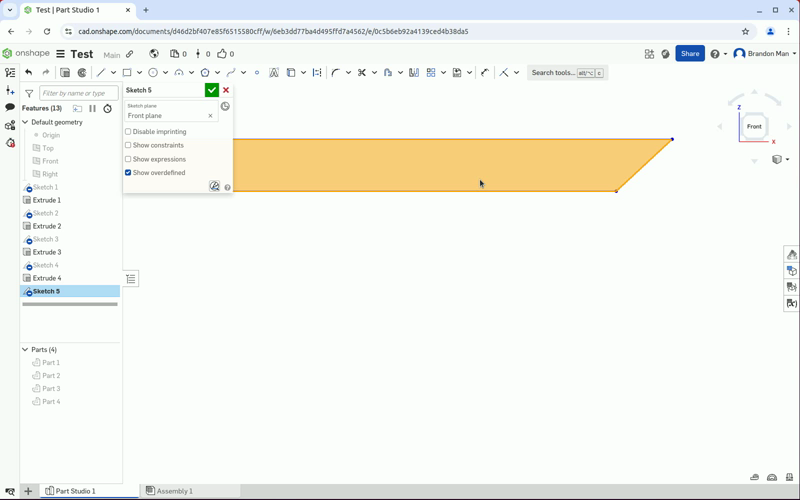
scroll(-6)
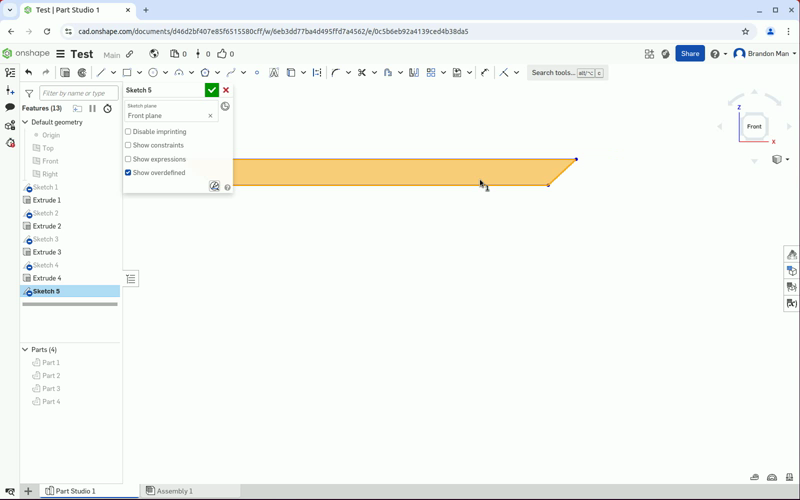
scroll(-6)
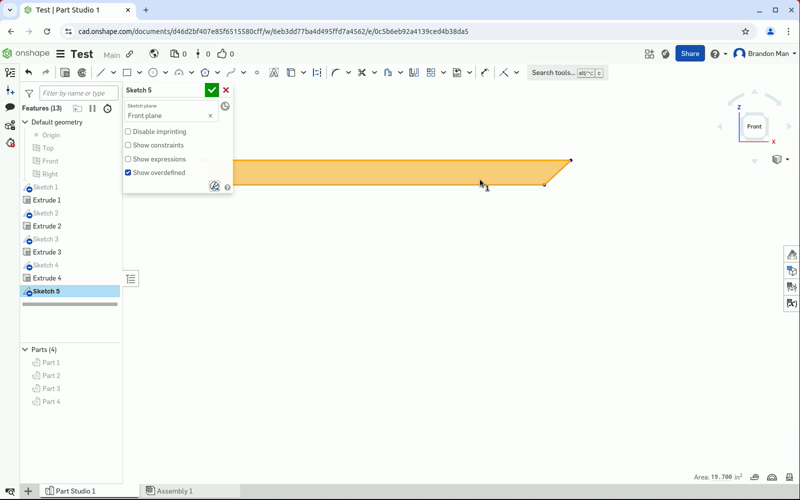
scroll(-6)
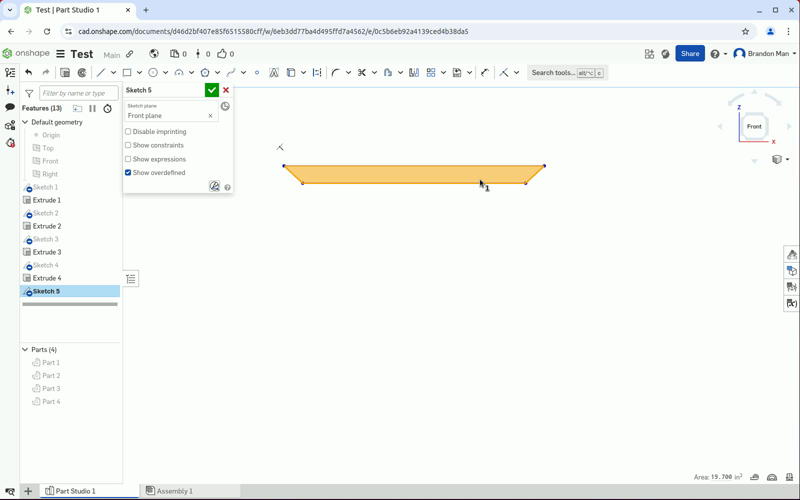
scroll(-6)
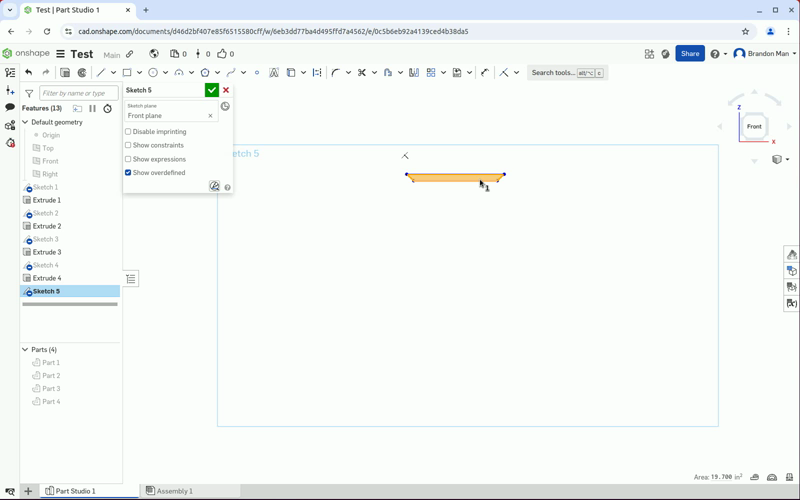
mouse_move(73, 352)
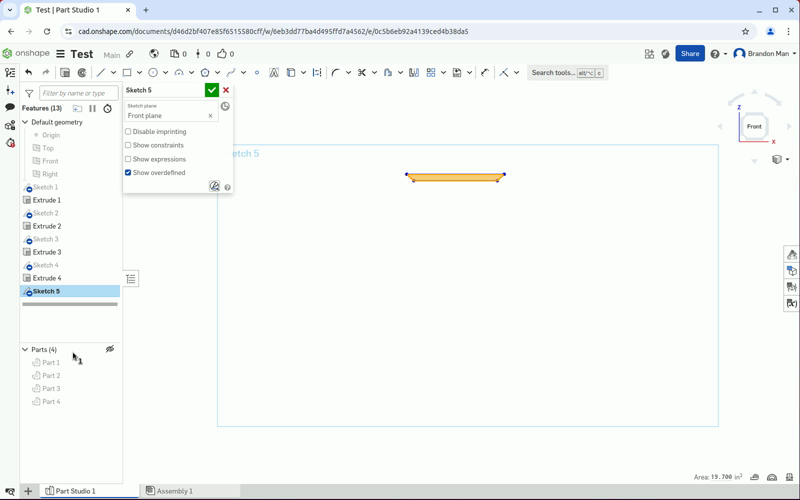
key(shift+y)
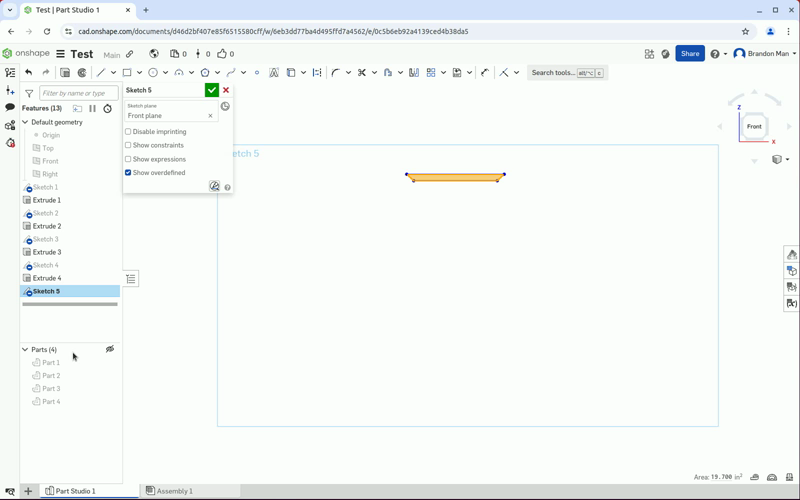
key(shift+e)
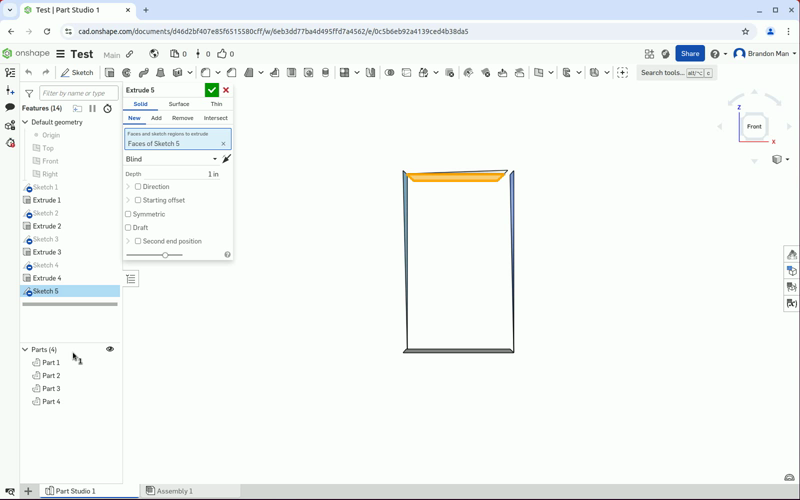
mouse_move(143, 106)
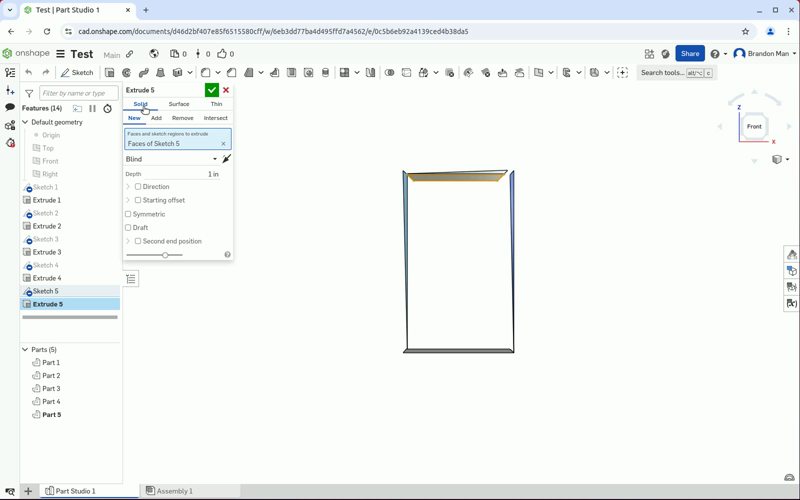
click(143, 106)
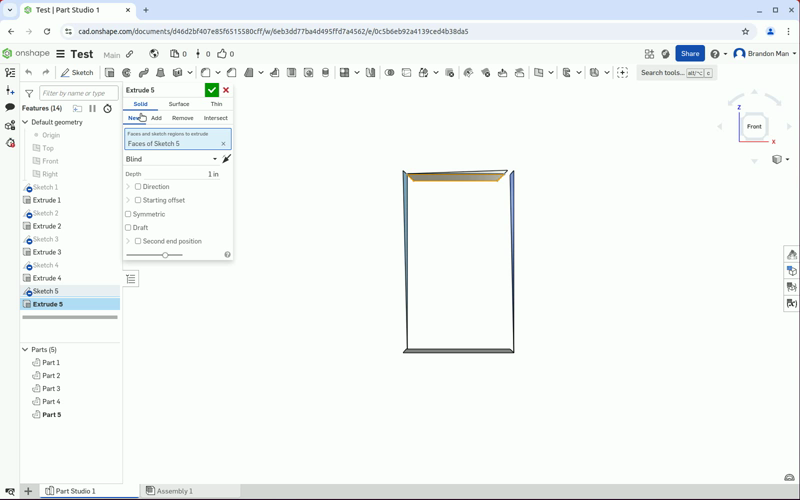
mouse_move(137, 120)
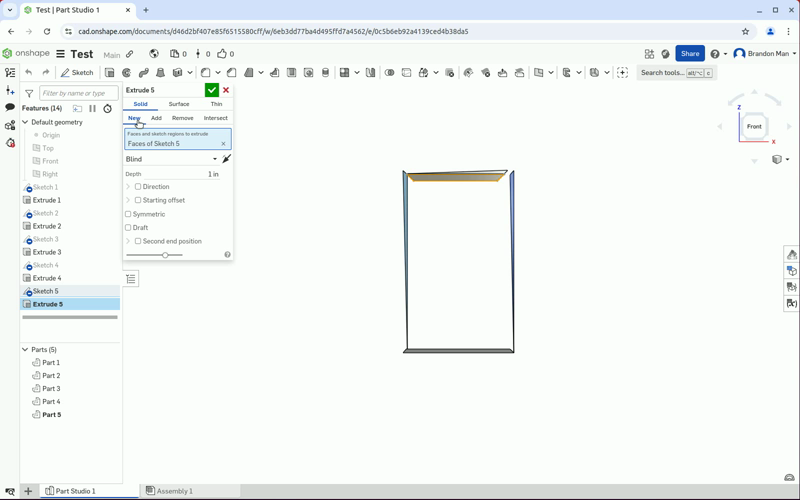
click(137, 120)
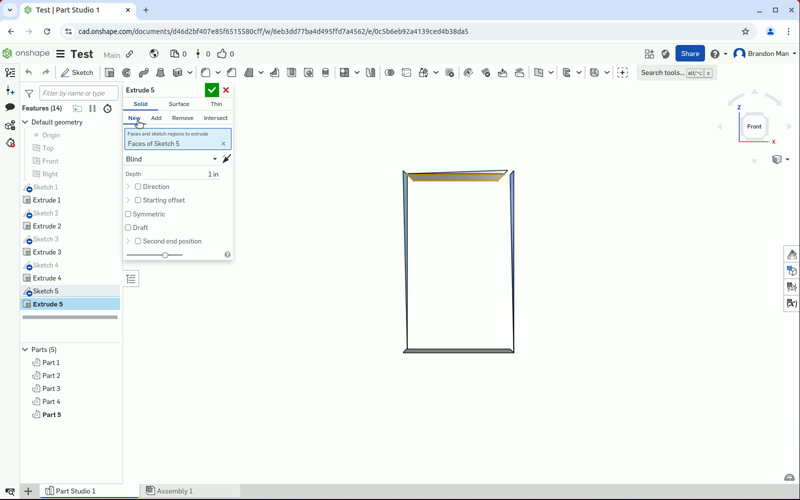
key(tab, 4)
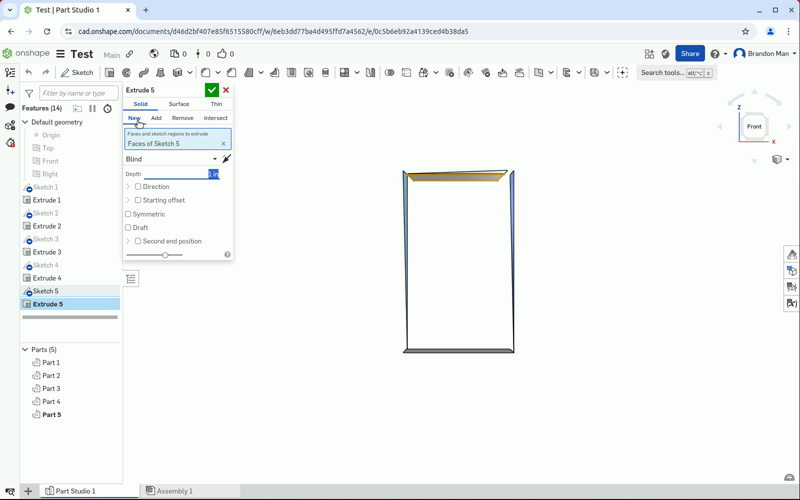
text(1.685)
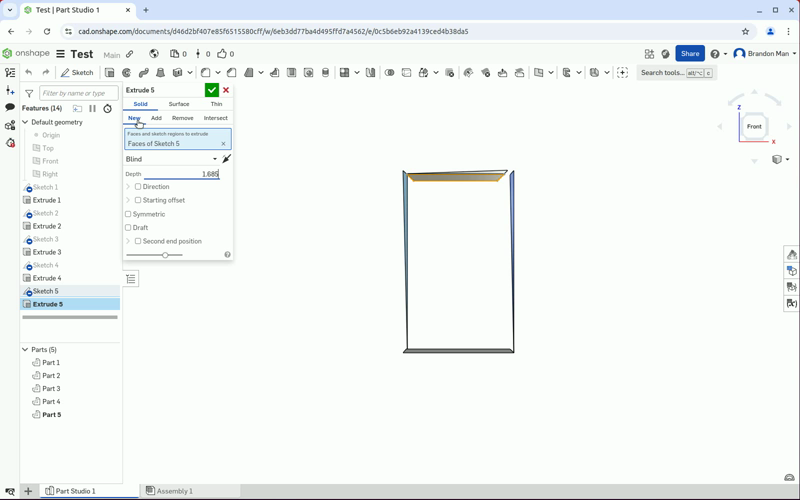
key(tab, 3)
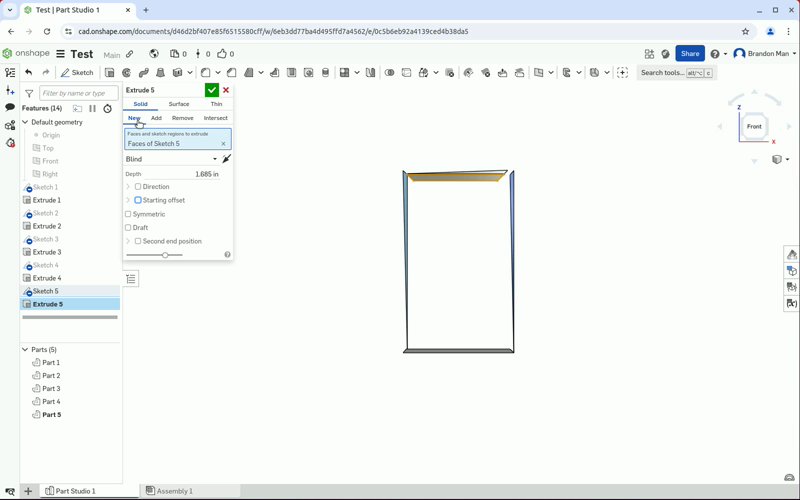
key(tab, 2)
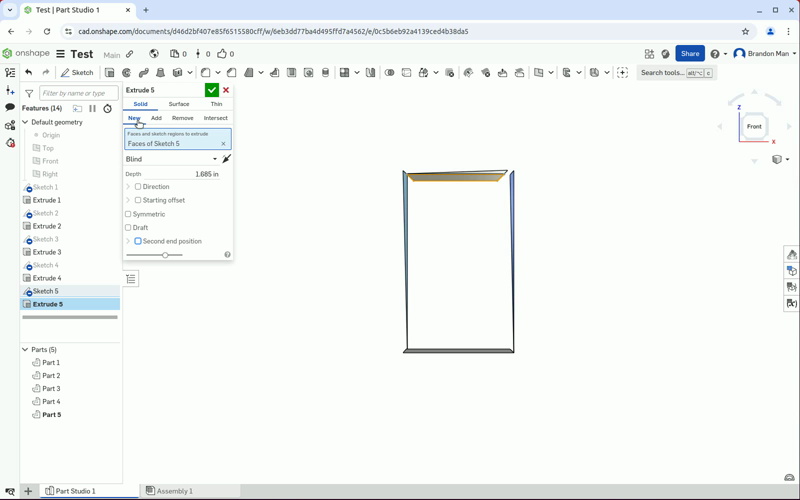
key(space)
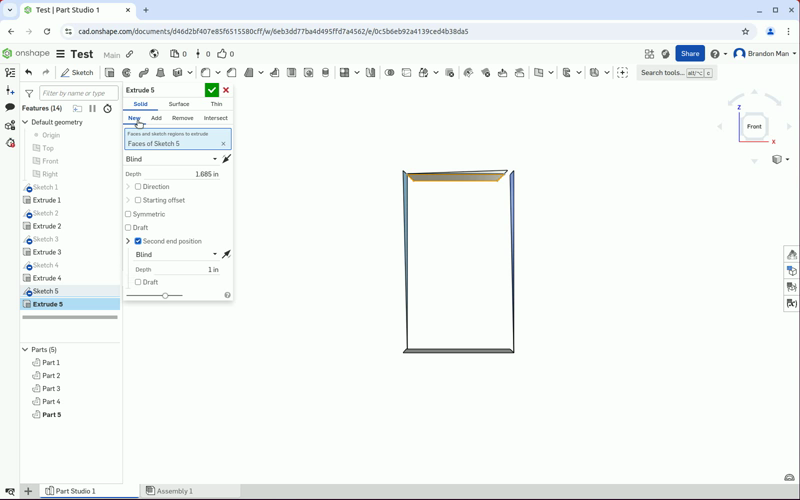
key(tab, 3)
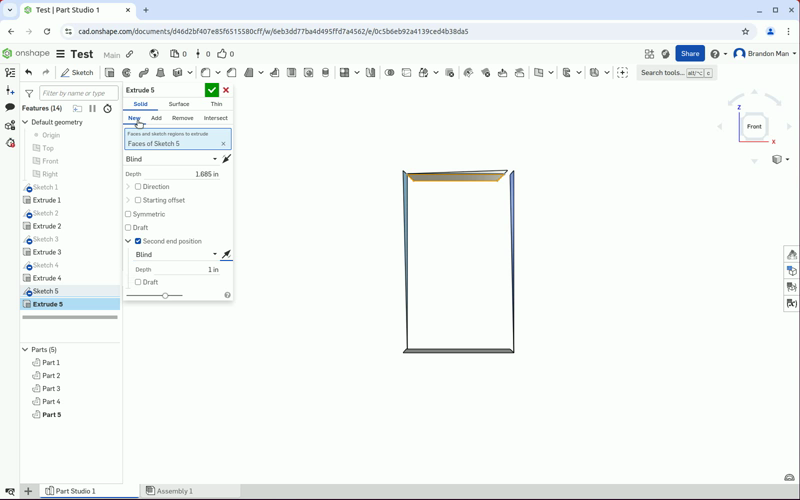
text(0.963)
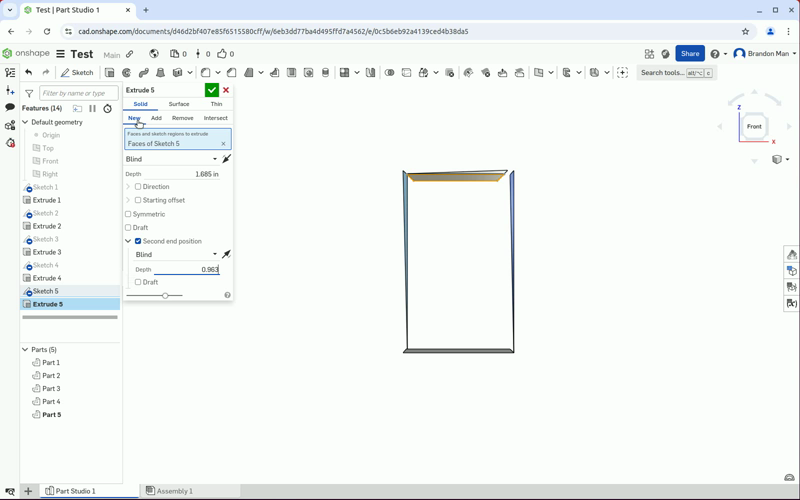
key(enter)
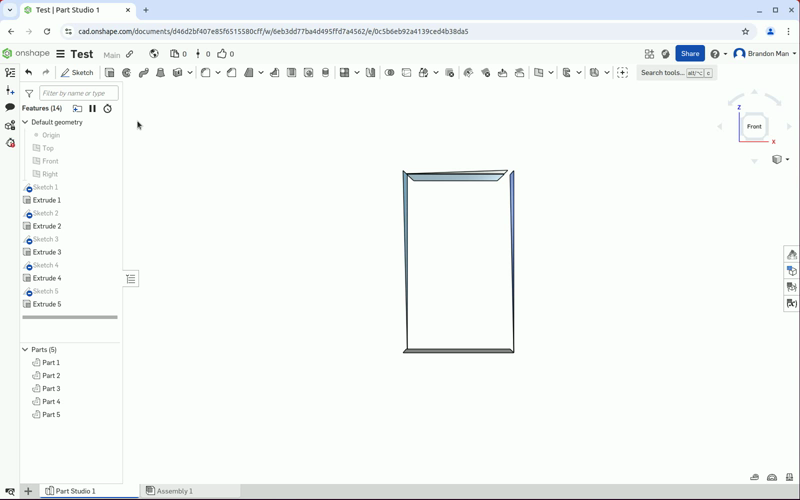
key(shift+h)
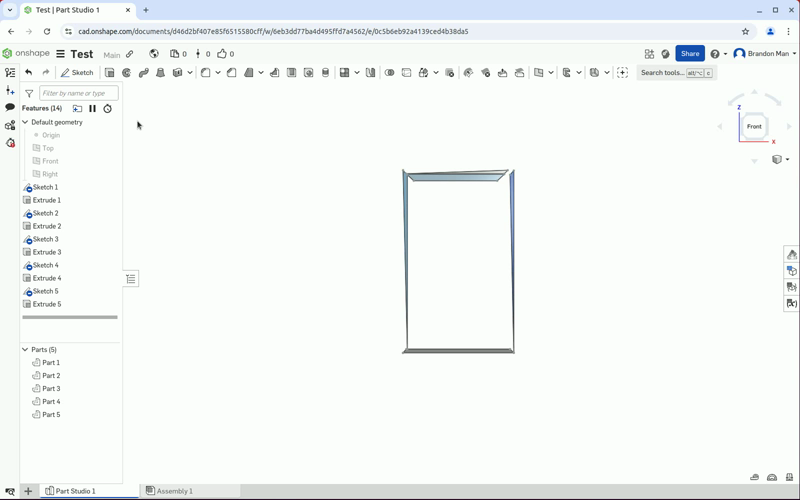
key(shift+h)
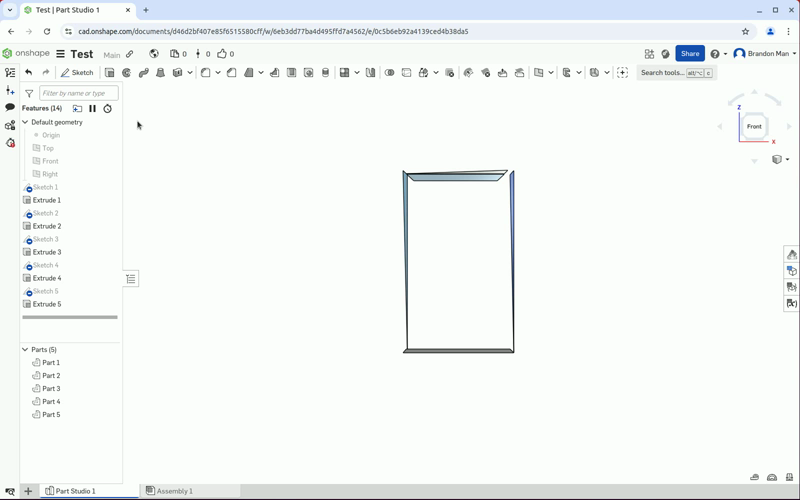
mouse_move(73, 189)
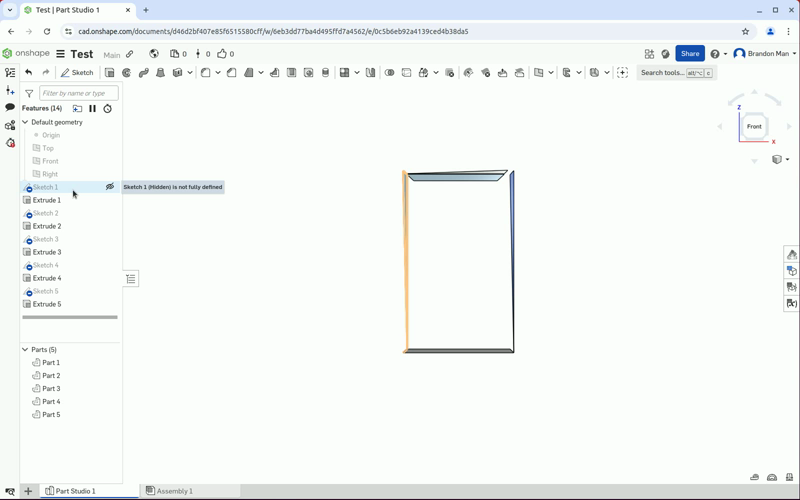
click(73, 189)
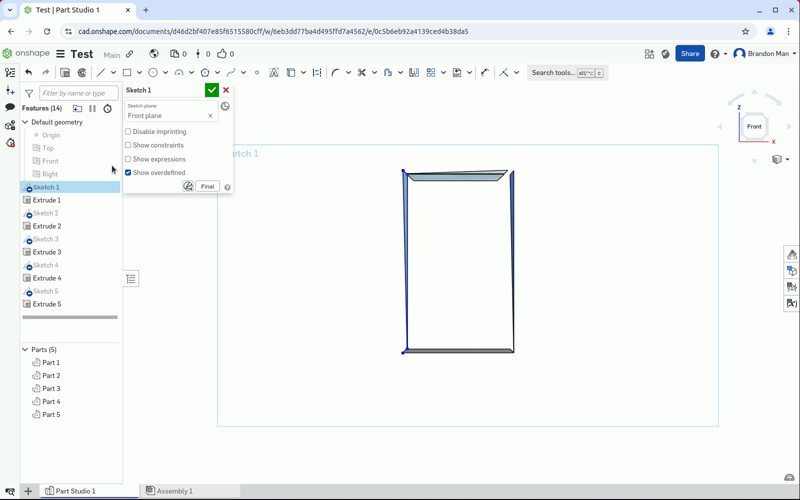
mouse_move(229, 92)
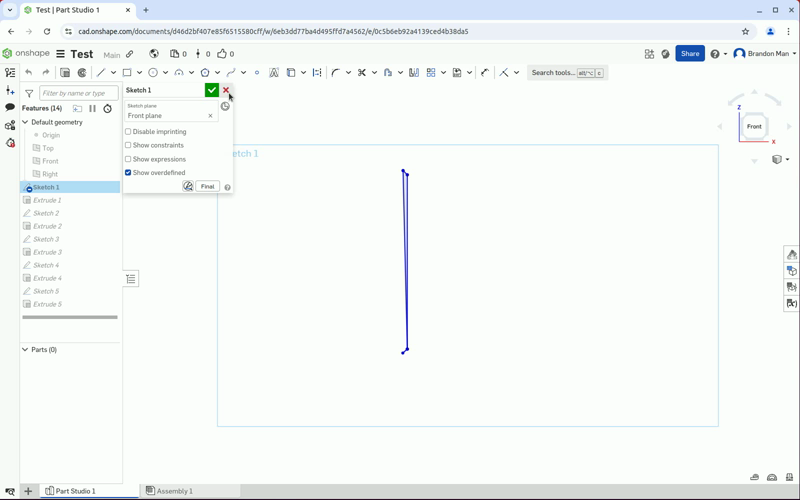
click(229, 92)
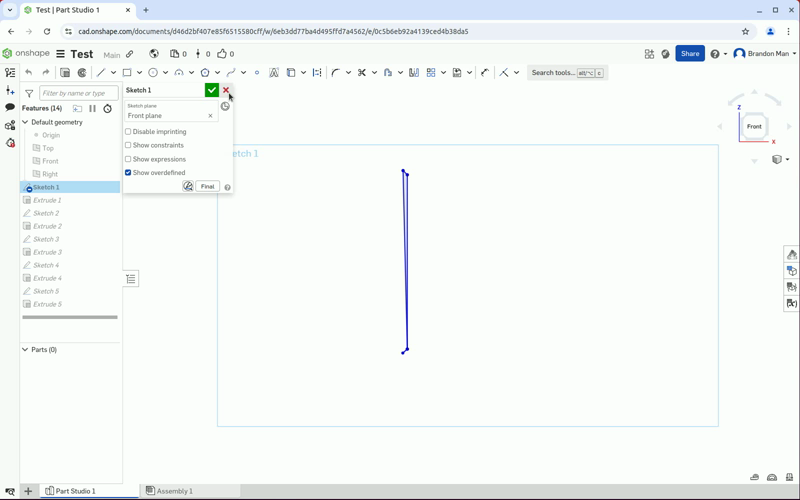
key(shift+s)
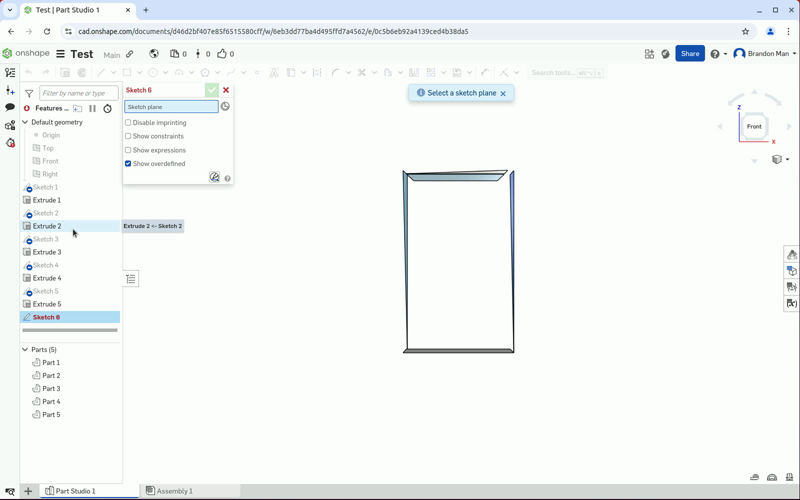
scroll(3)
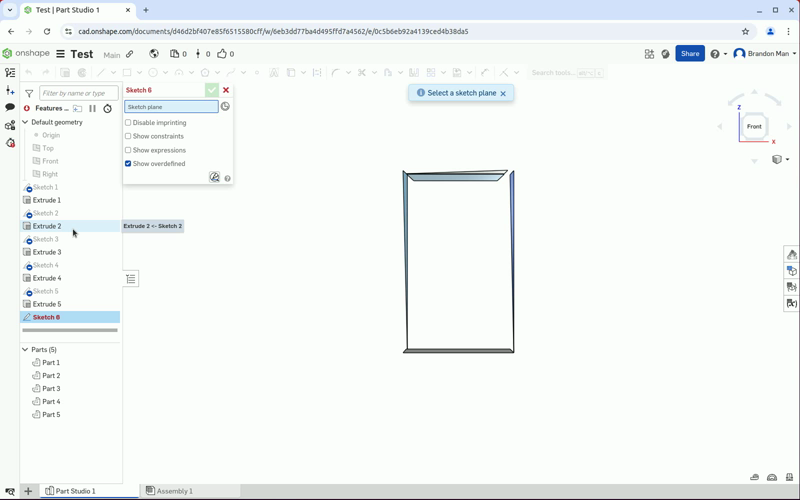
mouse_move(73, 163)
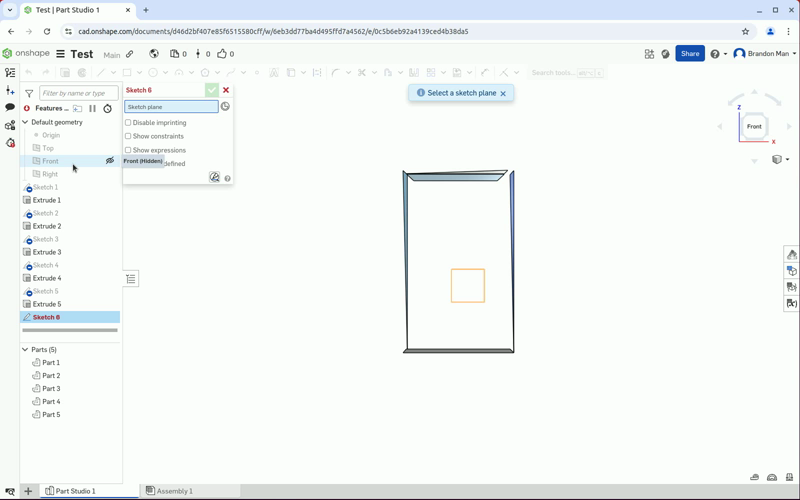
click(73, 163)
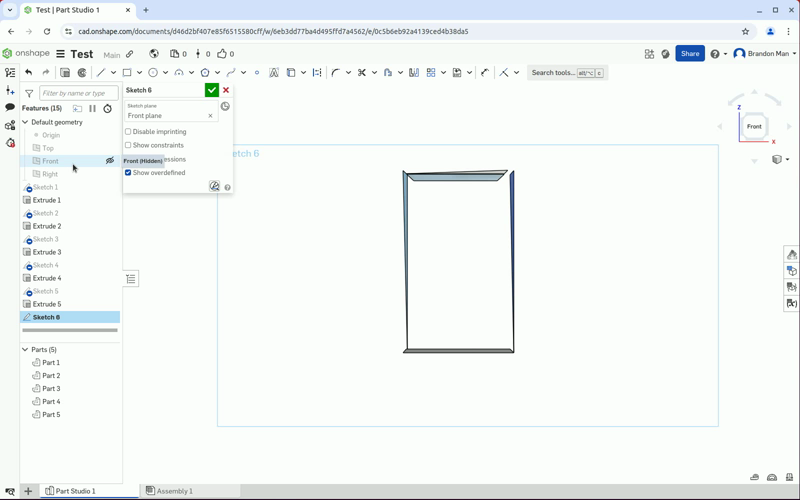
mouse_move(73, 352)
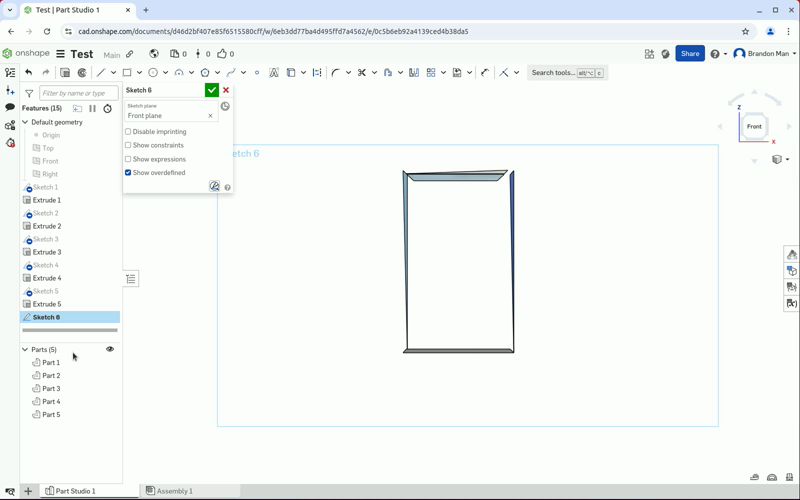
key(y)
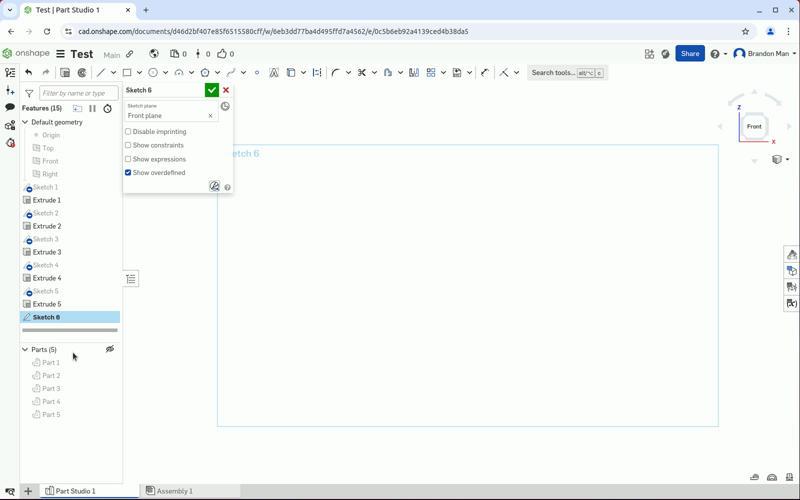
key(l)
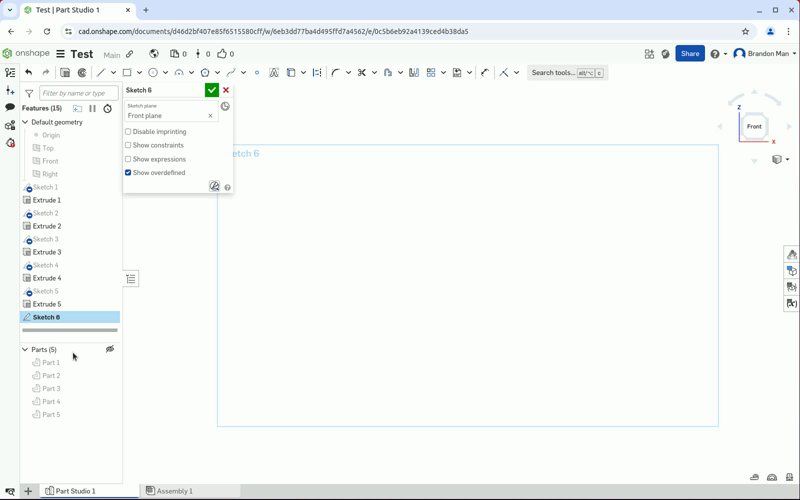
key_down(shift)
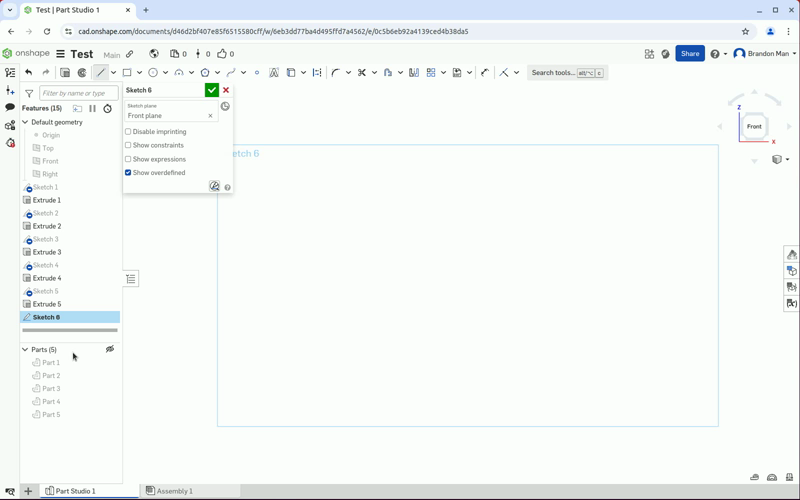
mouse_move(406, 339)
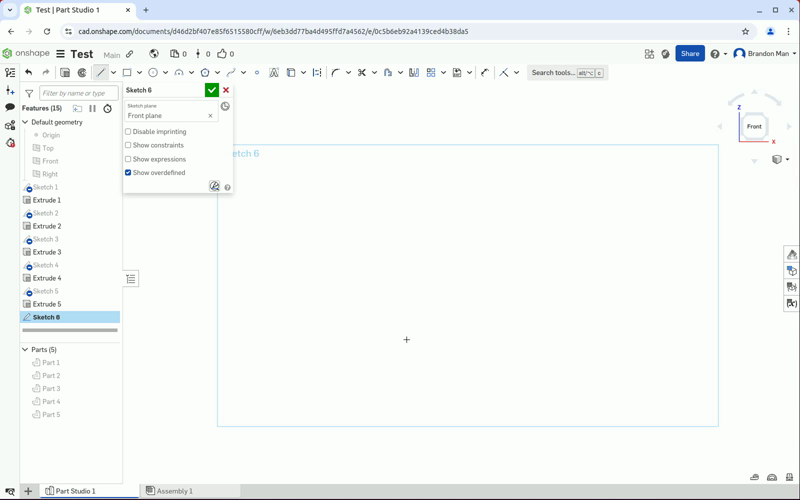
click(406, 339)
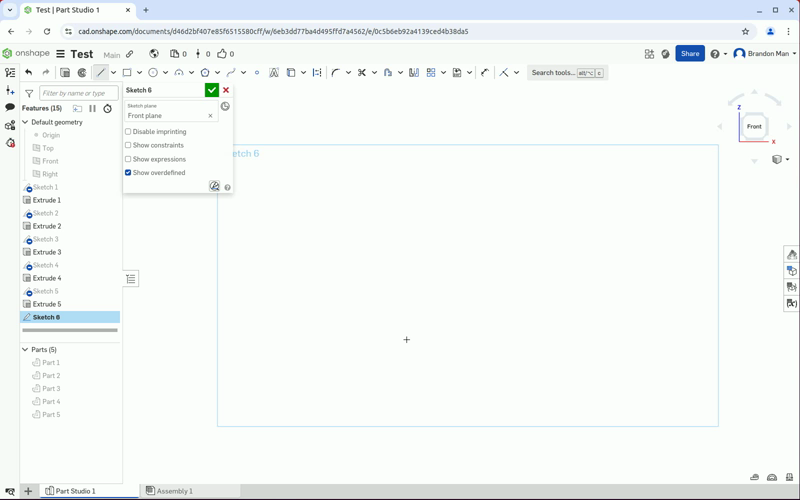
key_up(shift)
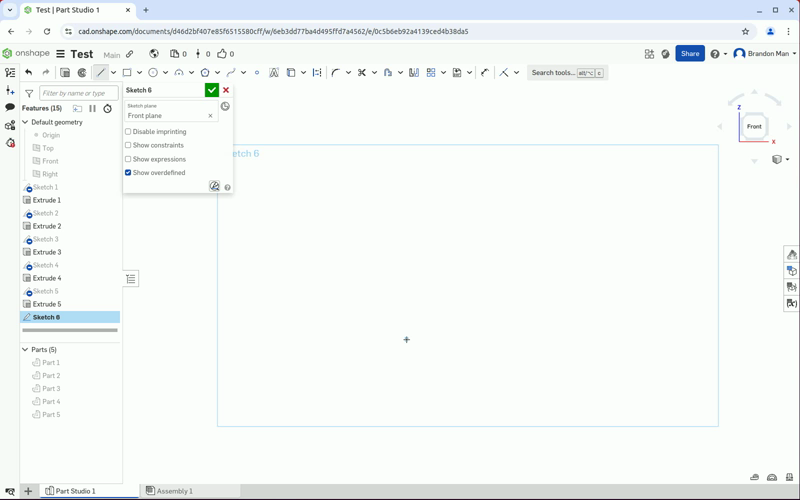
key_down(shift)
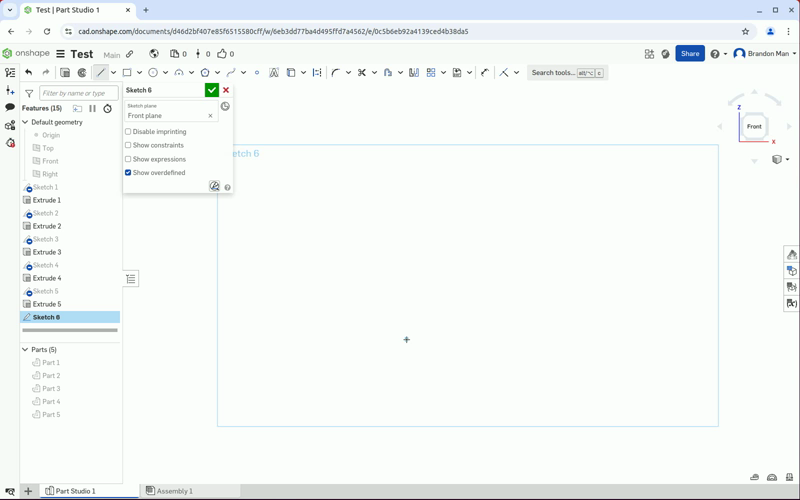
mouse_move(436, 339)
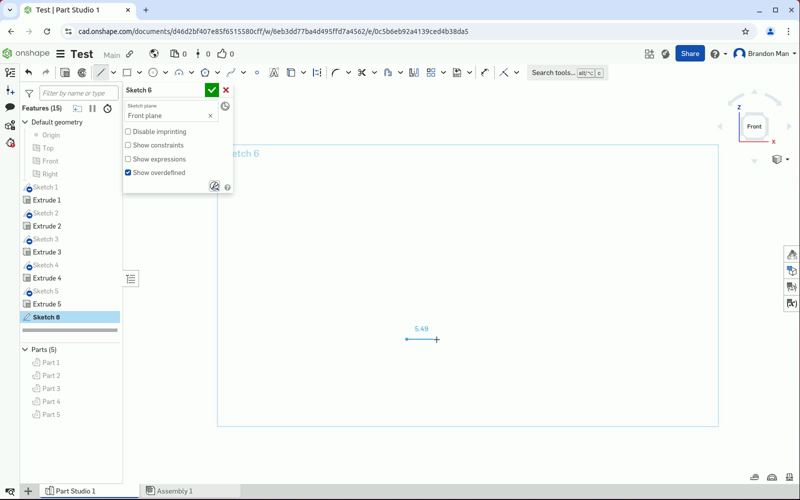
mouse_move(413, 332)
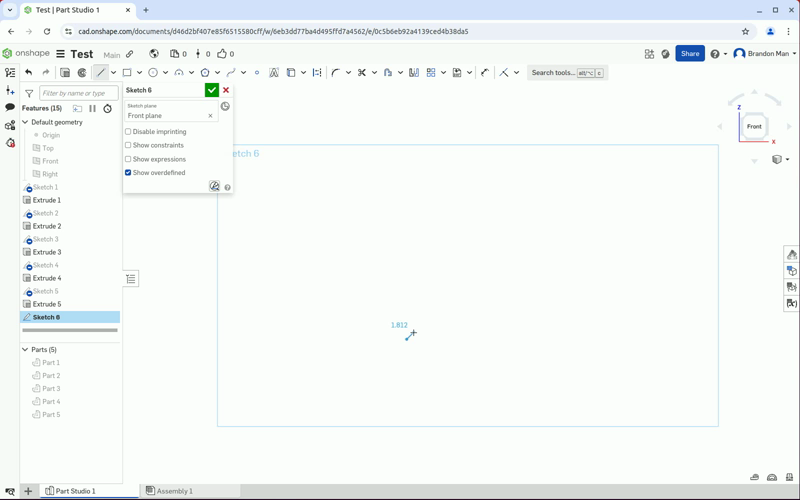
click(413, 332)
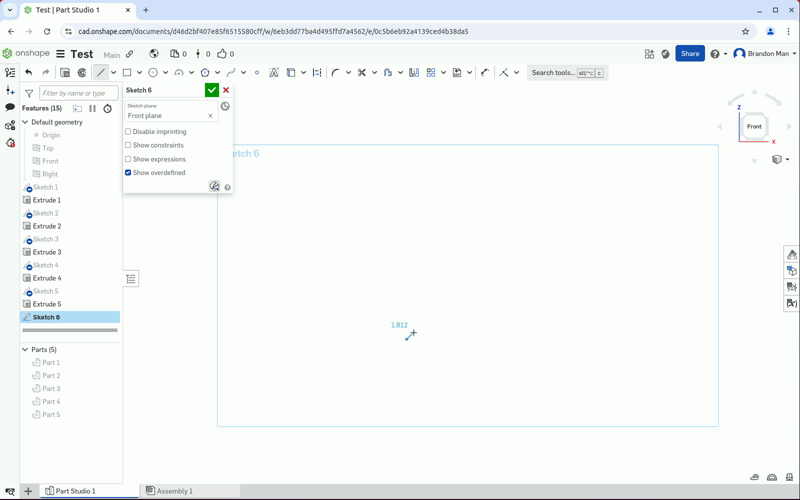
key_up(shift)
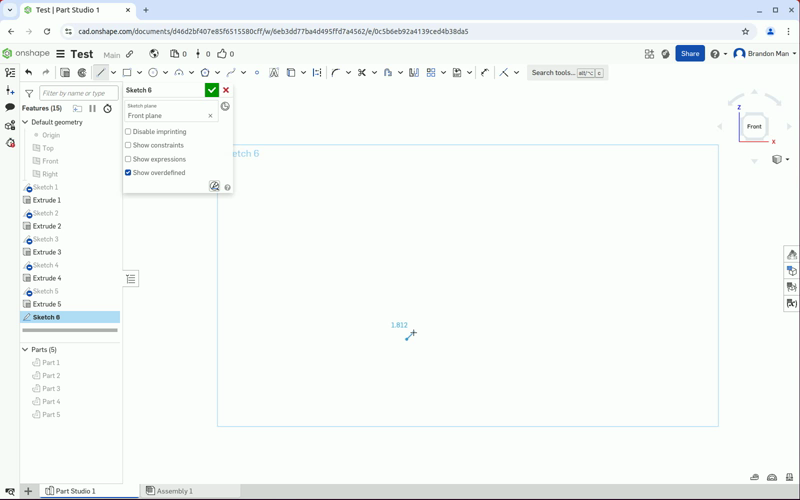
key_down(shift)
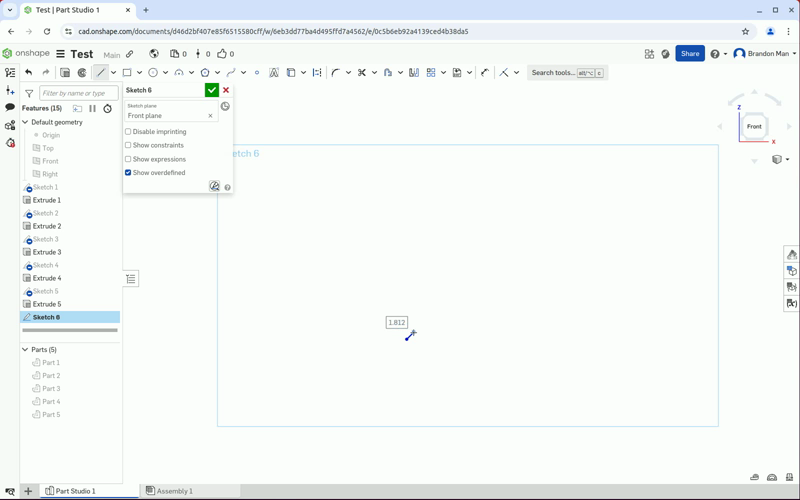
mouse_move(413, 181)
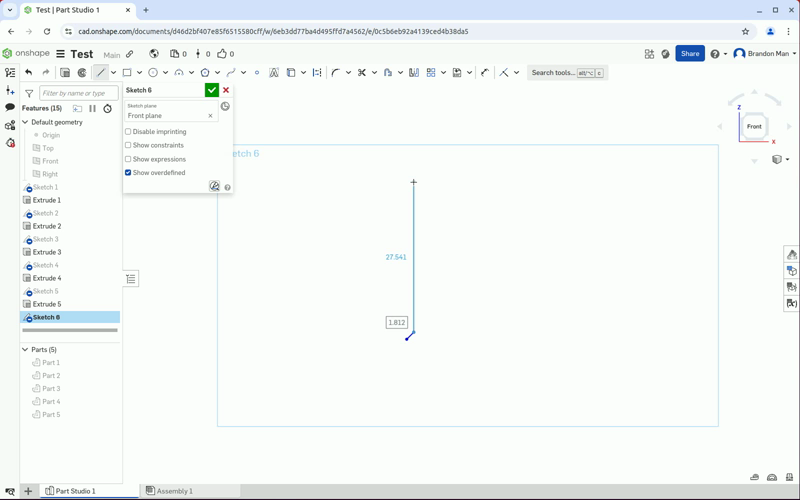
click(413, 181)
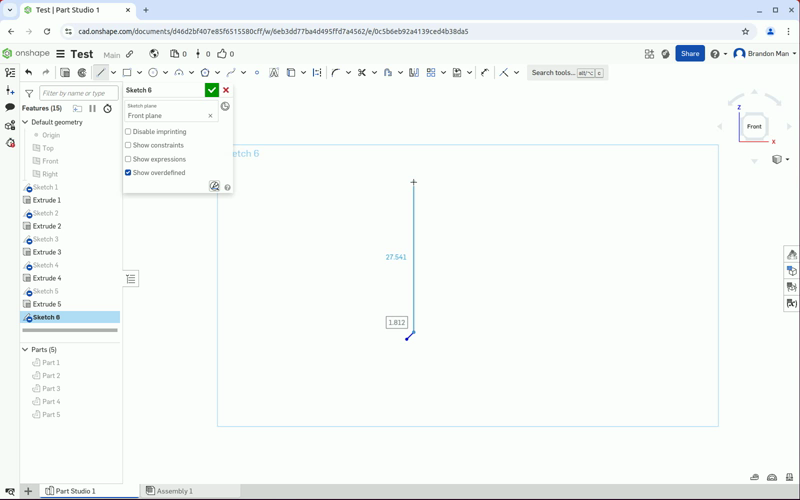
key_up(shift)
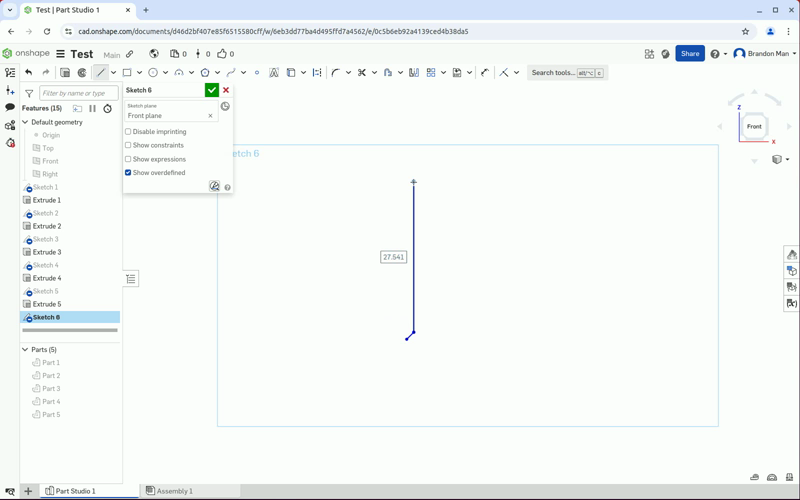
key_down(shift)
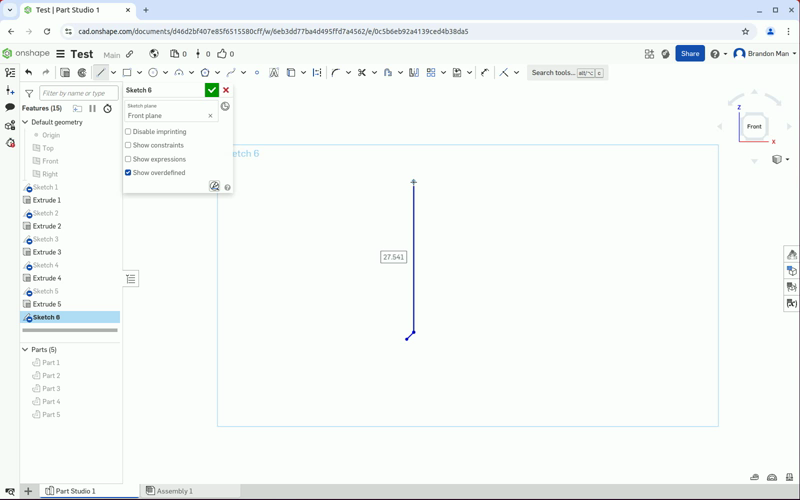
mouse_move(444, 181)
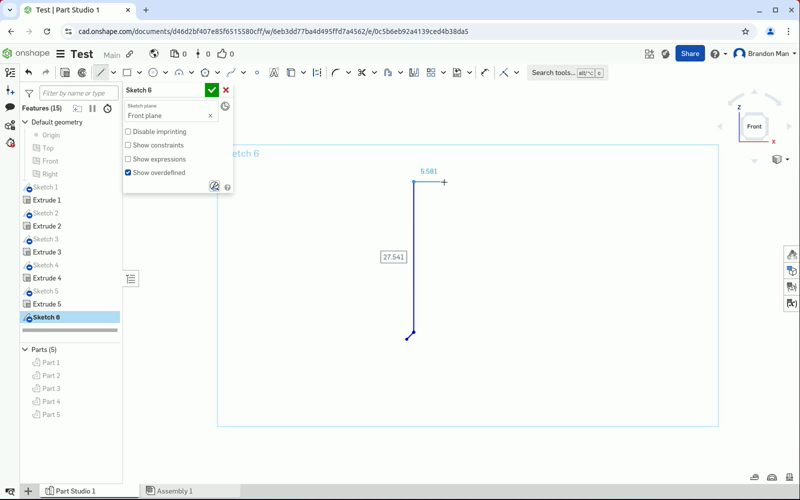
mouse_move(406, 174)
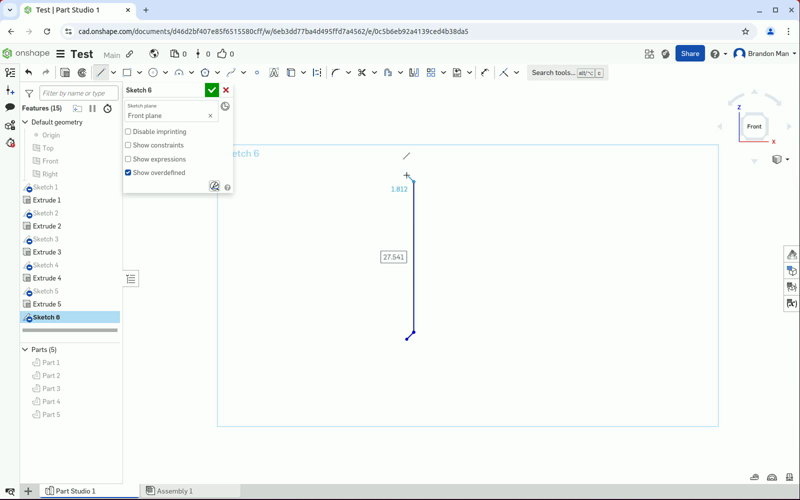
click(406, 174)
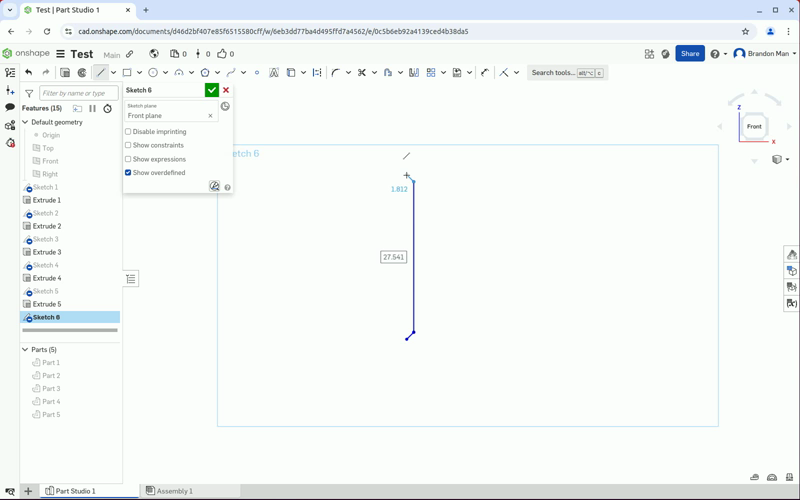
key_up(shift)
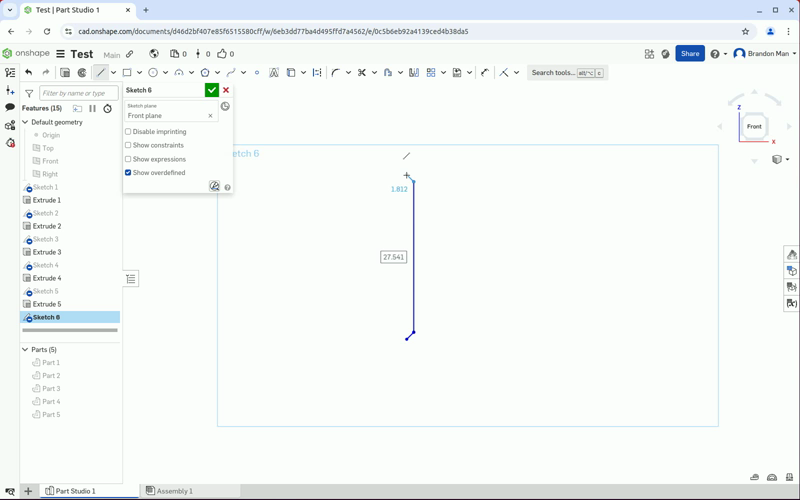
key_down(shift)
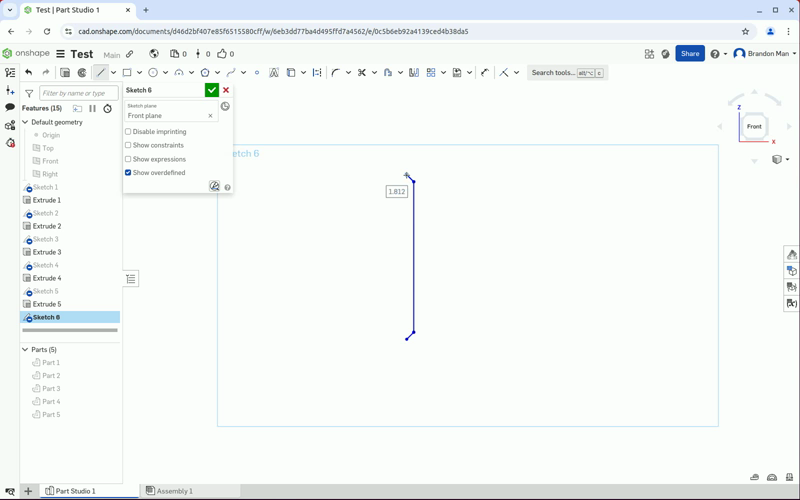
mouse_move(406, 339)
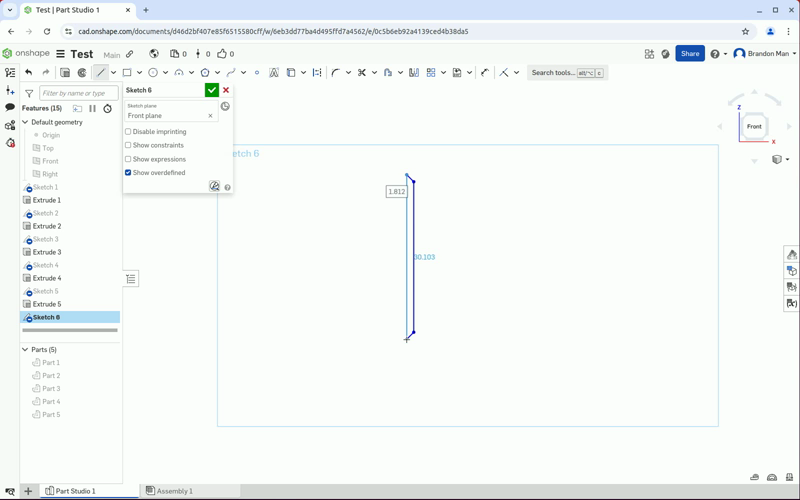
key_up(shift)
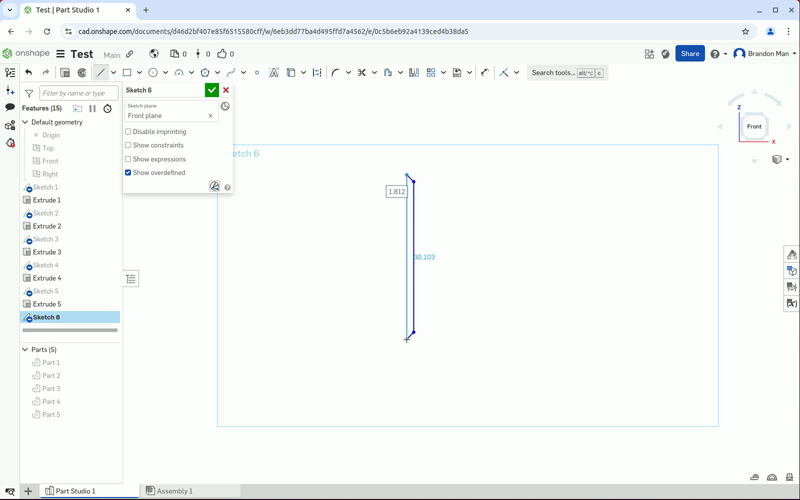
click(406, 339)
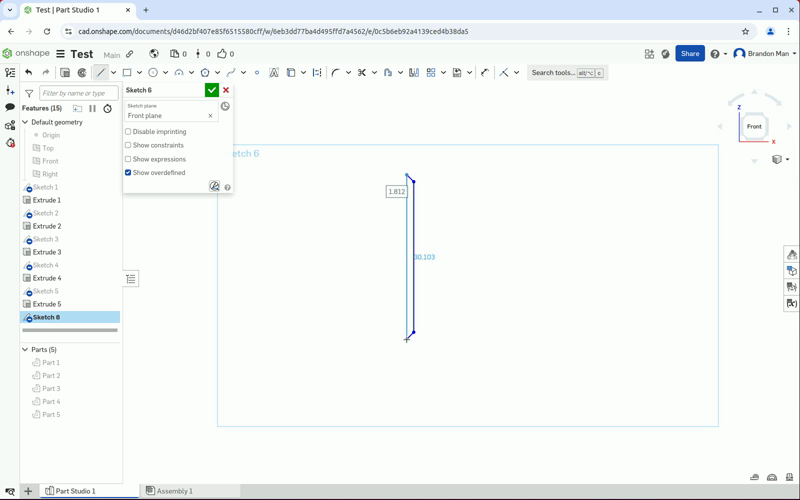
key(esc)
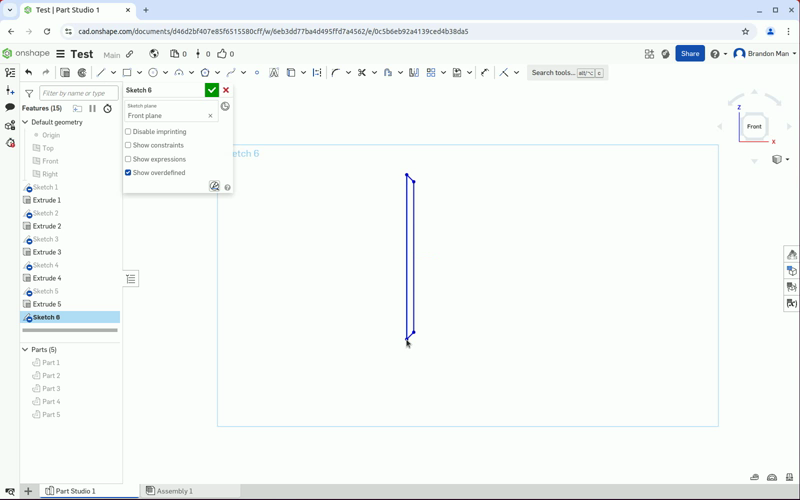
mouse_move(410, 238)
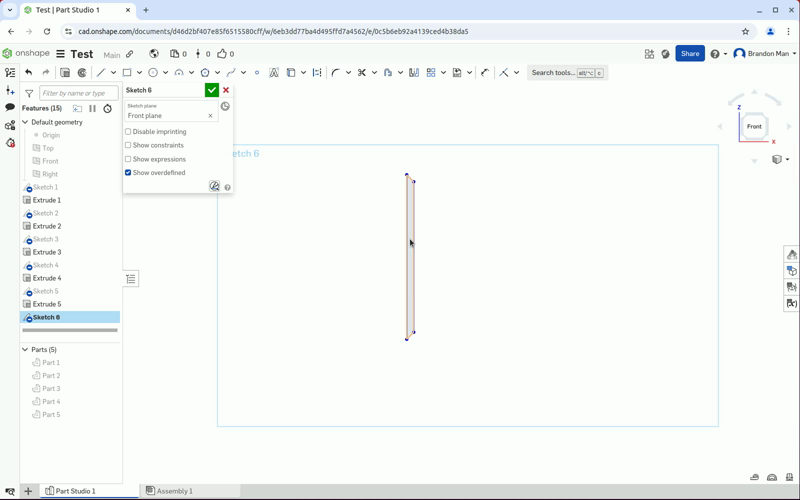
scroll(6)
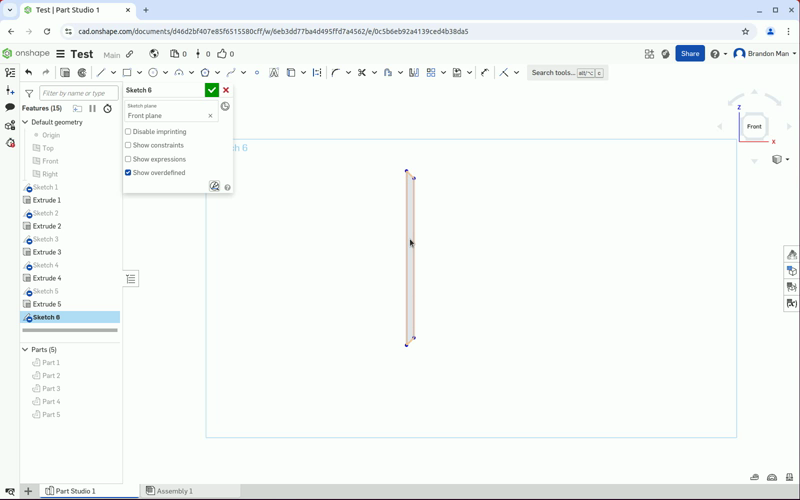
scroll(6)
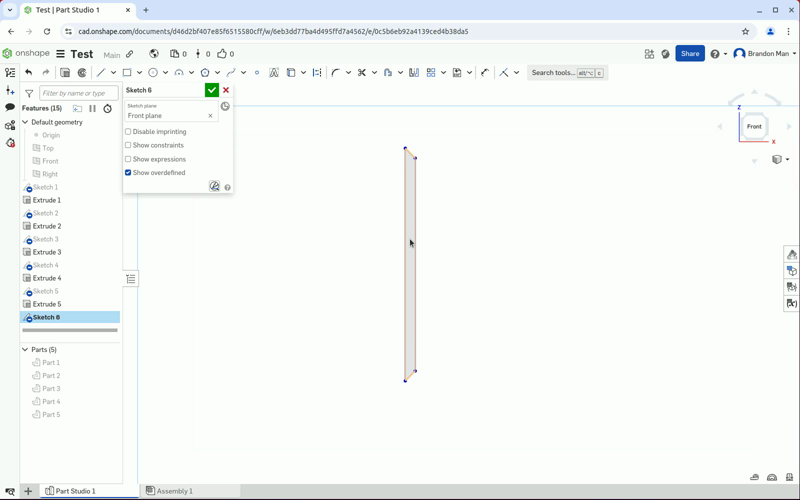
scroll(6)
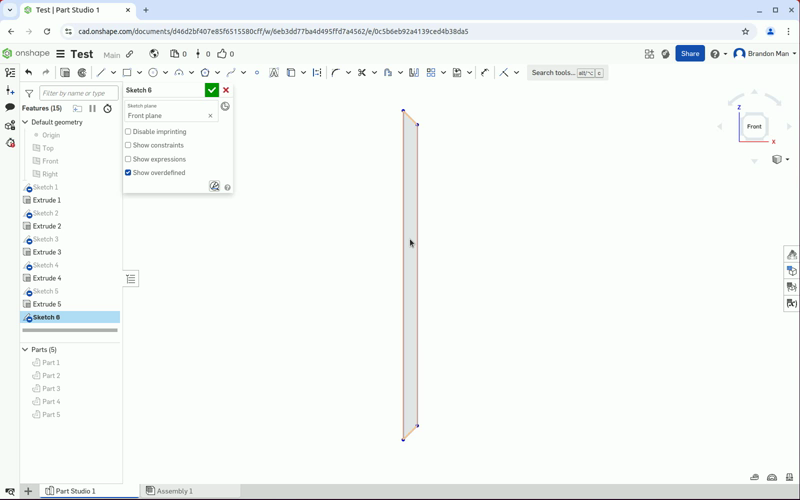
scroll(6)
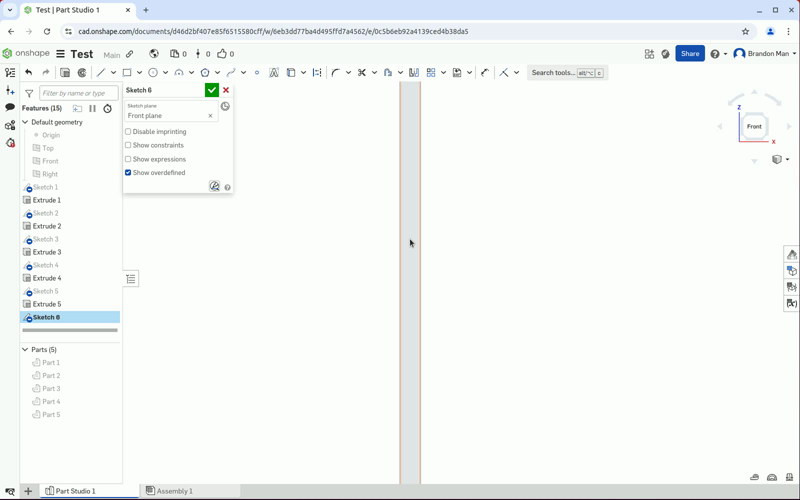
scroll(6)
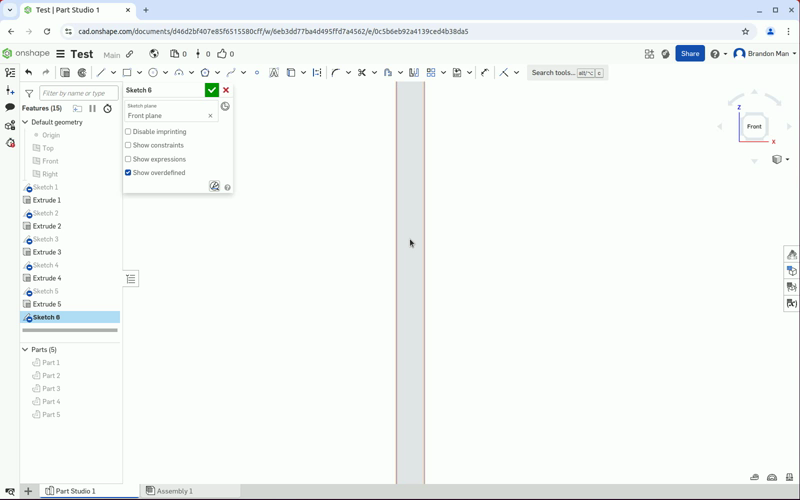
scroll(6)
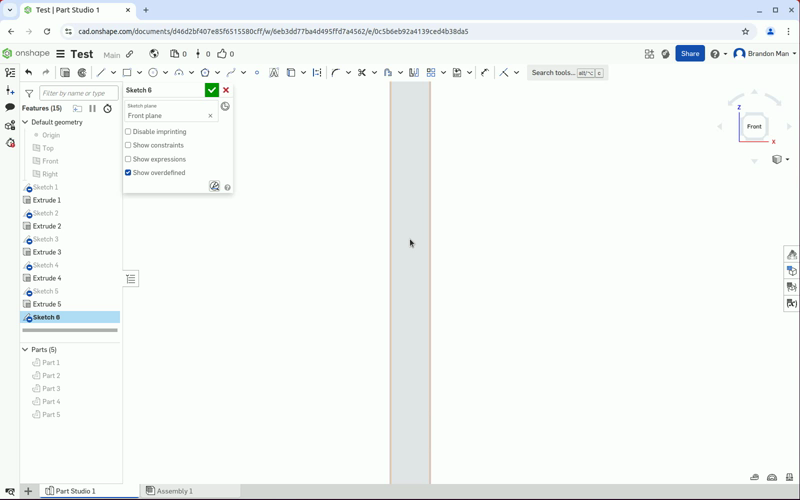
scroll(6)
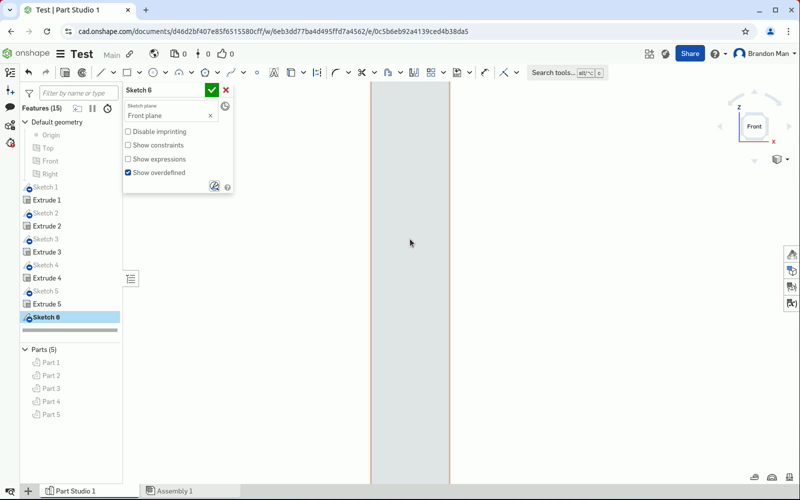
click(410, 238)
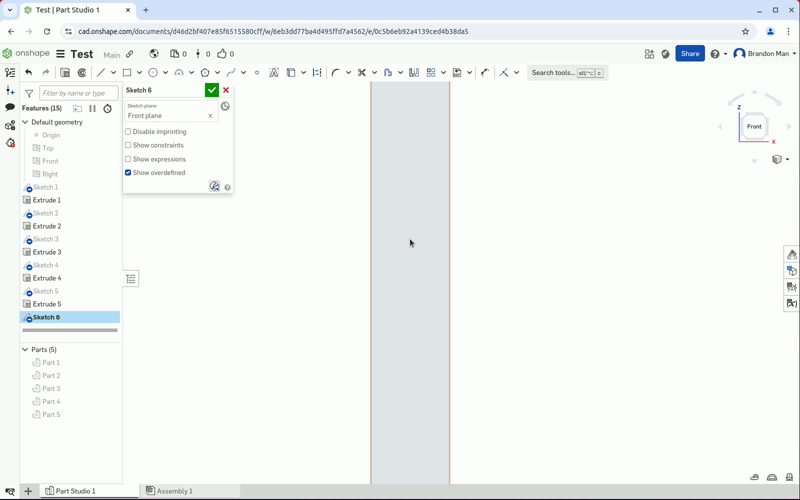
scroll(-6)
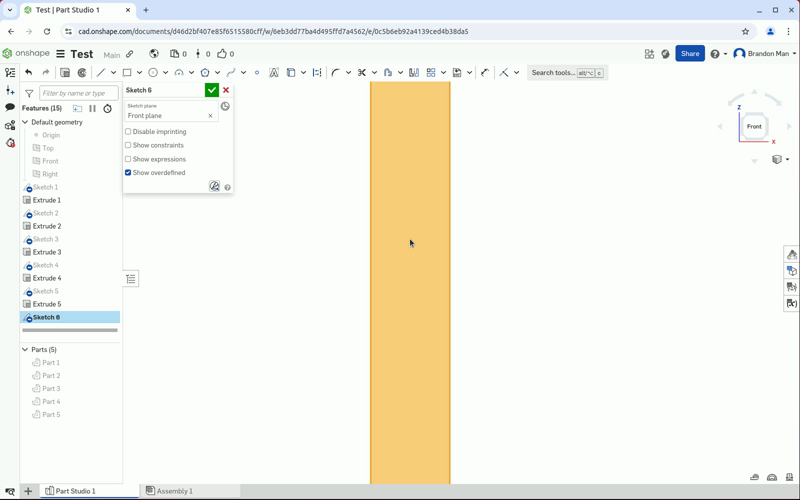
scroll(-6)
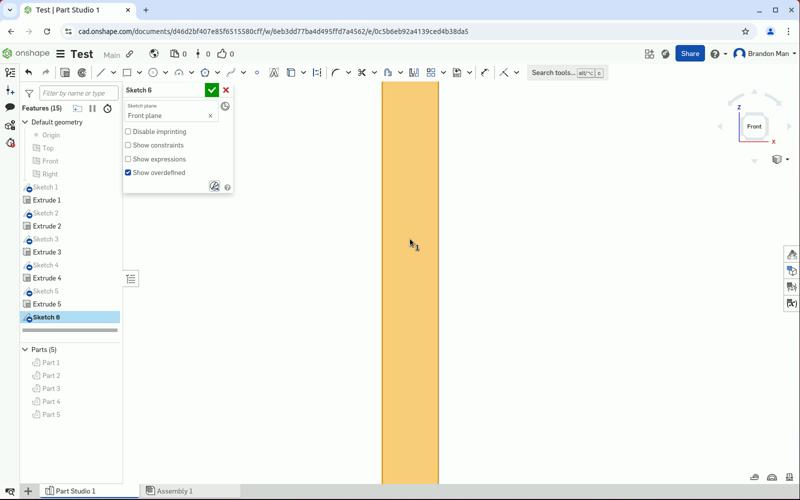
scroll(-6)
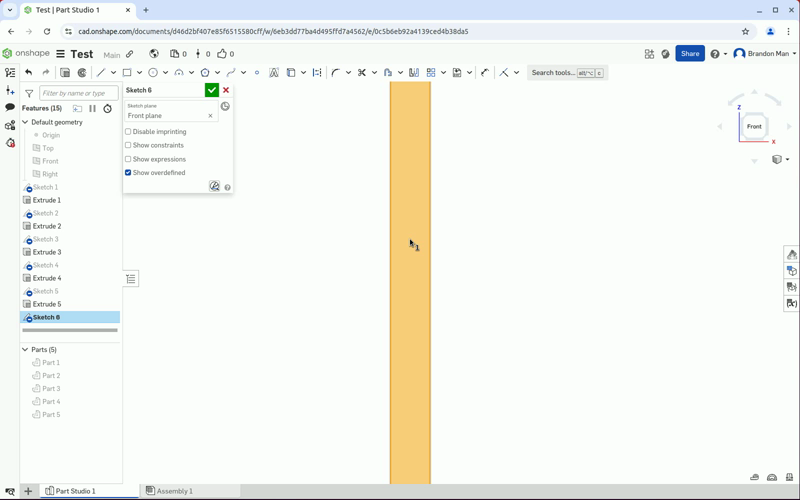
scroll(-6)
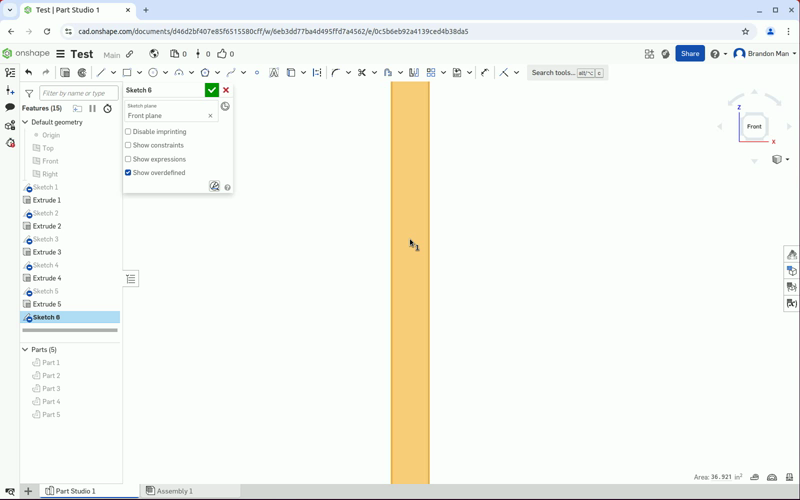
scroll(-6)
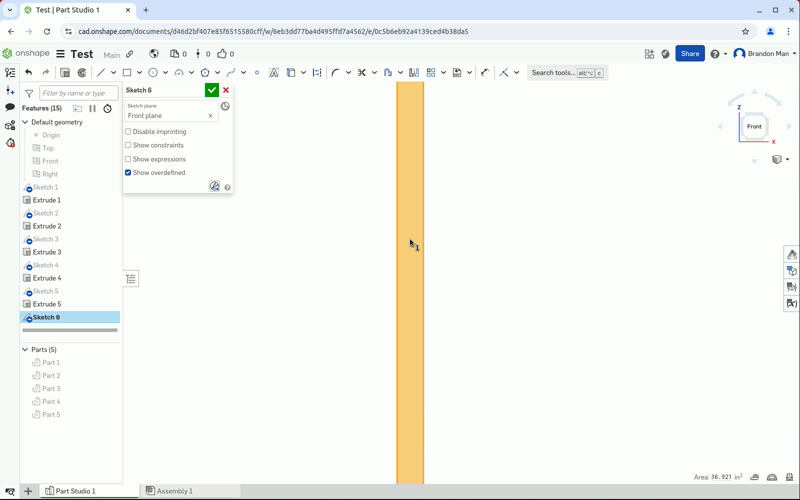
scroll(-6)
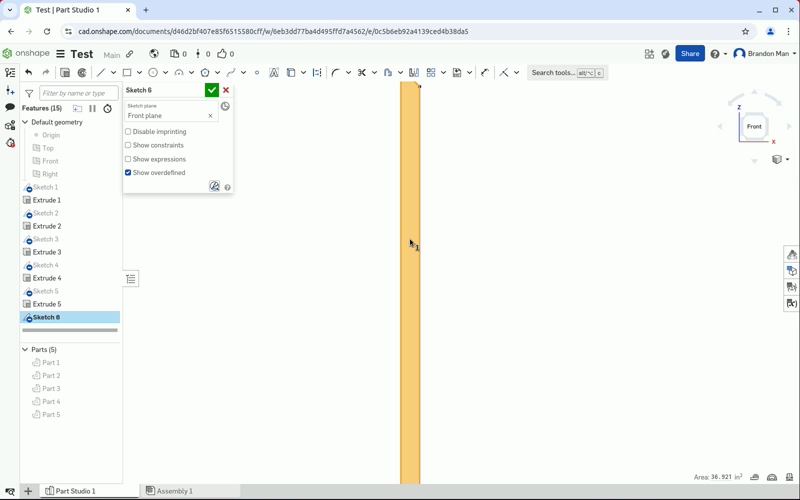
scroll(-6)
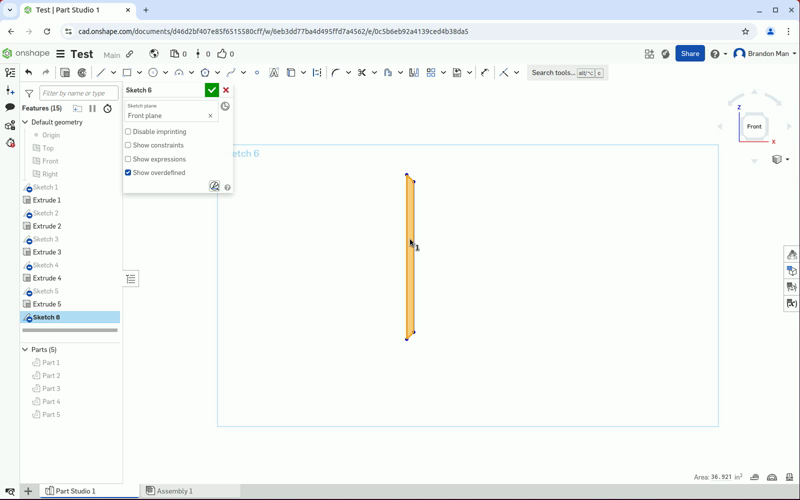
mouse_move(73, 352)
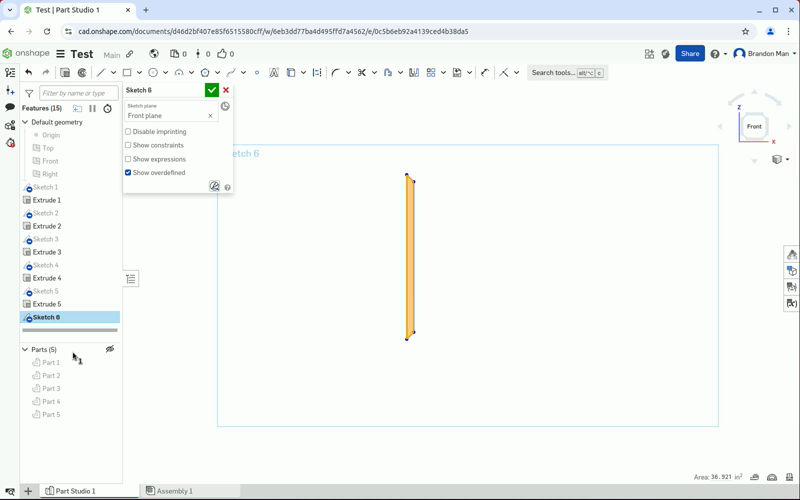
key(shift+y)
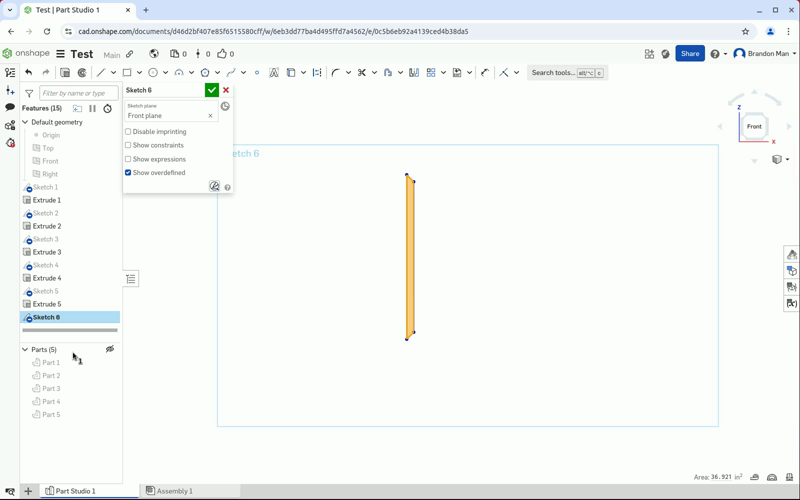
key(shift+e)
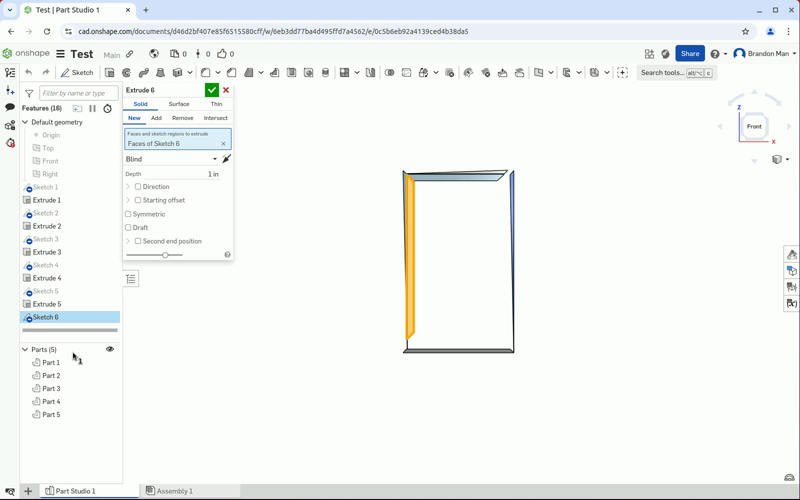
mouse_move(143, 106)
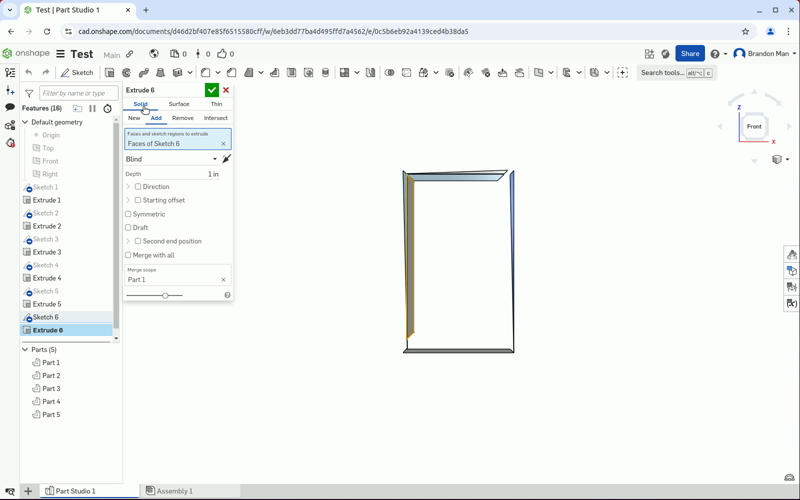
click(143, 106)
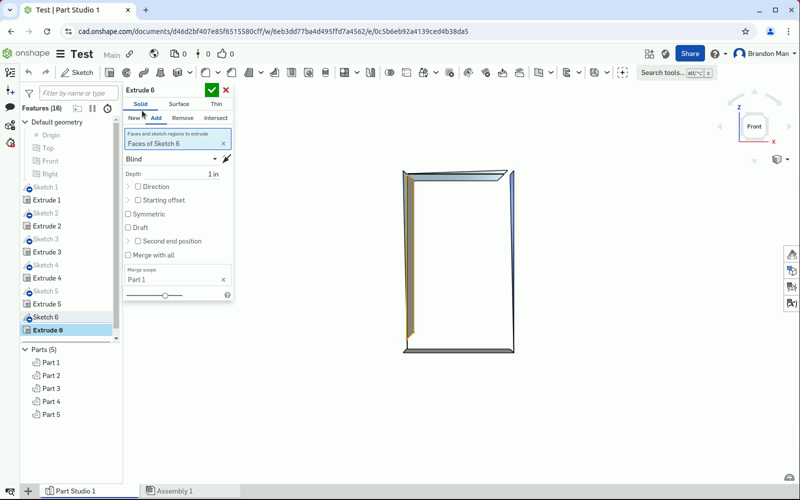
mouse_move(137, 120)
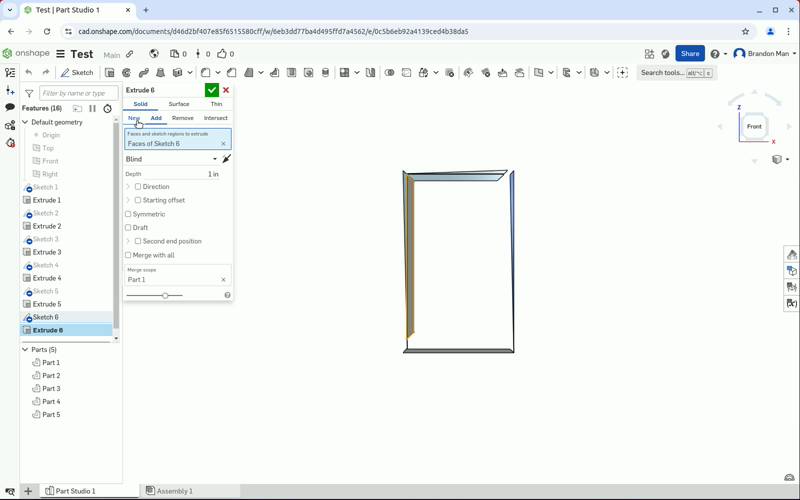
click(137, 120)
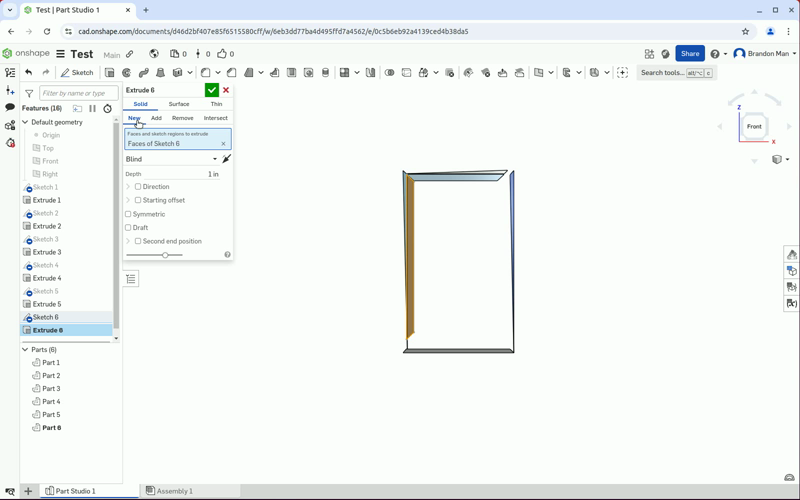
key(tab, 4)
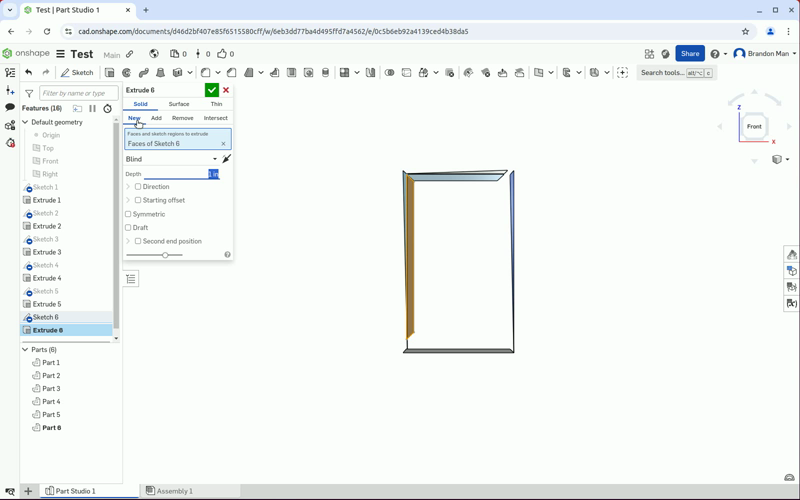
text(1.685)
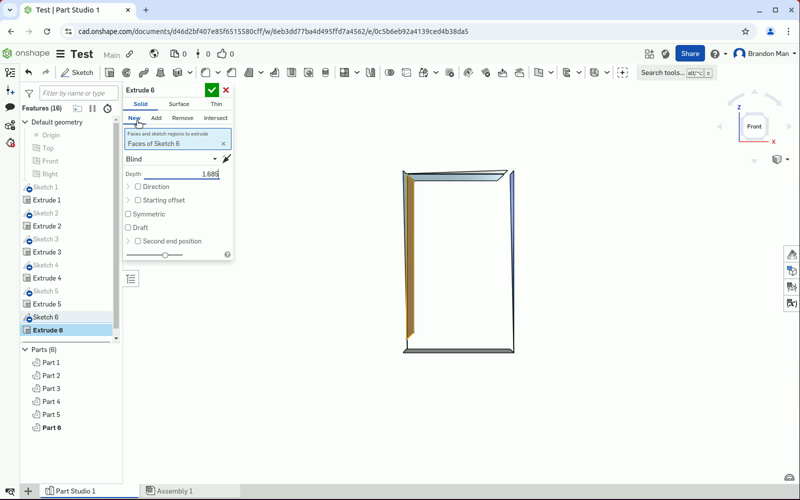
key(tab, 3)
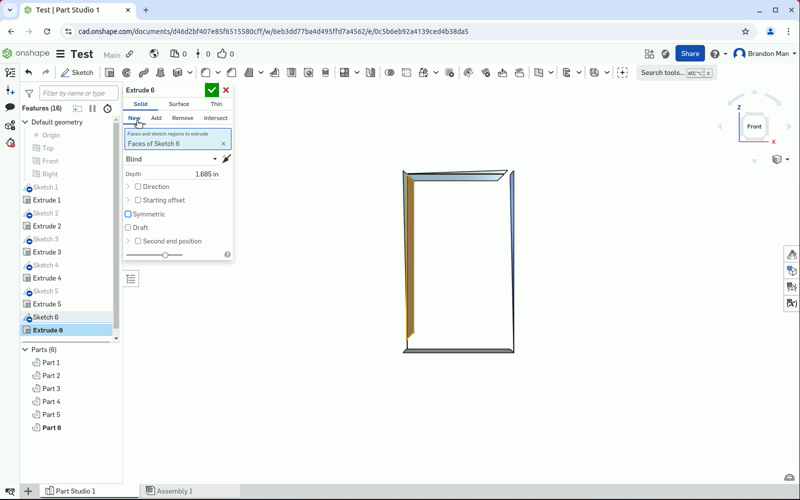
key(tab, 2)
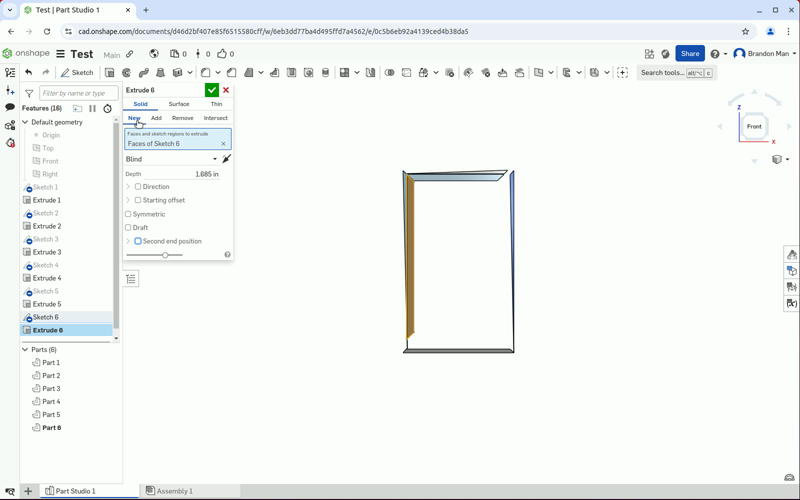
key(space)
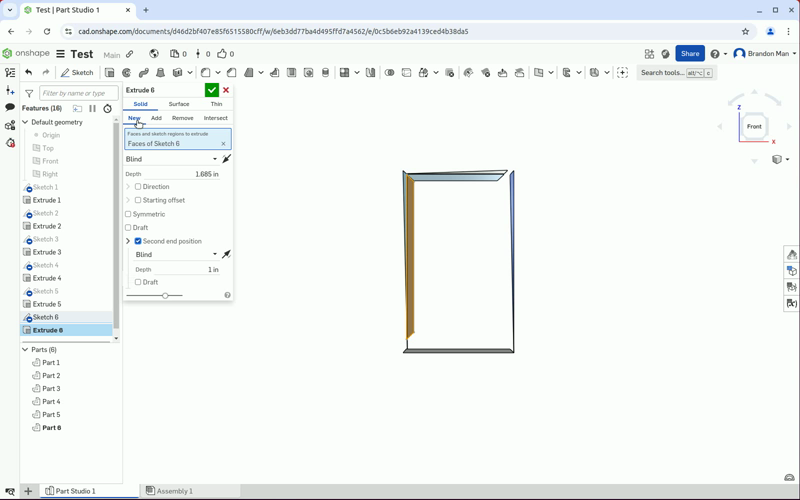
key(tab, 3)
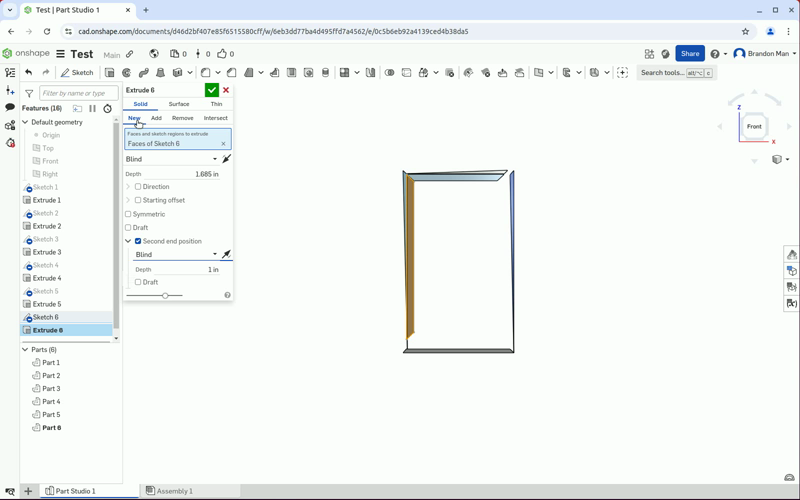
text(0.963)
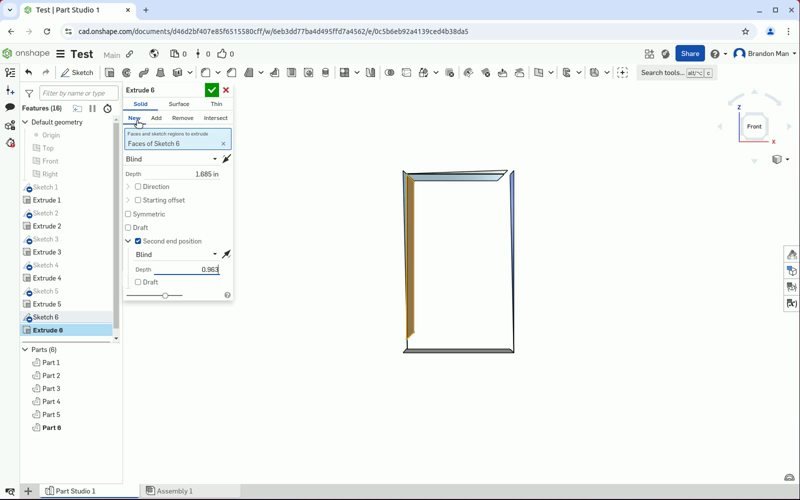
key(enter)
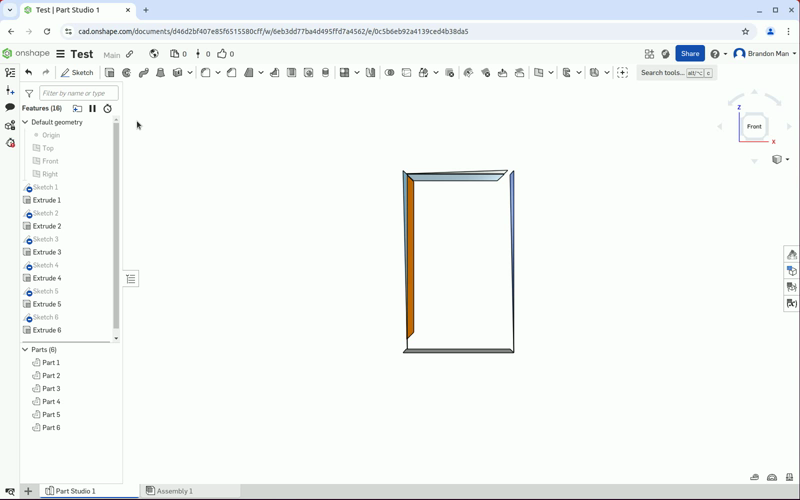
key(shift+h)
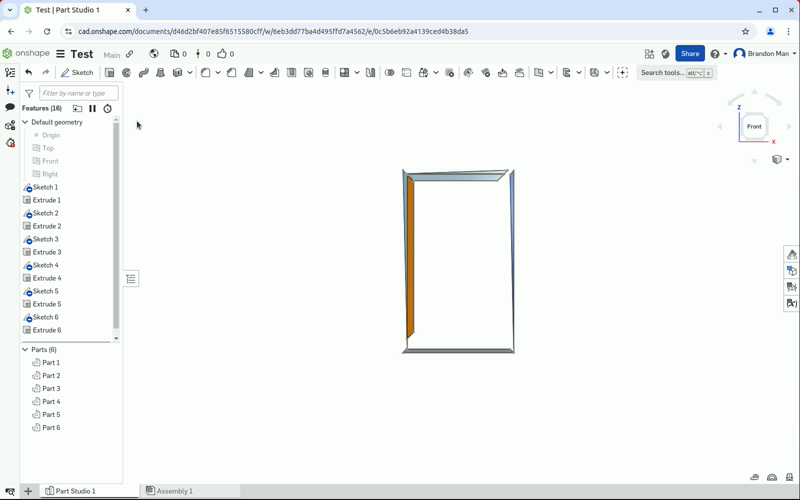
key(shift+h)
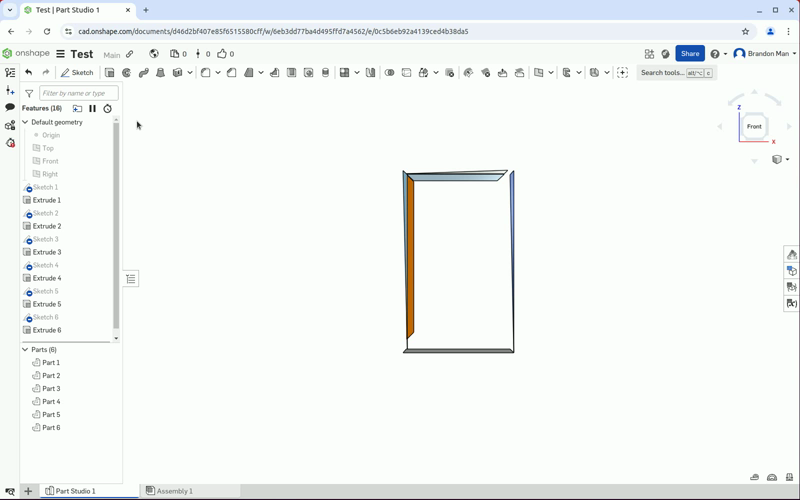
mouse_move(69, 189)
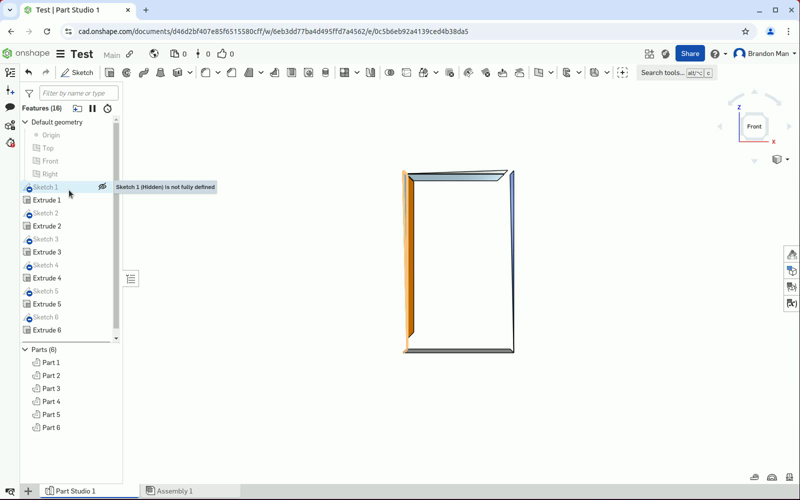
click(69, 189)
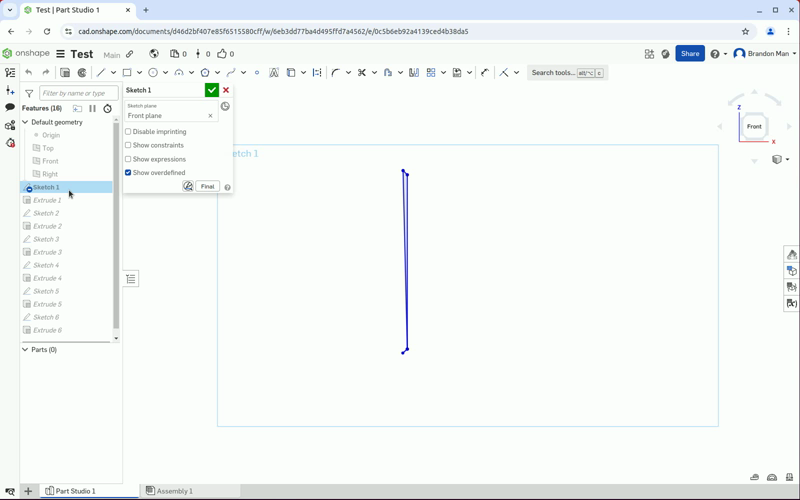
mouse_move(229, 92)
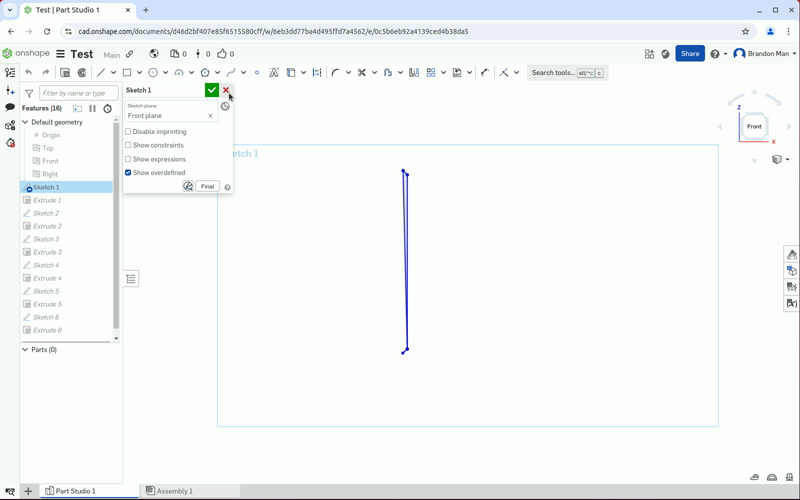
click(229, 92)
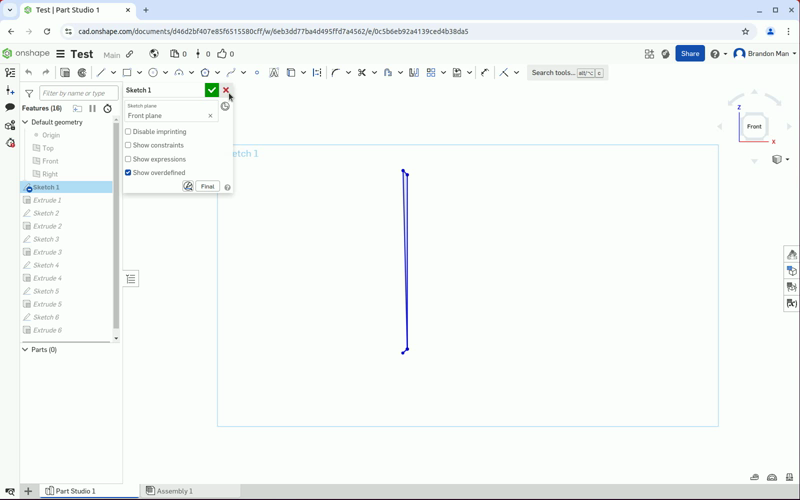
key(shift+s)
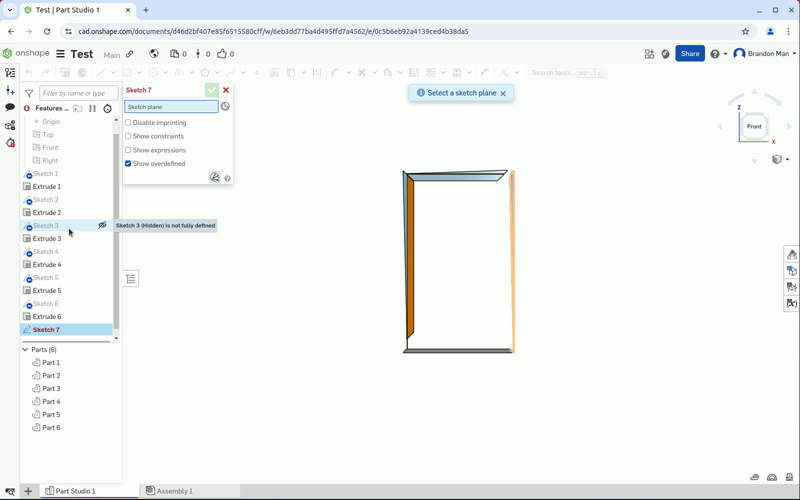
scroll(3)
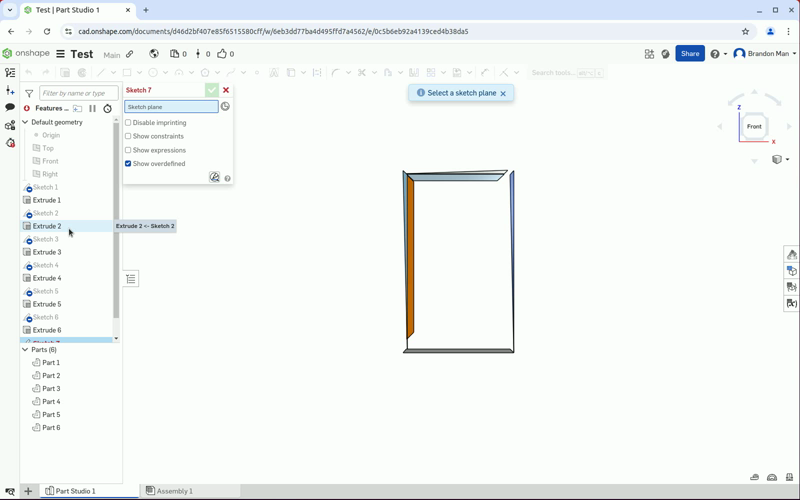
mouse_move(69, 163)
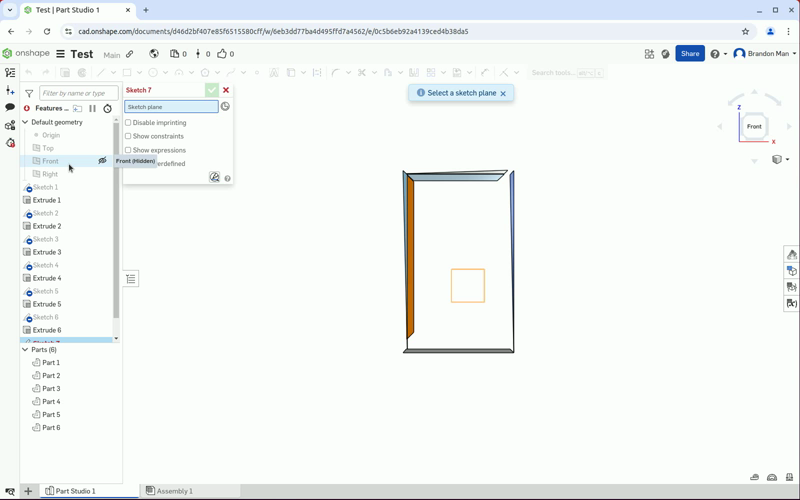
click(69, 163)
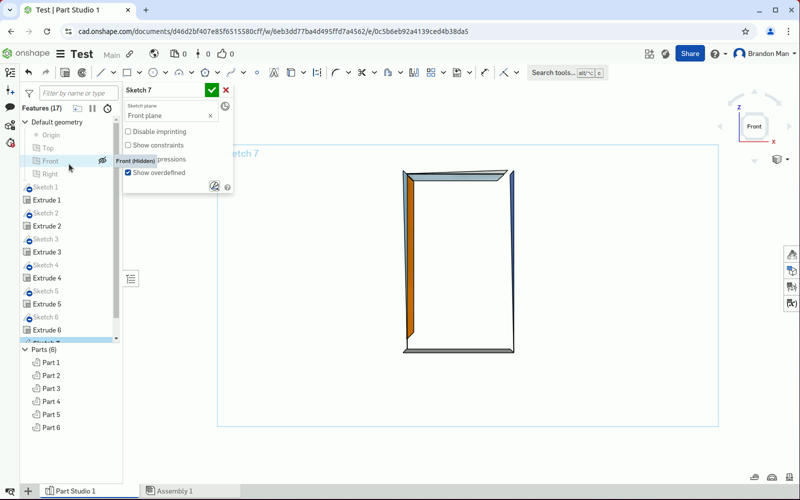
mouse_move(73, 352)
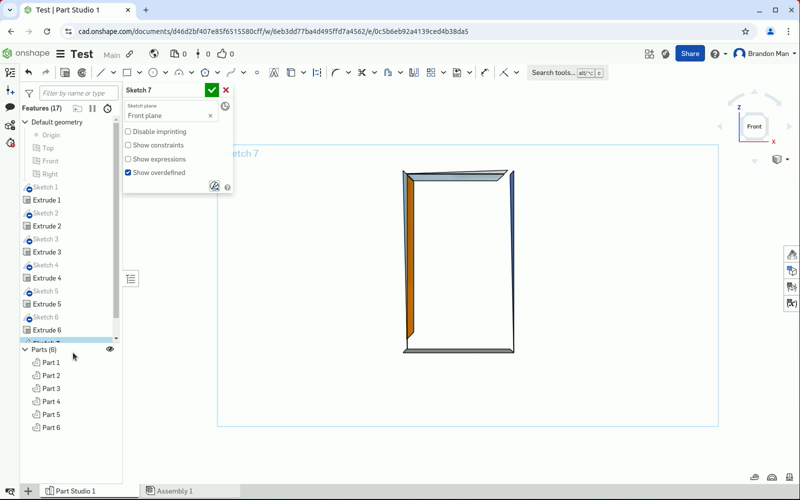
key(y)
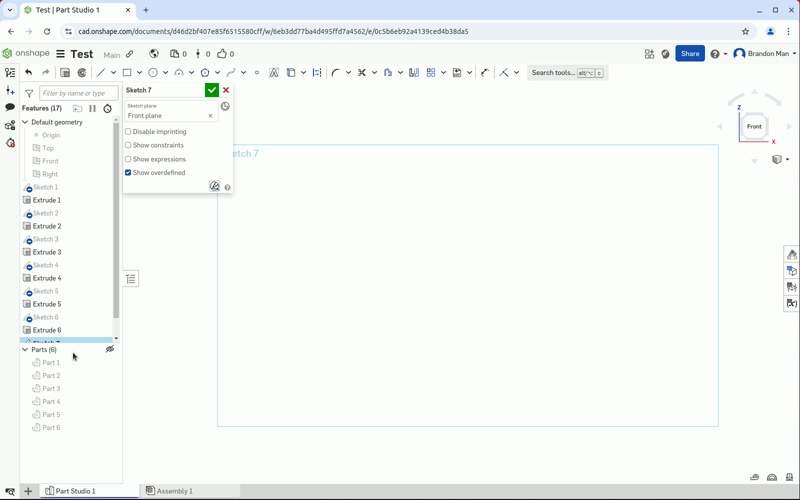
key(l)
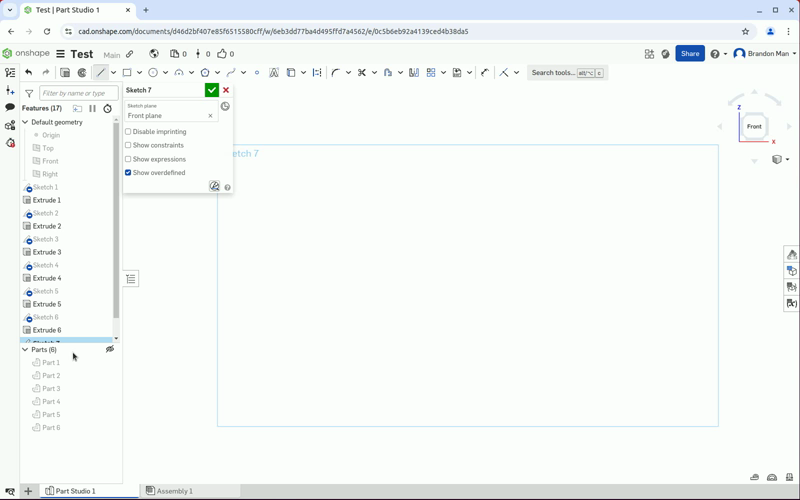
key_down(shift)
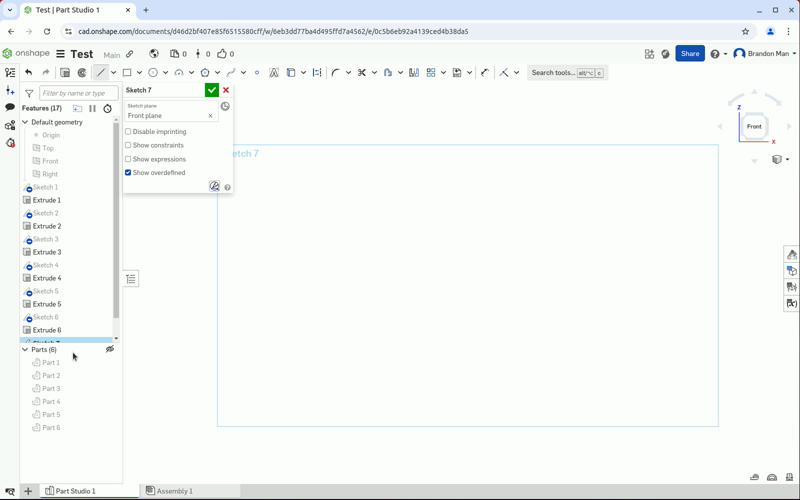
mouse_move(495, 332)
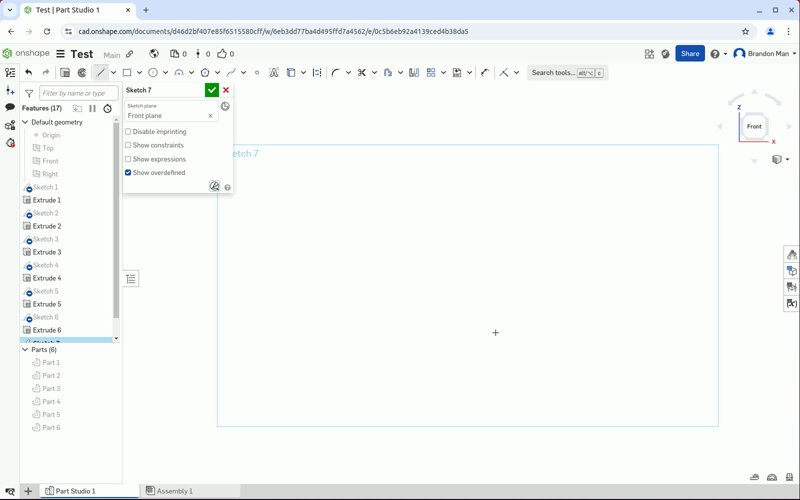
click(495, 332)
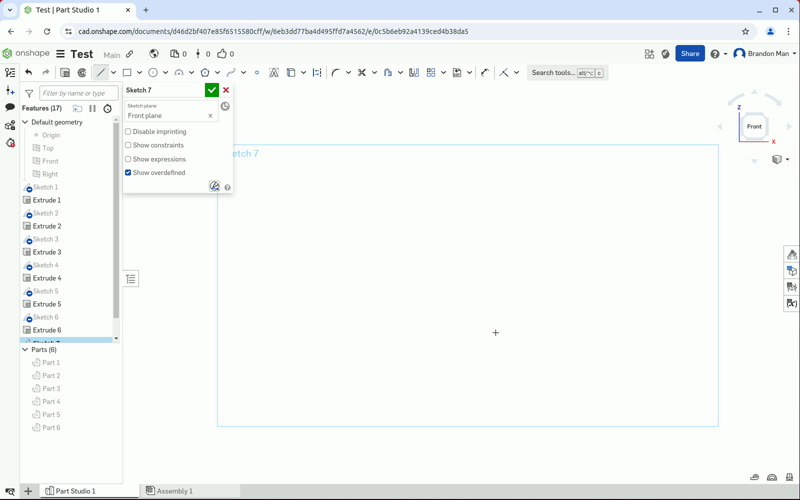
key_up(shift)
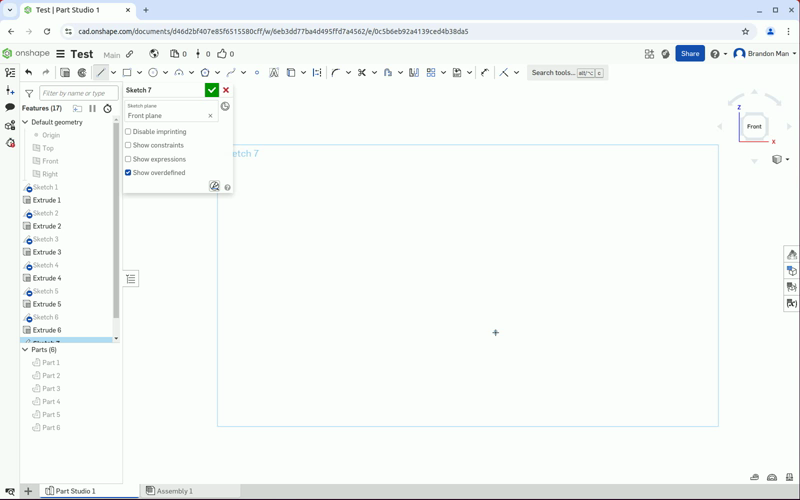
key_down(shift)
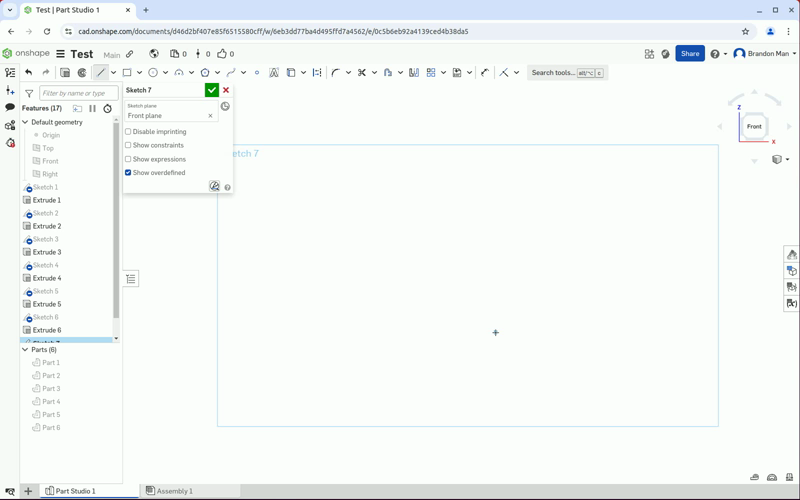
mouse_move(525, 332)
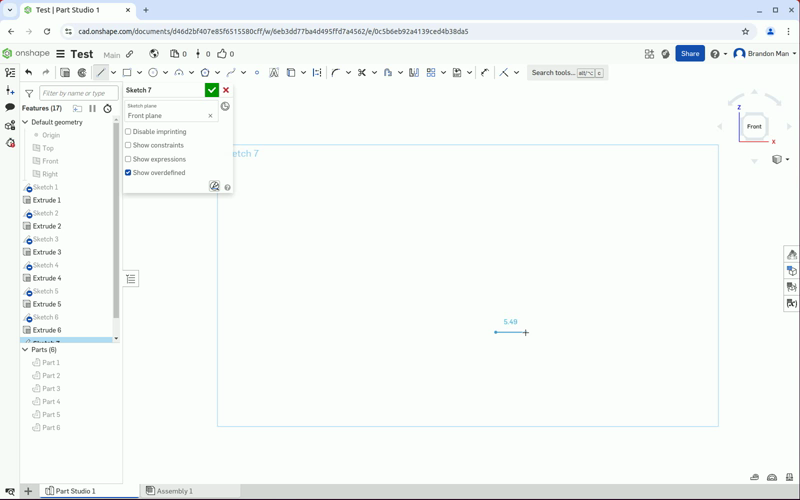
mouse_move(502, 338)
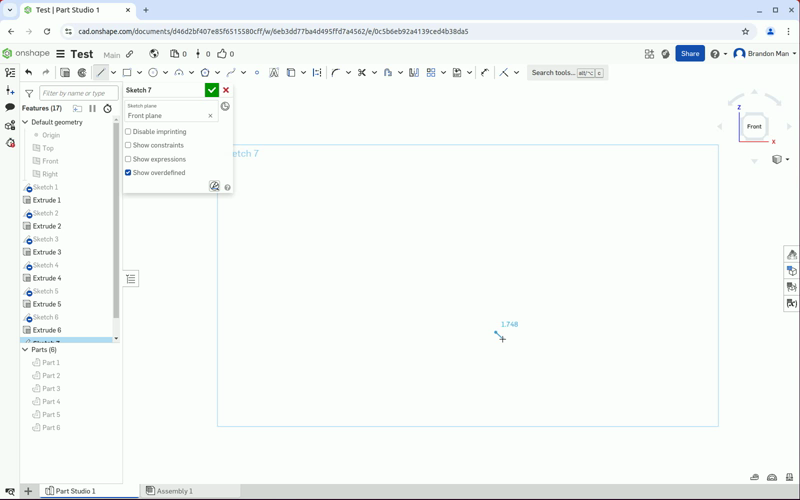
click(502, 338)
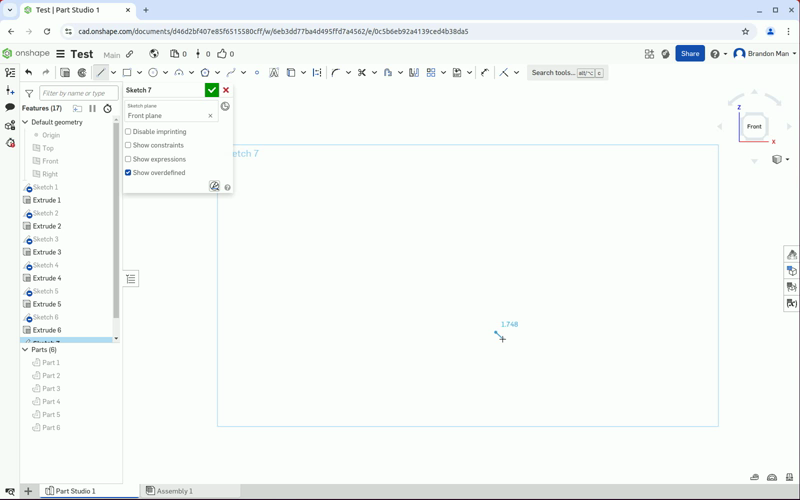
key_up(shift)
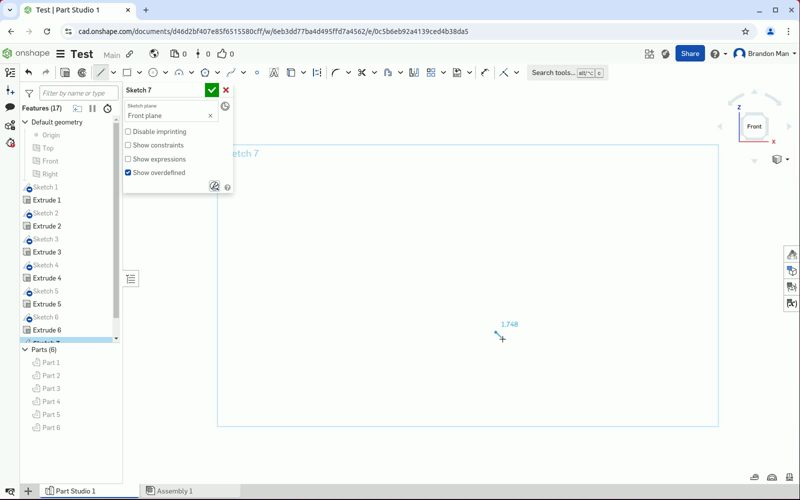
key_down(shift)
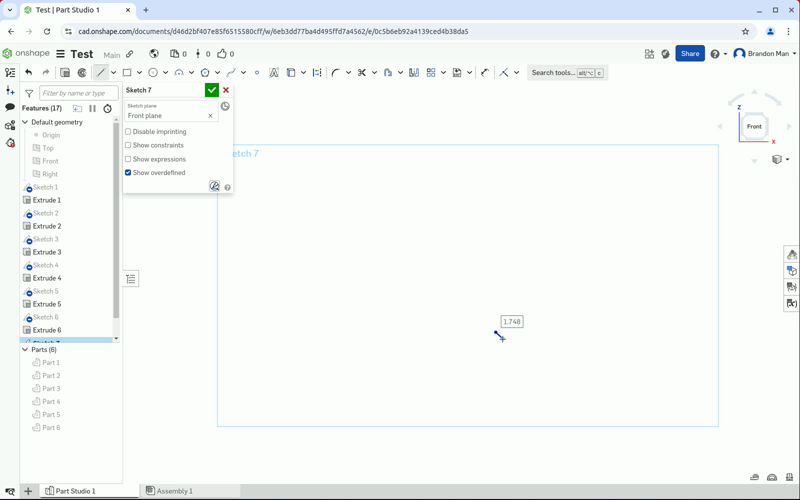
mouse_move(502, 174)
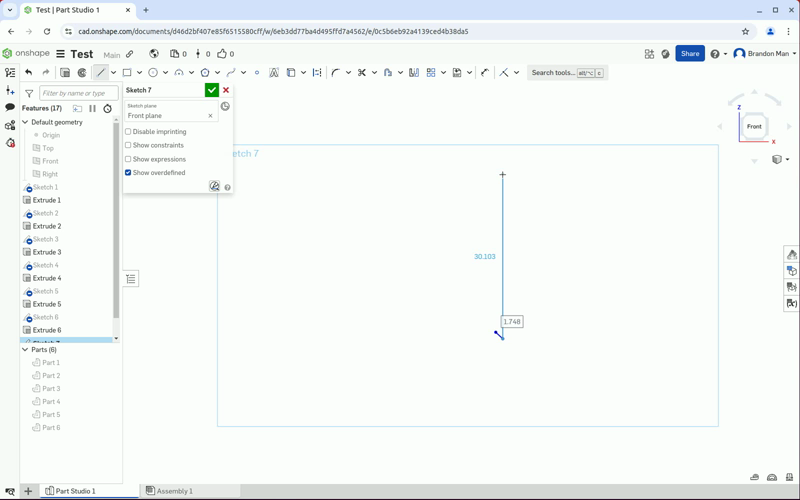
click(502, 174)
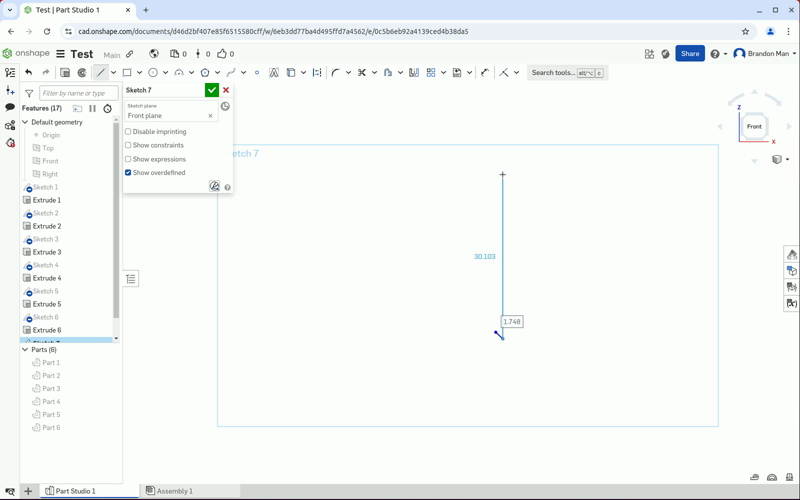
key_up(shift)
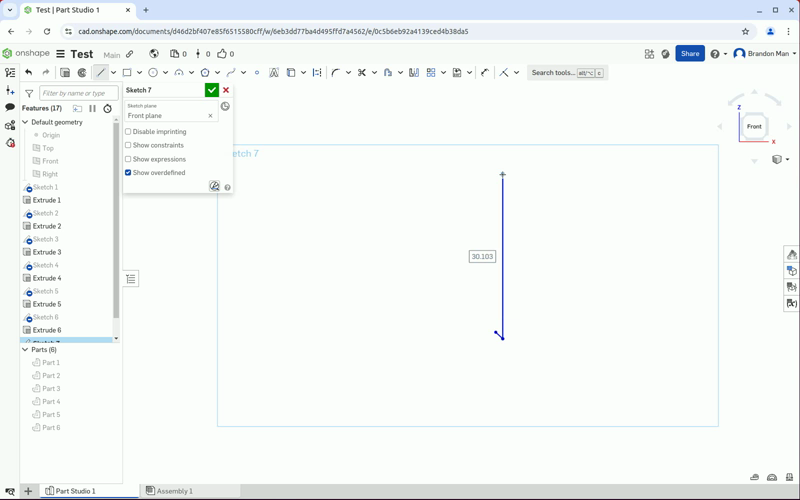
key_down(shift)
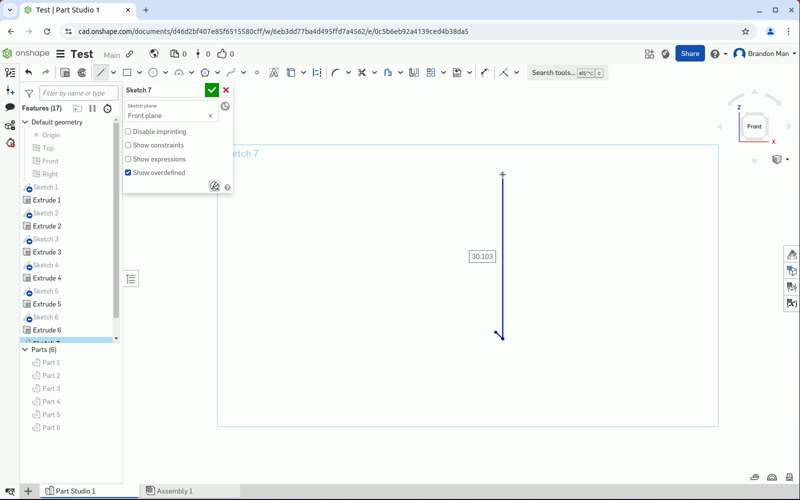
mouse_move(532, 174)
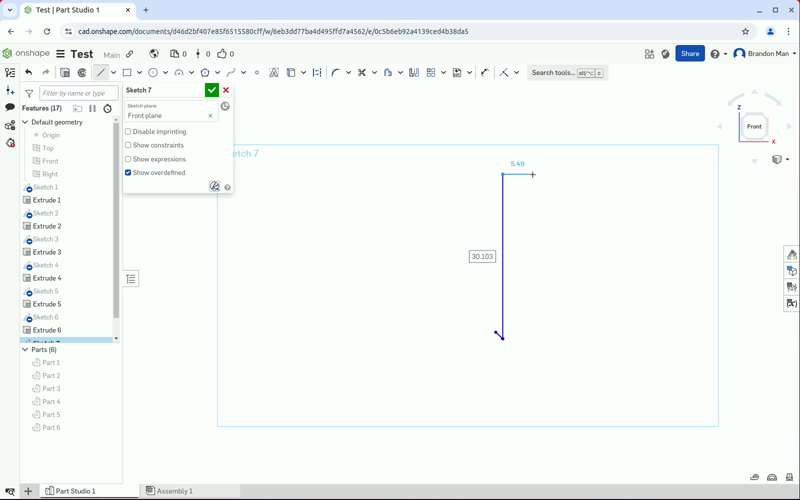
mouse_move(495, 180)
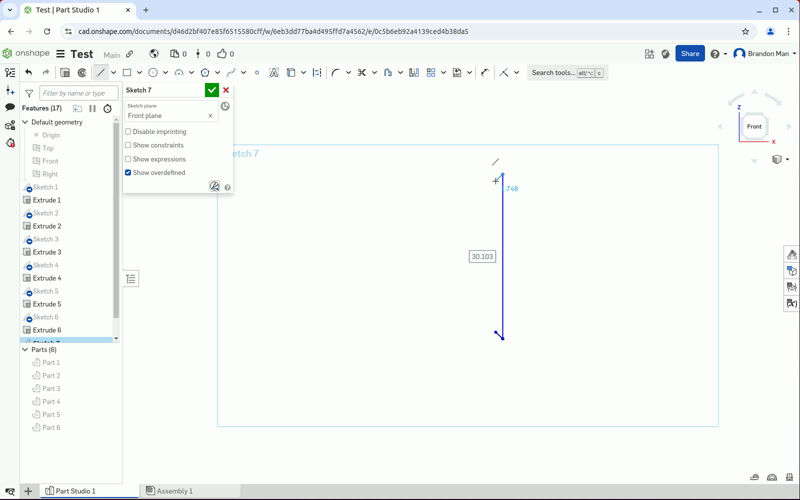
click(495, 180)
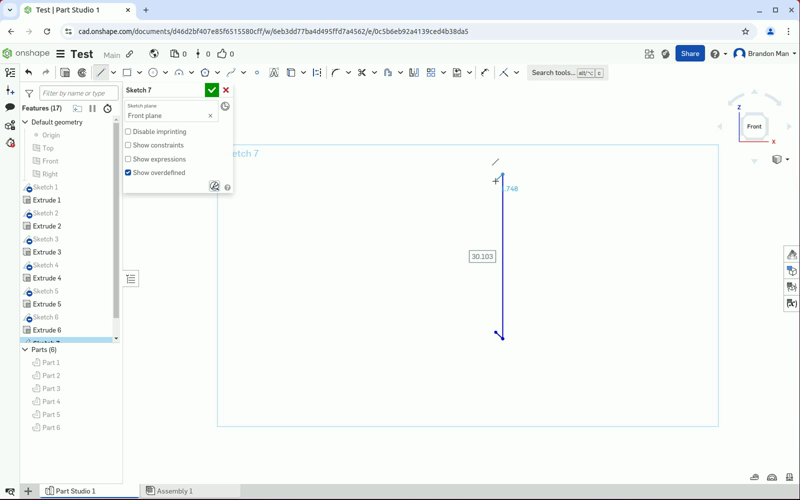
key_up(shift)
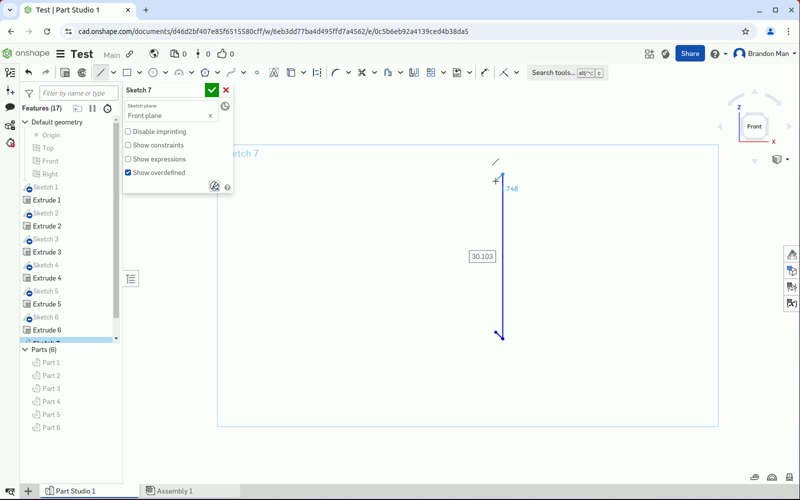
key_down(shift)
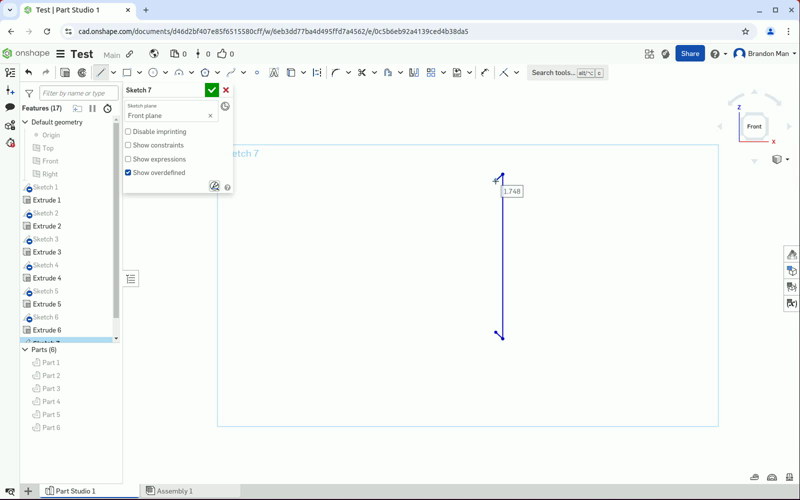
mouse_move(495, 332)
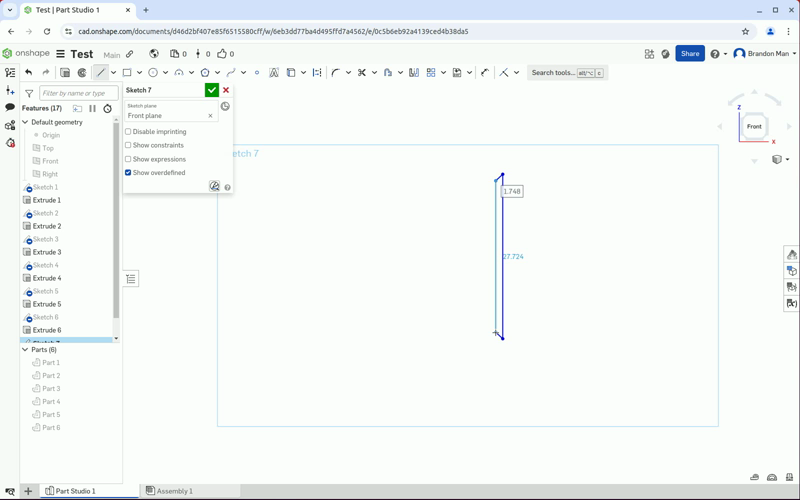
key_up(shift)
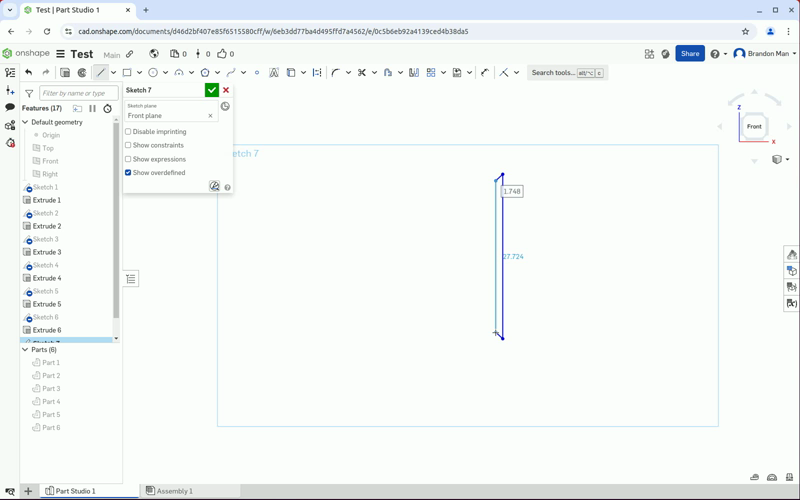
click(495, 332)
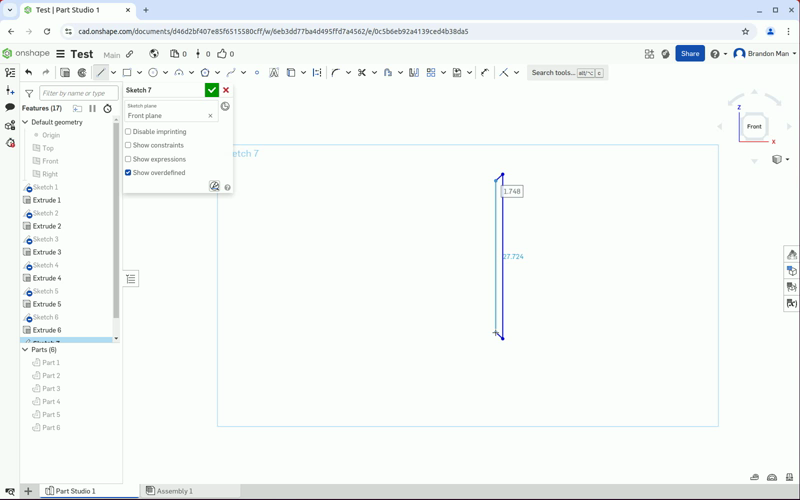
key(esc)
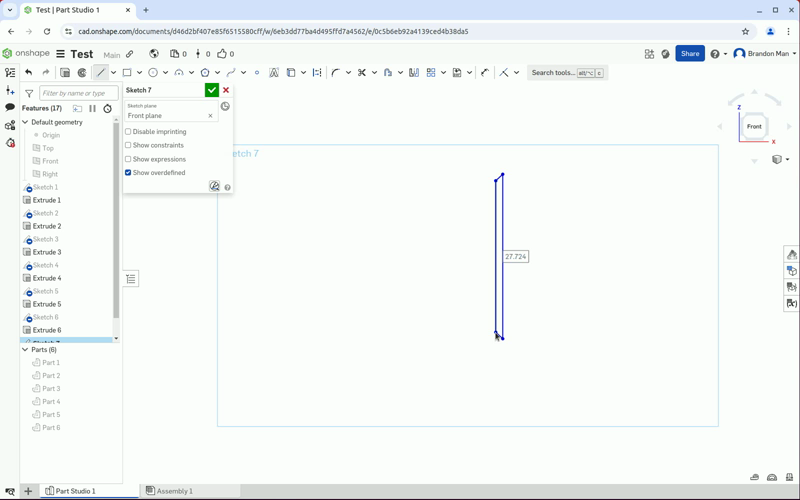
mouse_move(498, 297)
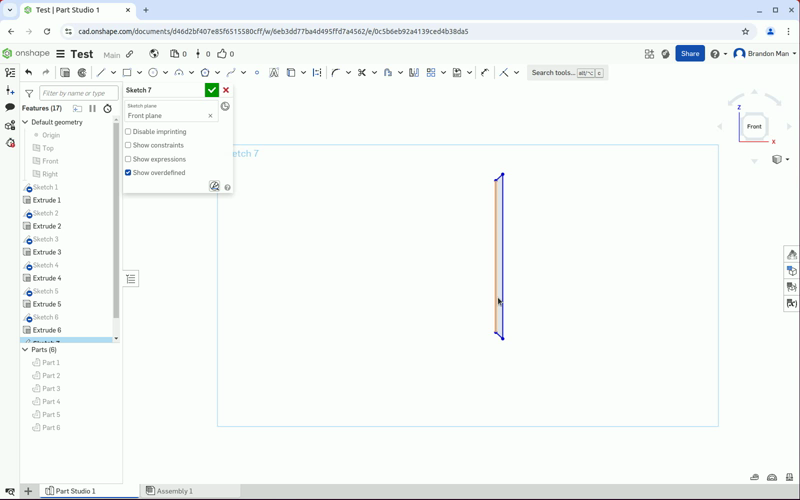
scroll(6)
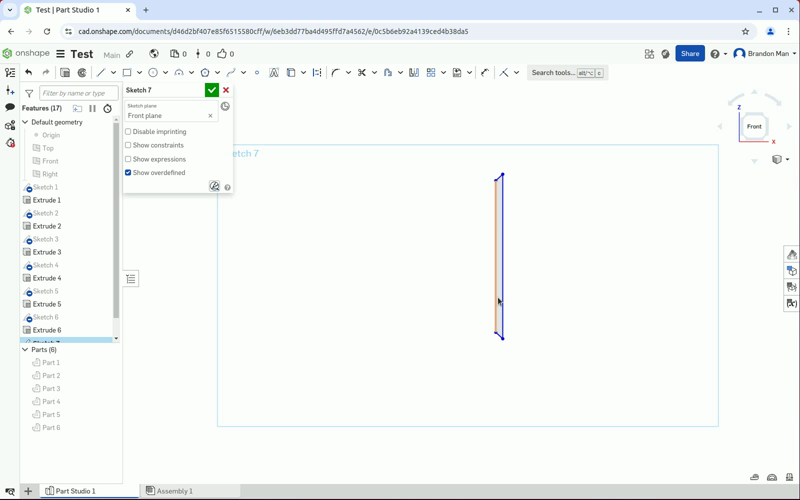
scroll(6)
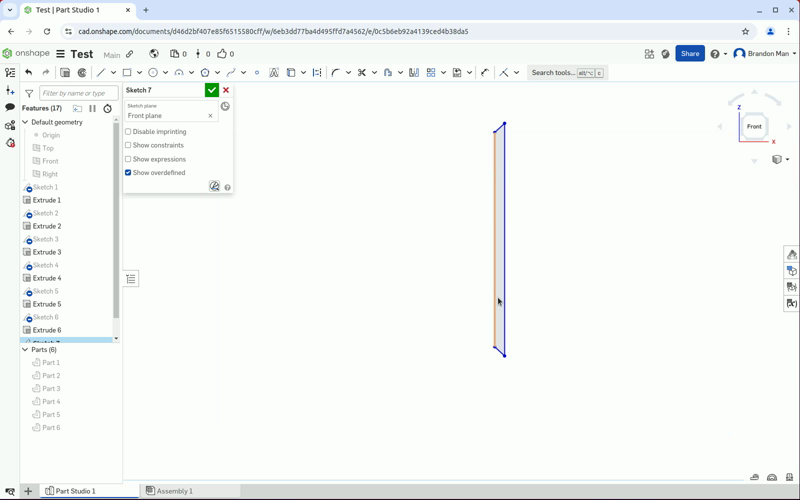
scroll(6)
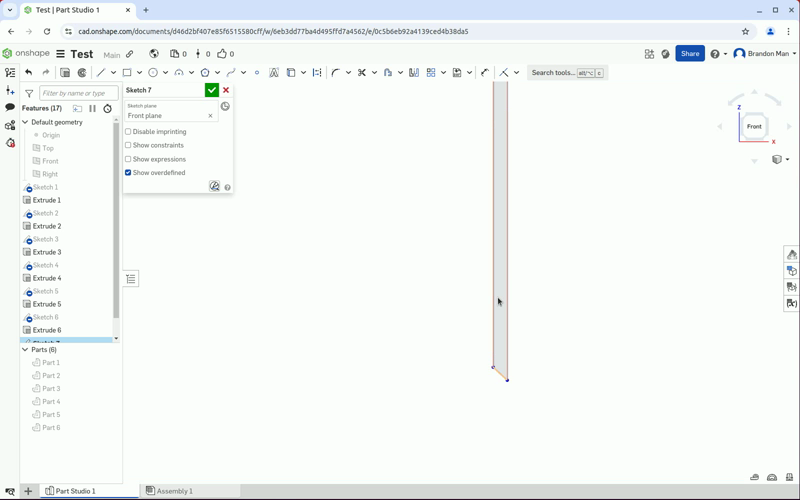
scroll(6)
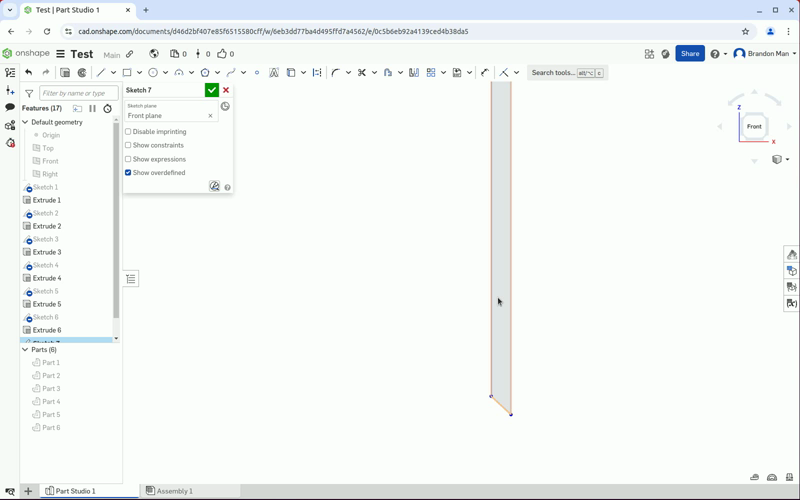
scroll(6)
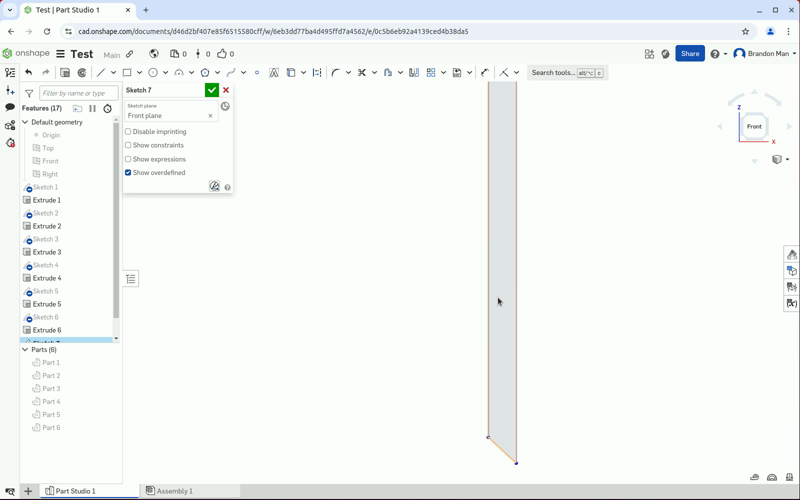
scroll(6)
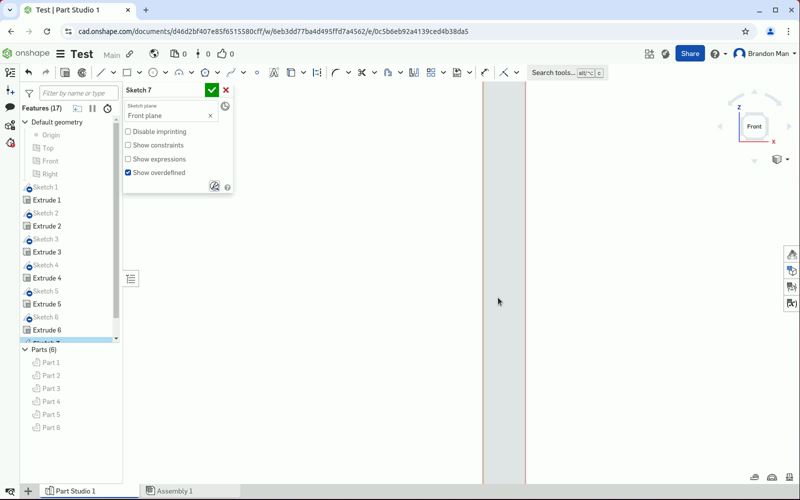
scroll(6)
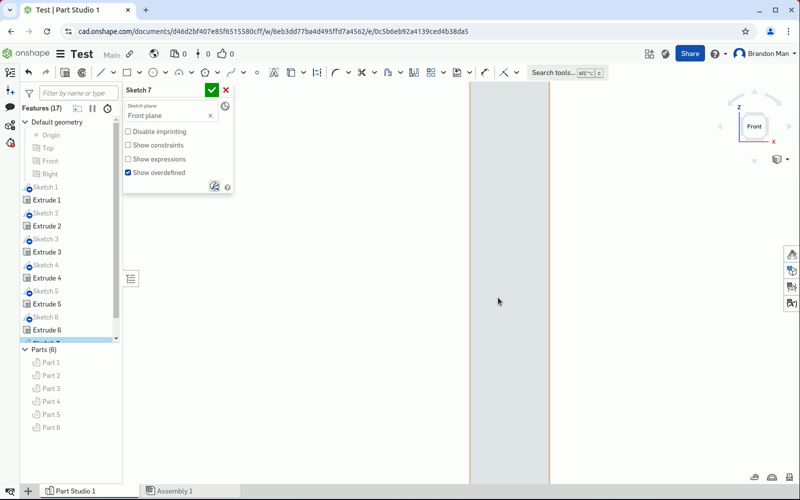
click(498, 297)
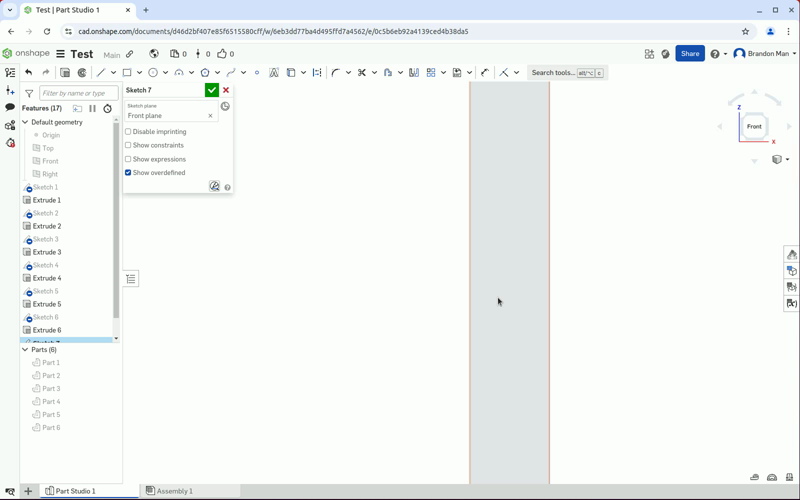
scroll(-6)
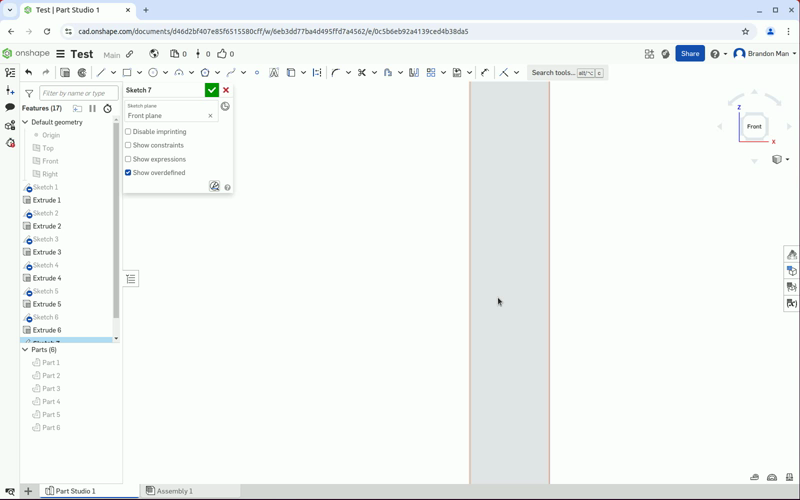
scroll(-6)
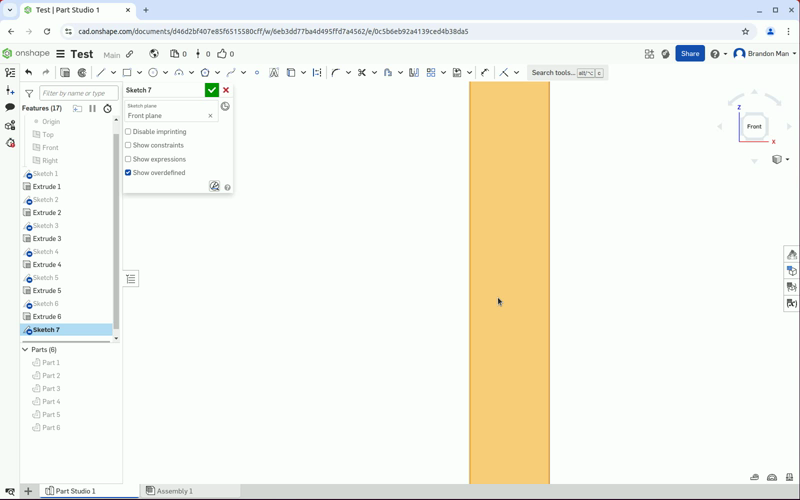
scroll(-6)
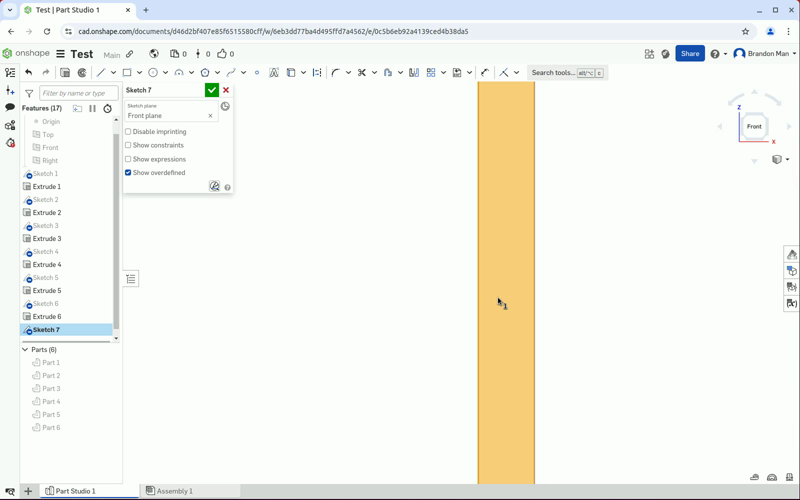
scroll(-6)
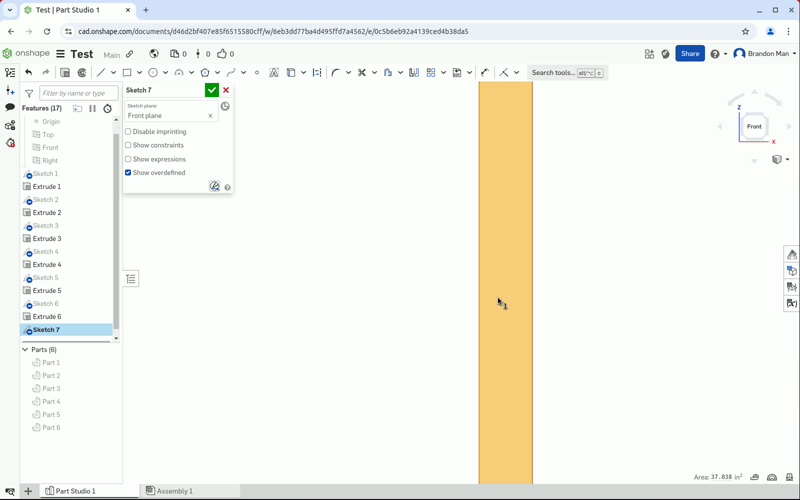
scroll(-6)
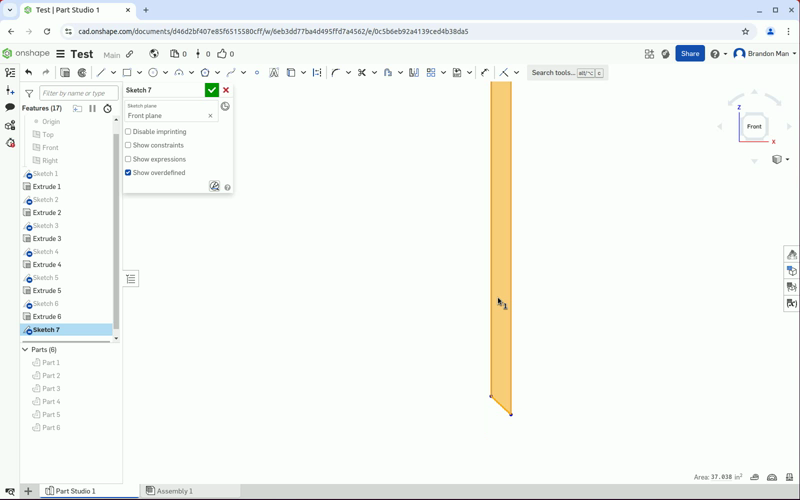
scroll(-6)
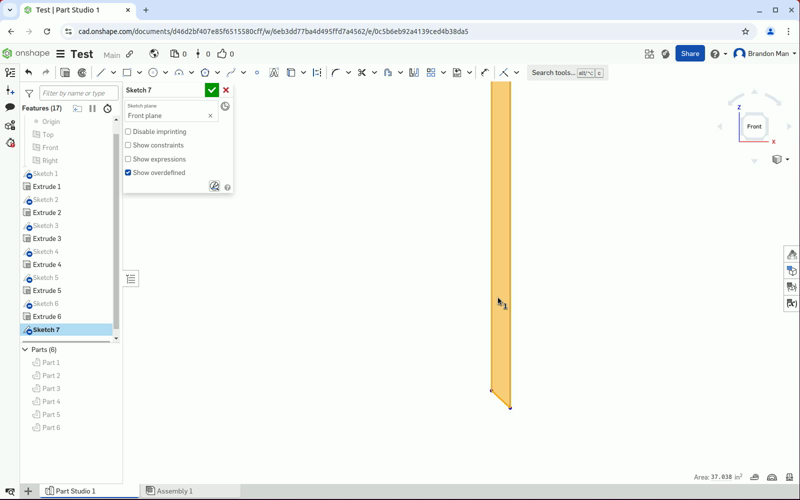
scroll(-6)
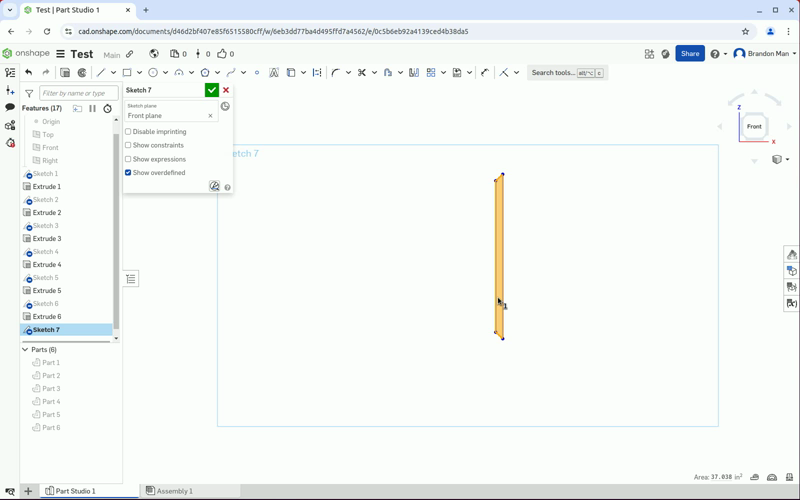
mouse_move(73, 352)
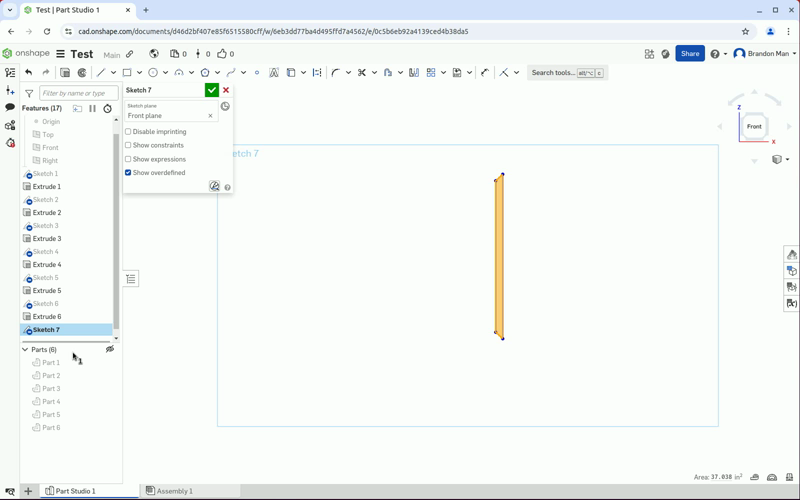
key(shift+y)
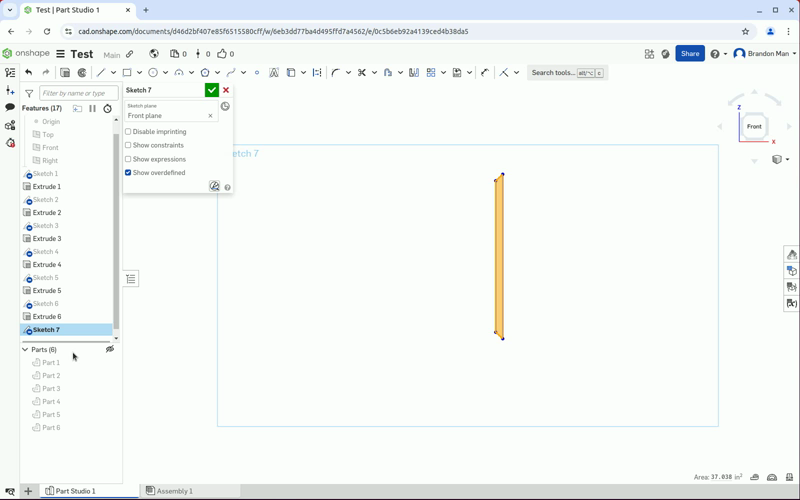
key(shift+e)
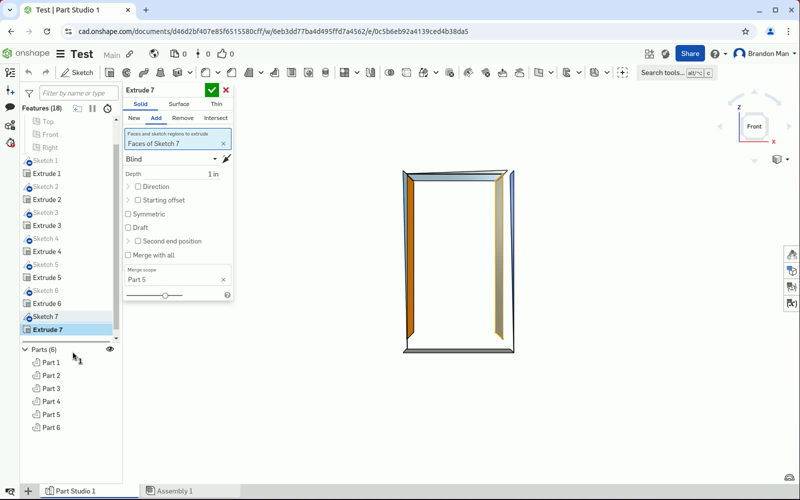
mouse_move(143, 106)
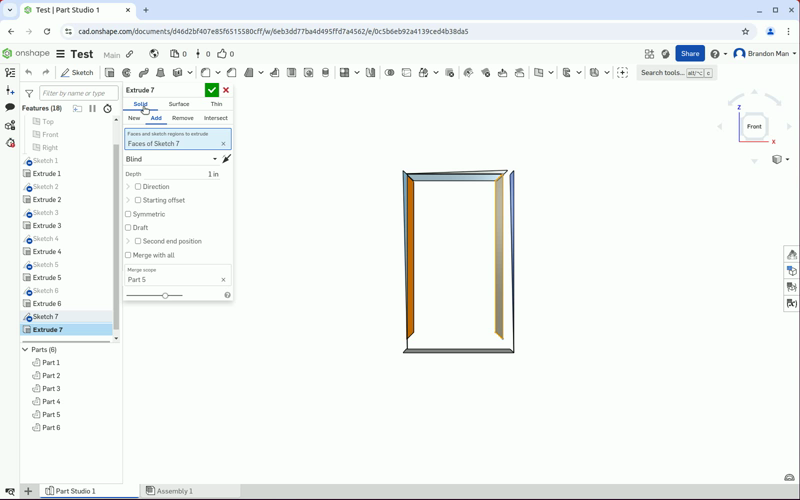
click(143, 106)
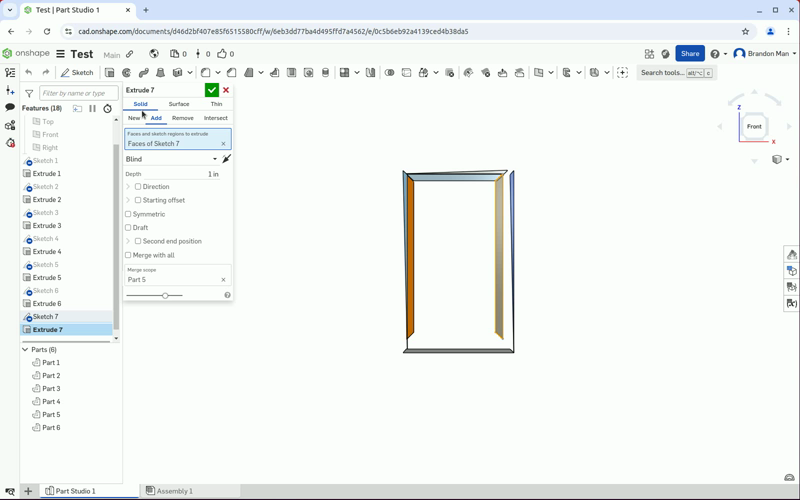
mouse_move(137, 120)
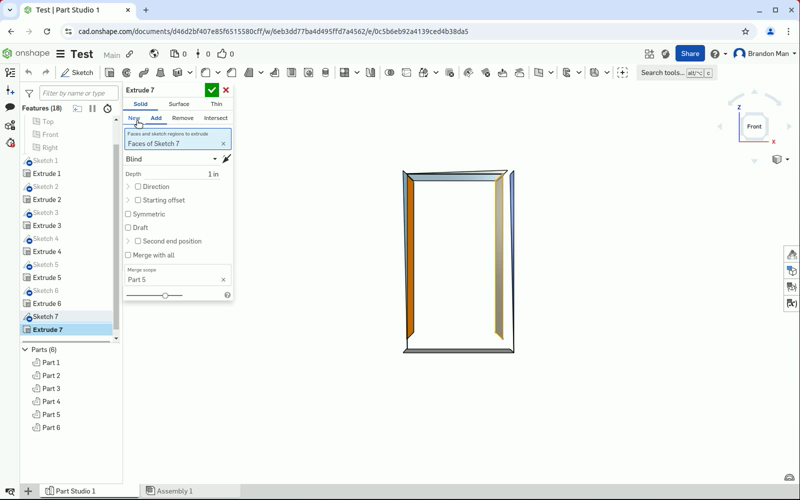
click(137, 120)
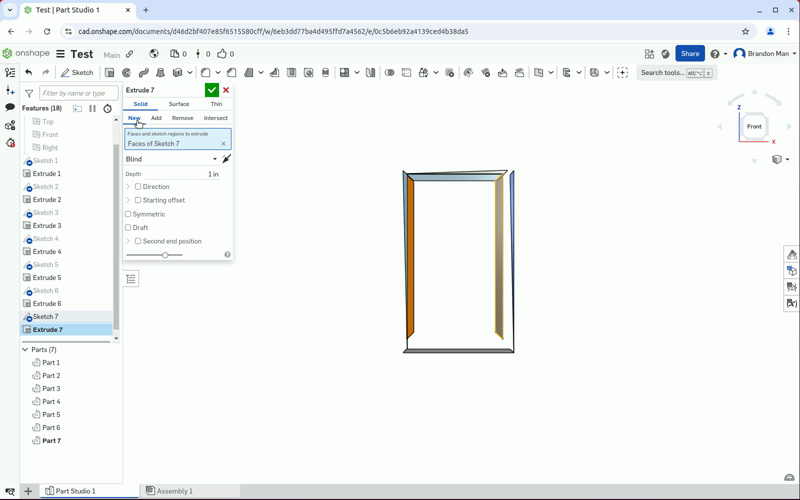
key(tab, 4)
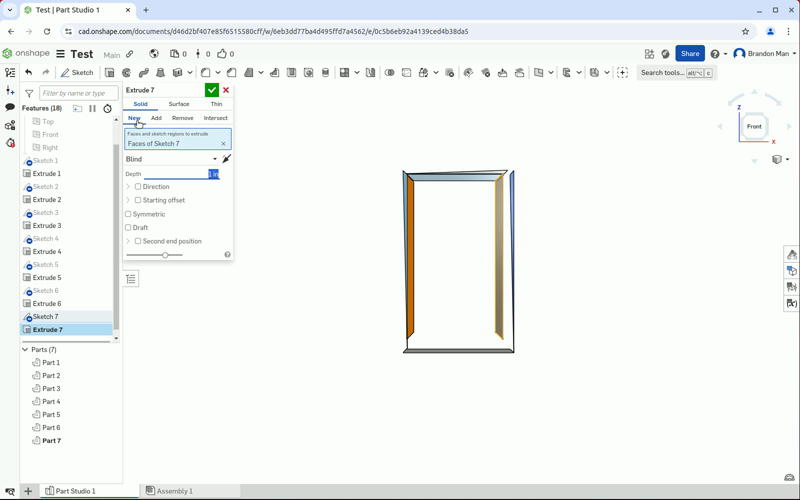
text(1.685)
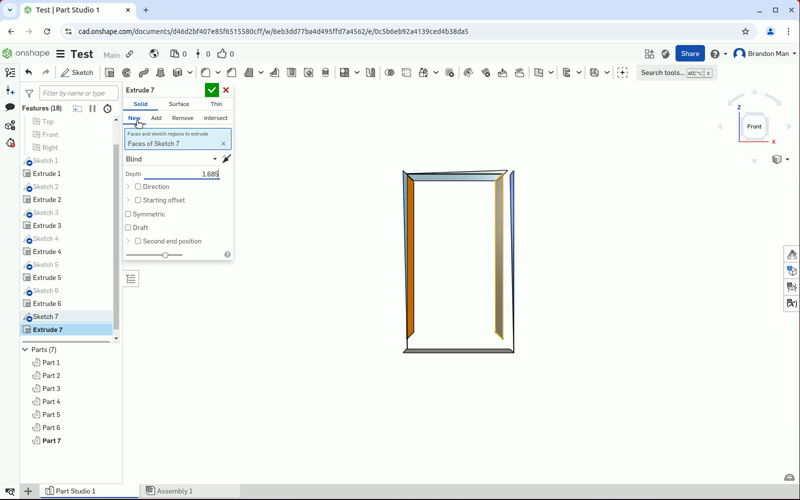
key(tab, 3)
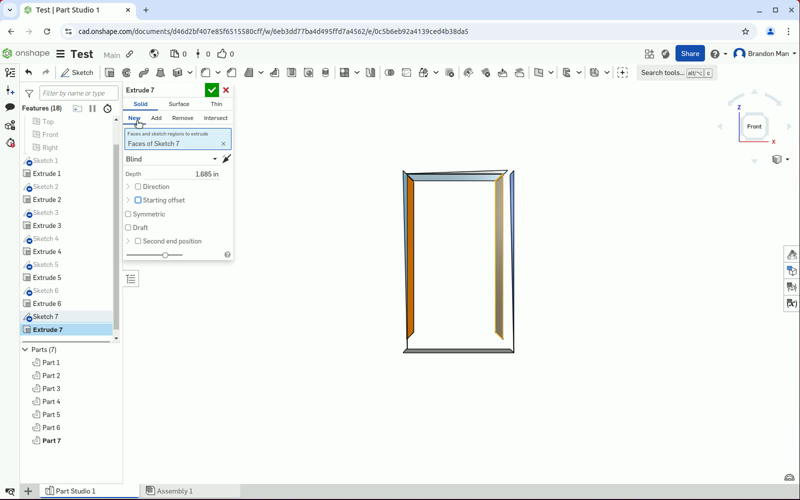
key(tab, 2)
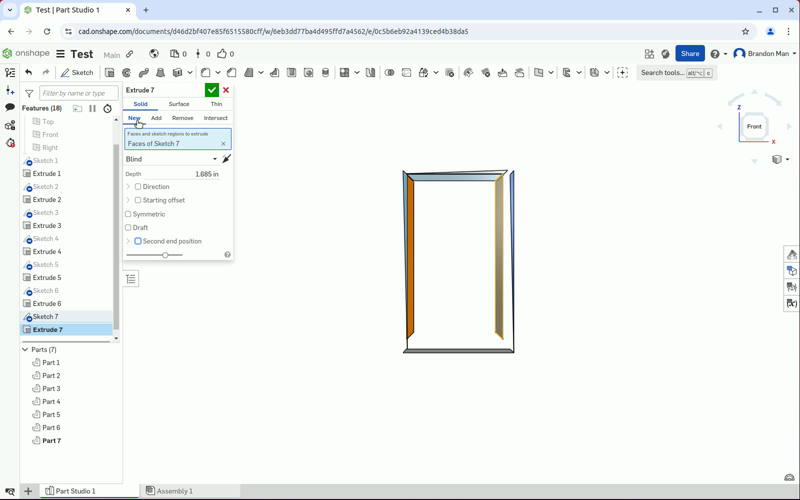
key(space)
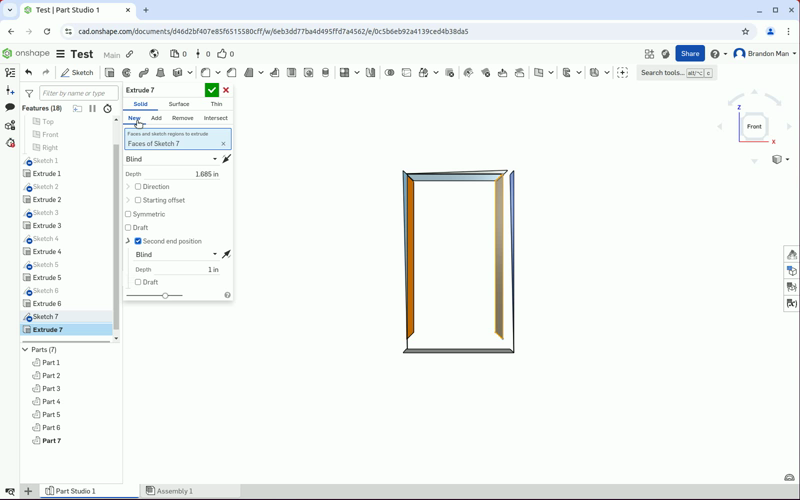
key(tab, 3)
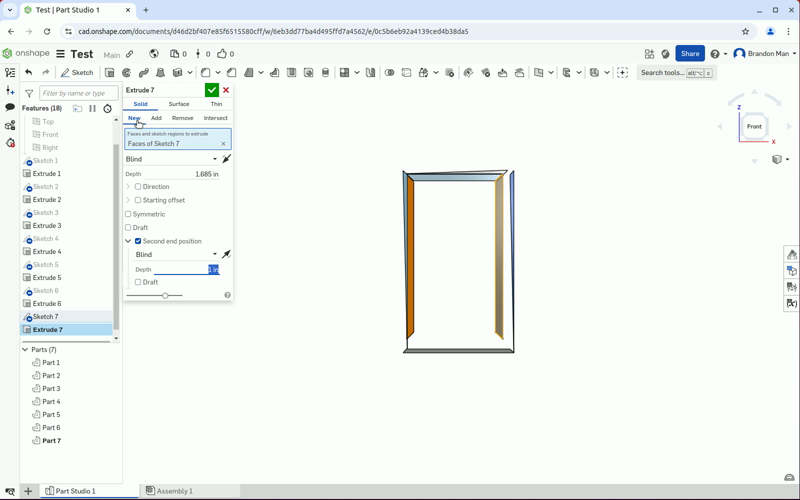
text(0.963)
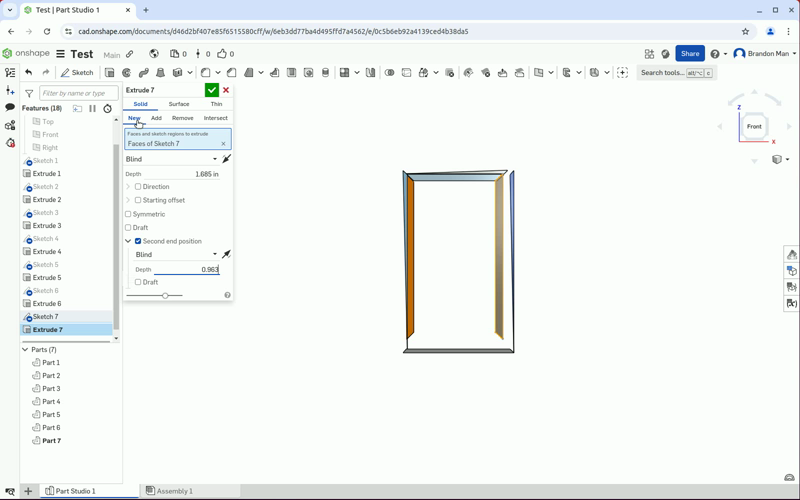
key(enter)
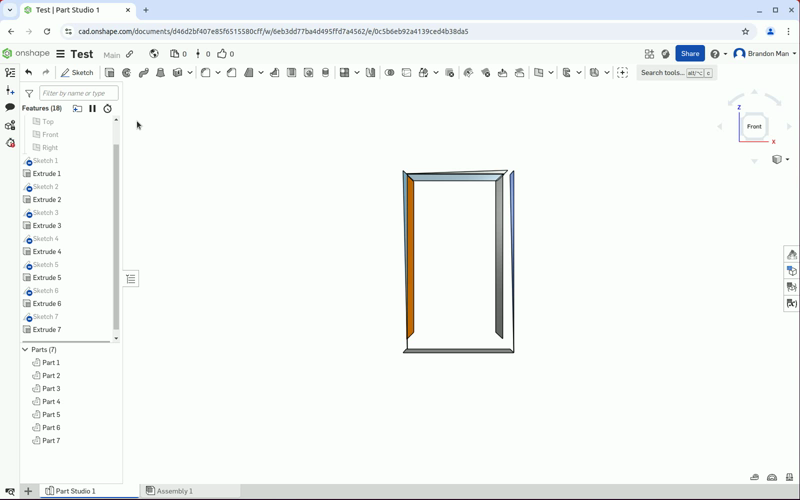
key(shift+h)
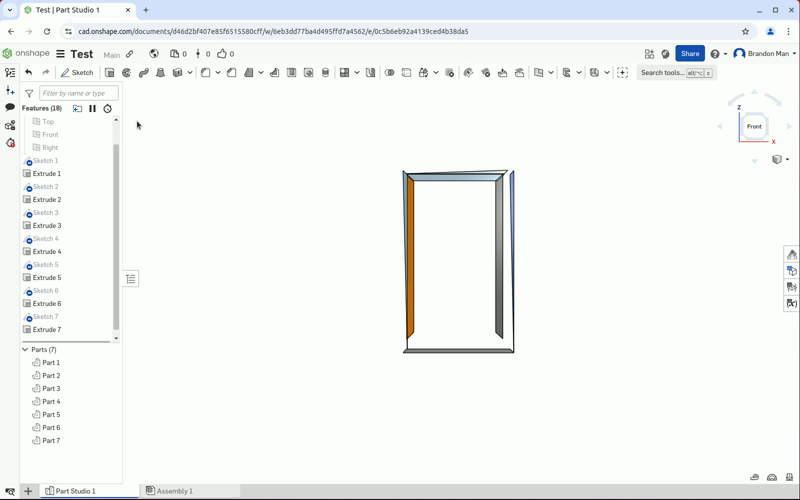
key(shift+h)
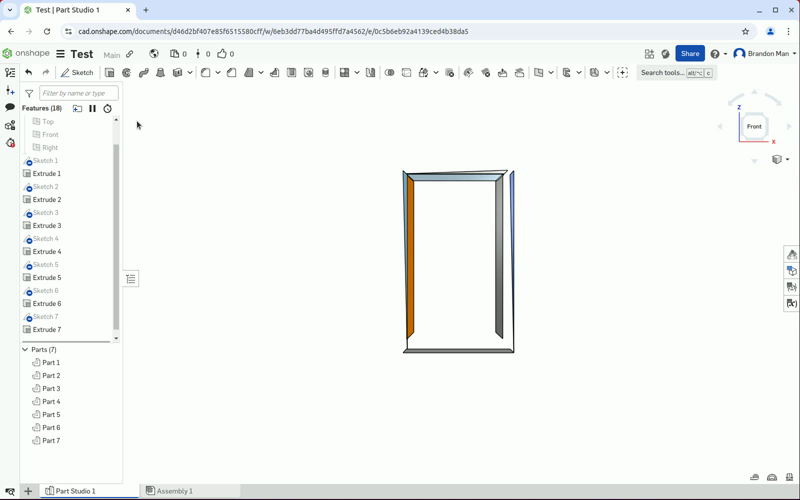
mouse_move(69, 163)
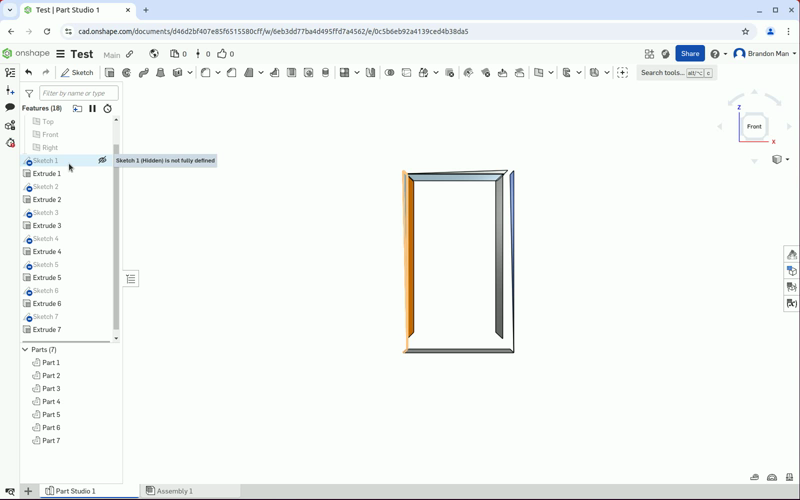
click(69, 163)
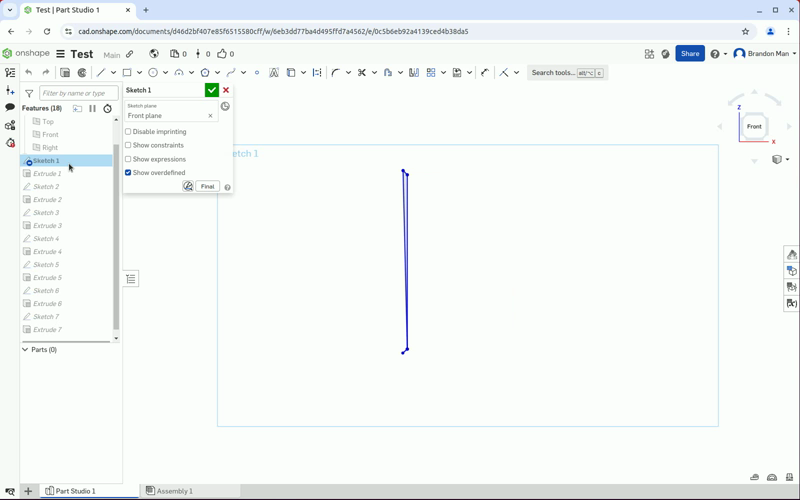
mouse_move(229, 92)
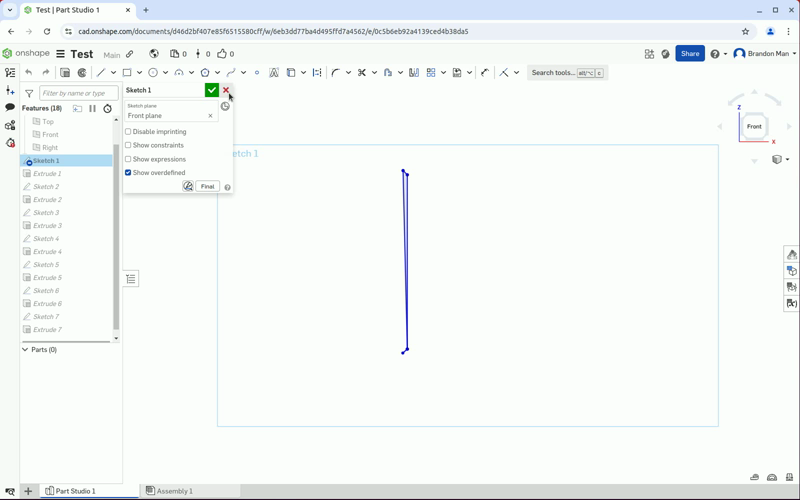
click(229, 92)
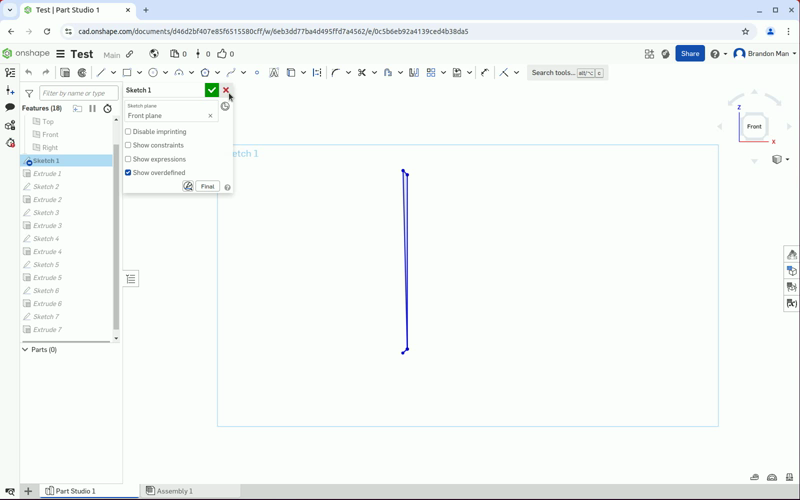
key(shift+s)
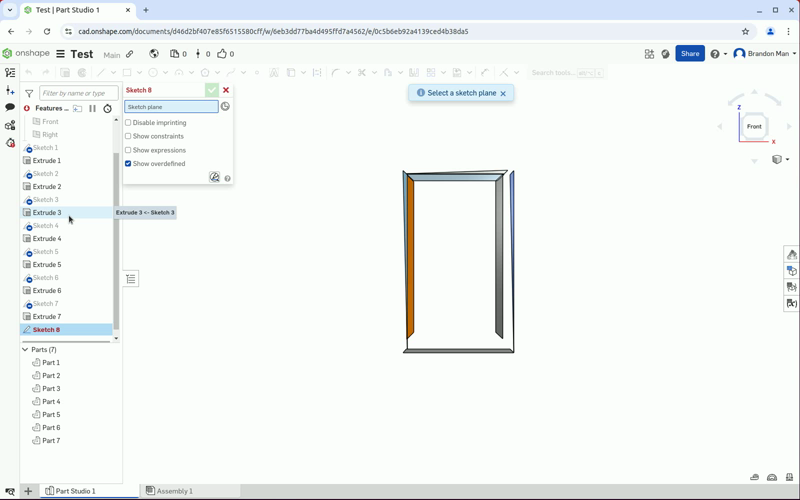
scroll(3)
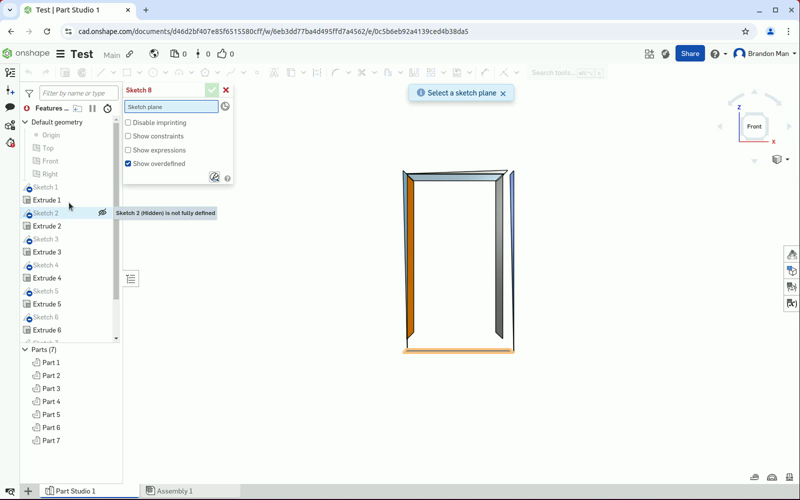
mouse_move(69, 163)
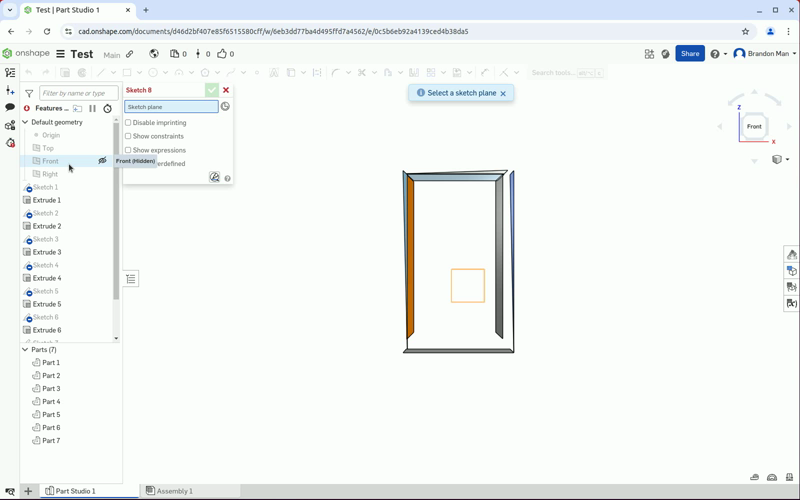
click(69, 163)
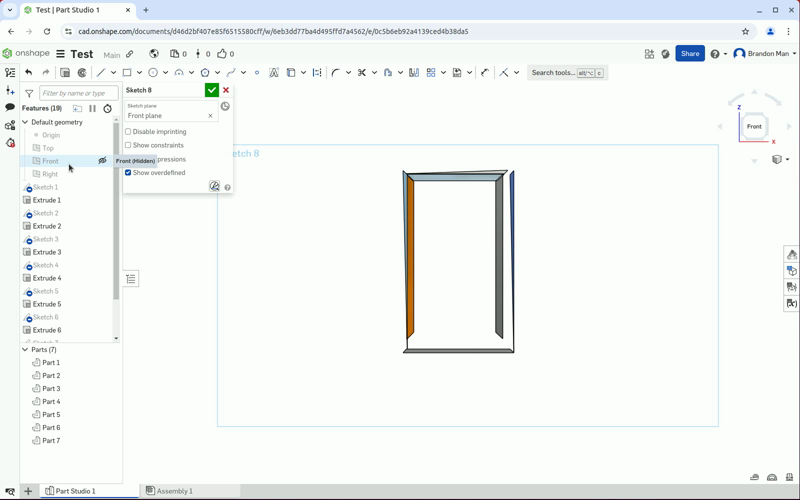
mouse_move(73, 352)
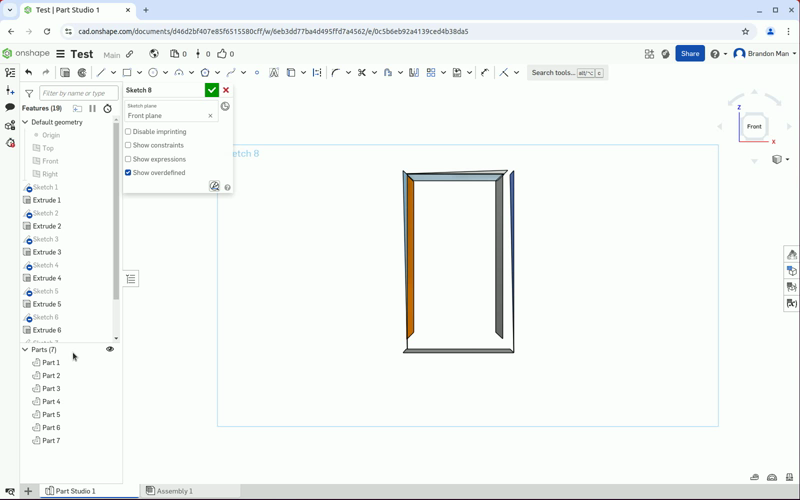
key(y)
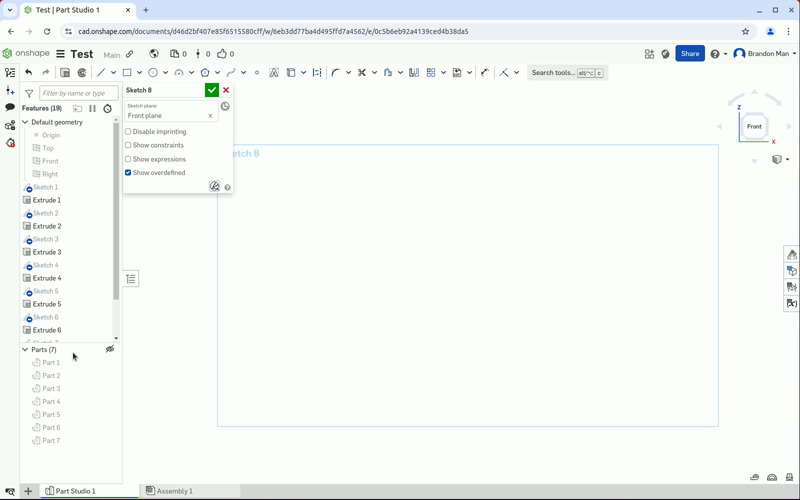
key(l)
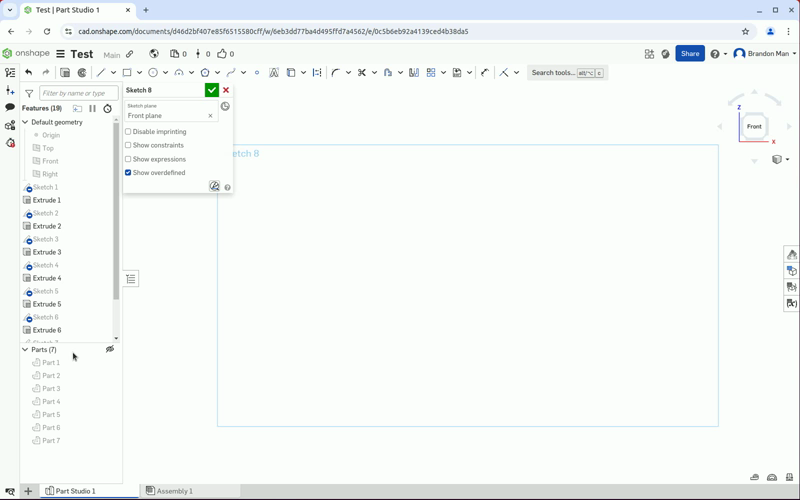
key_down(shift)
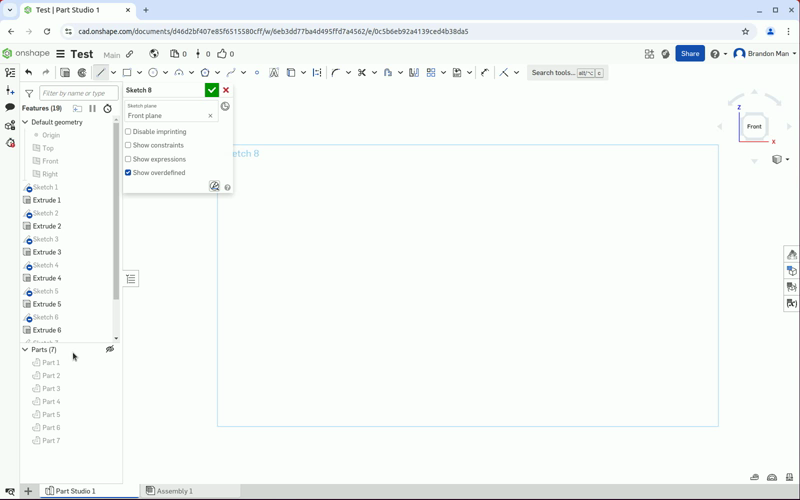
mouse_move(406, 339)
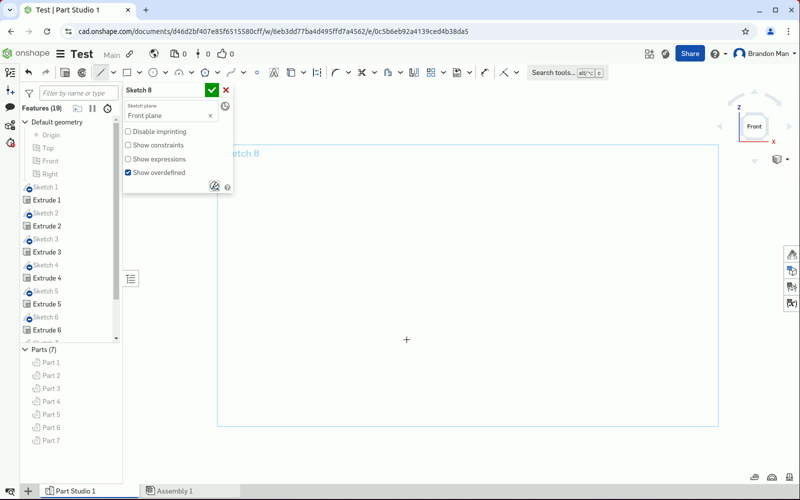
click(406, 339)
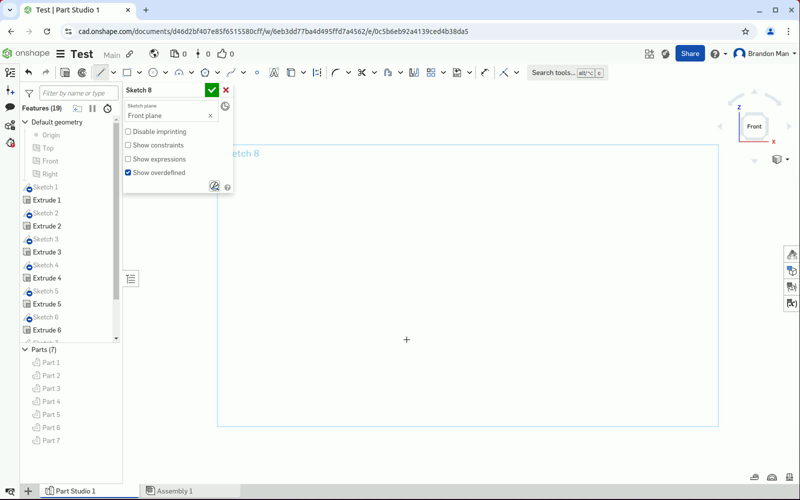
key_up(shift)
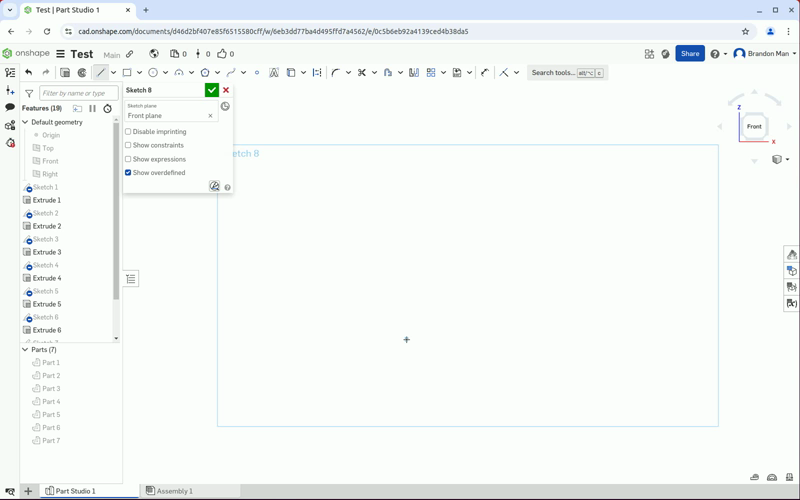
key_down(shift)
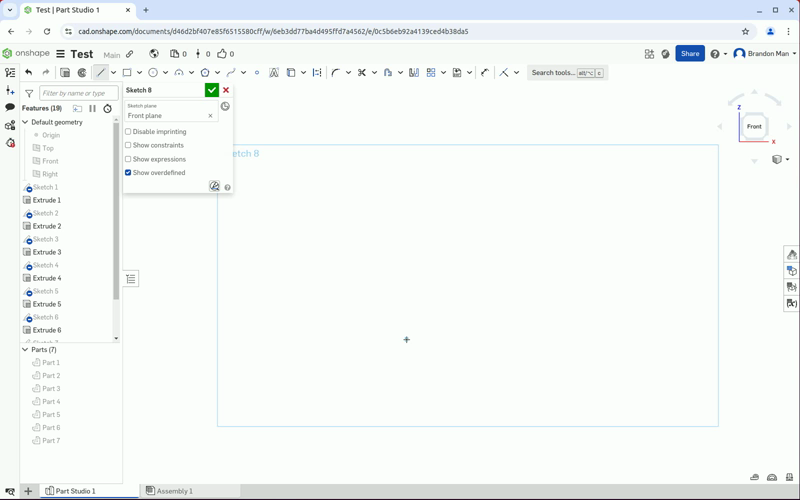
mouse_move(504, 339)
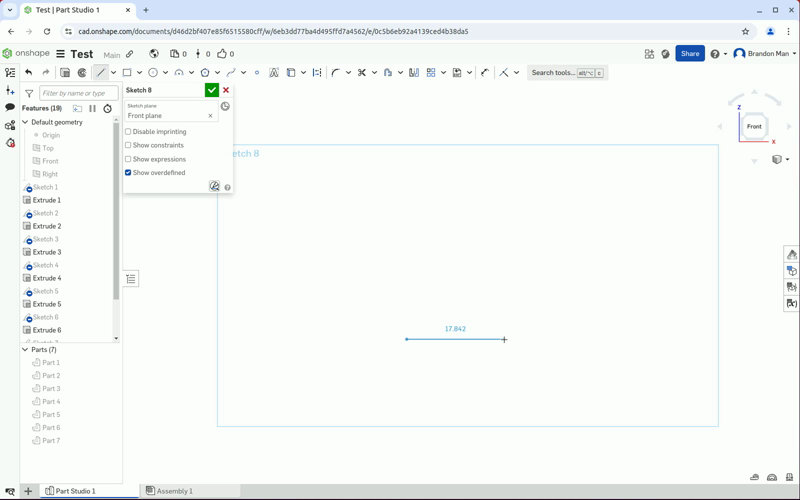
click(504, 339)
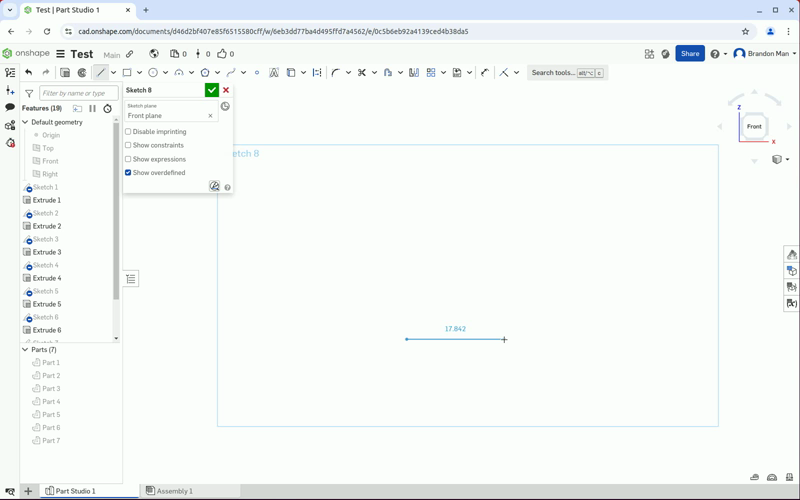
key_up(shift)
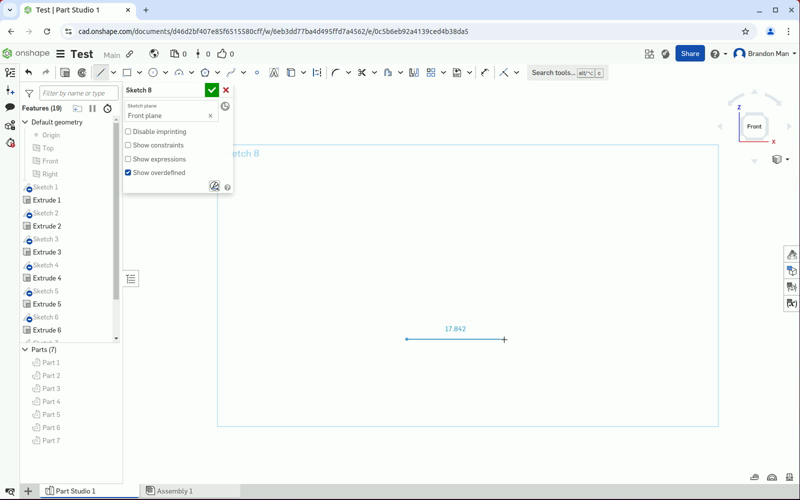
key_down(shift)
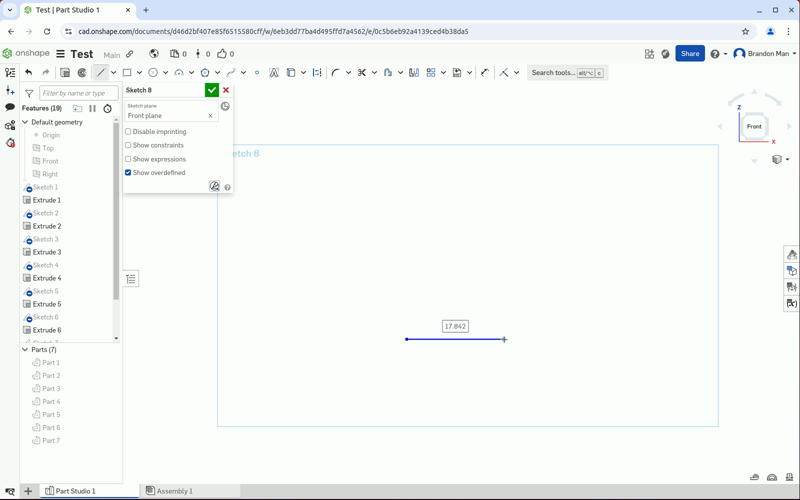
mouse_move(534, 339)
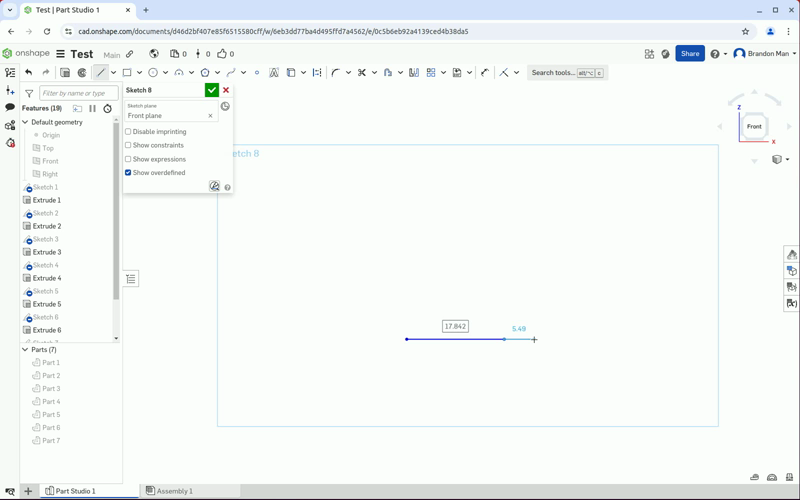
mouse_move(497, 332)
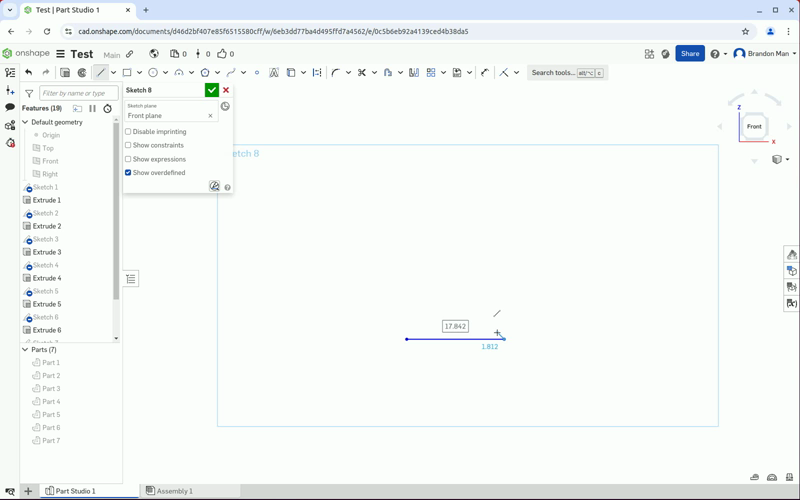
click(497, 332)
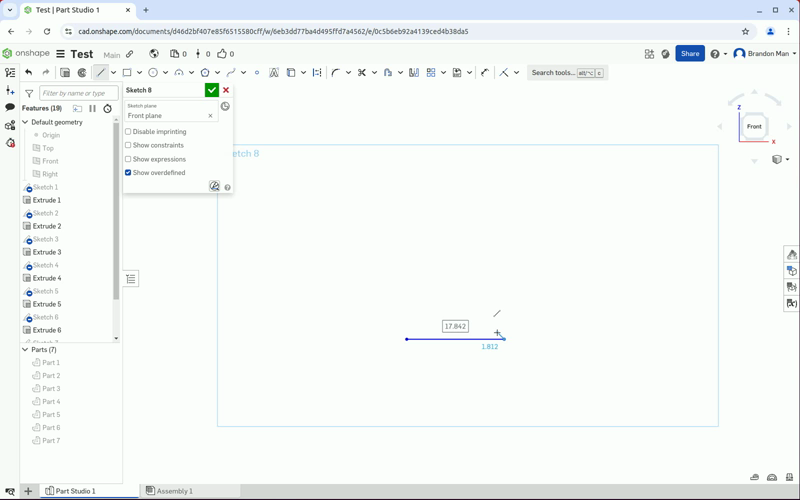
key_up(shift)
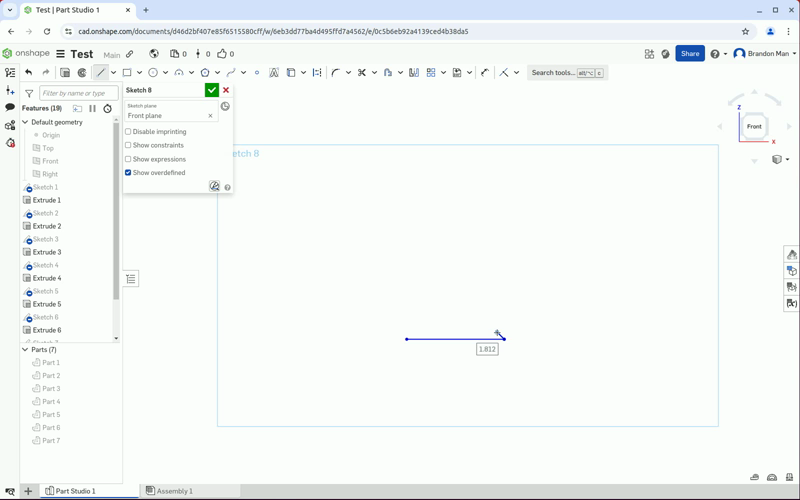
key_down(shift)
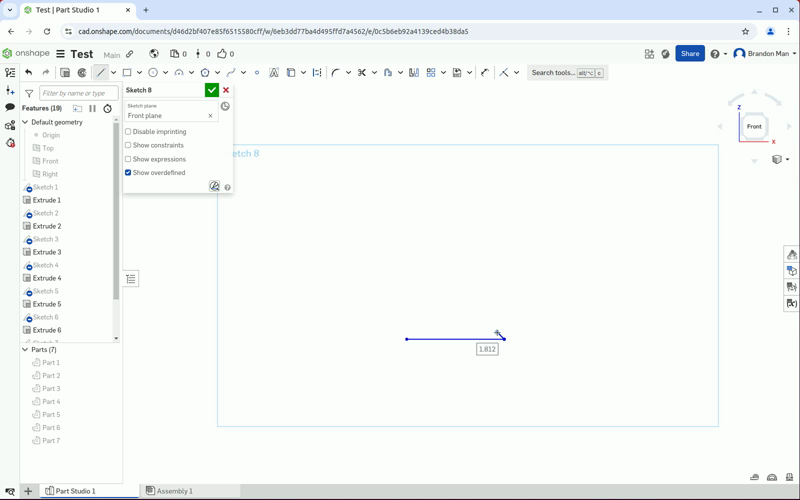
mouse_move(413, 332)
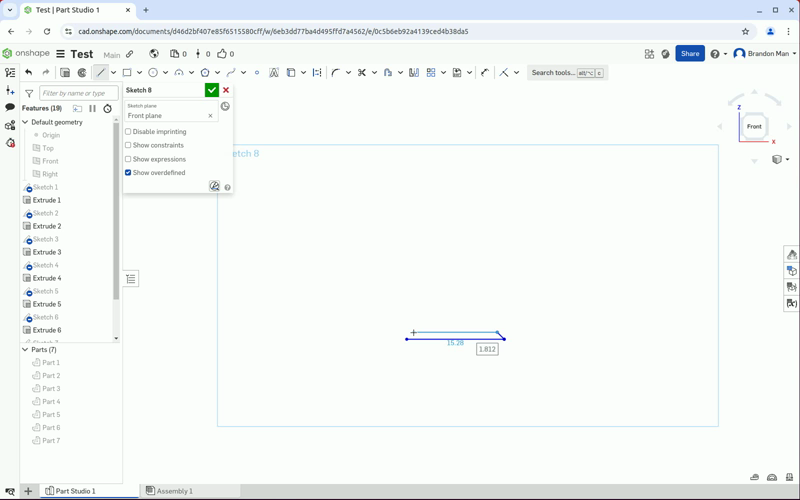
click(413, 332)
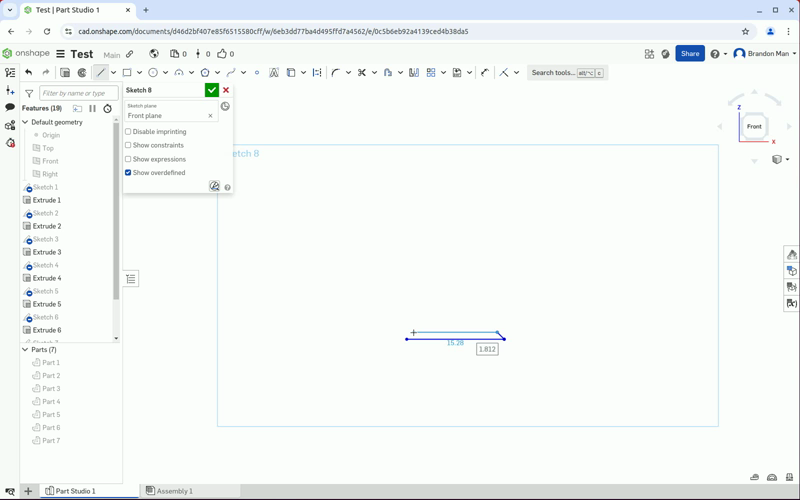
key_up(shift)
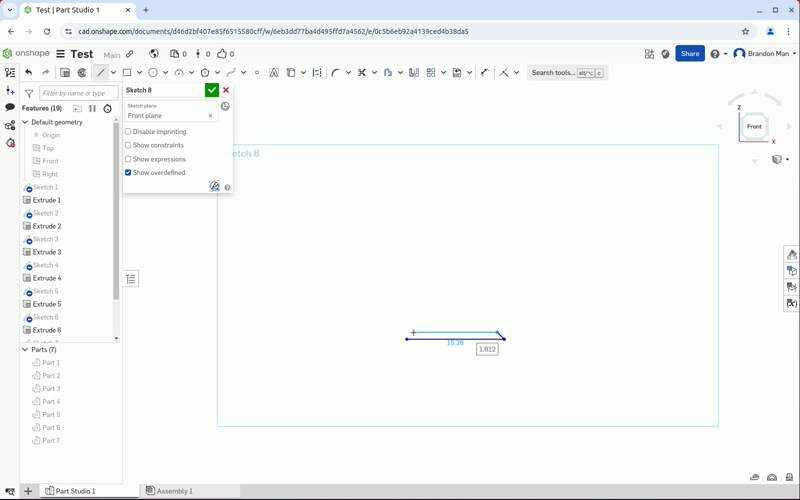
mouse_move(444, 332)
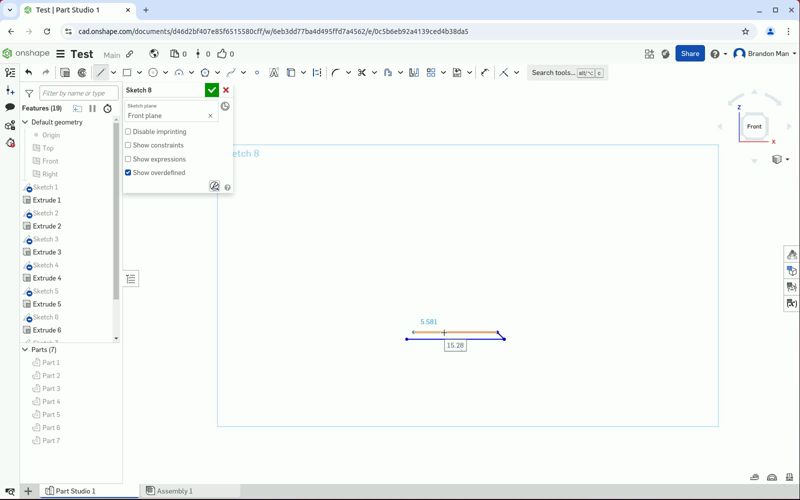
key_down(shift)
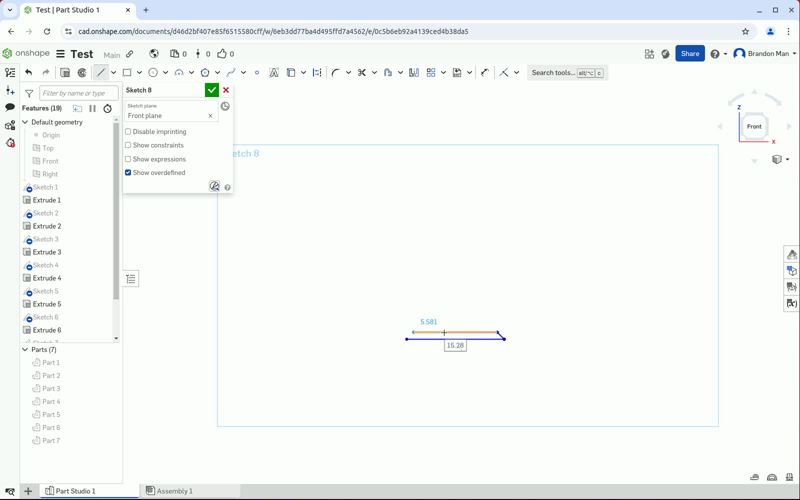
mouse_move(406, 339)
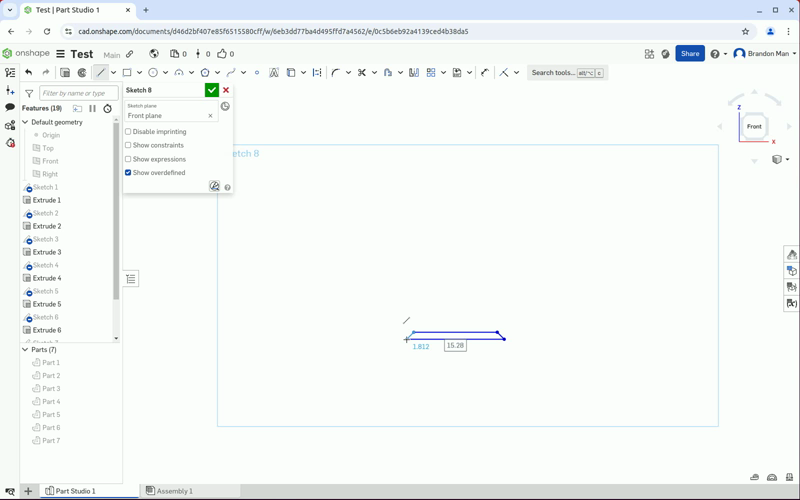
key_up(shift)
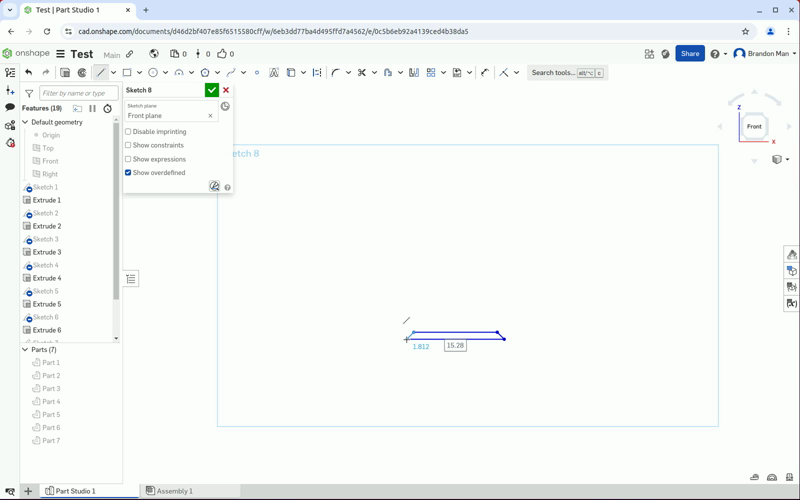
click(406, 339)
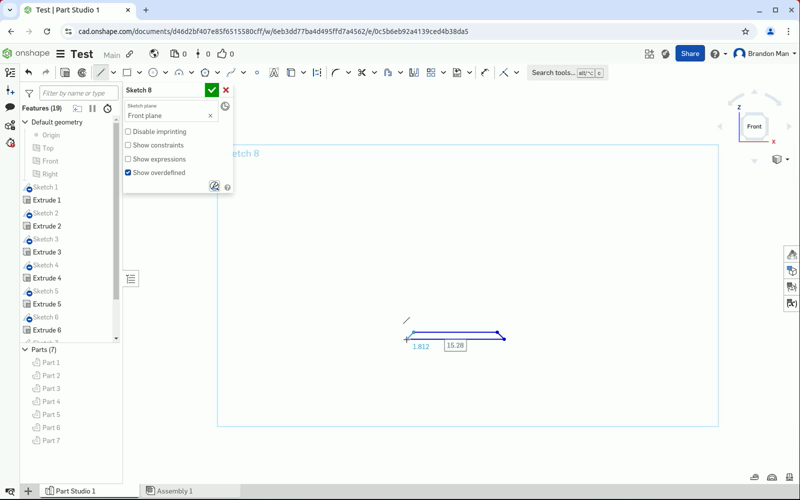
key(esc)
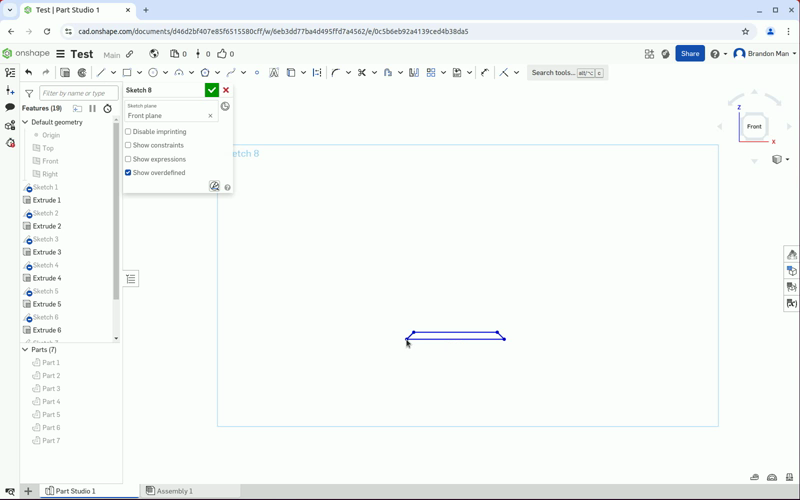
mouse_move(493, 337)
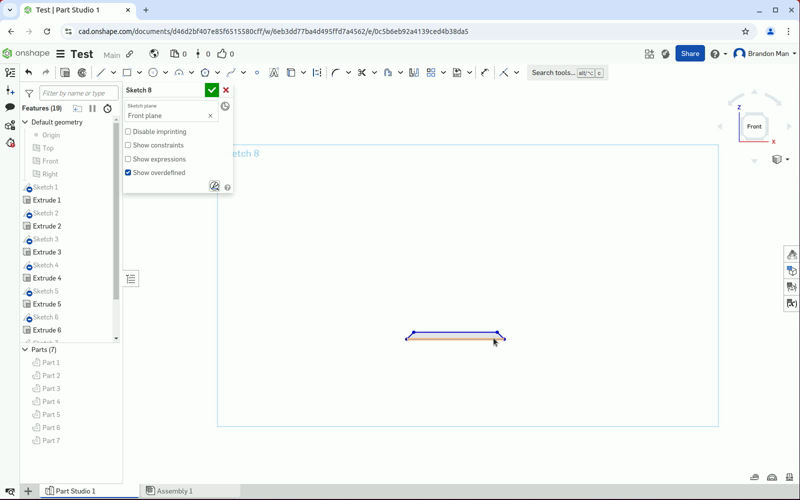
scroll(6)
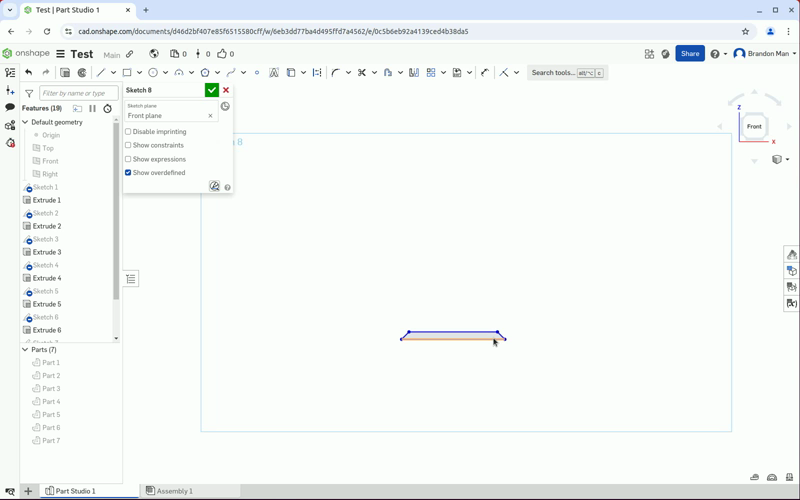
scroll(6)
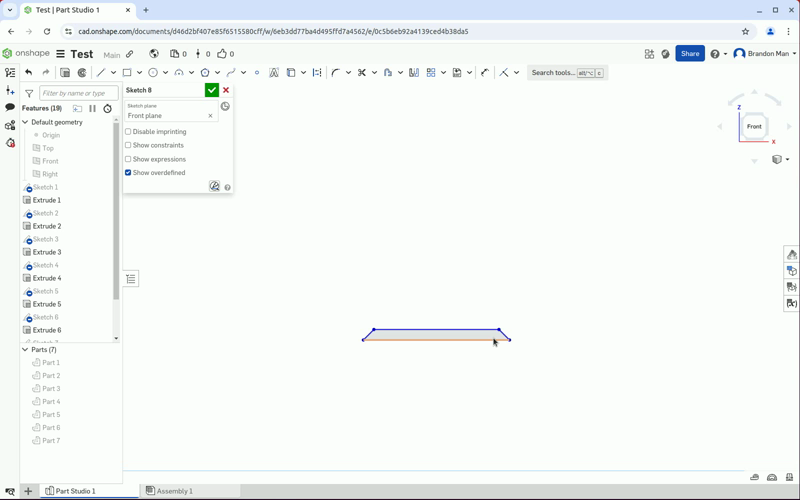
scroll(6)
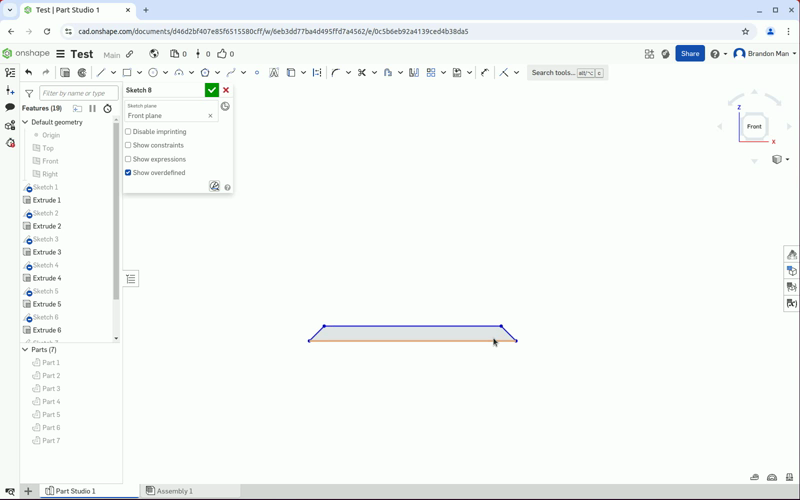
scroll(6)
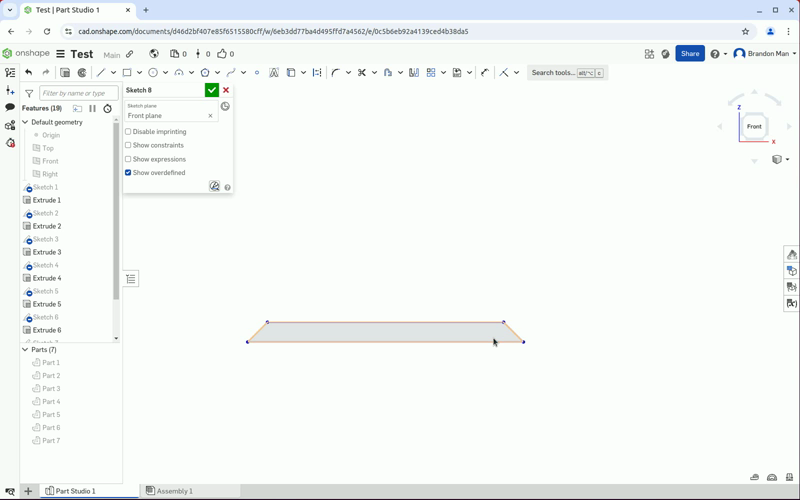
scroll(6)
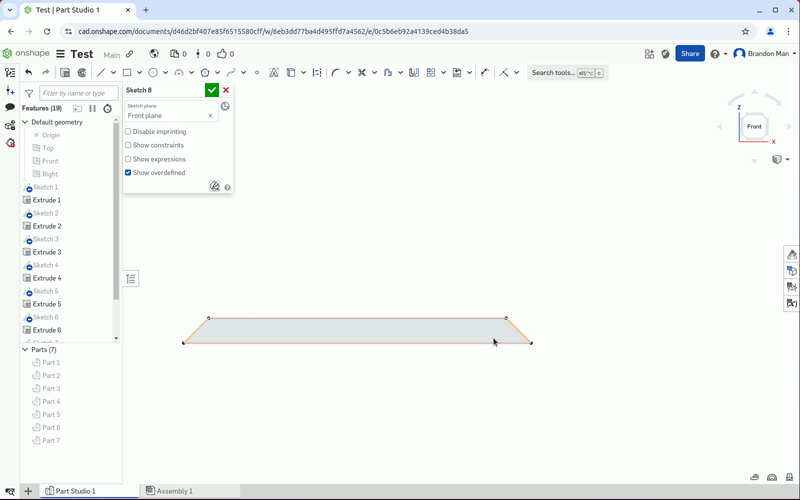
scroll(6)
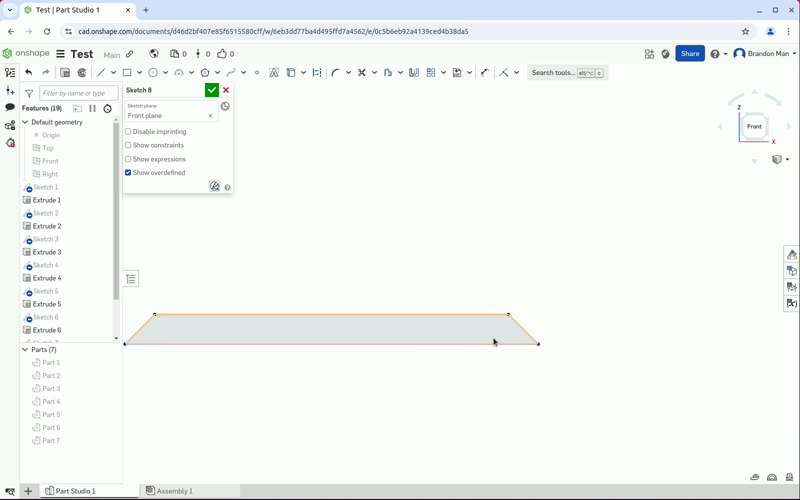
scroll(6)
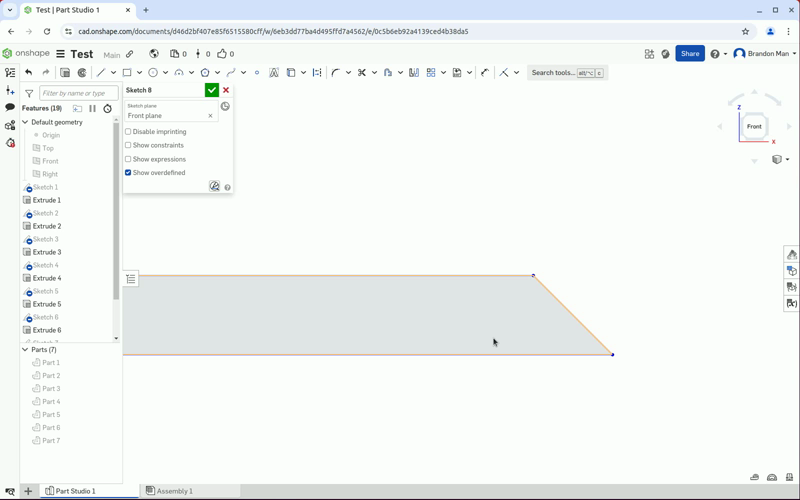
click(493, 337)
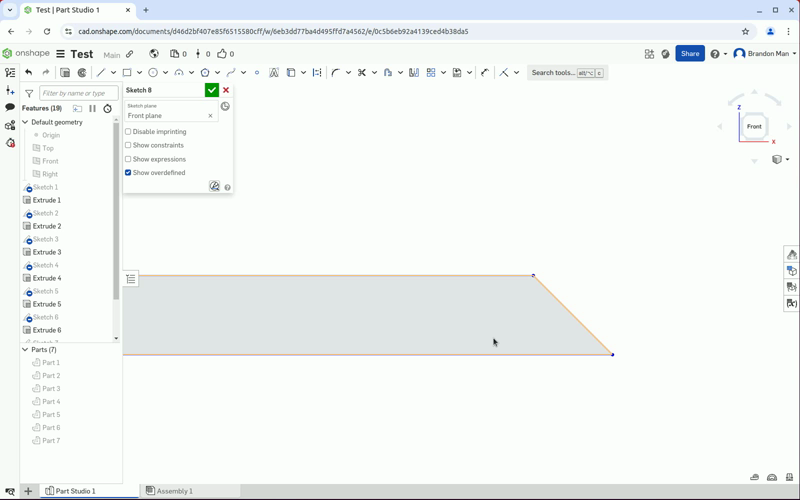
scroll(-6)
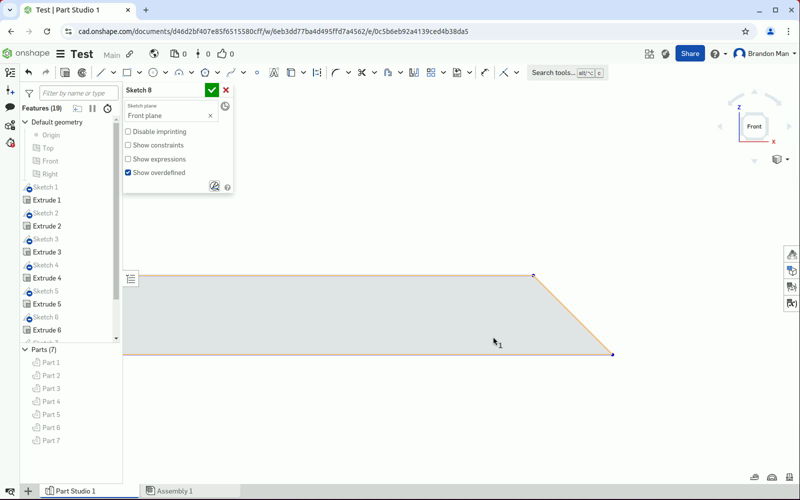
scroll(-6)
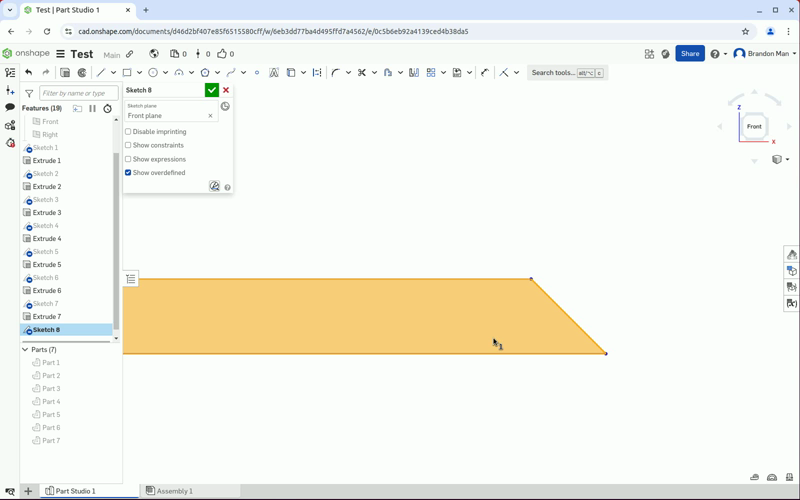
scroll(-6)
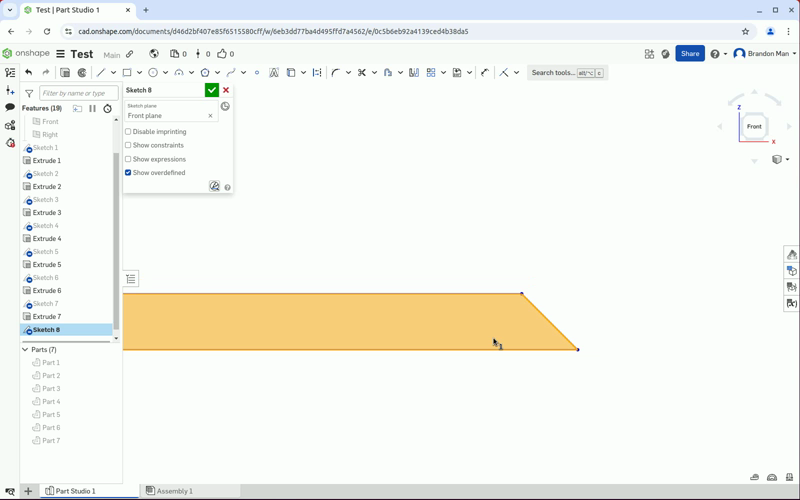
scroll(-6)
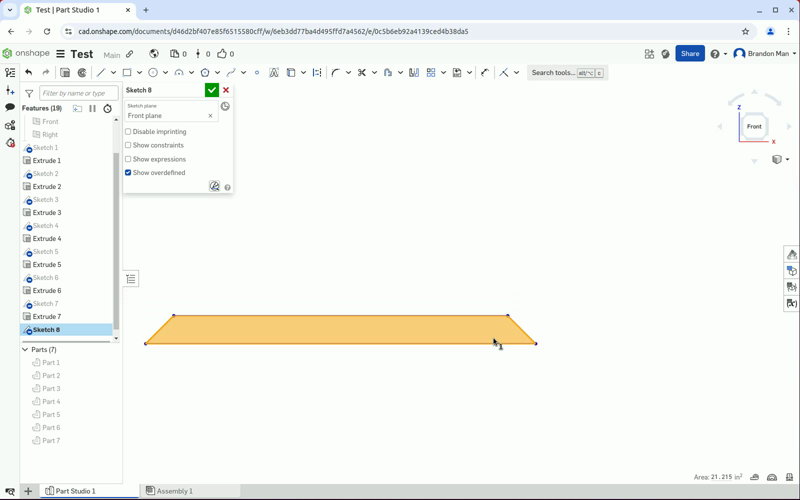
scroll(-6)
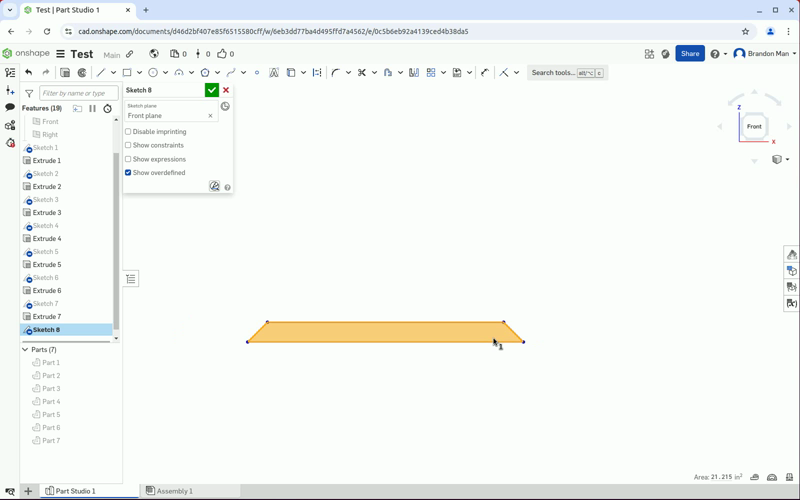
scroll(-6)
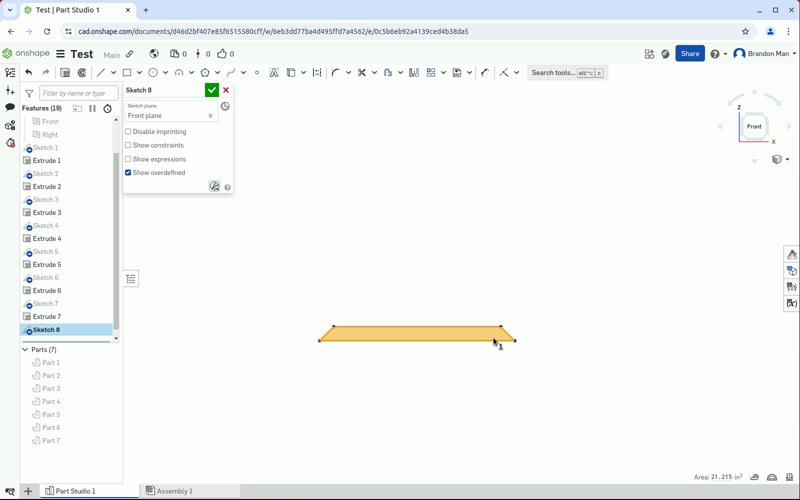
scroll(-6)
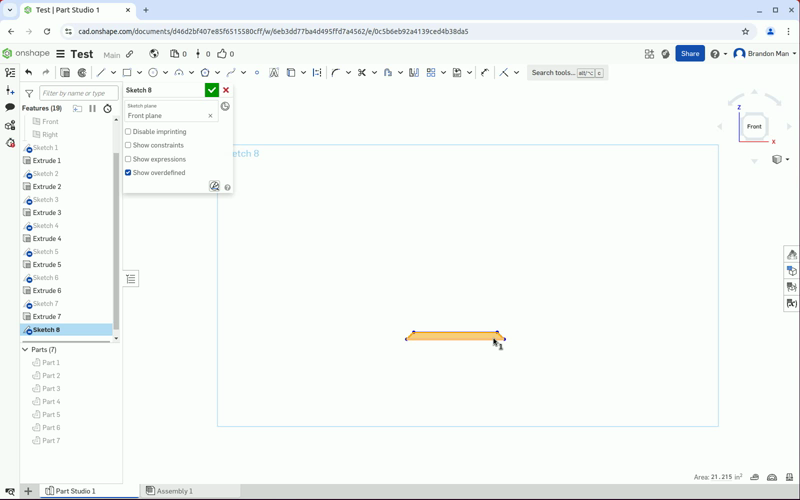
mouse_move(73, 352)
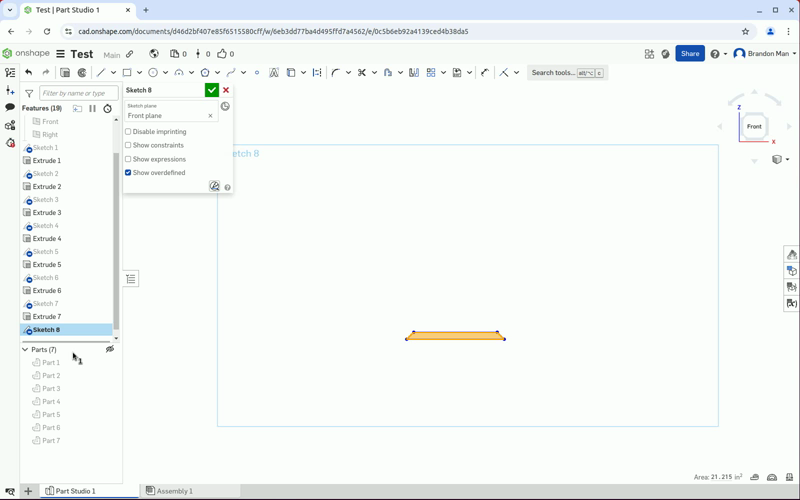
key(shift+y)
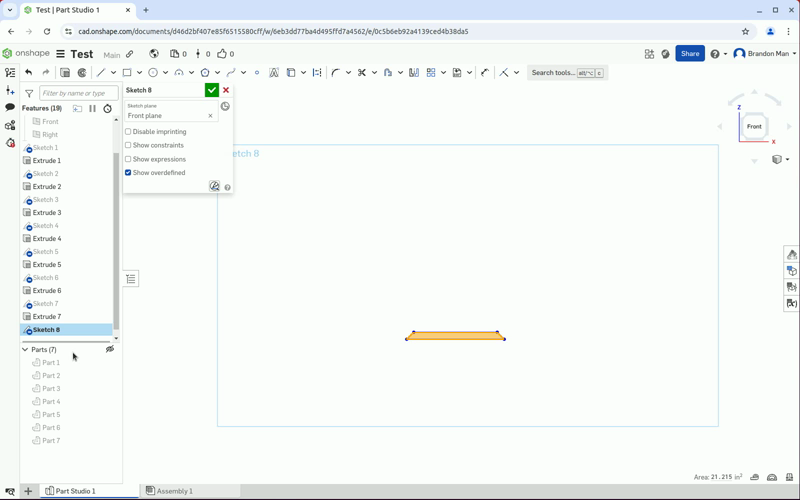
key(shift+e)
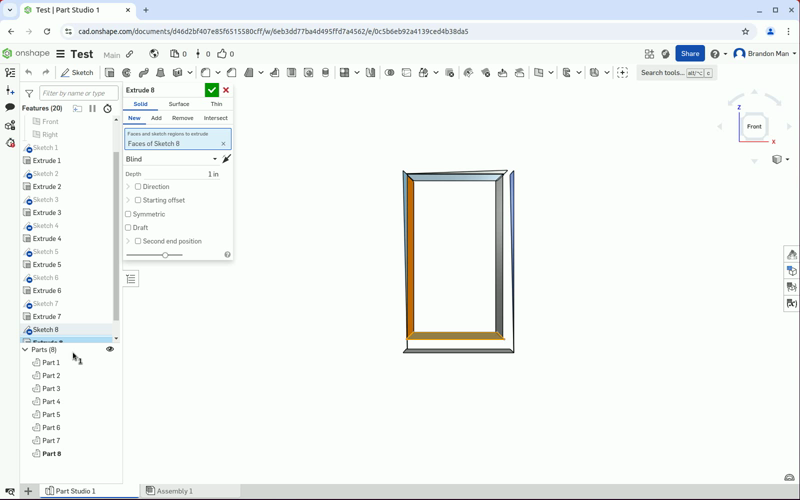
mouse_move(143, 106)
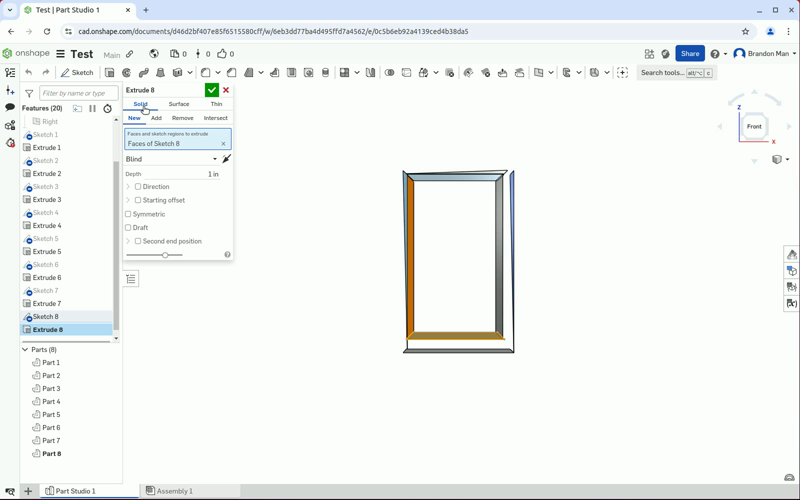
click(143, 106)
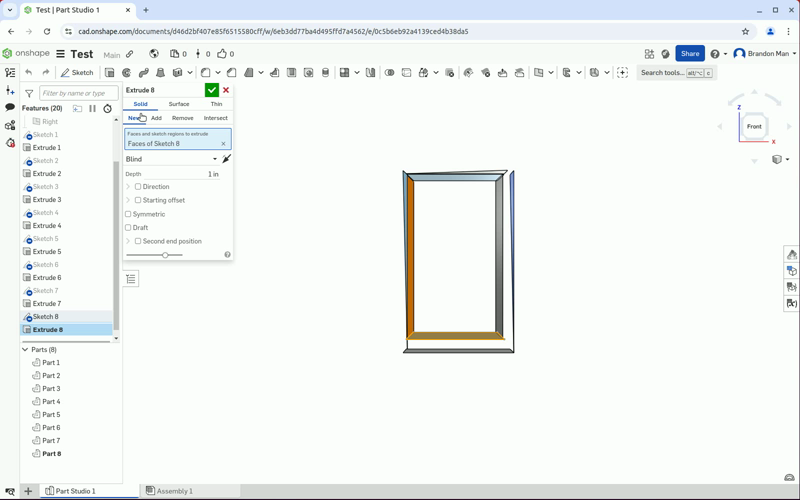
mouse_move(137, 120)
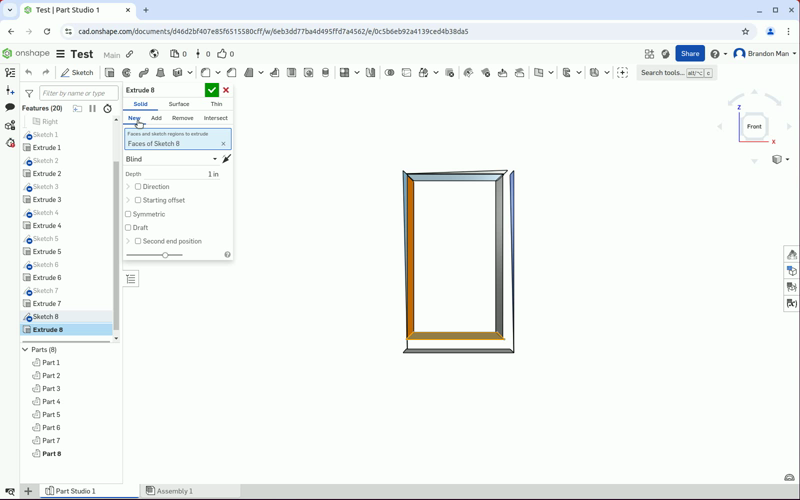
click(137, 120)
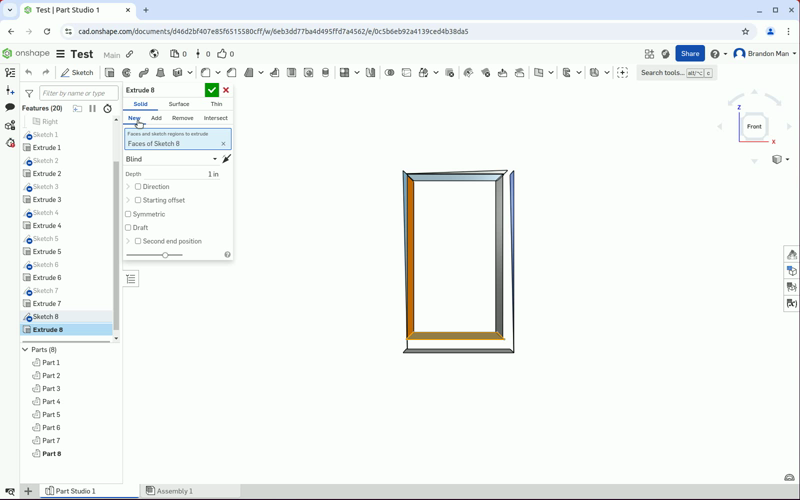
key(tab, 4)
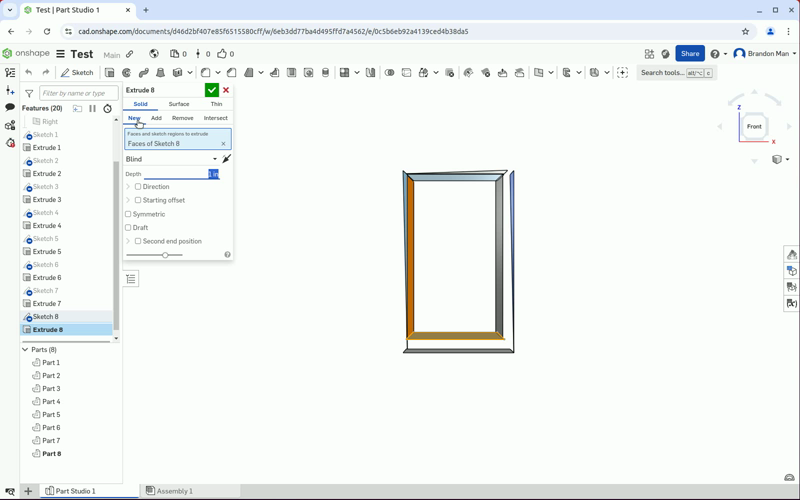
text(1.685)
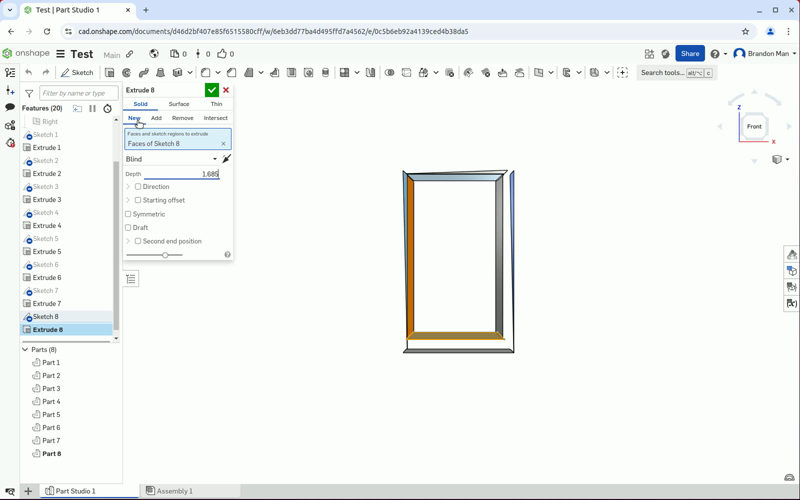
key(tab, 3)
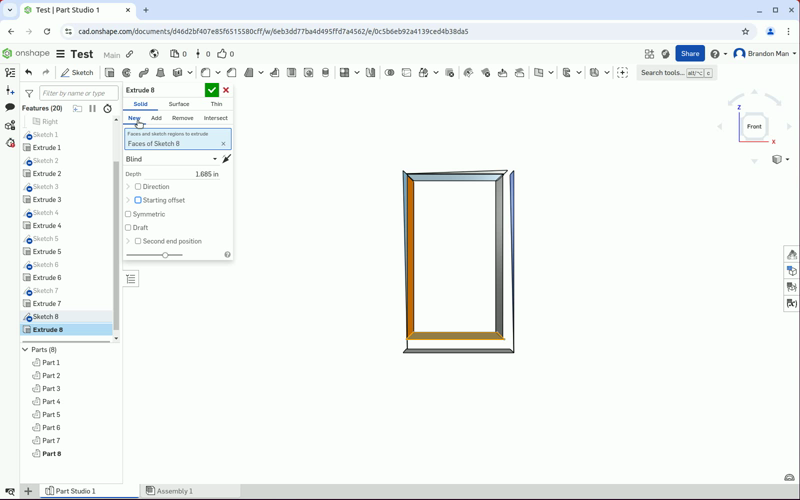
key(tab, 2)
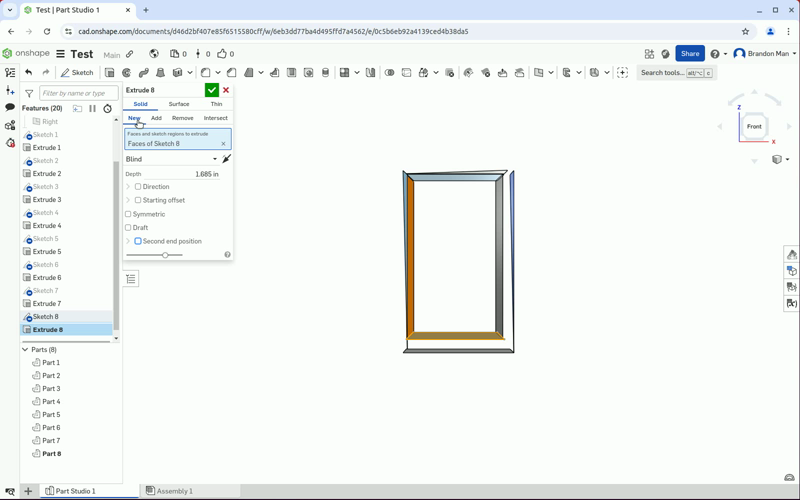
key(space)
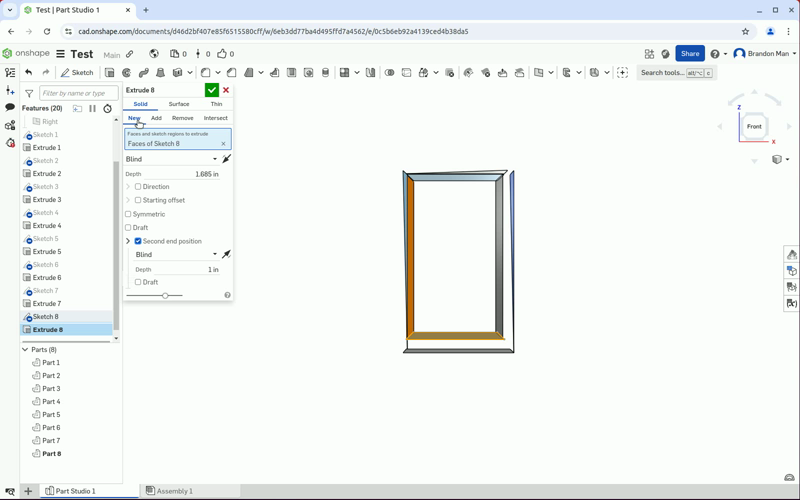
key(tab, 3)
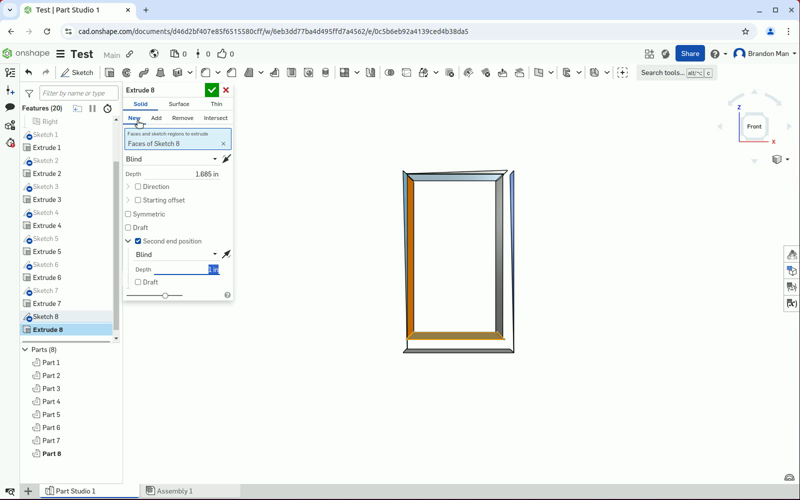
text(0.963)
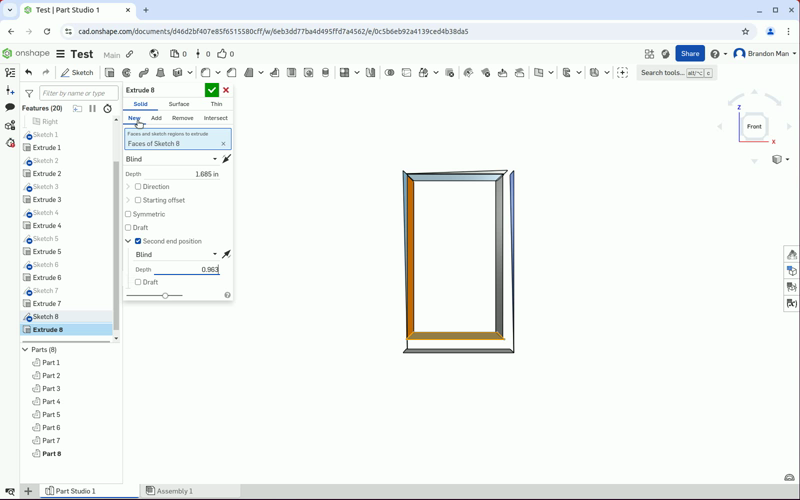
key(enter)
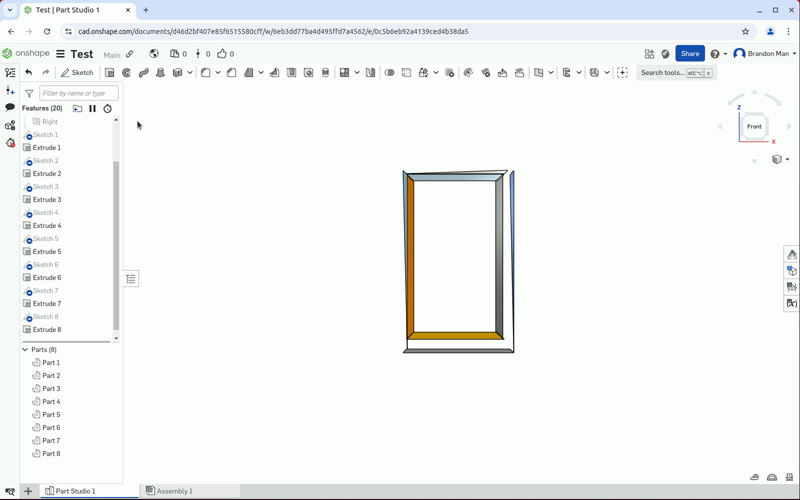
key(shift+h)
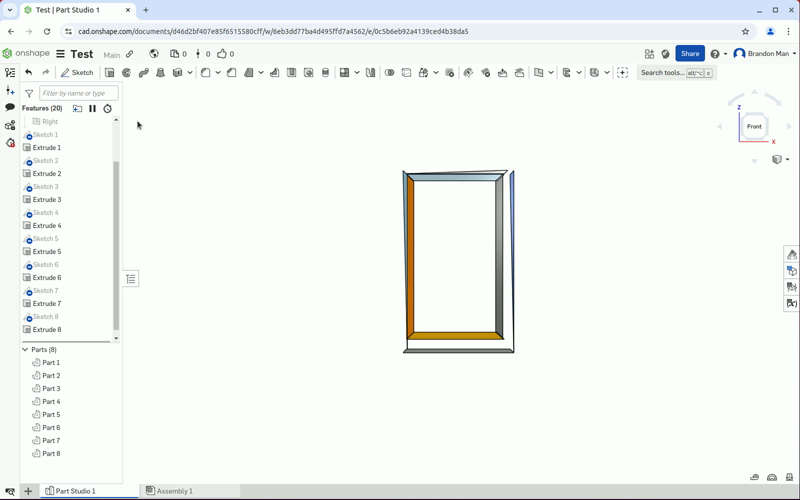
key(shift+h)
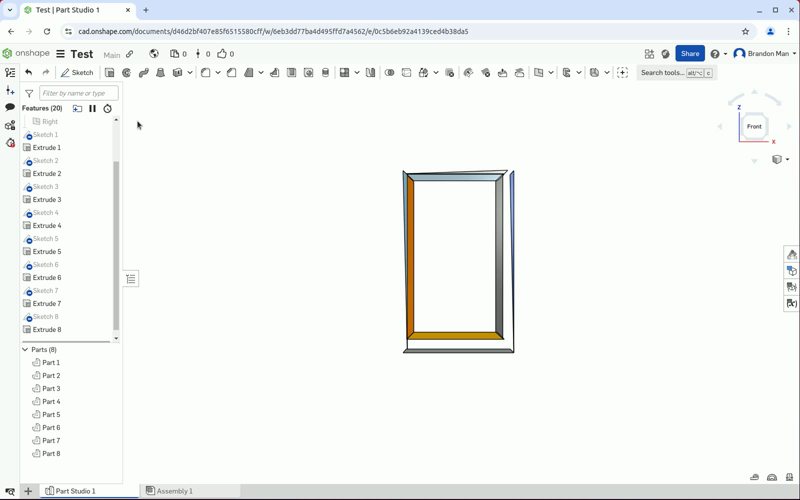
key(shift+7)
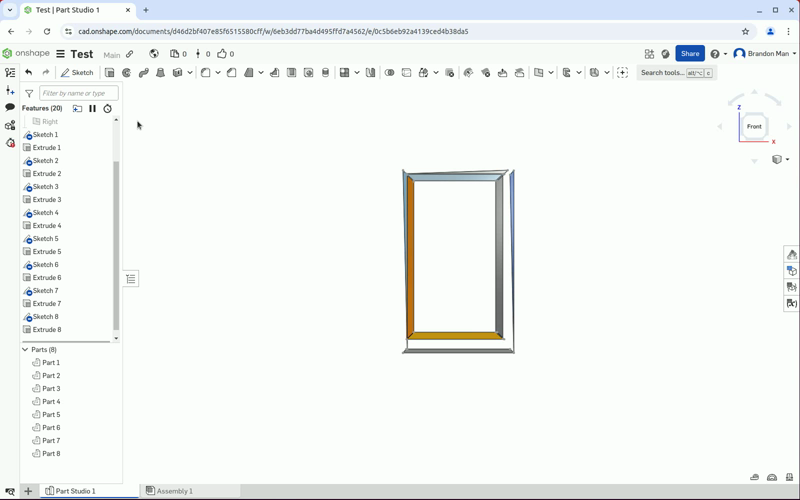
key(left, 2)
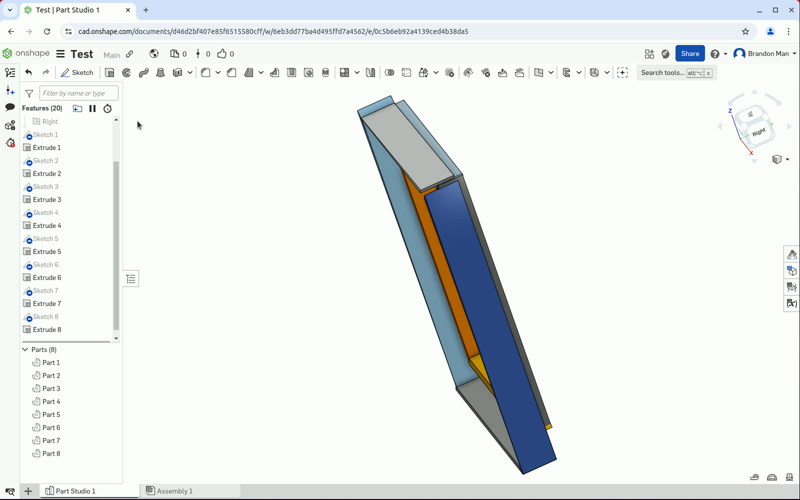
key(down, 2)
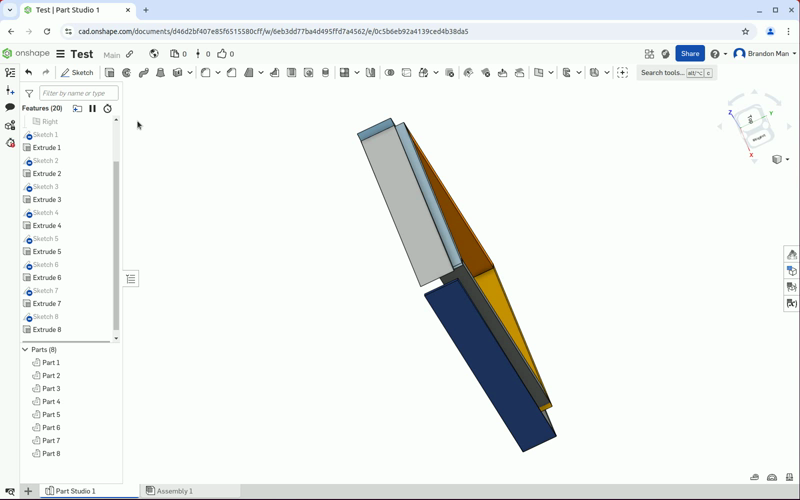
key(up, 2)
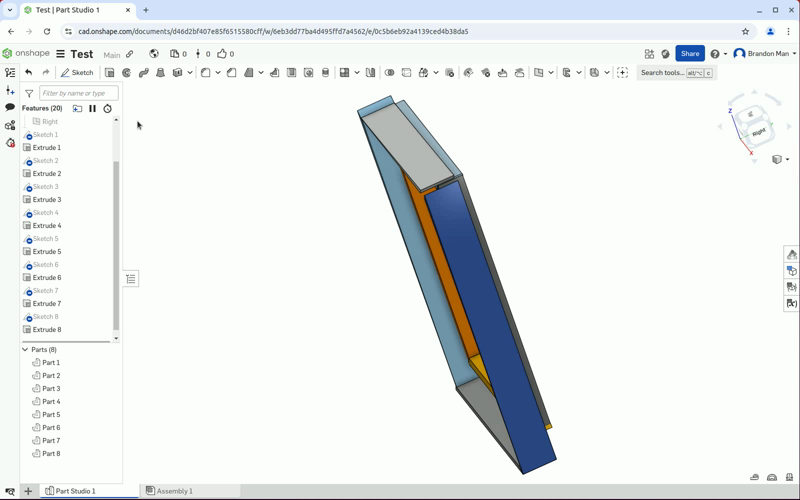
key(right, 2)
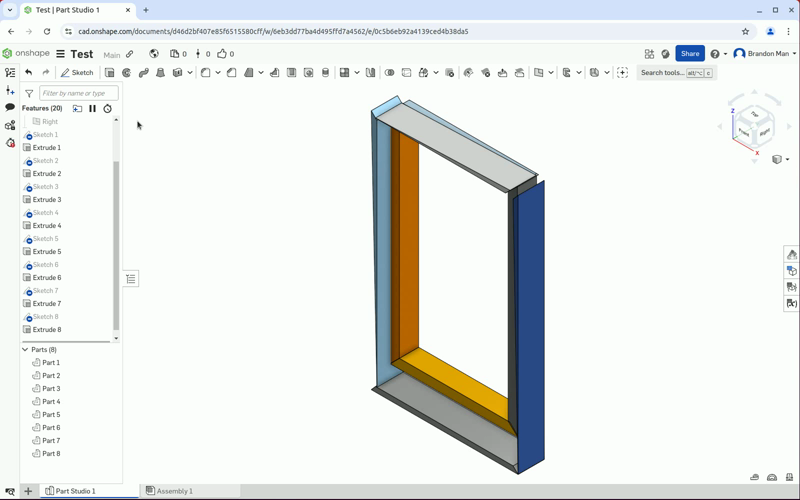
mouse_move(69, 137)
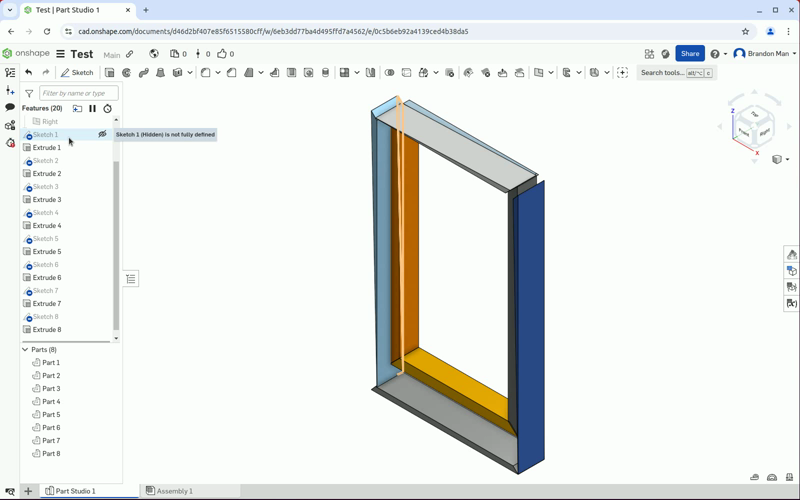
click(69, 137)